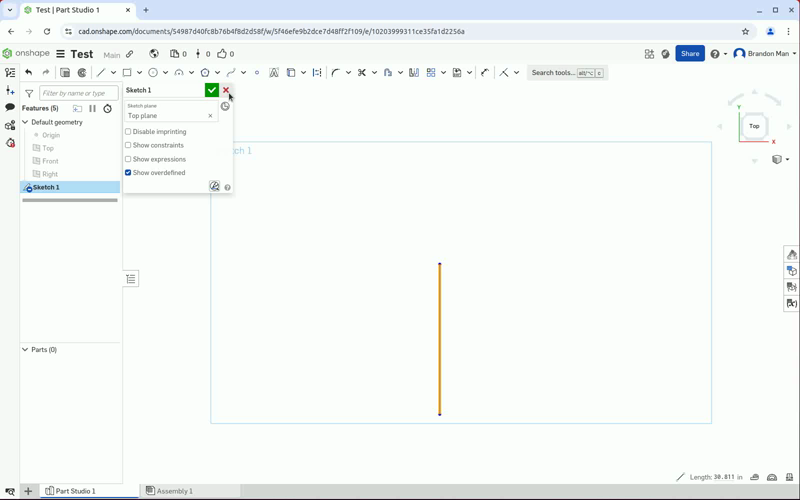
key(shift+h)
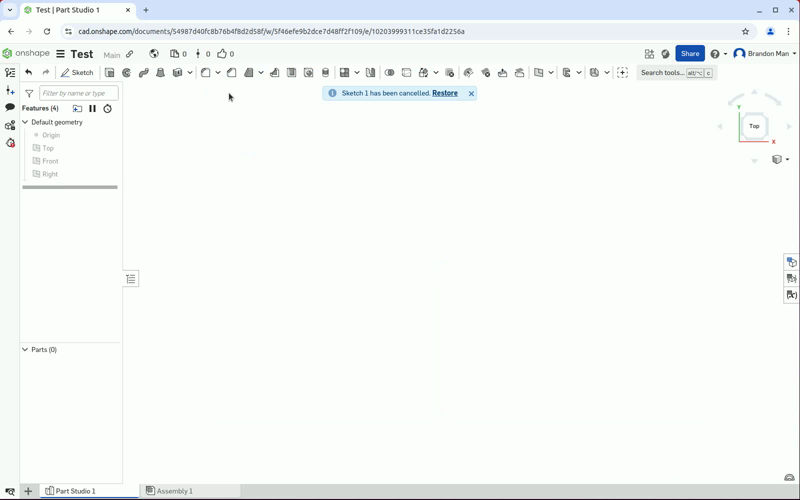
mouse_move(73, 352)
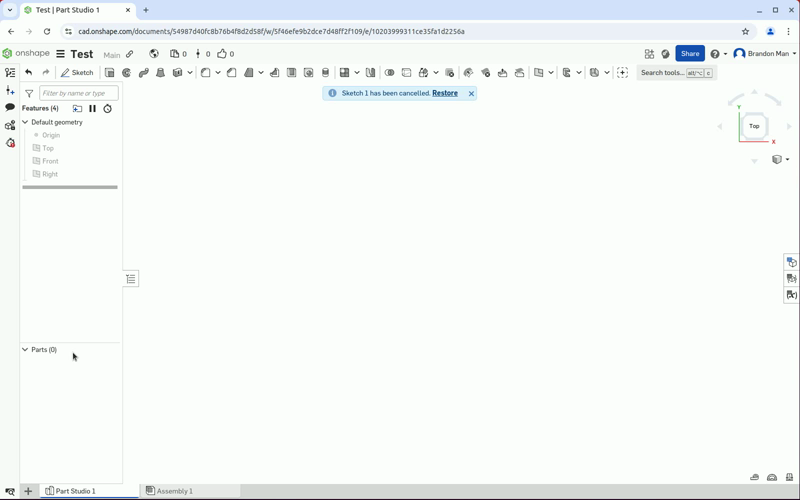
key(y)
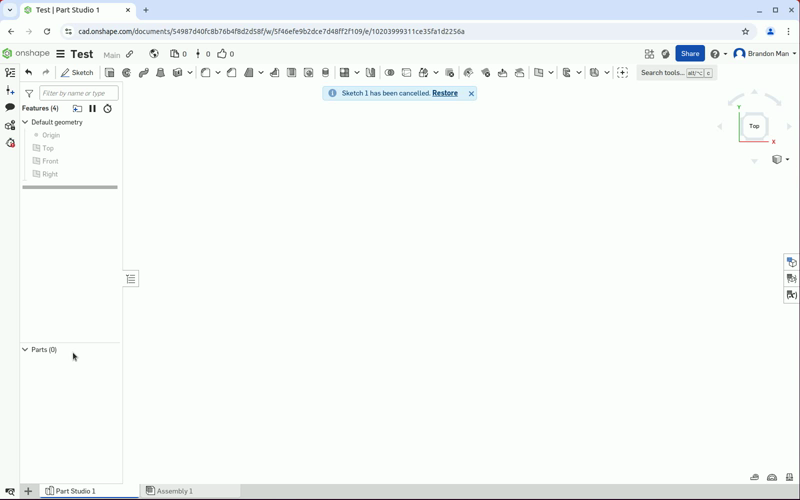
key(shift+p)
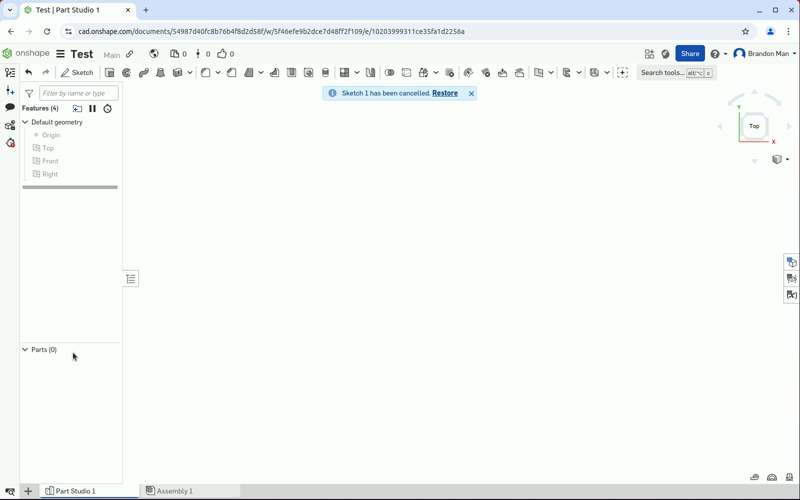
key(space)
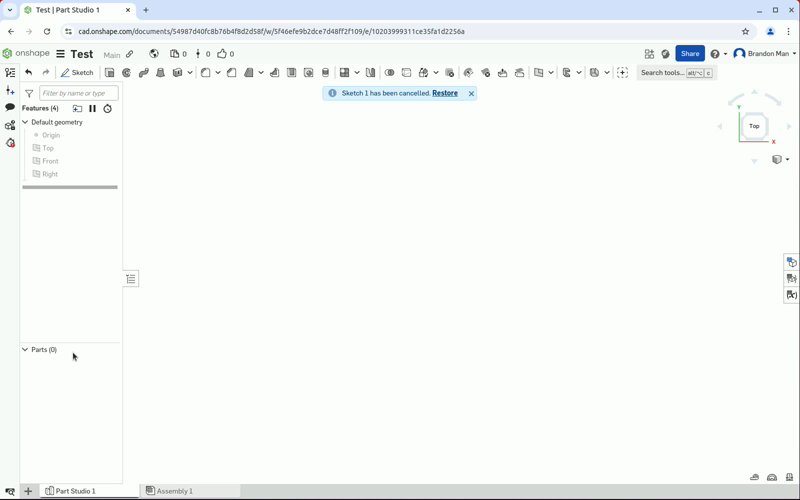
key_down(shift)
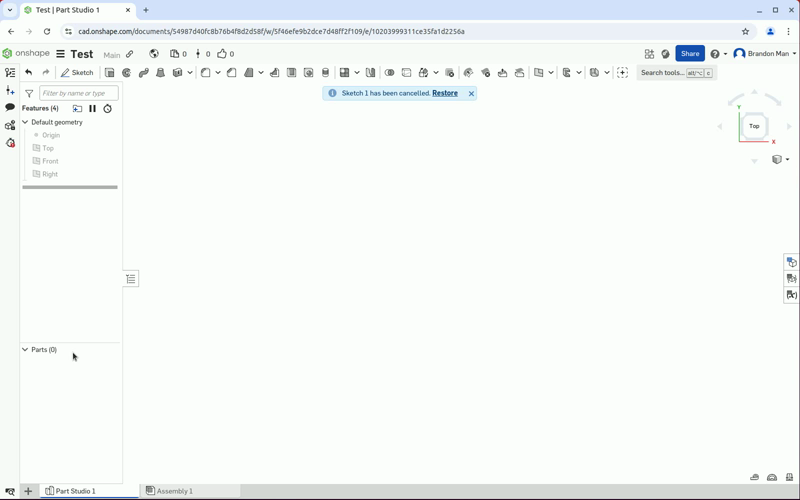
key(up)
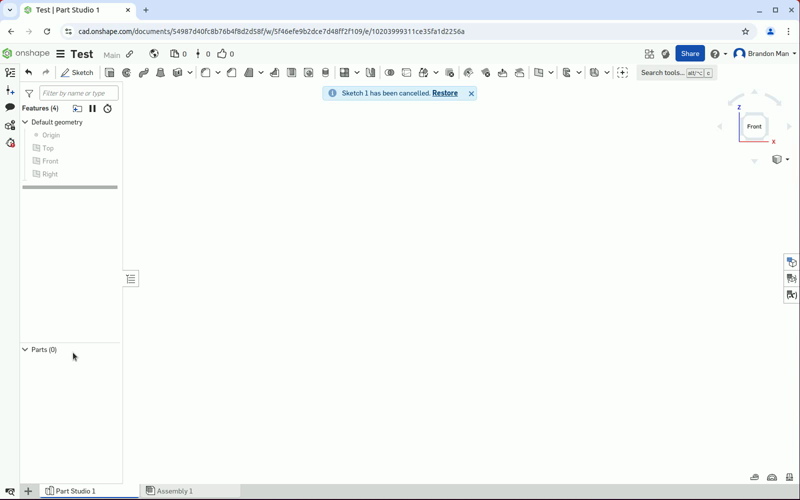
key_up(shift)
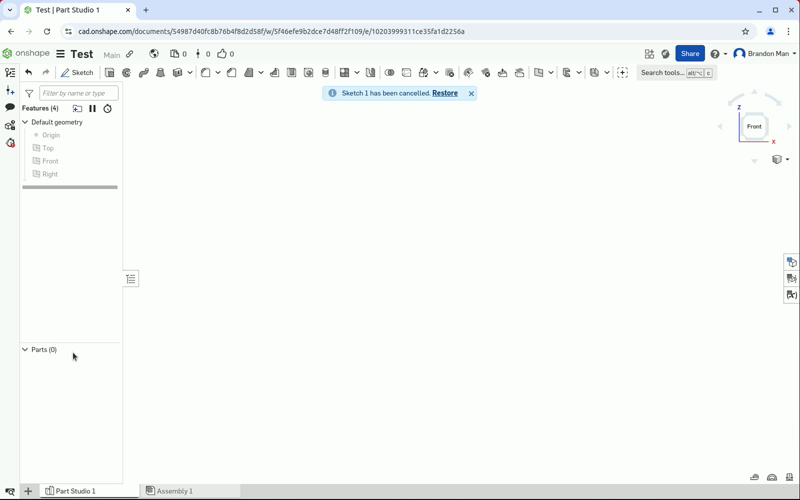
mouse_move(73, 352)
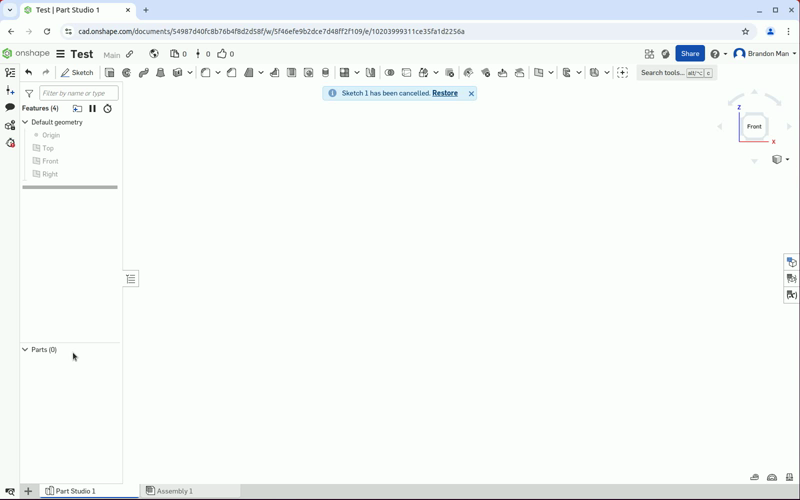
key(shift+y)
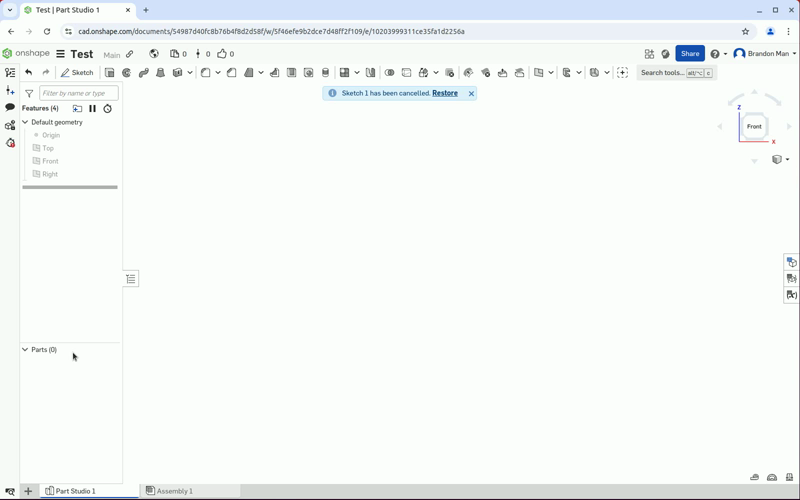
key(shift+s)
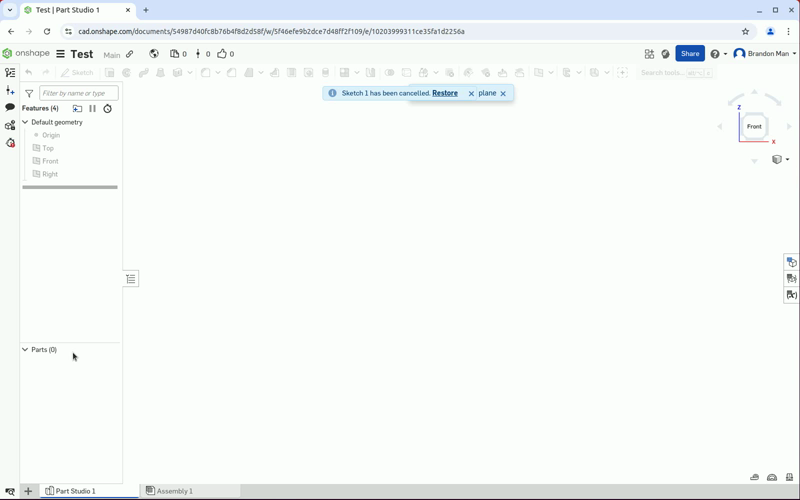
mouse_move(73, 163)
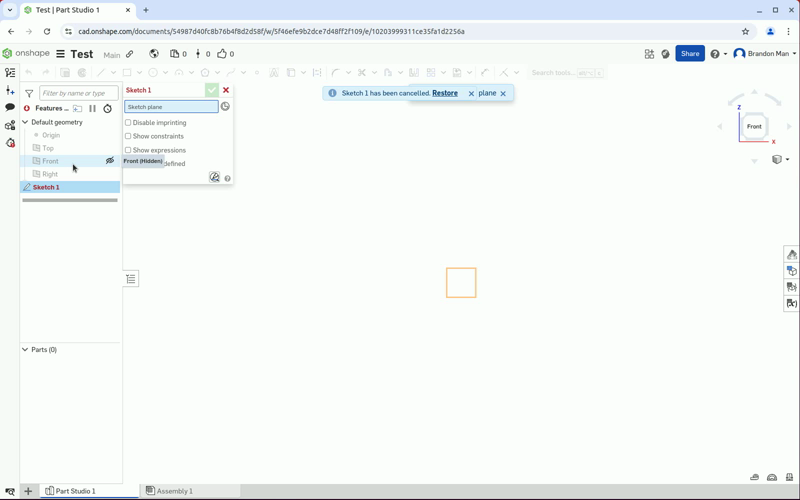
click(73, 163)
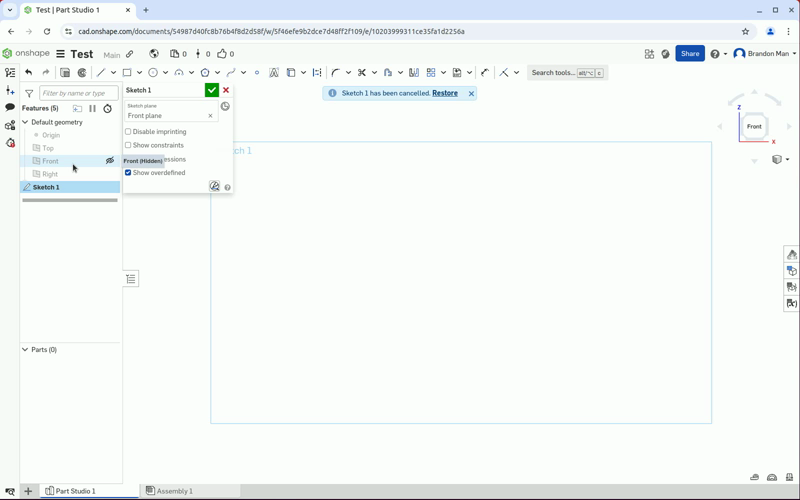
mouse_move(73, 352)
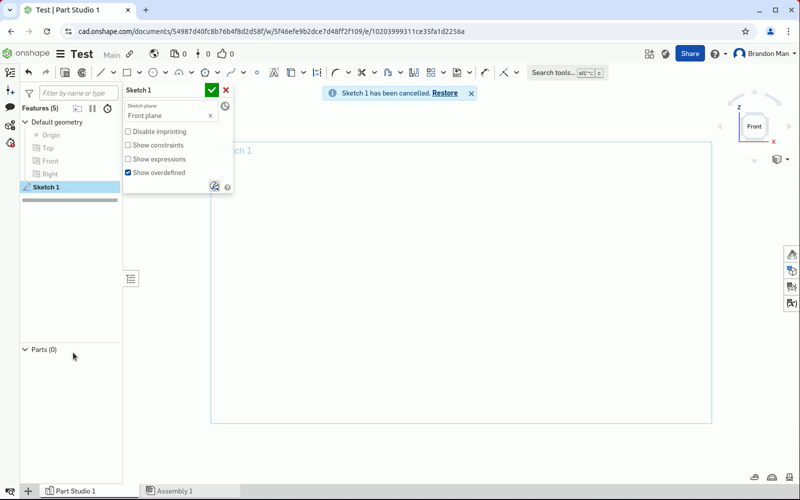
key(y)
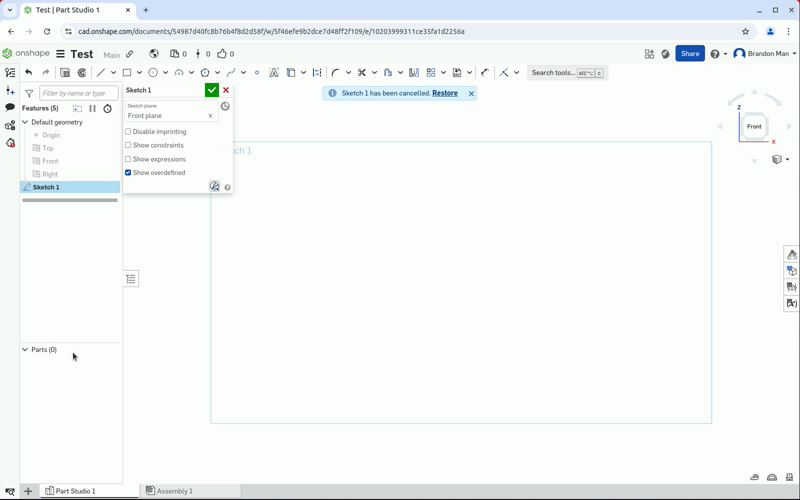
key(l)
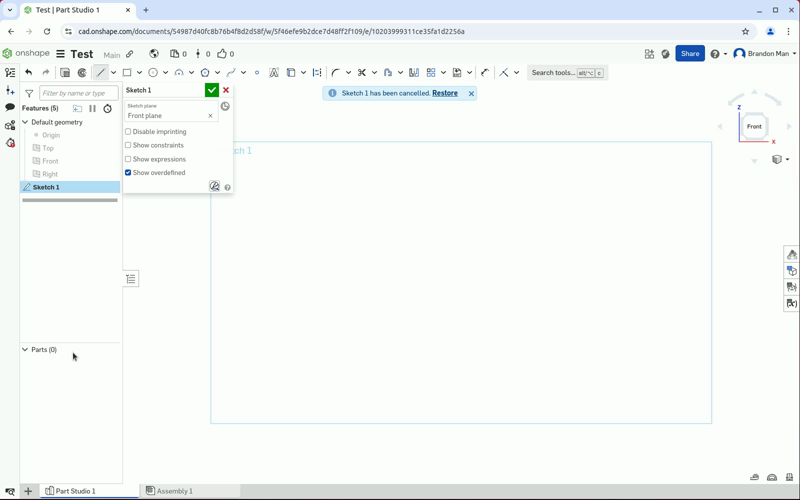
key_down(shift)
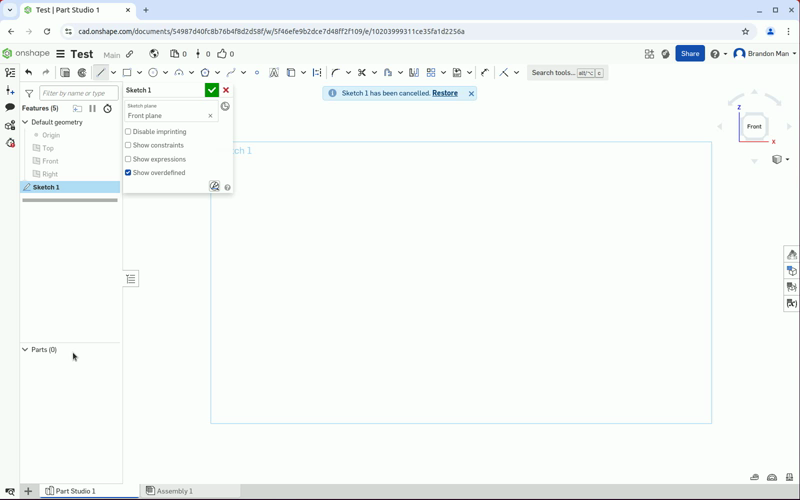
mouse_move(443, 275)
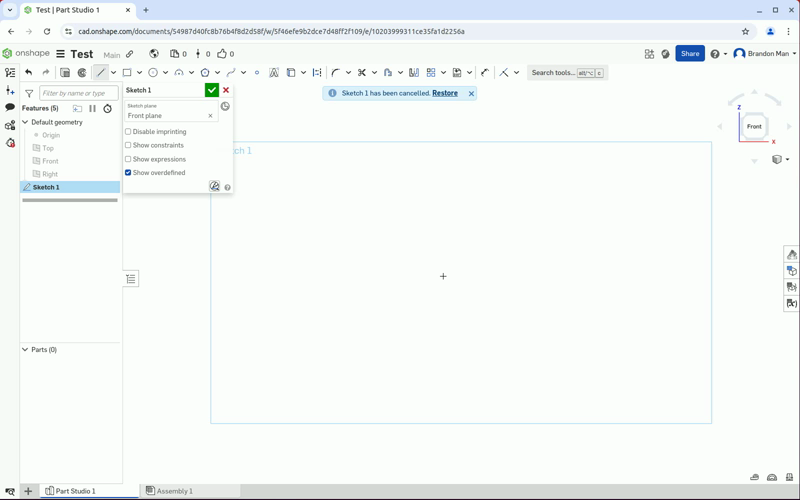
click(443, 275)
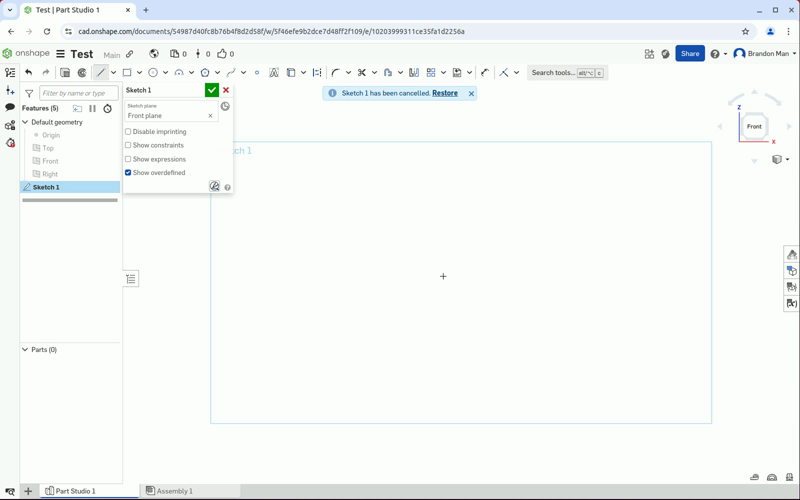
key_up(shift)
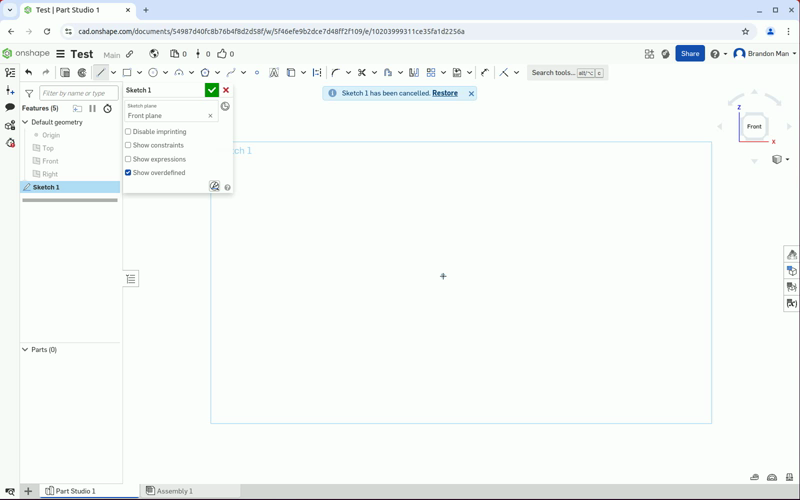
key_down(shift)
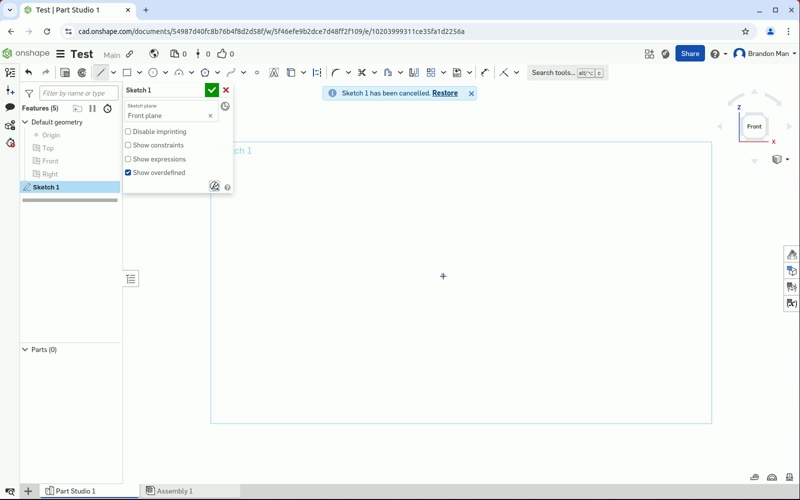
mouse_move(473, 275)
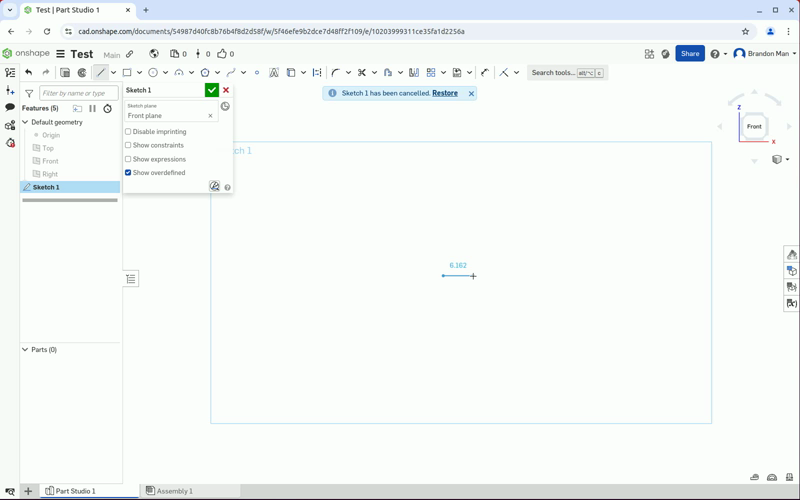
mouse_move(450, 275)
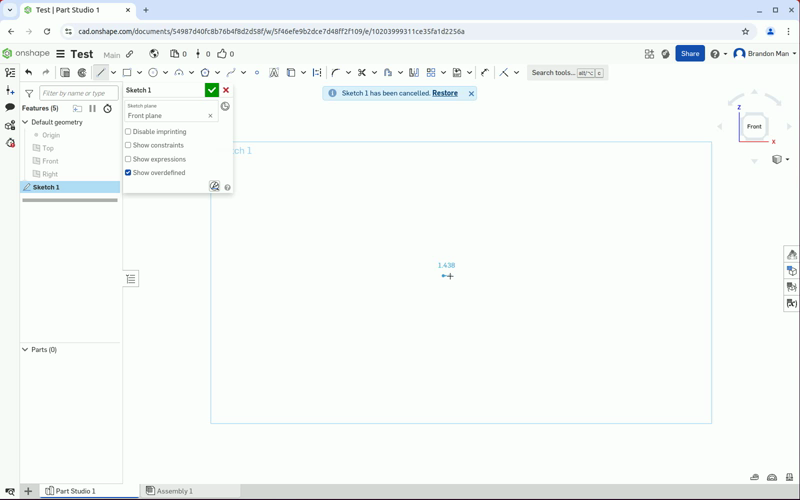
scroll(6)
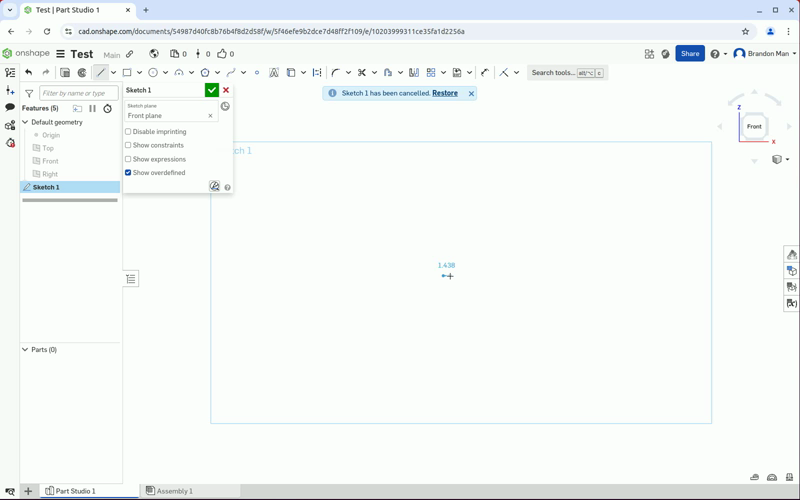
scroll(6)
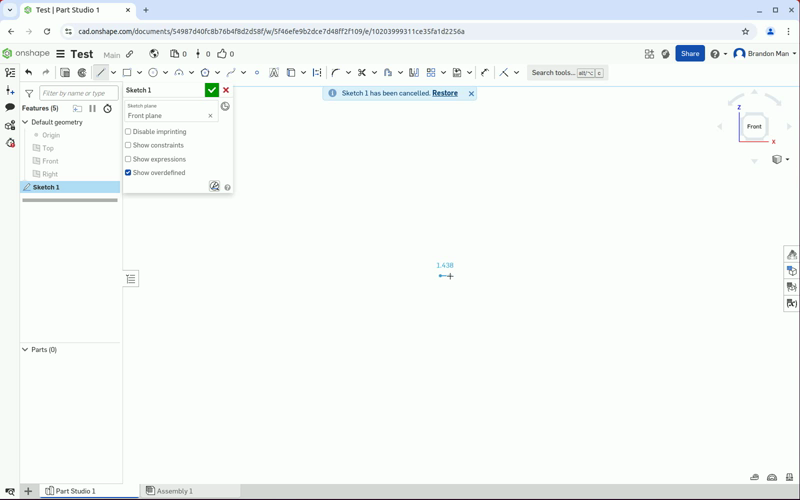
scroll(6)
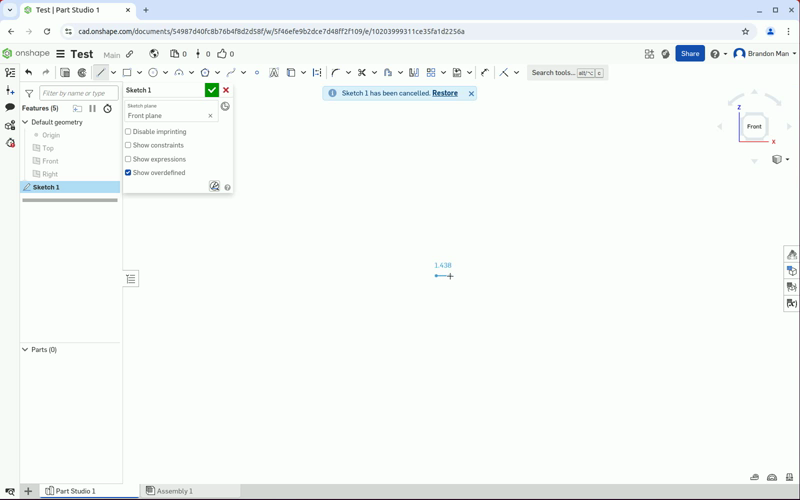
scroll(6)
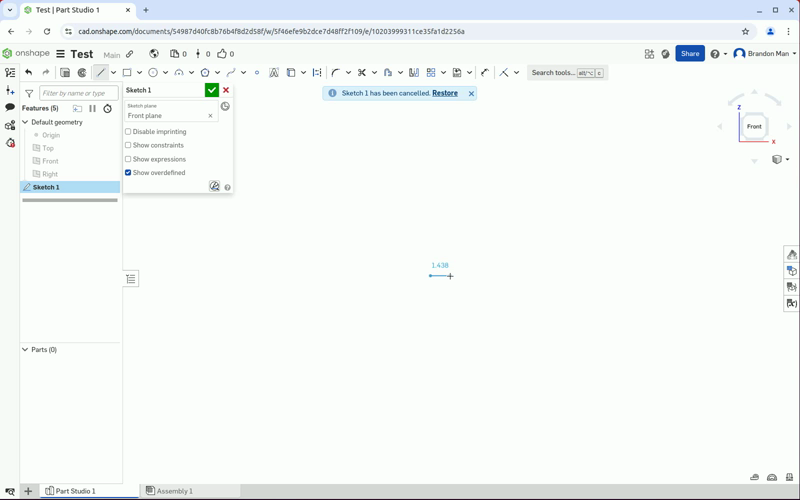
scroll(6)
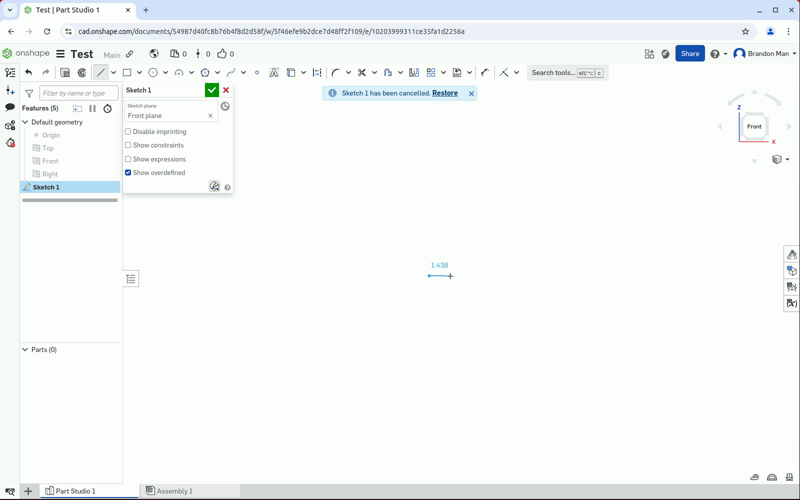
scroll(6)
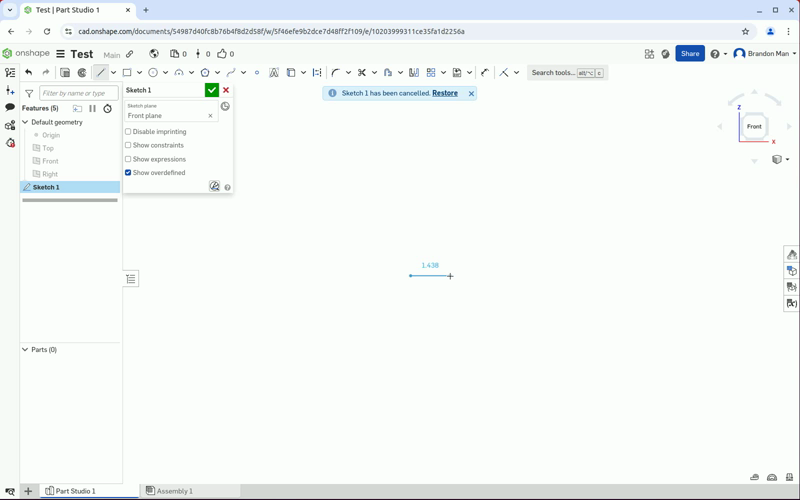
scroll(6)
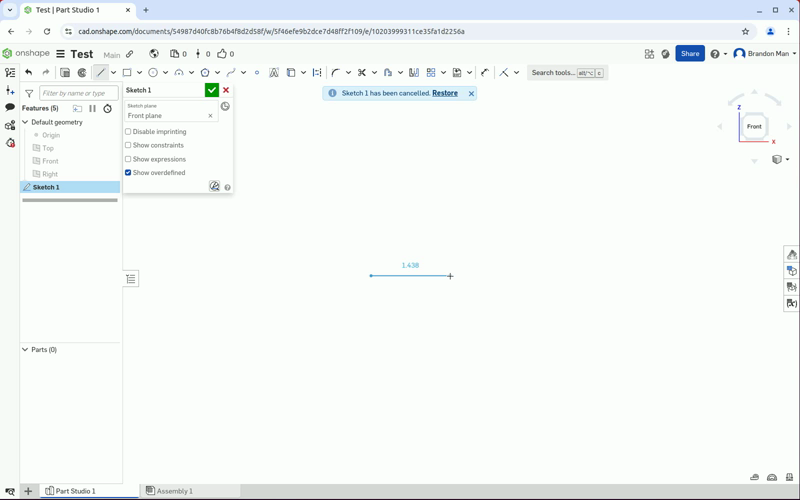
click(450, 275)
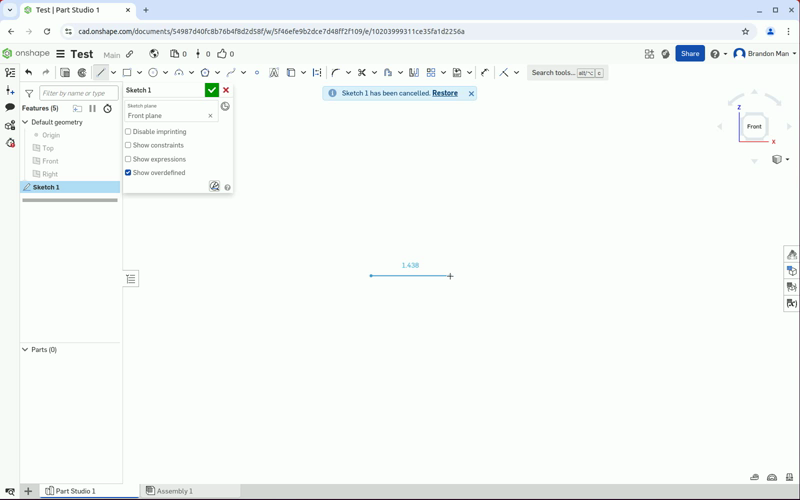
scroll(-6)
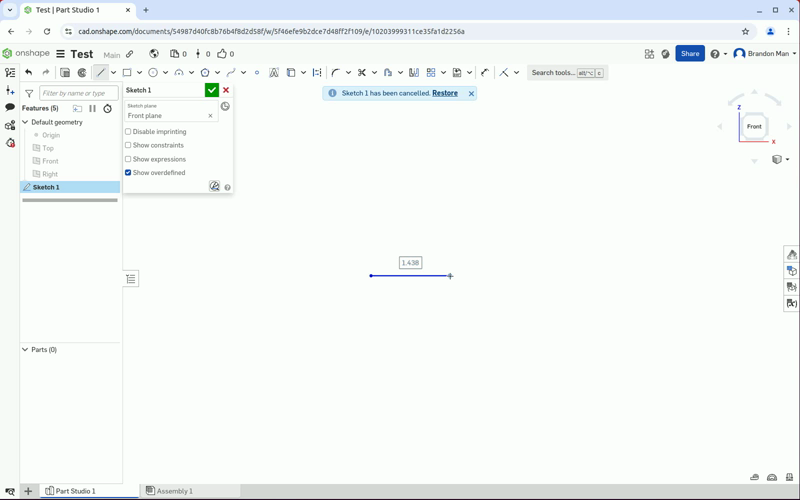
scroll(-6)
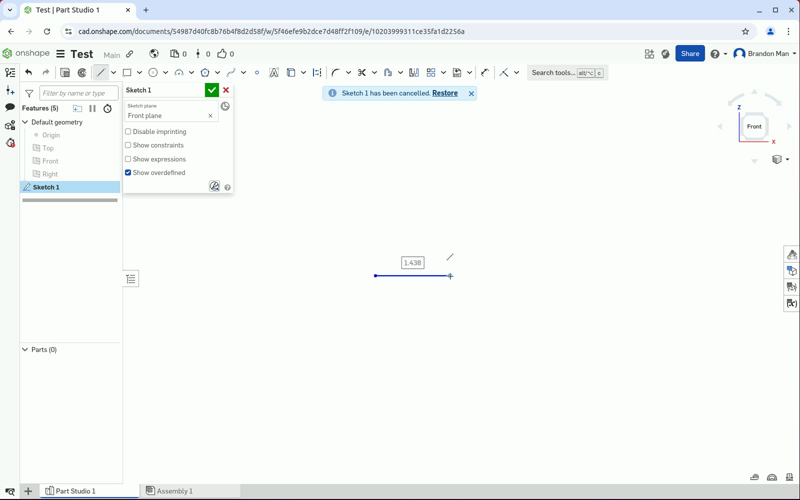
scroll(-6)
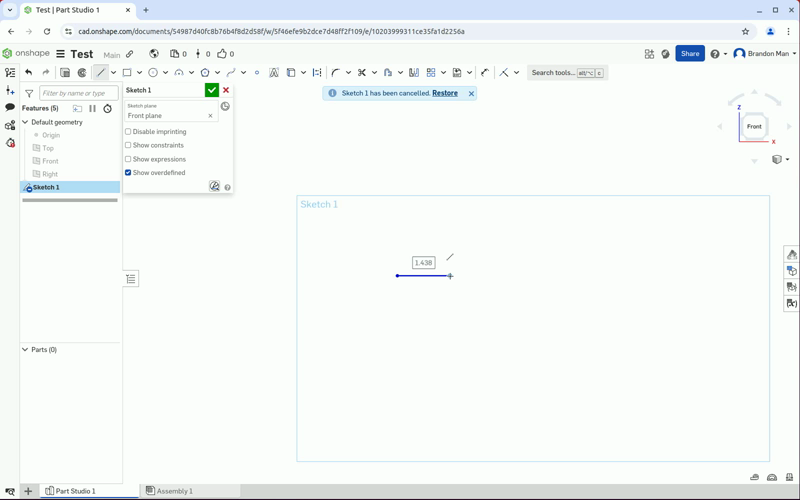
scroll(-6)
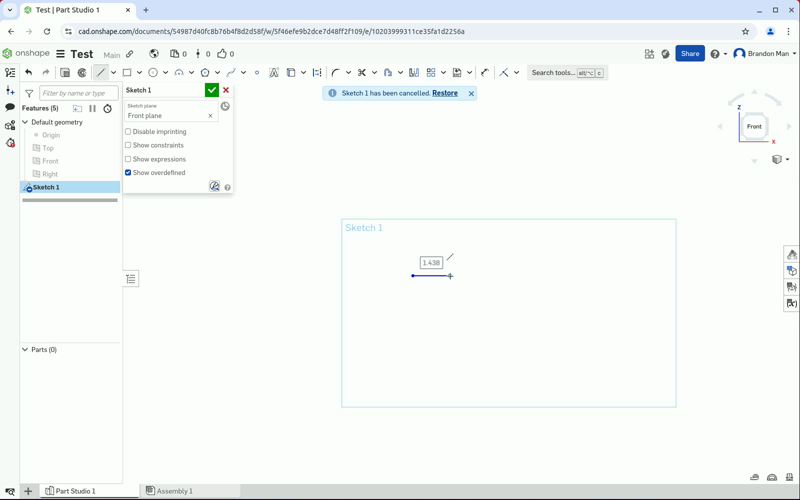
scroll(-6)
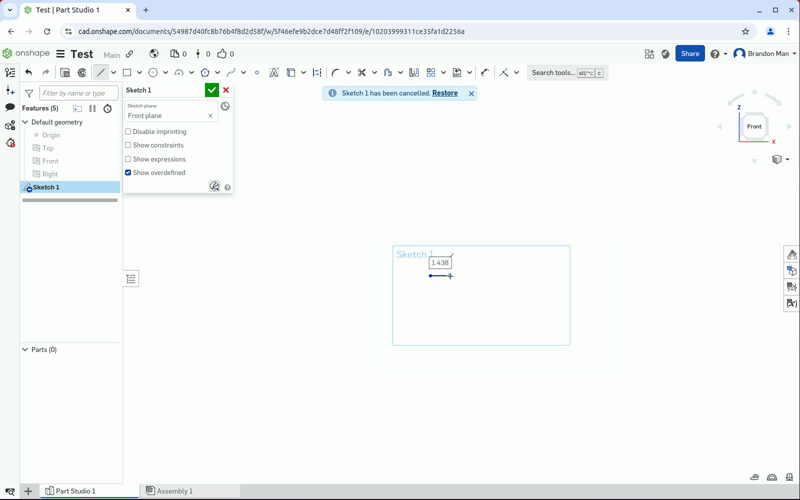
scroll(-6)
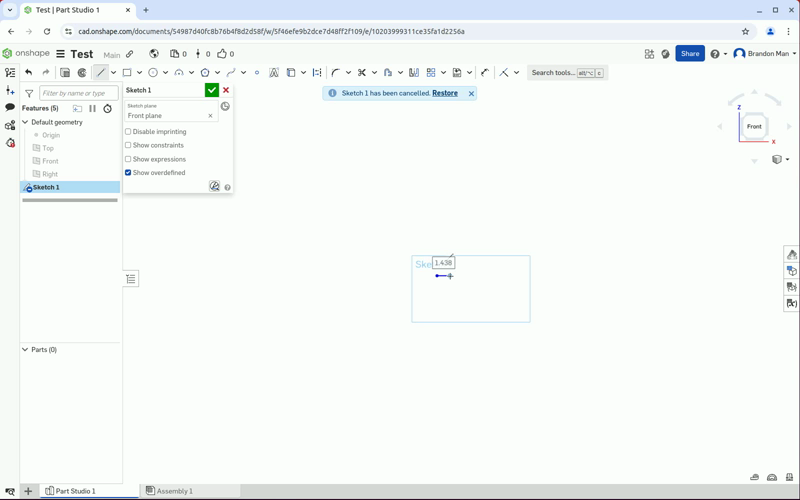
scroll(-6)
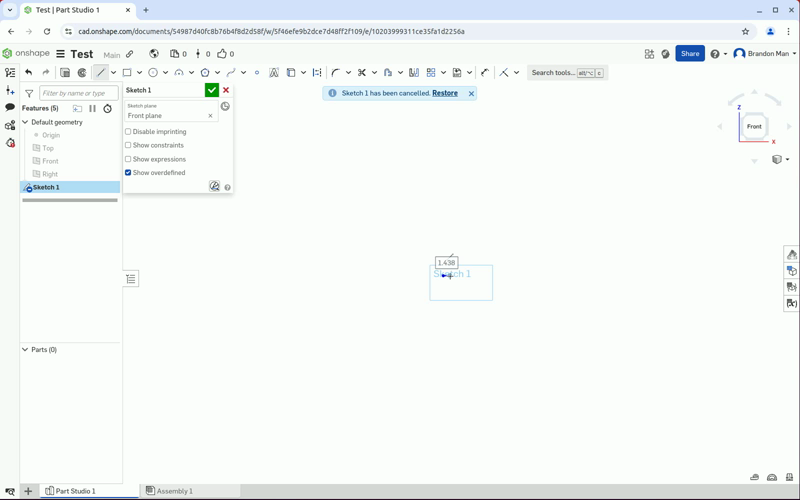
key_up(shift)
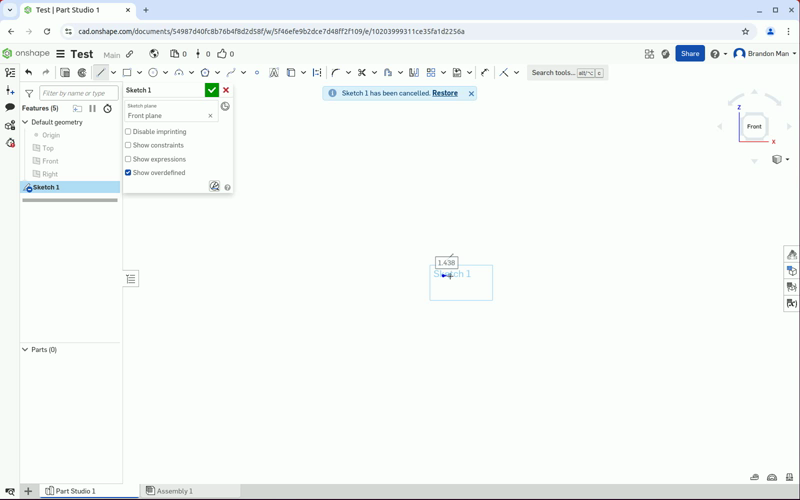
key_down(shift)
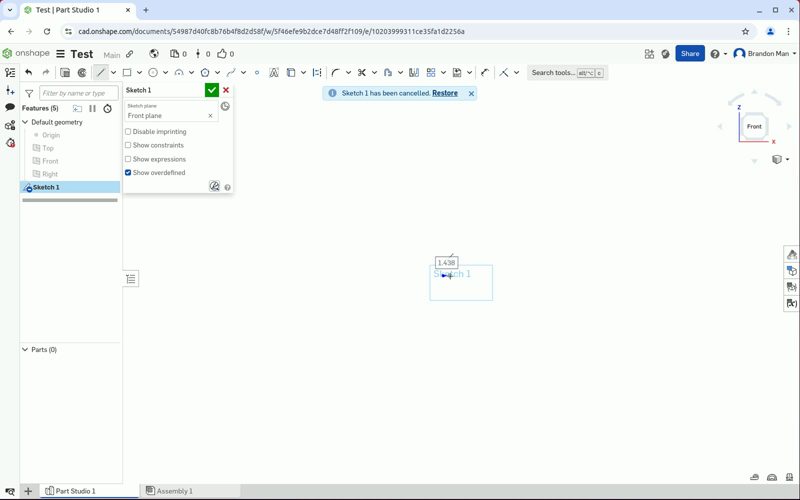
mouse_move(480, 275)
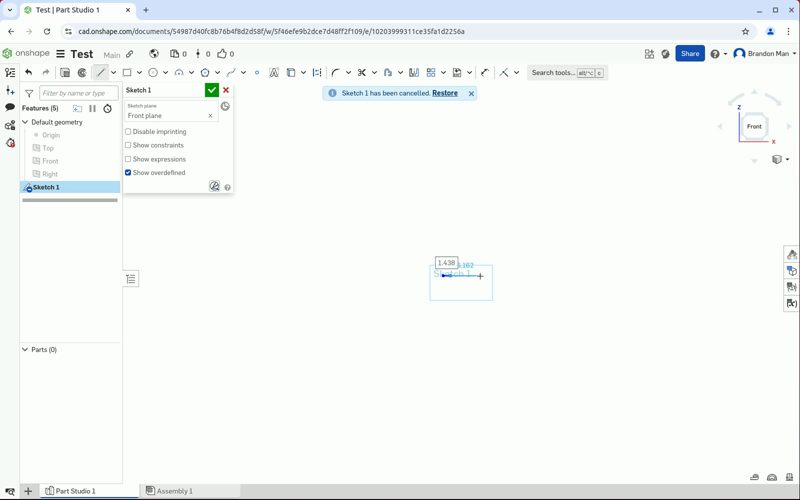
mouse_move(450, 268)
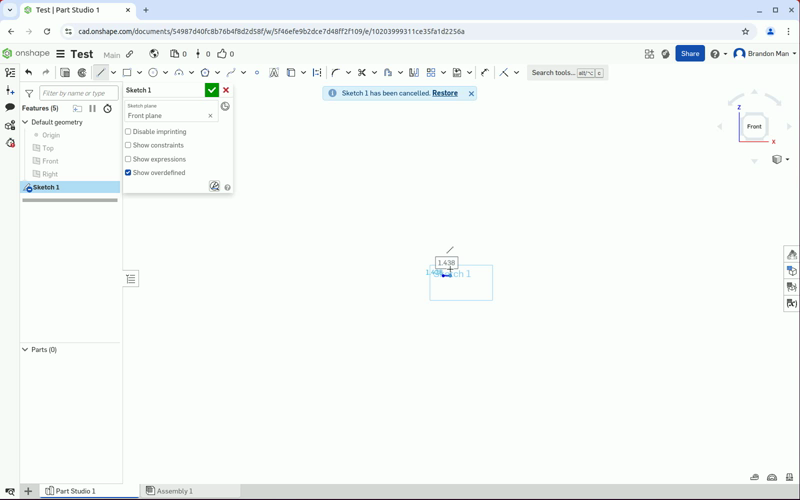
scroll(6)
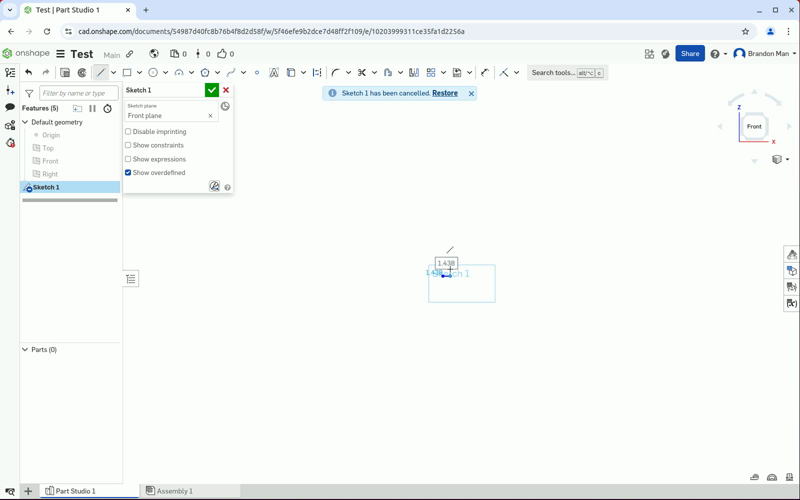
scroll(6)
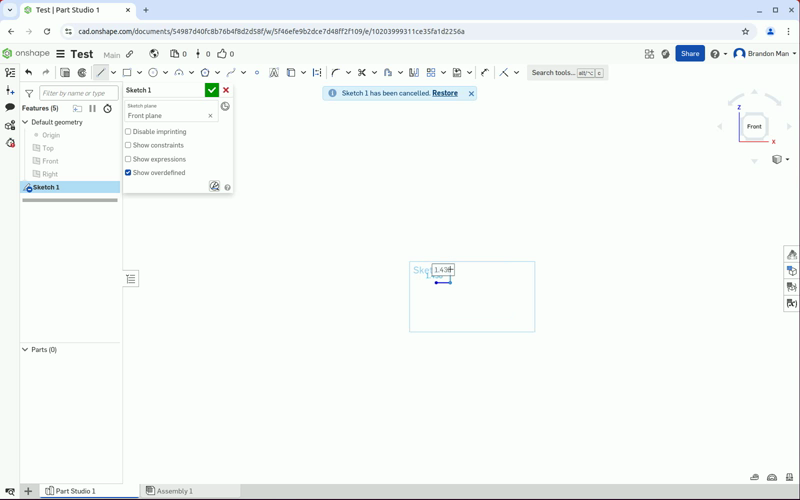
scroll(6)
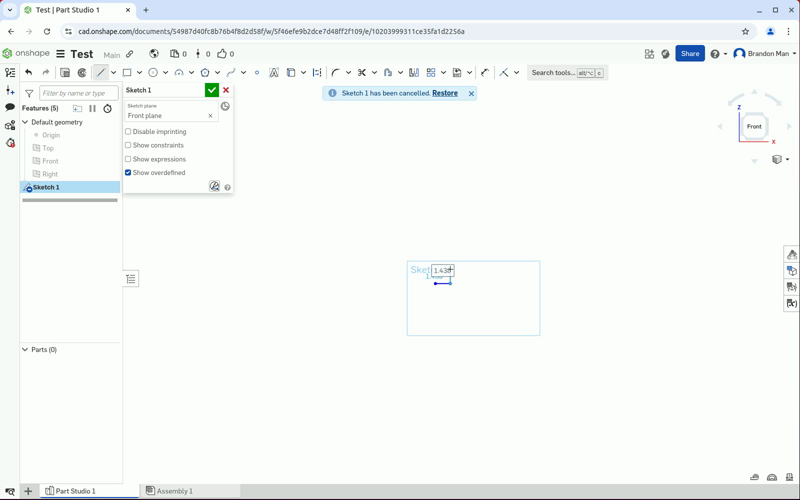
scroll(6)
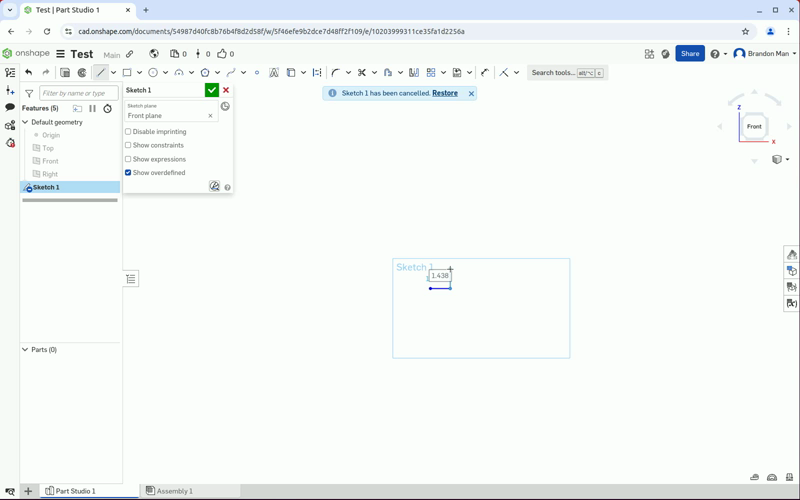
scroll(6)
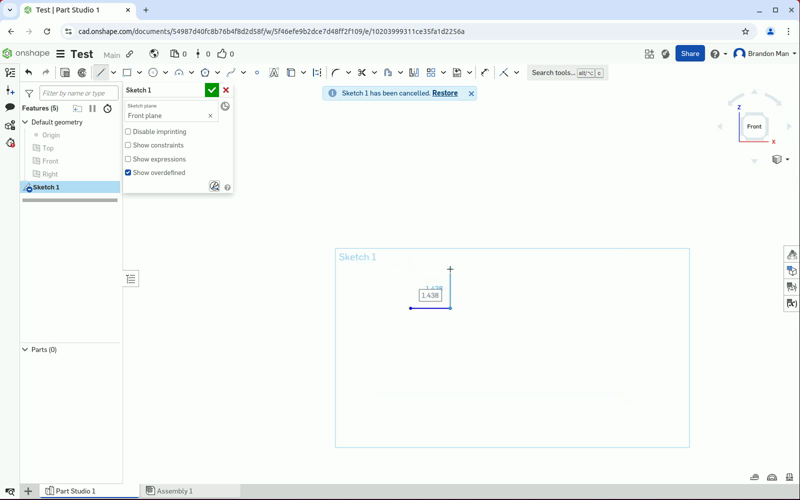
scroll(6)
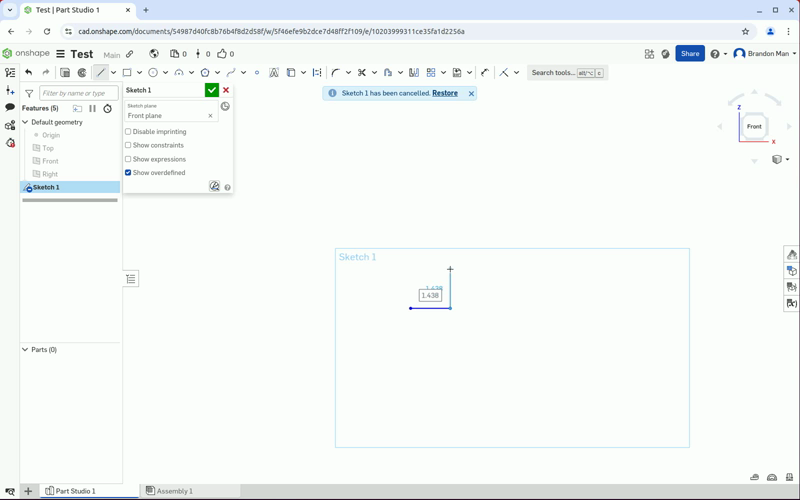
scroll(6)
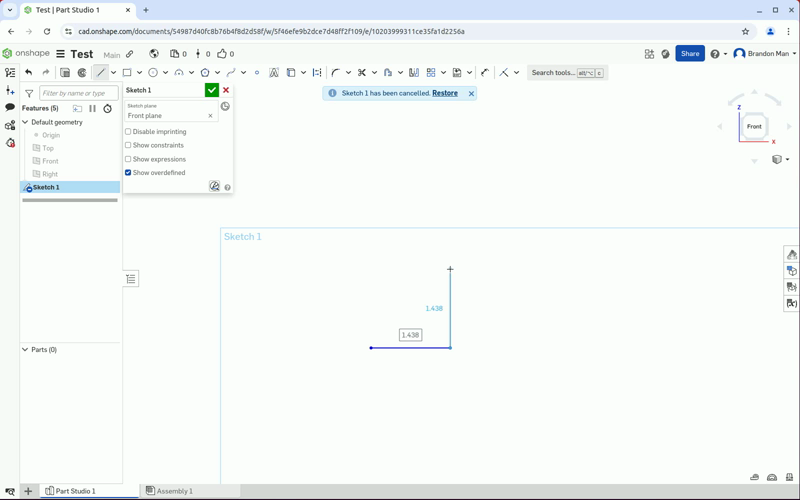
click(450, 268)
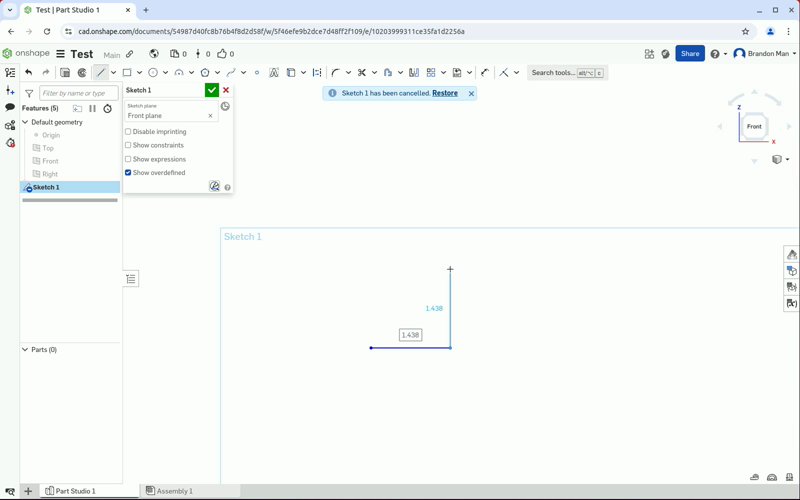
scroll(-6)
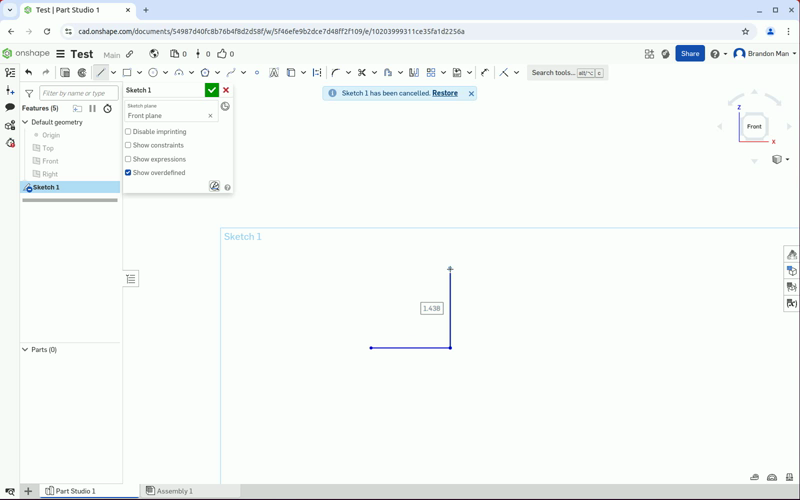
scroll(-6)
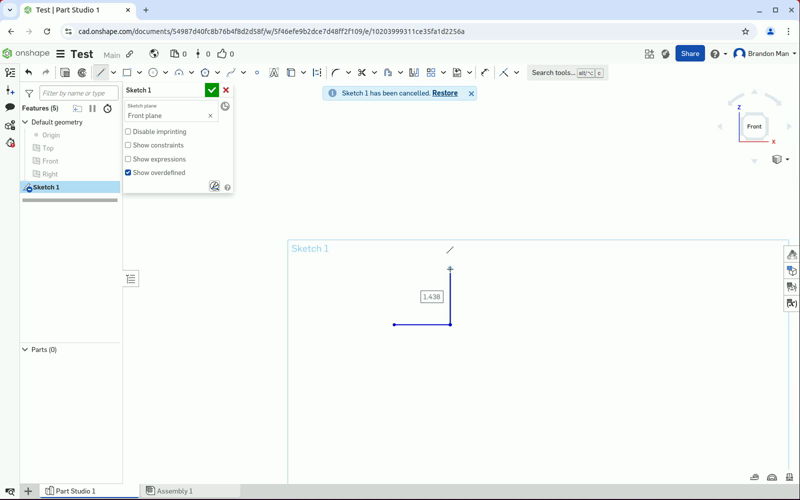
scroll(-6)
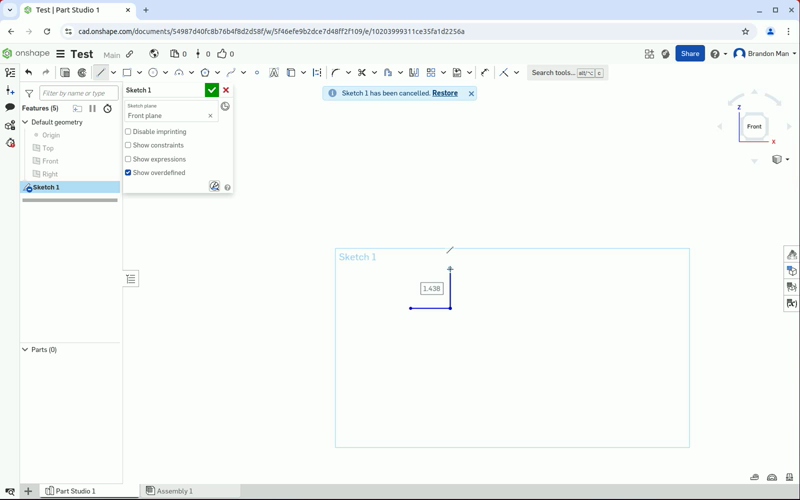
scroll(-6)
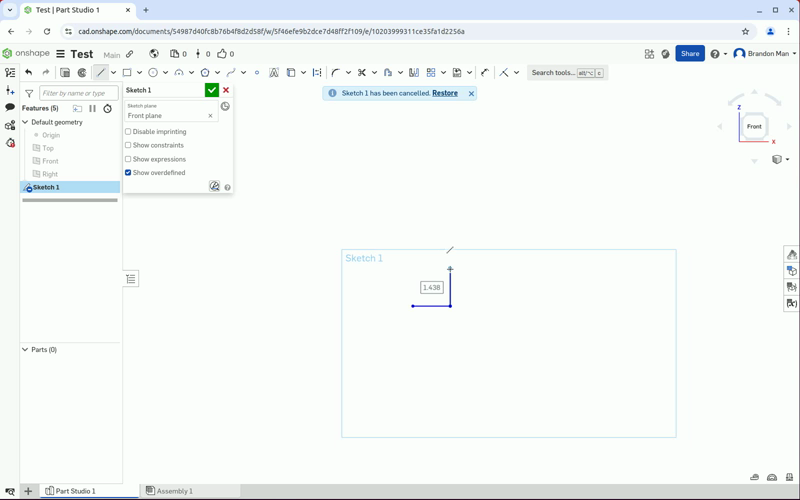
scroll(-6)
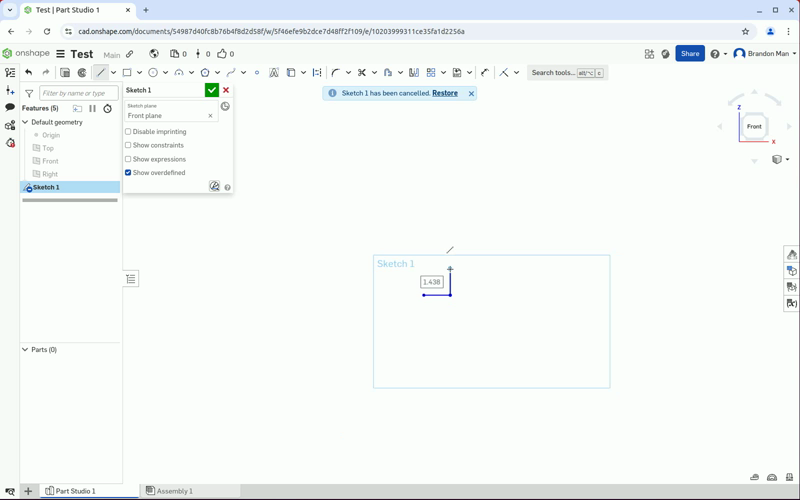
scroll(-6)
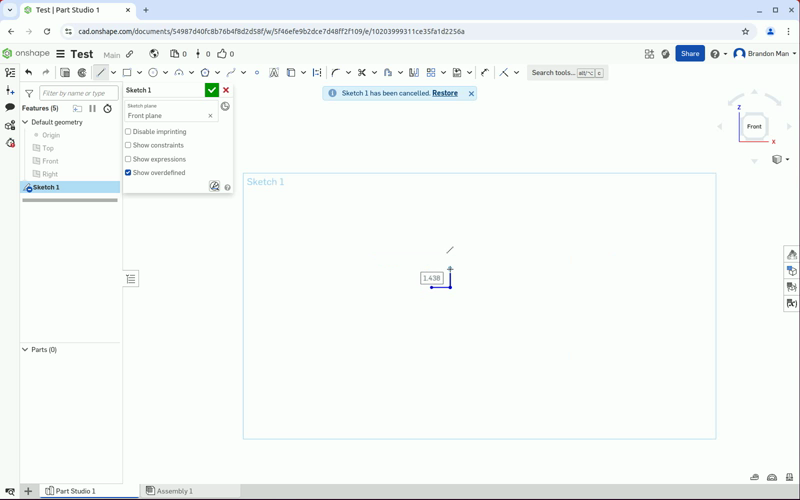
scroll(-6)
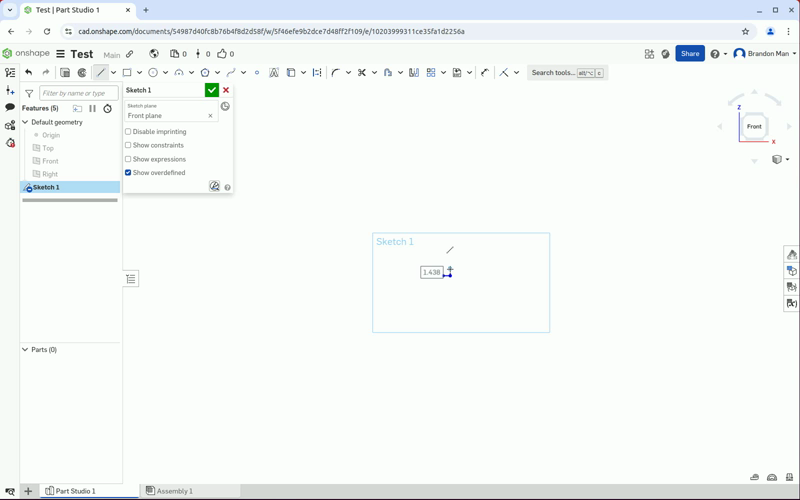
key_up(shift)
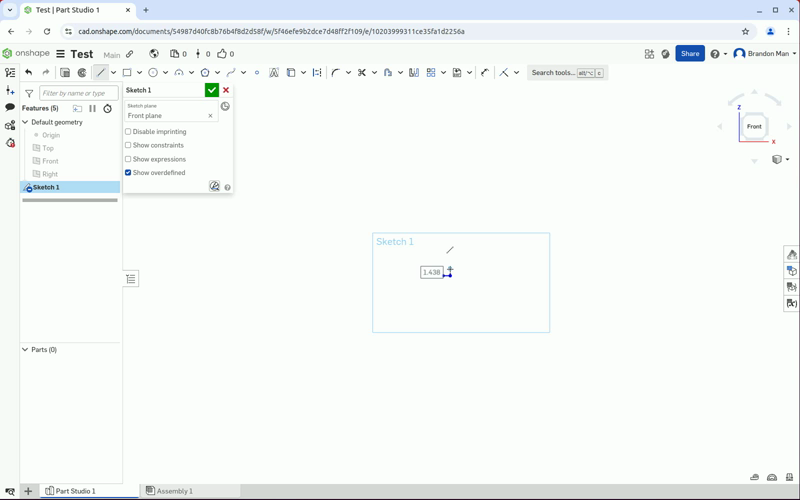
key_down(shift)
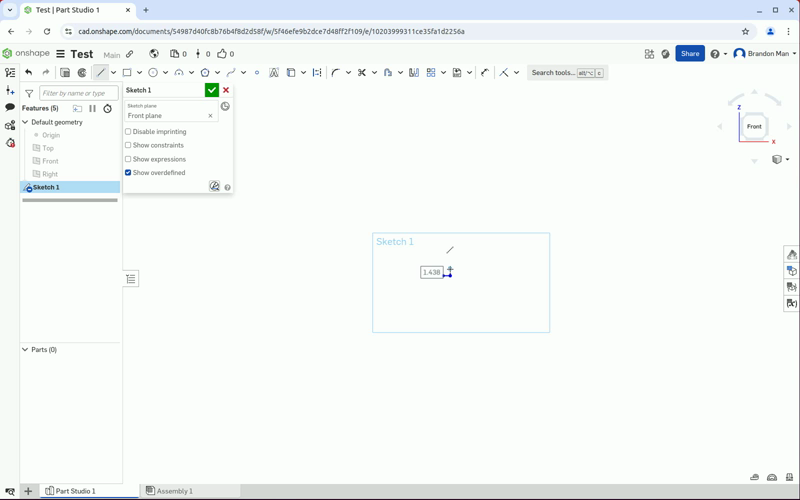
mouse_move(480, 268)
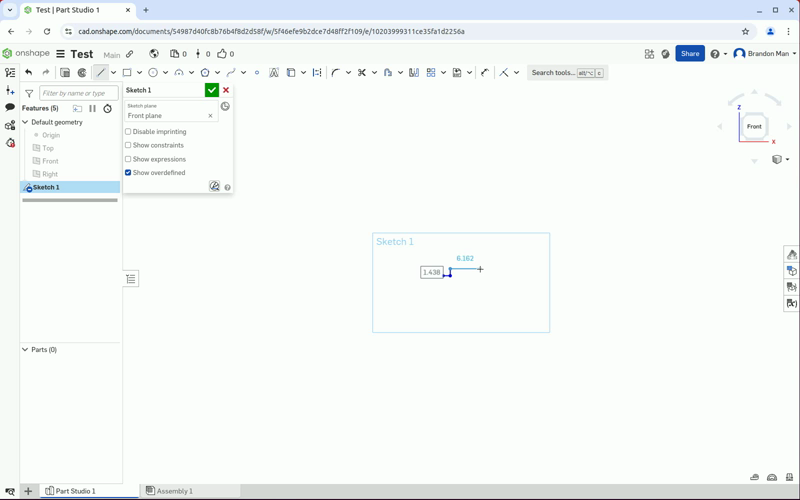
mouse_move(443, 268)
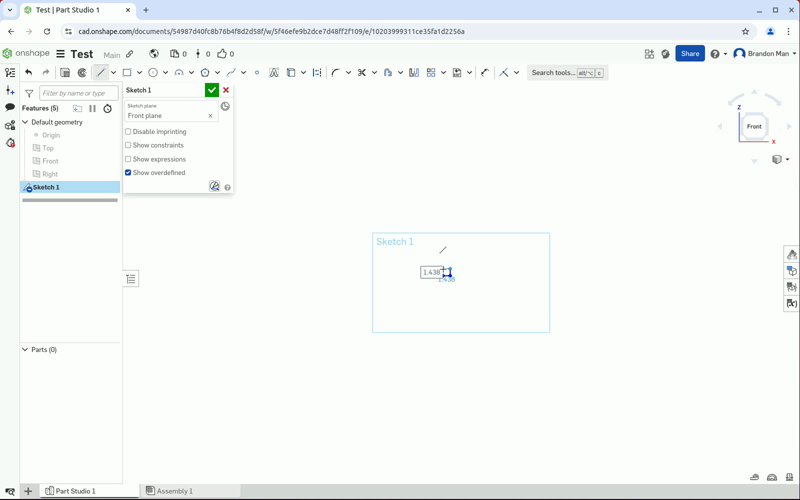
scroll(6)
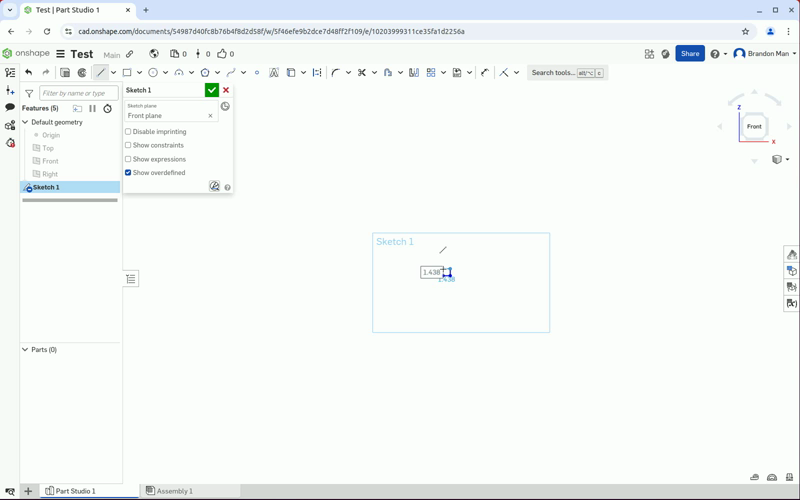
scroll(6)
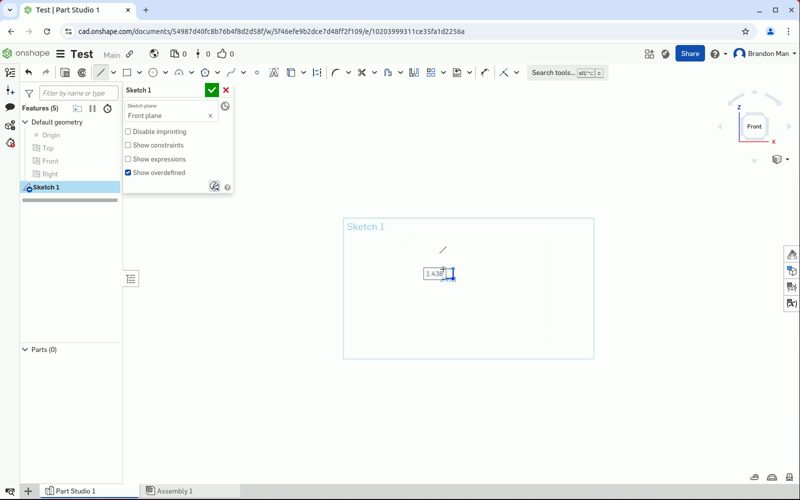
scroll(6)
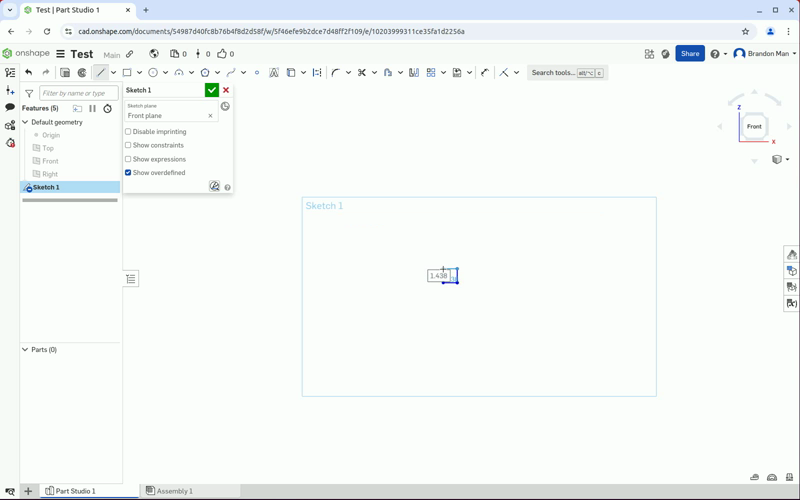
scroll(6)
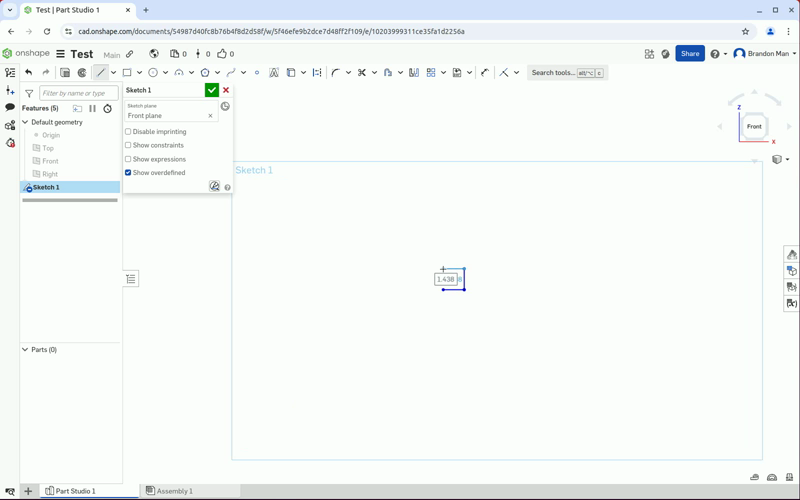
scroll(6)
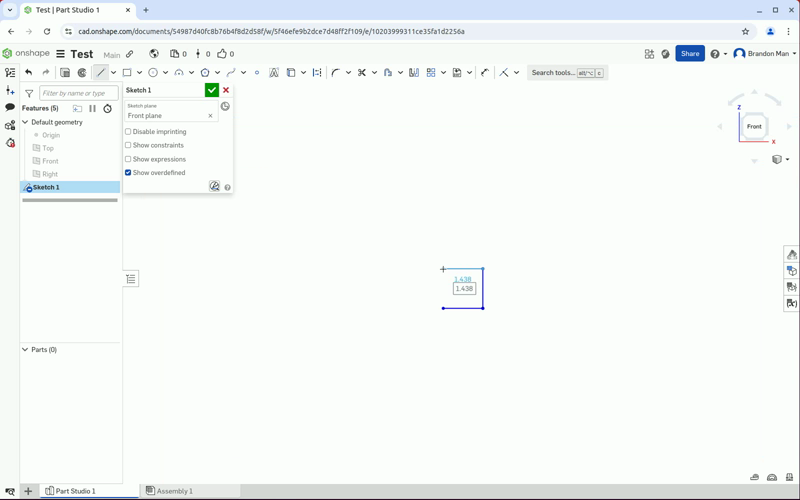
scroll(6)
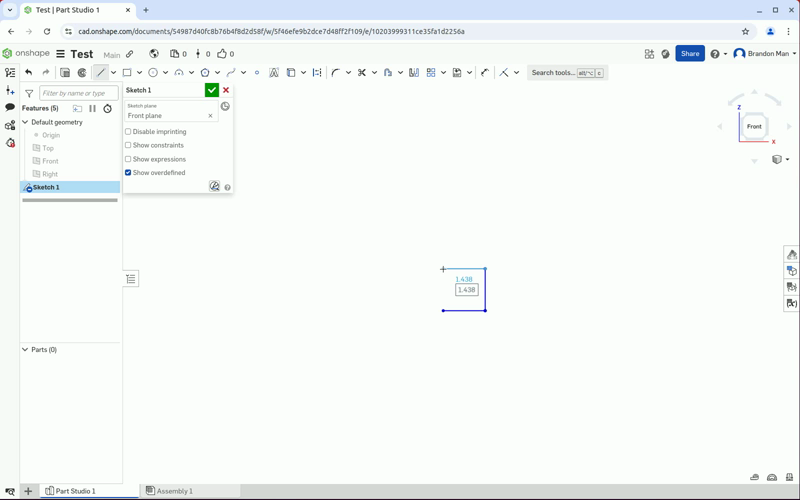
scroll(6)
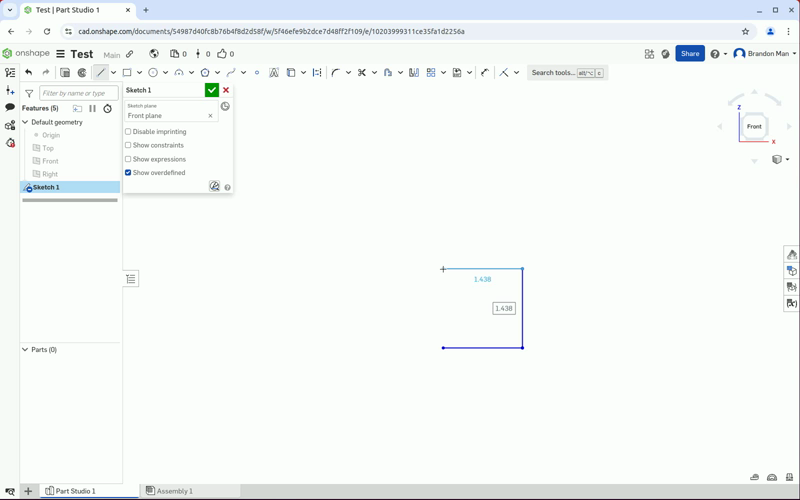
click(443, 268)
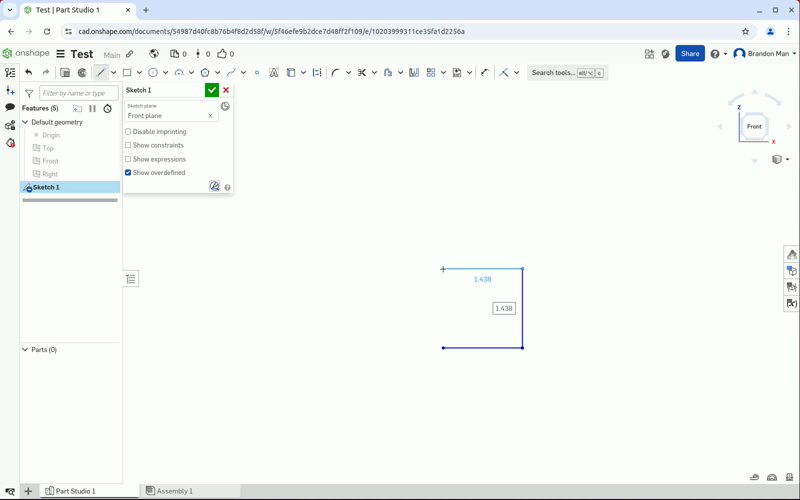
scroll(-6)
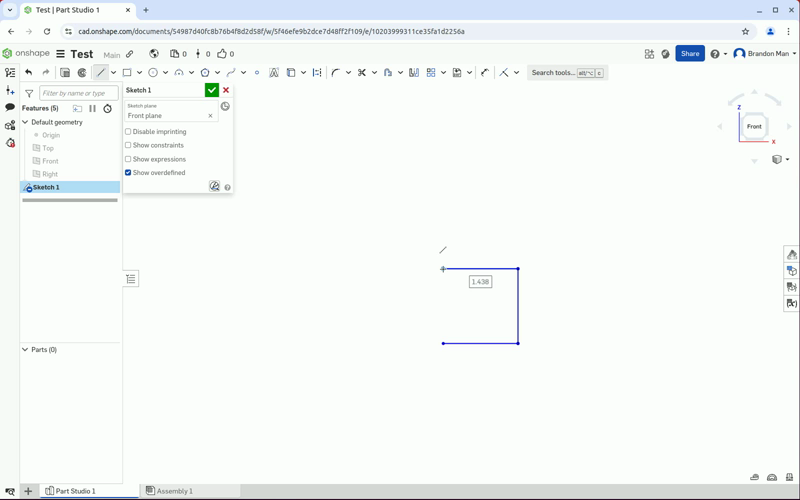
scroll(-6)
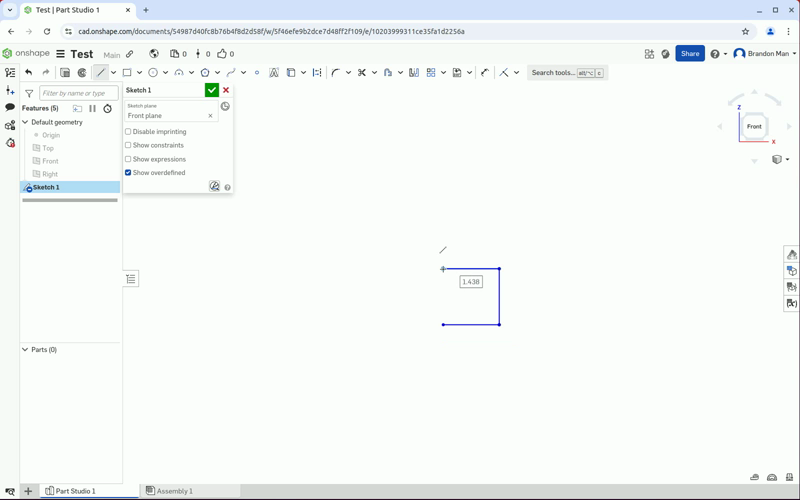
scroll(-6)
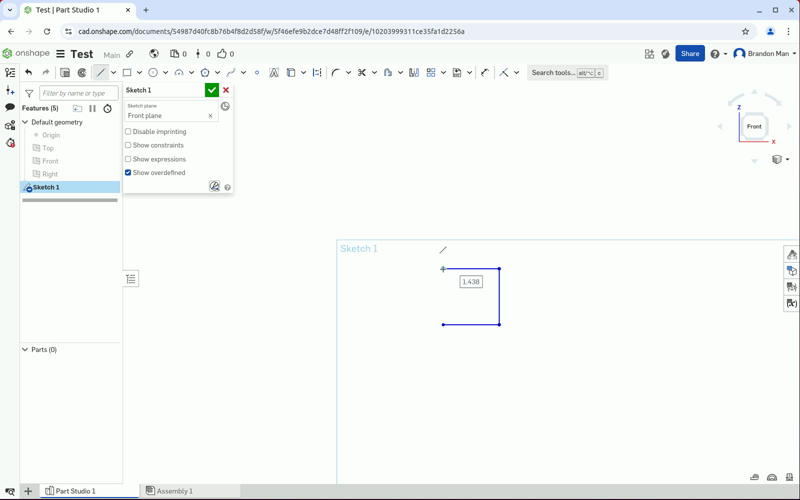
scroll(-6)
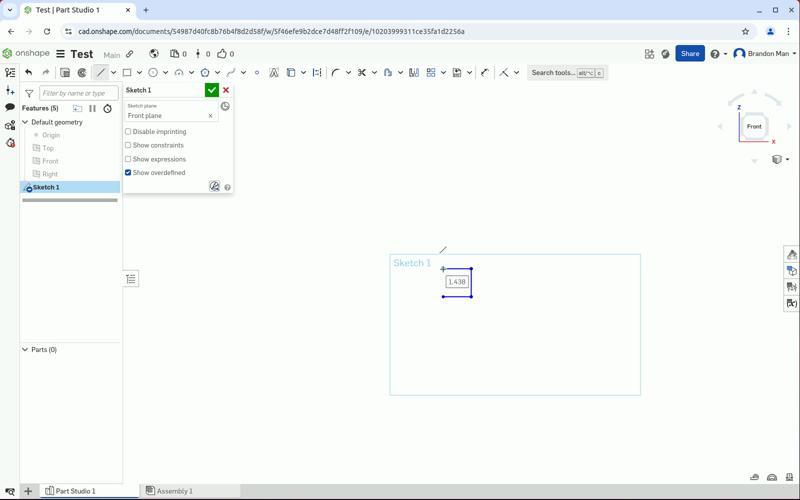
scroll(-6)
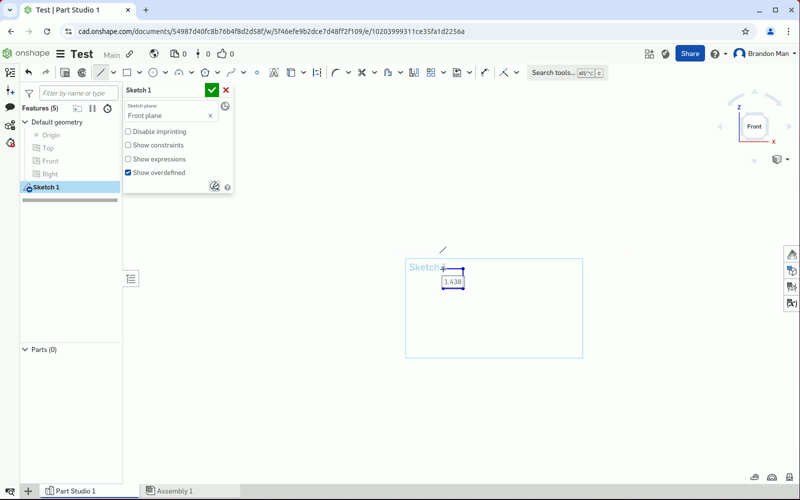
scroll(-6)
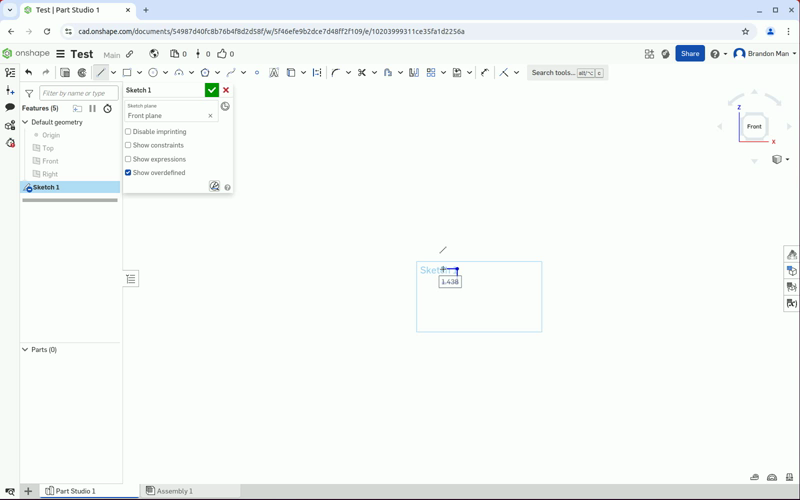
scroll(-6)
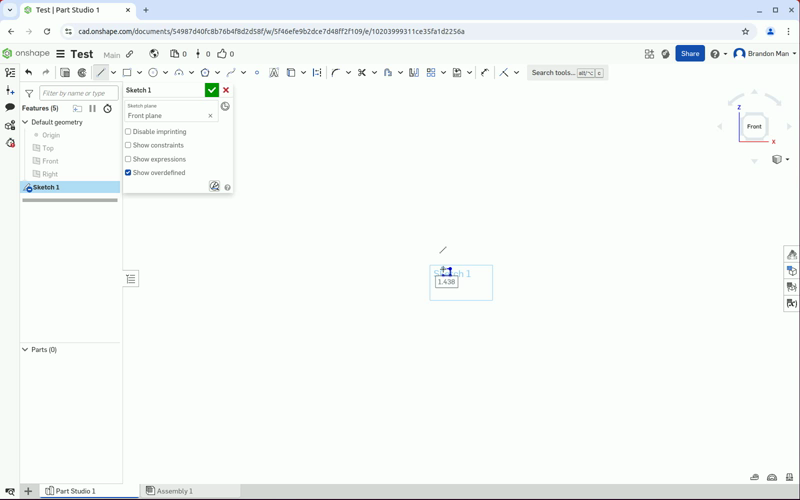
key_up(shift)
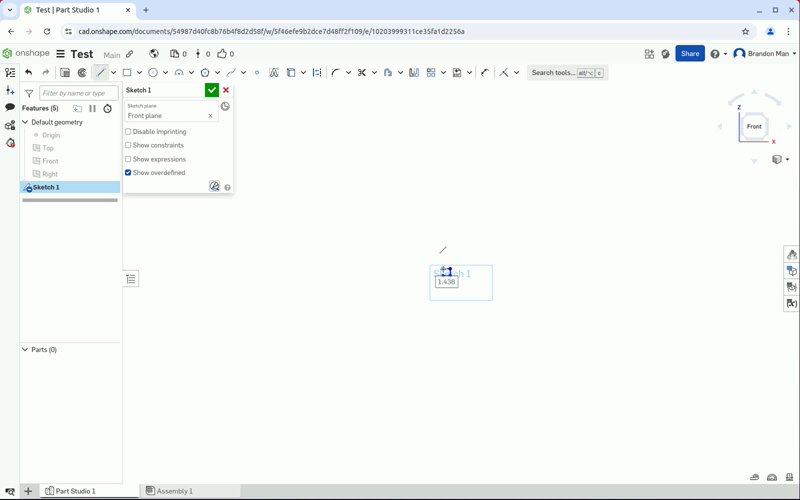
mouse_move(473, 268)
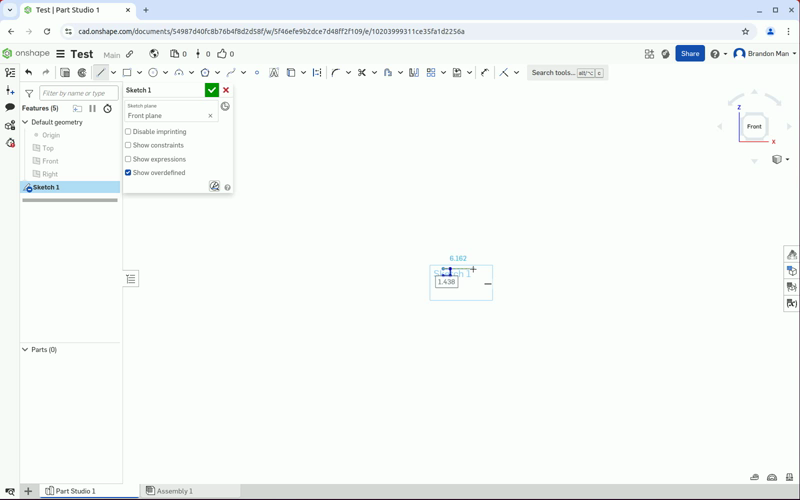
key_down(shift)
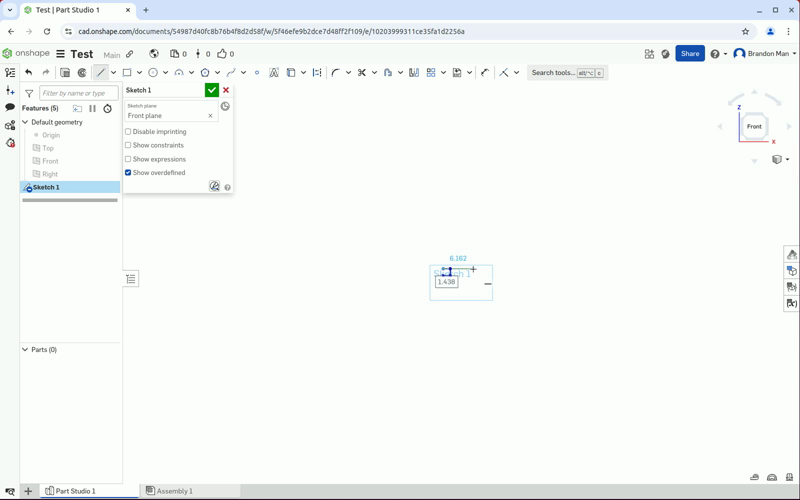
mouse_move(443, 275)
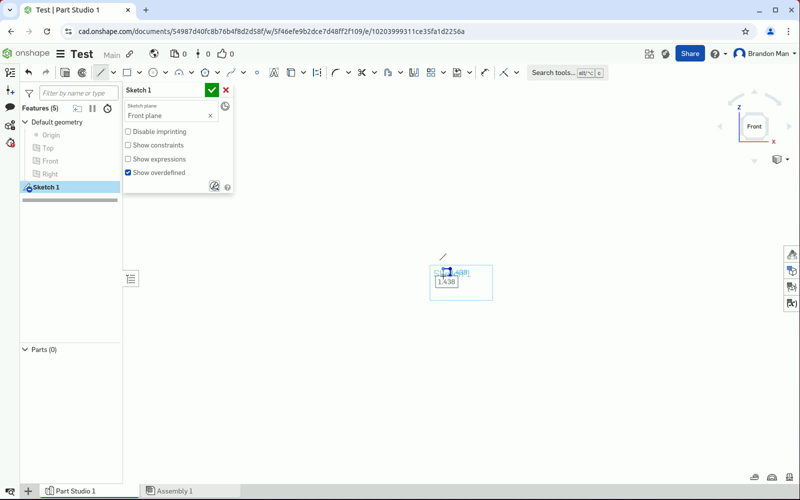
scroll(6)
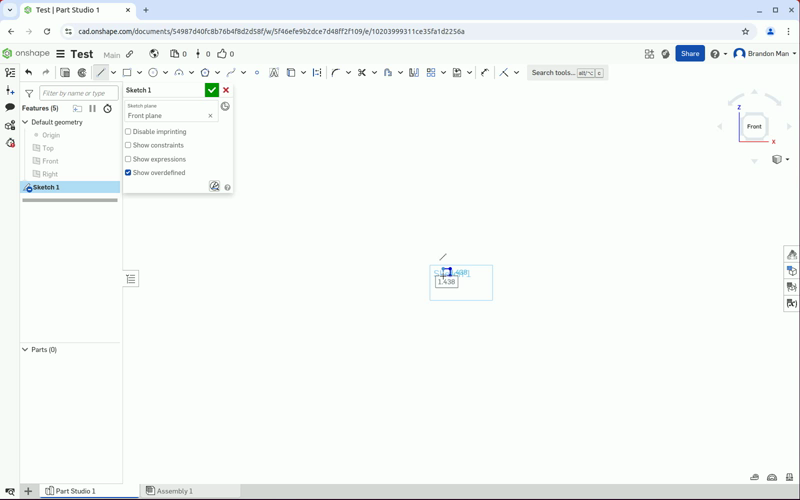
scroll(6)
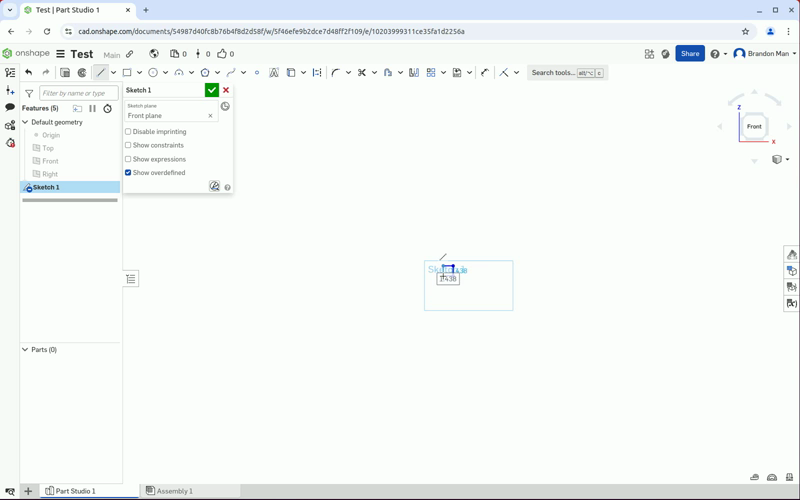
scroll(6)
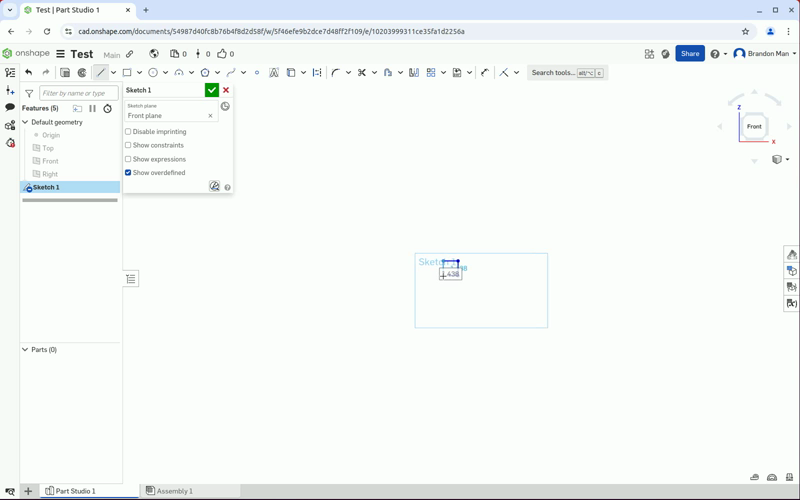
scroll(6)
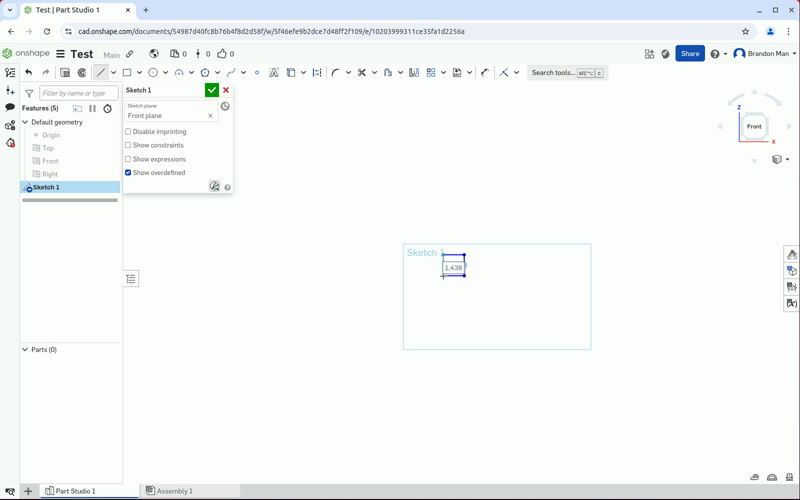
scroll(6)
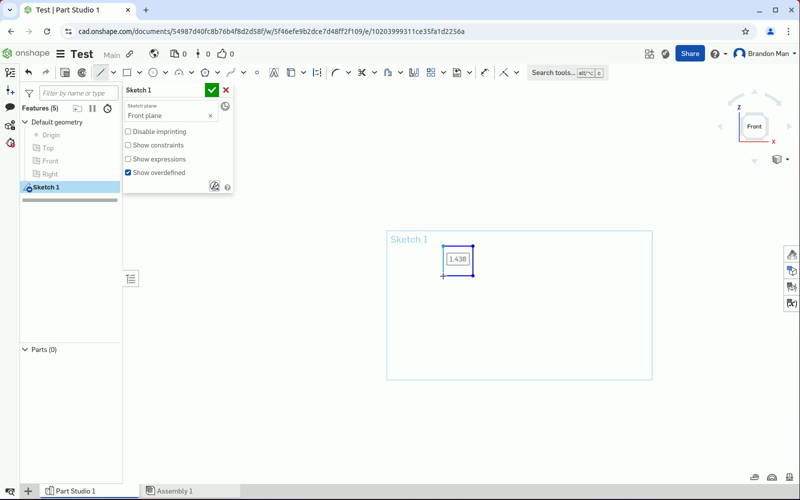
scroll(6)
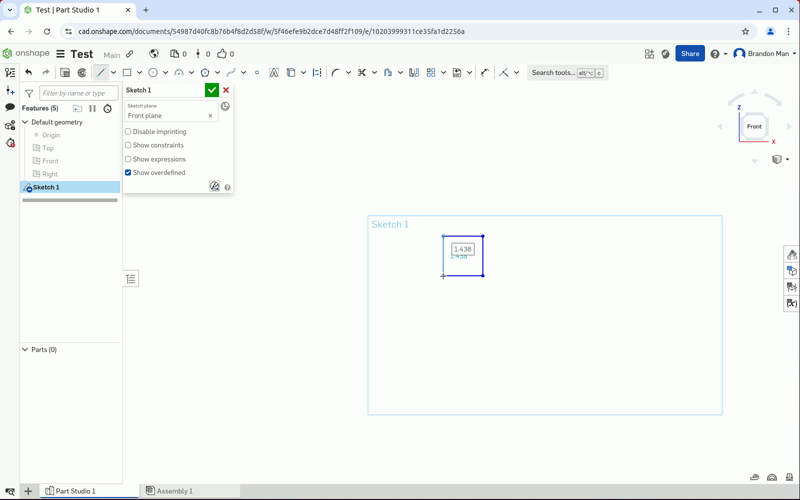
scroll(6)
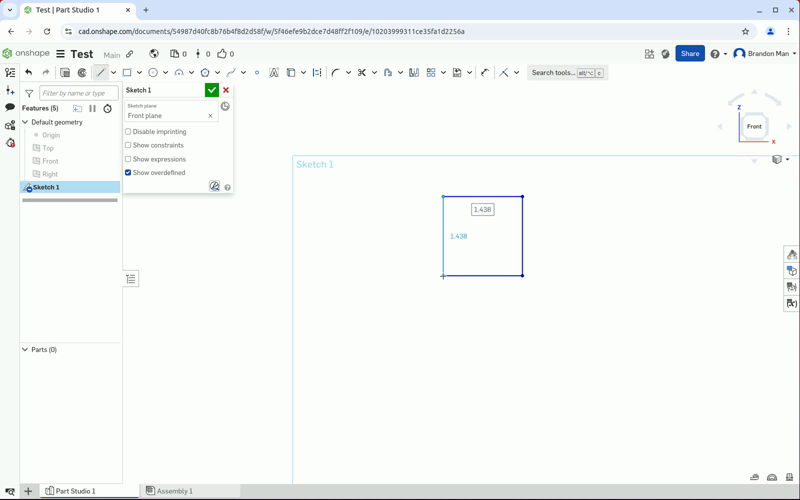
key_up(shift)
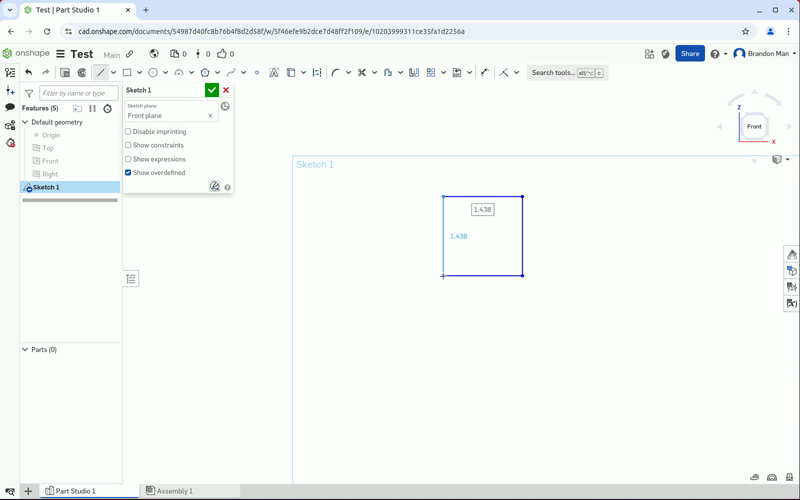
click(443, 275)
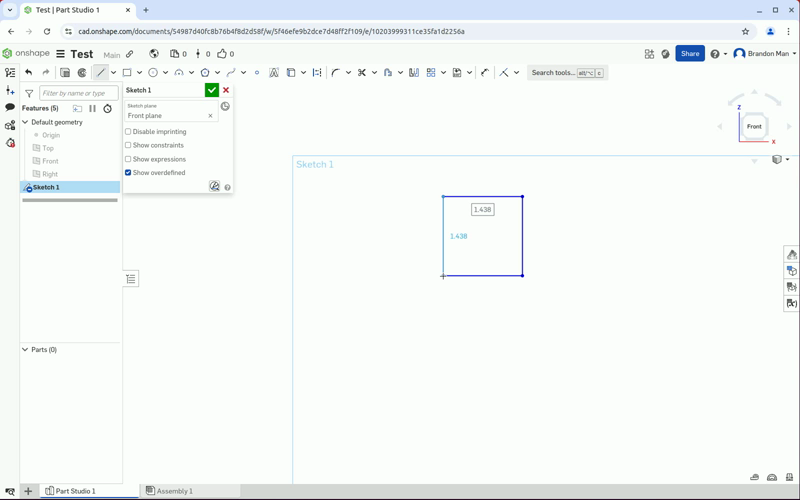
scroll(-6)
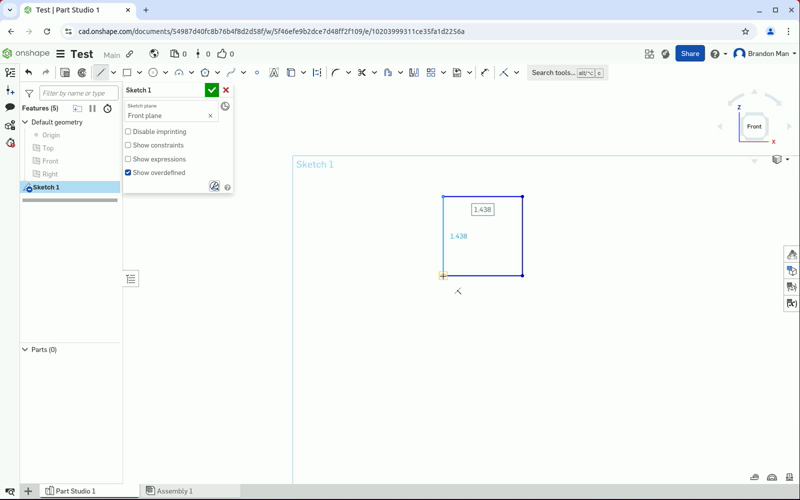
scroll(-6)
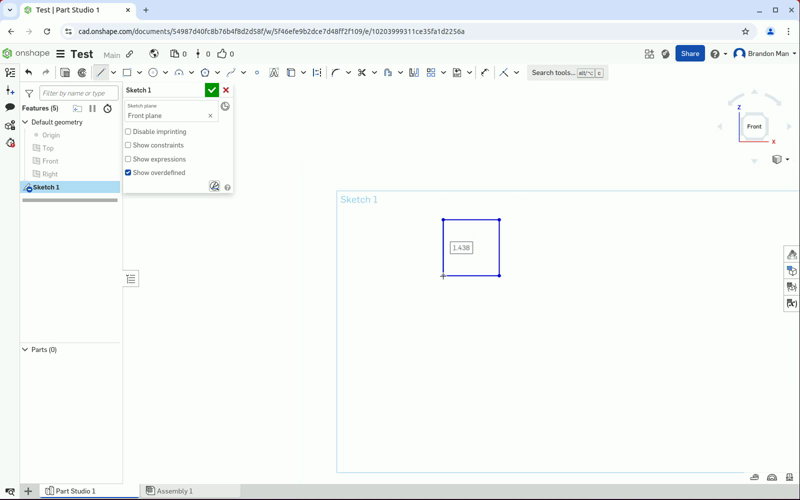
scroll(-6)
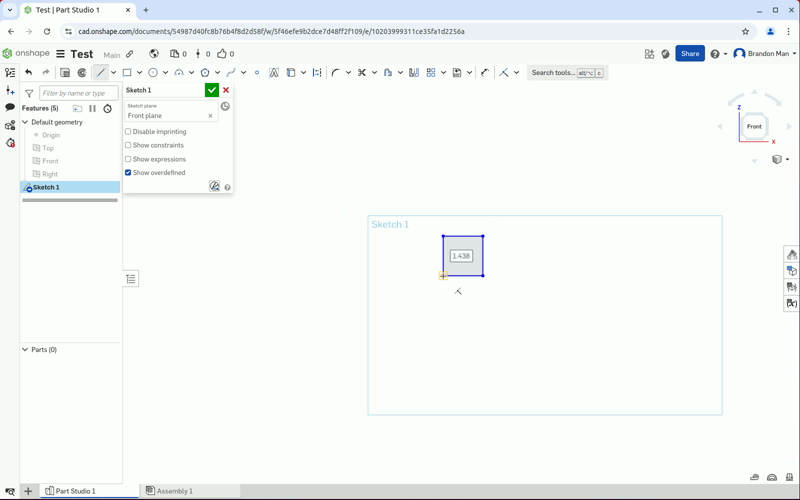
scroll(-6)
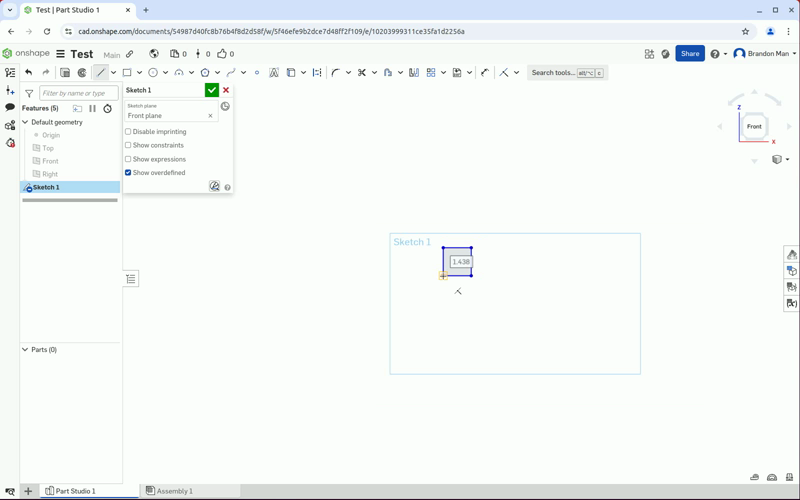
scroll(-6)
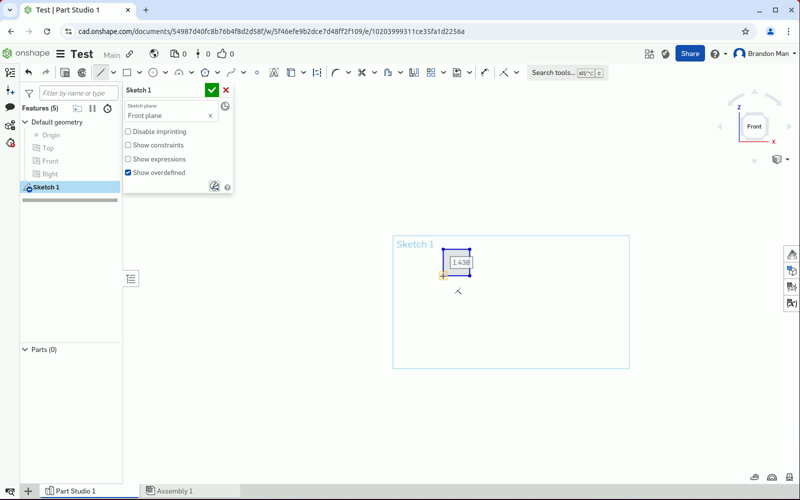
scroll(-6)
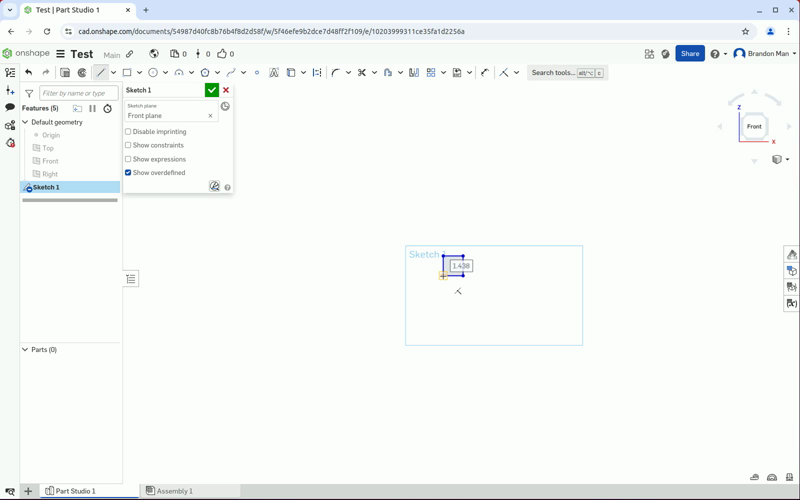
scroll(-6)
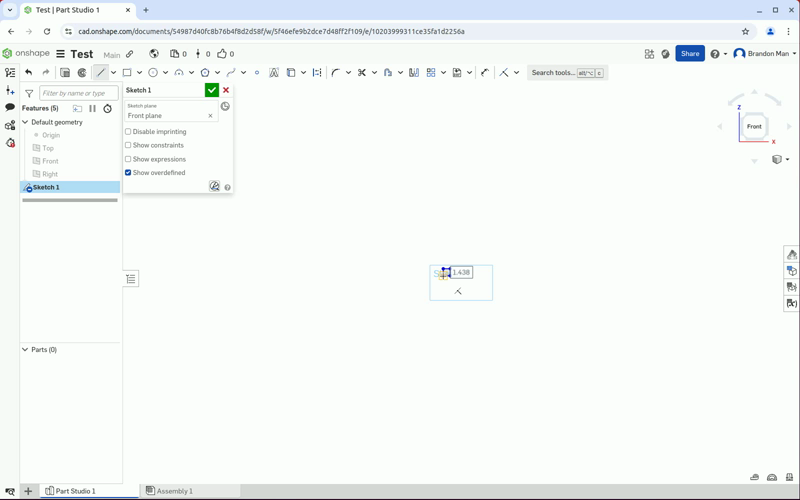
key(esc)
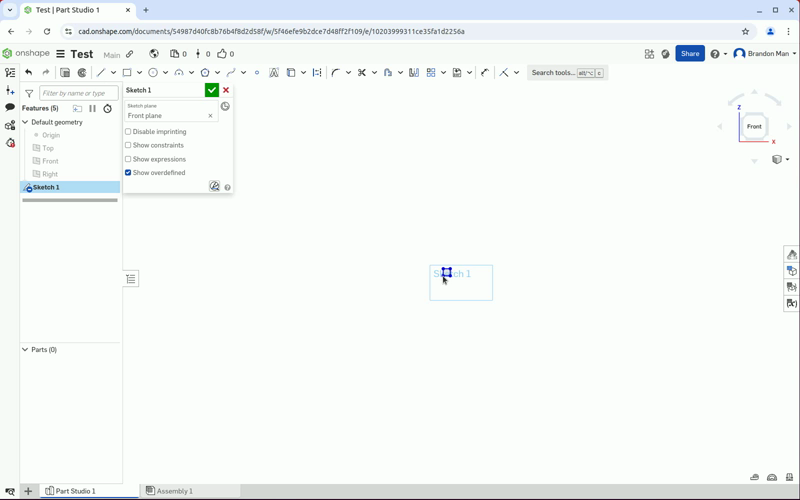
mouse_move(443, 273)
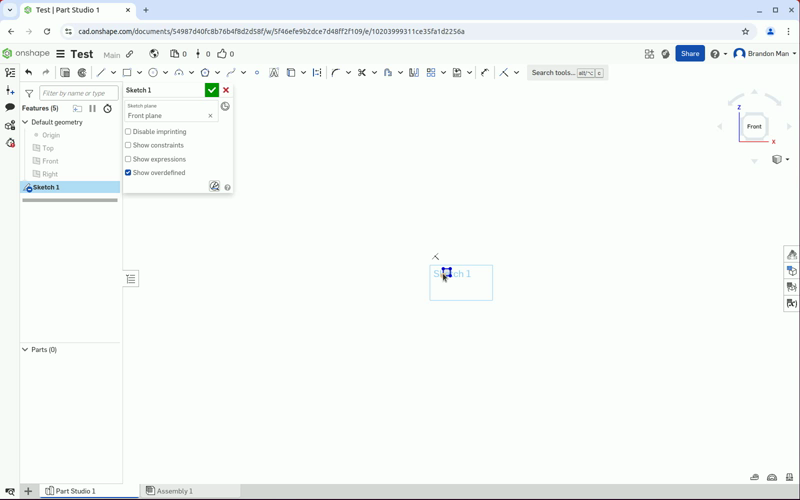
scroll(6)
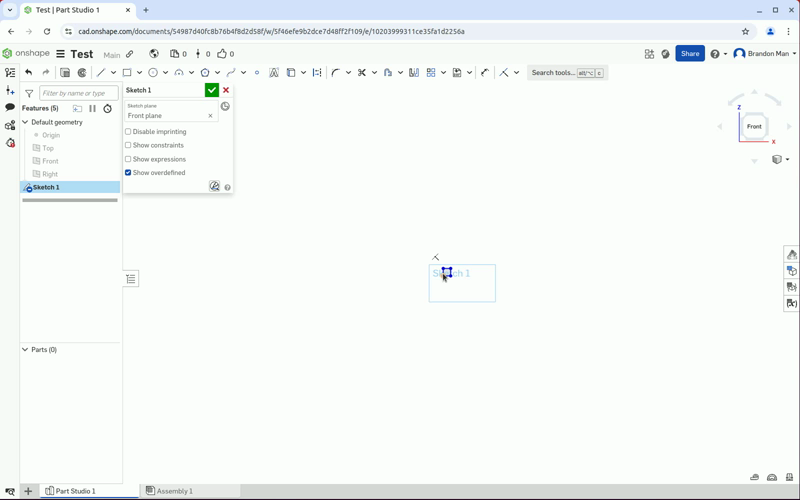
scroll(6)
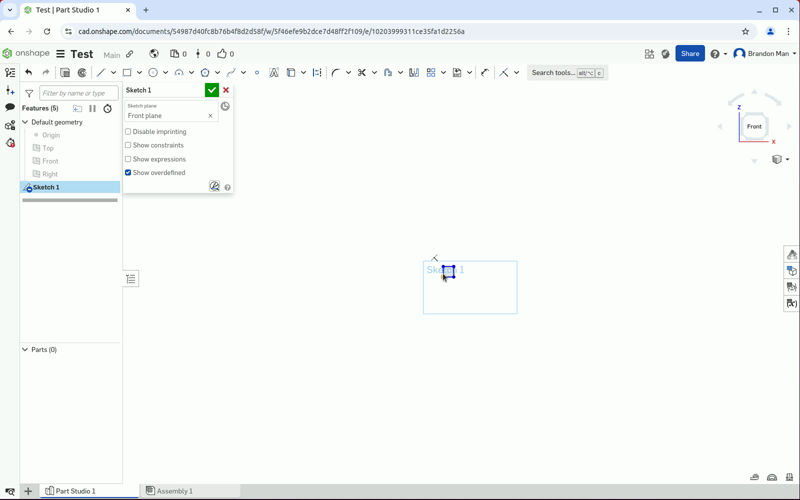
scroll(6)
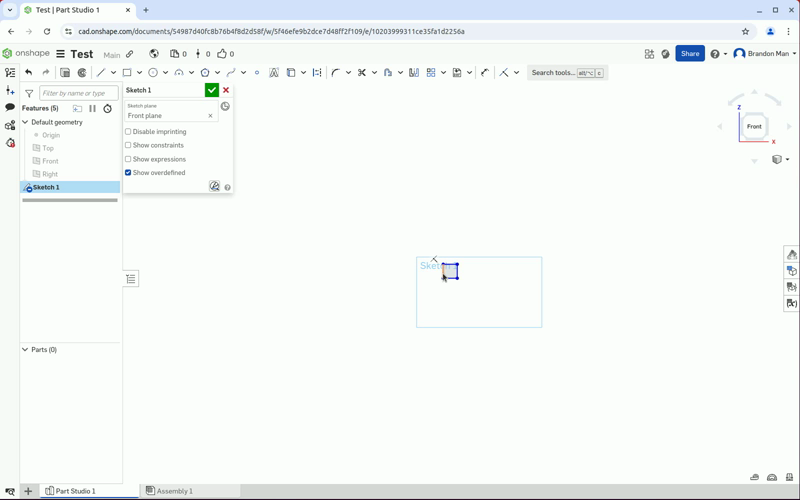
scroll(6)
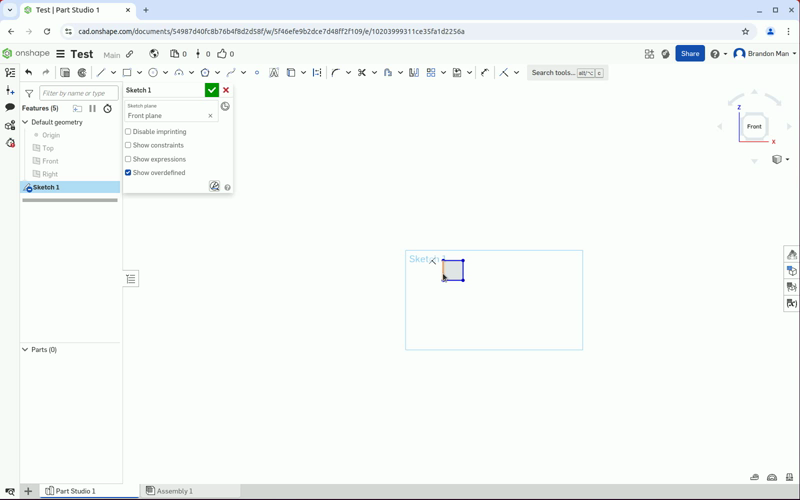
scroll(6)
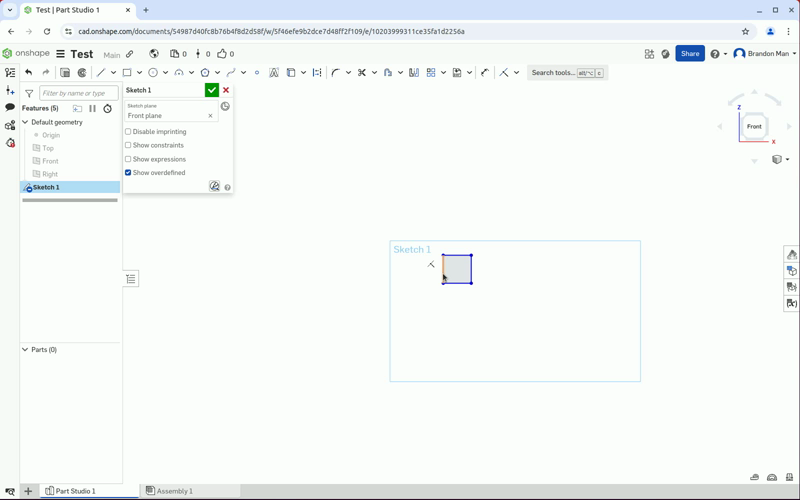
scroll(6)
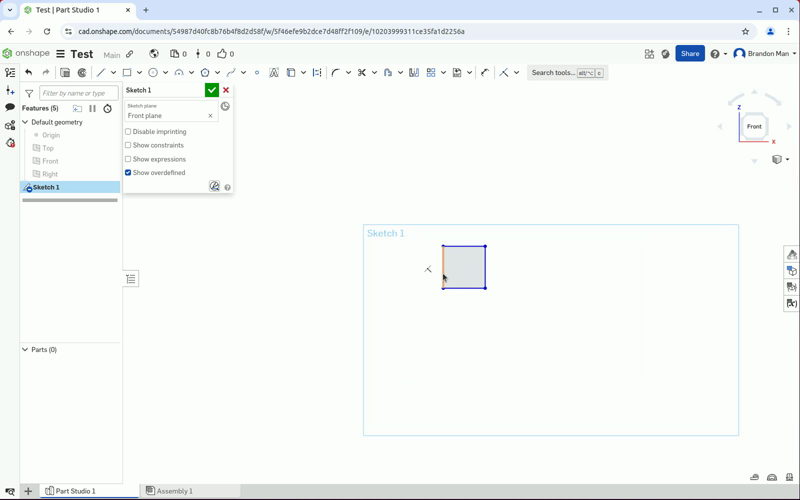
scroll(6)
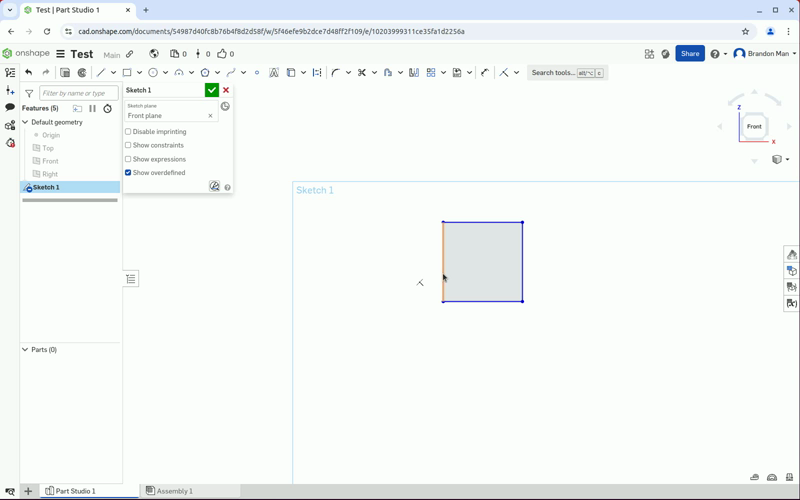
click(443, 273)
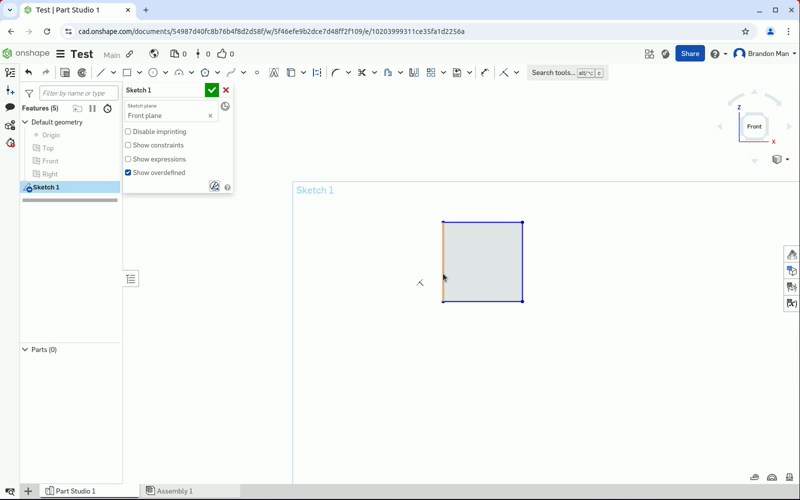
scroll(-6)
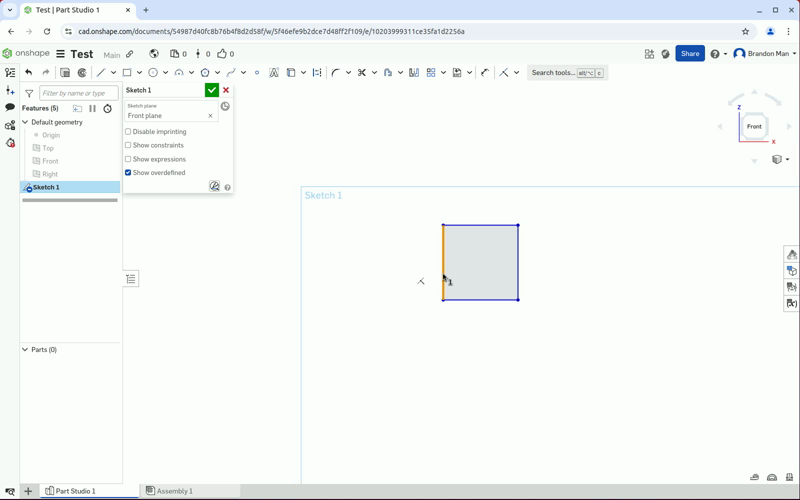
scroll(-6)
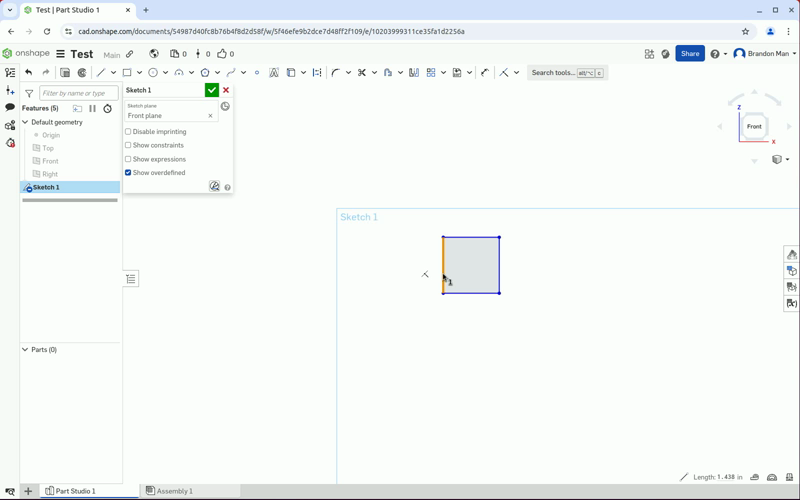
scroll(-6)
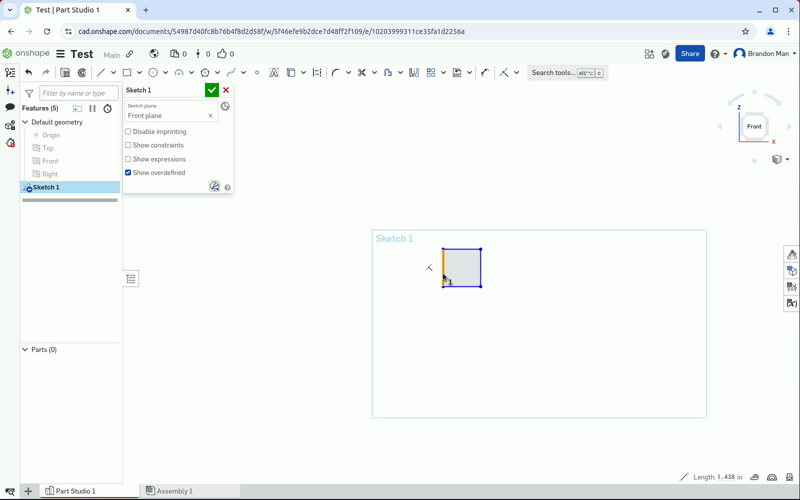
scroll(-6)
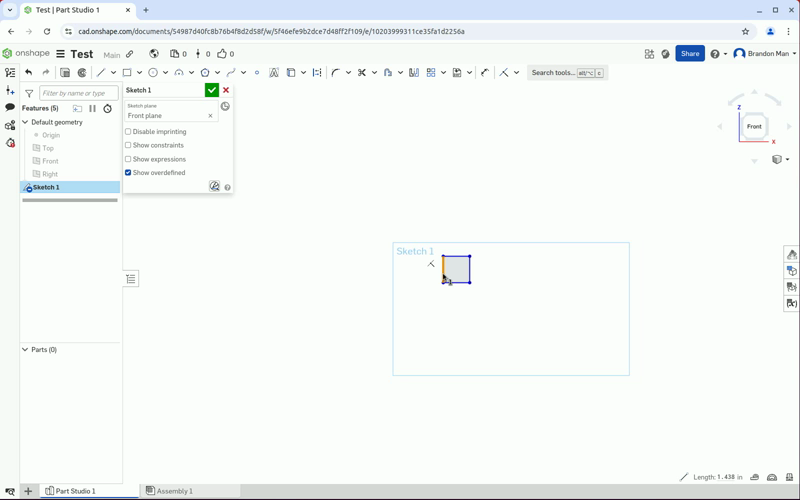
scroll(-6)
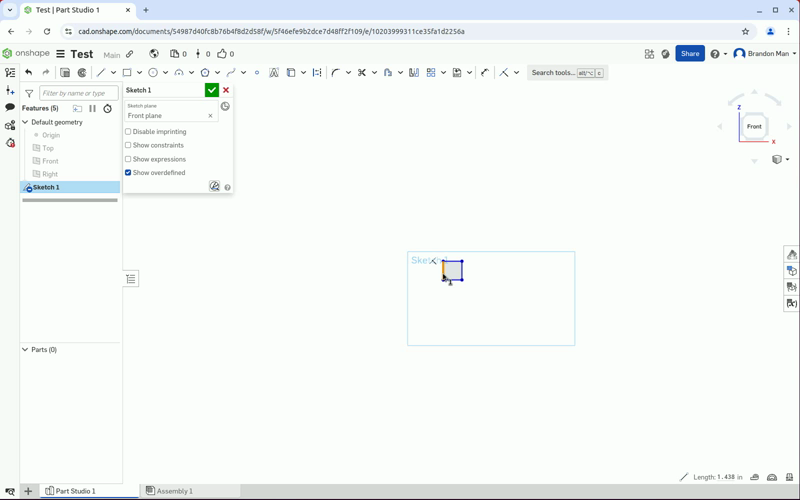
scroll(-6)
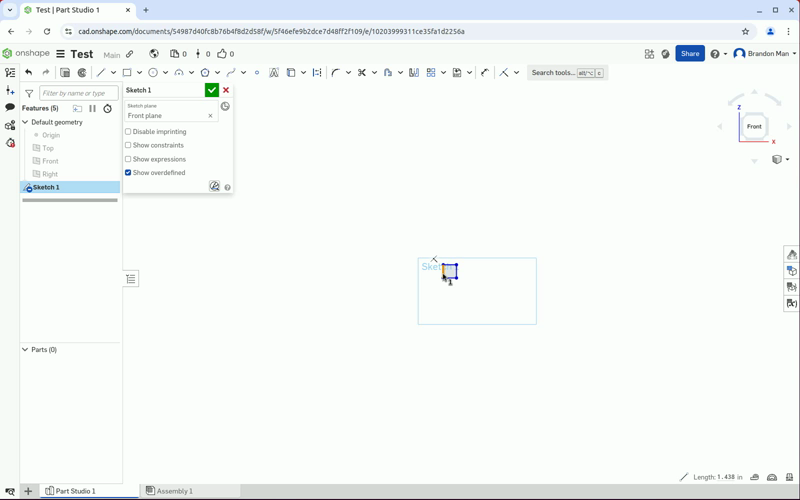
scroll(-6)
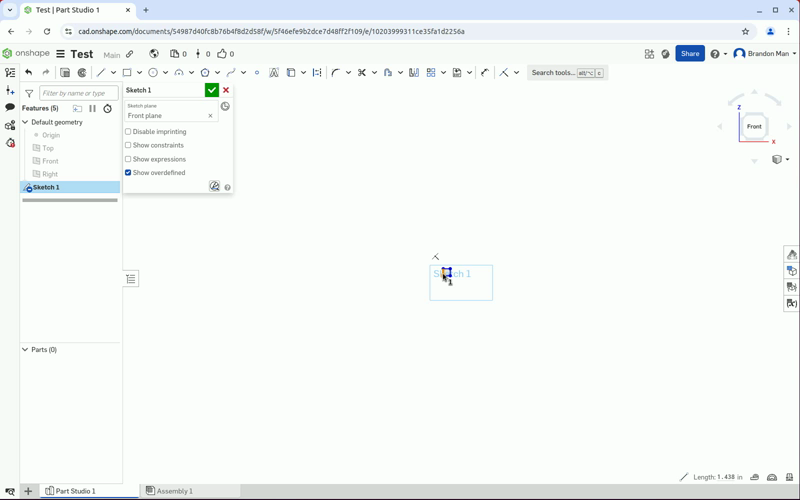
mouse_move(73, 352)
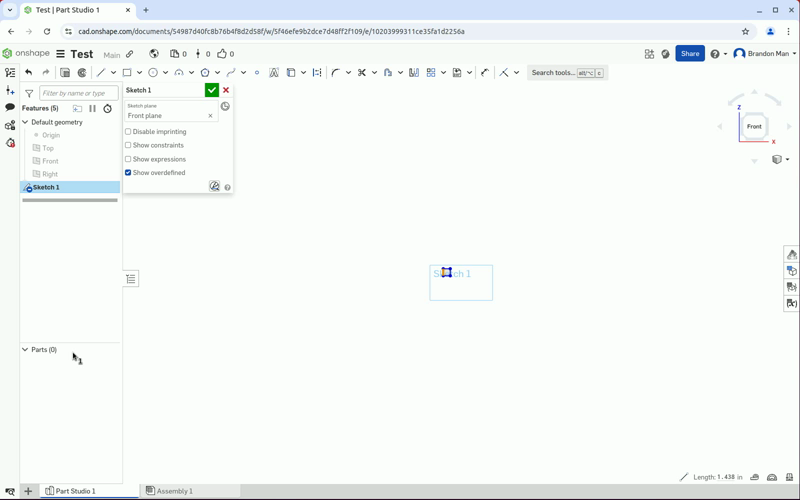
key(shift+y)
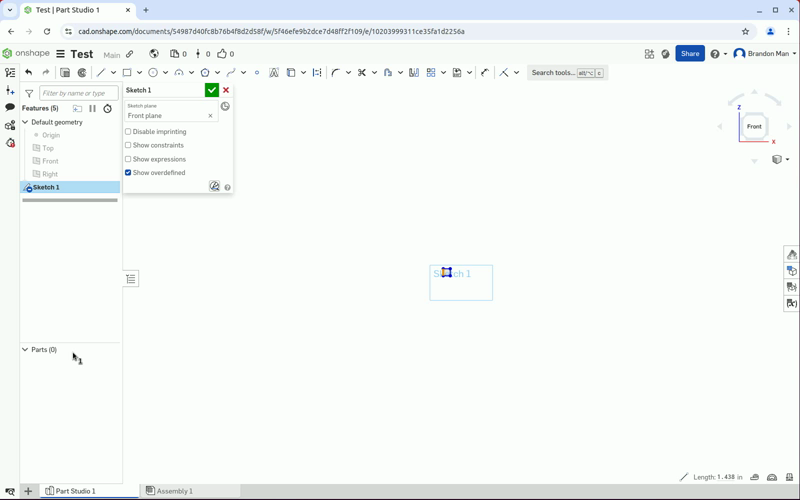
key(shift+e)
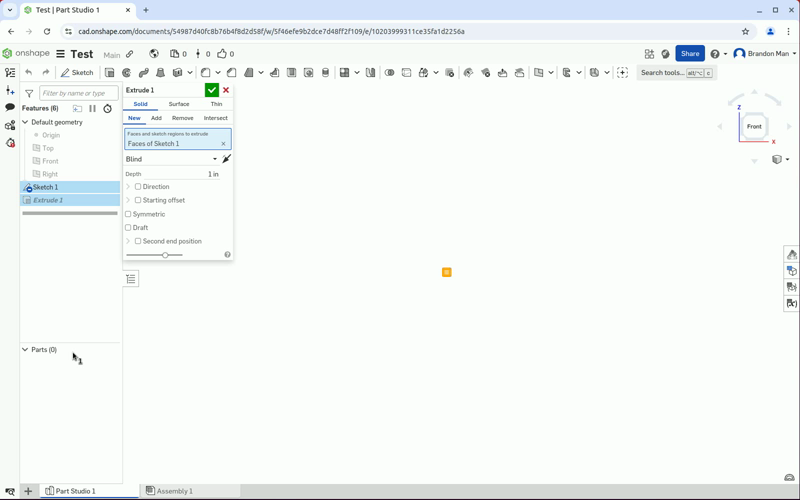
mouse_move(143, 106)
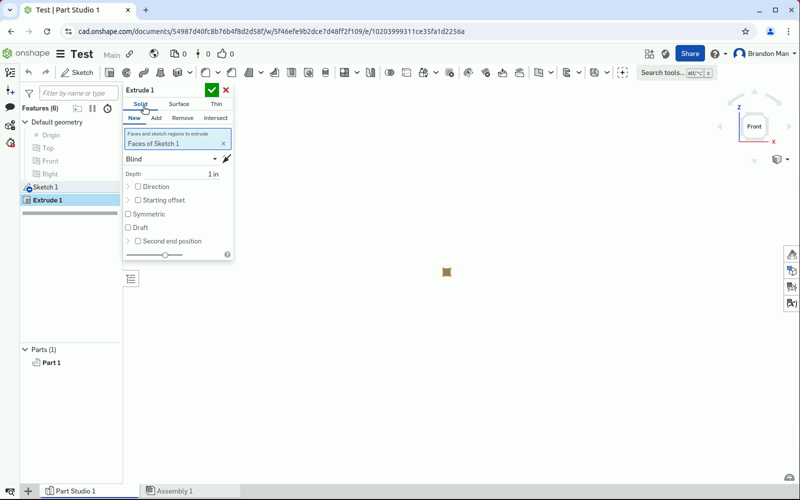
click(143, 106)
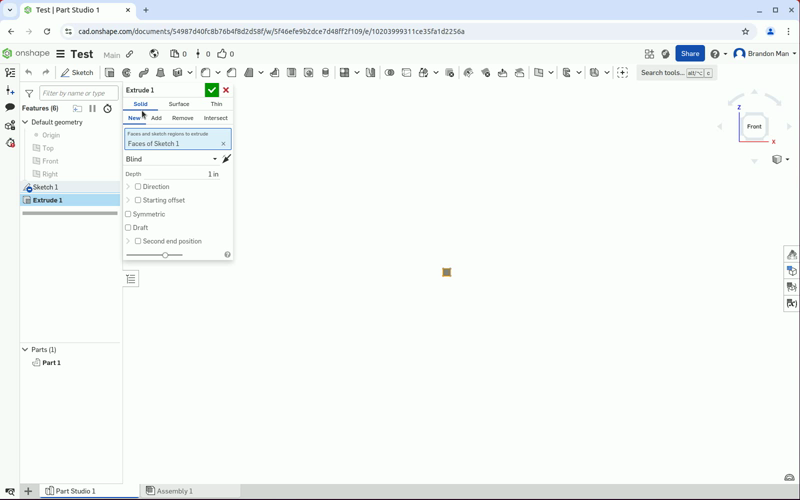
mouse_move(137, 120)
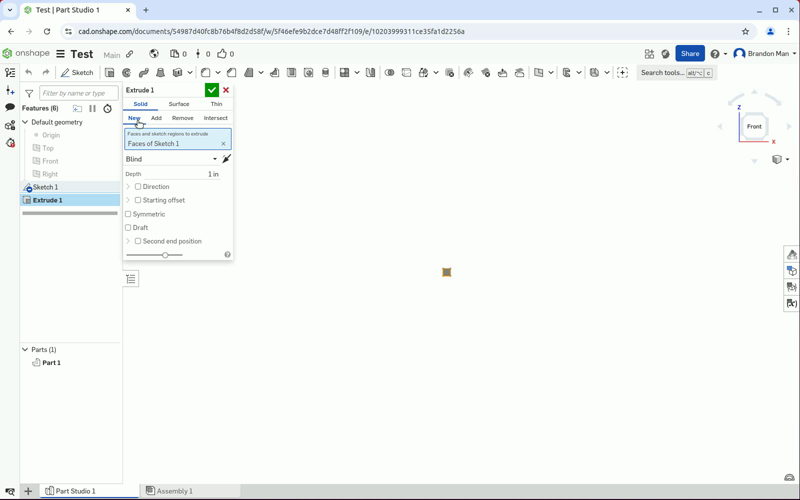
click(137, 120)
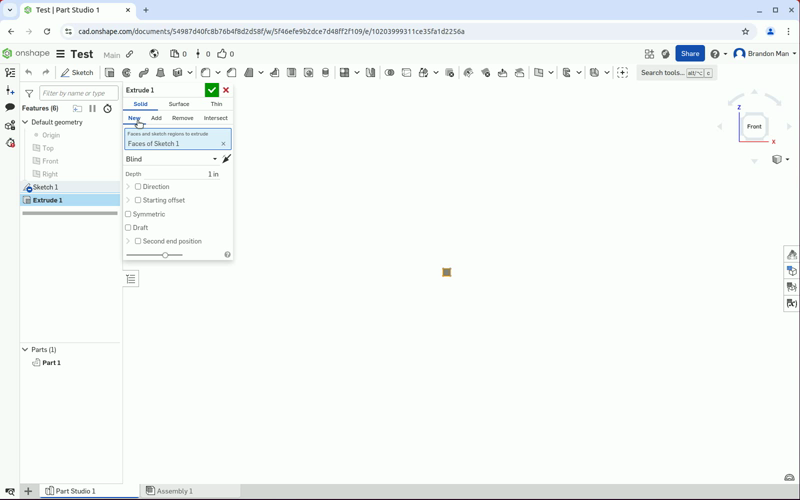
key(tab, 4)
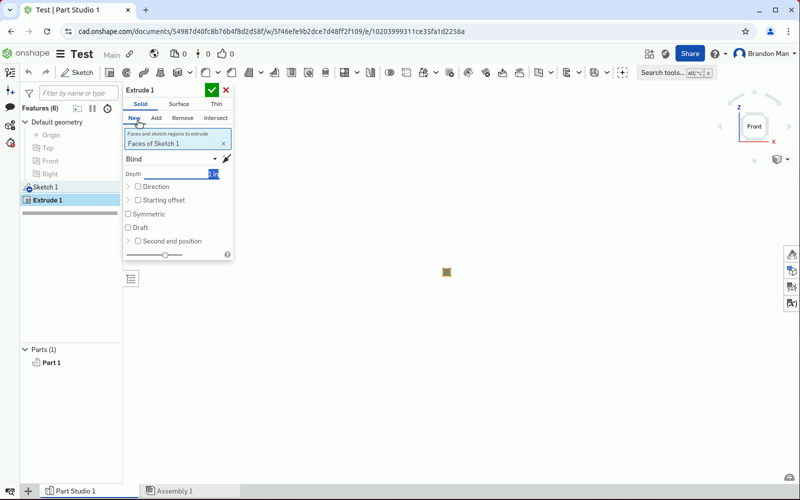
text(19.979)
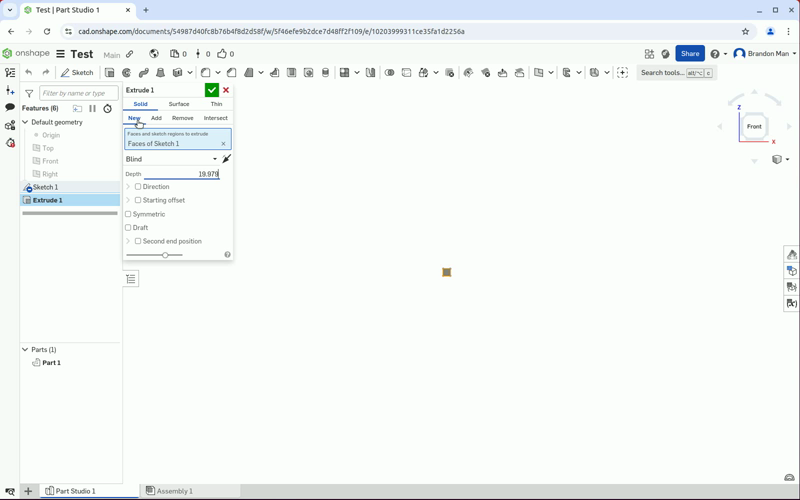
key(enter)
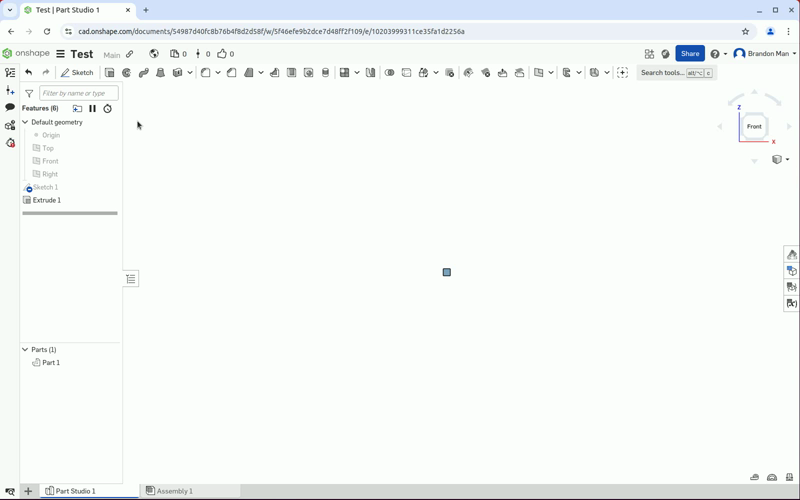
key(shift+h)
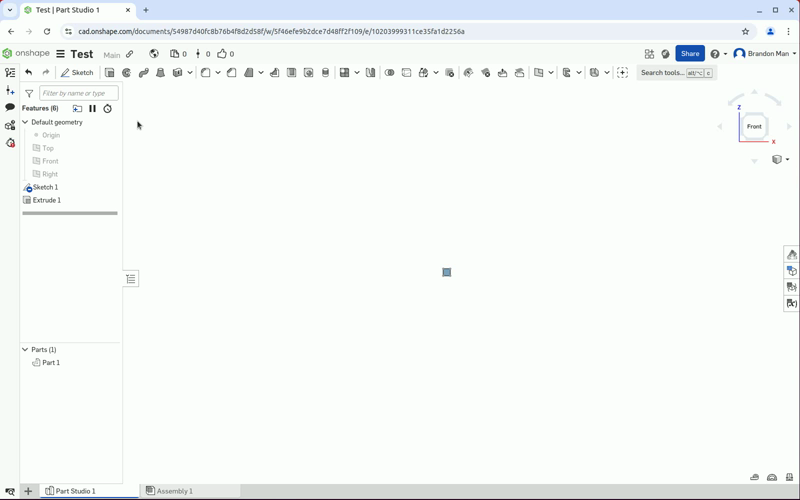
key(shift+h)
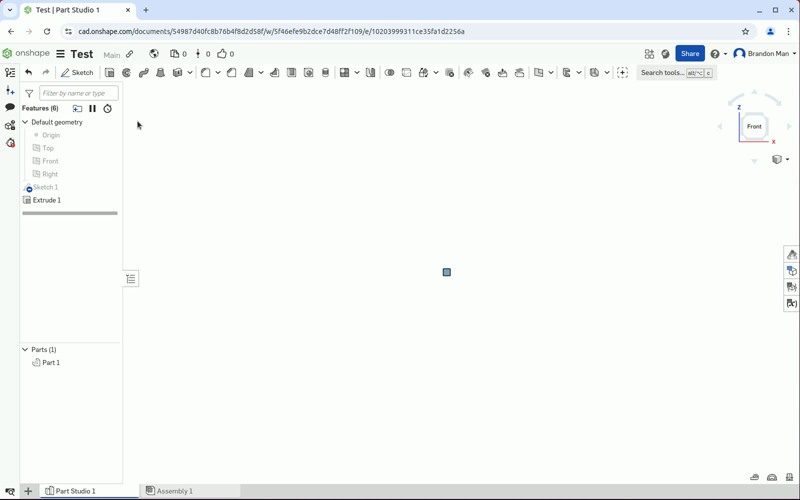
mouse_move(73, 189)
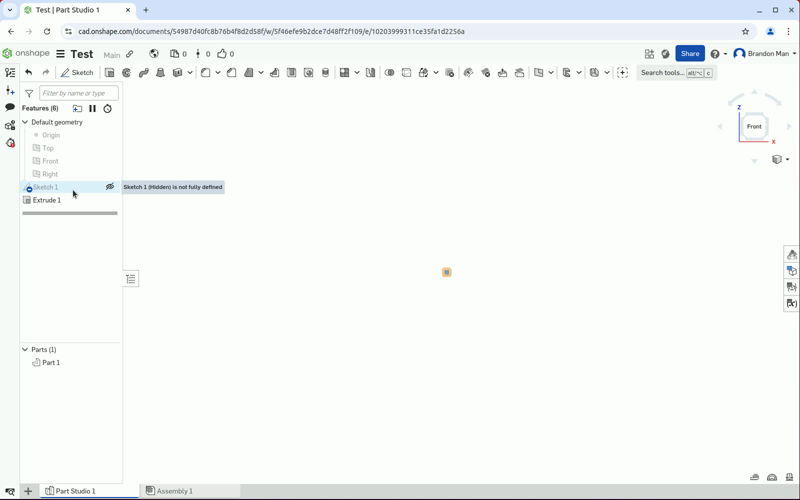
click(73, 189)
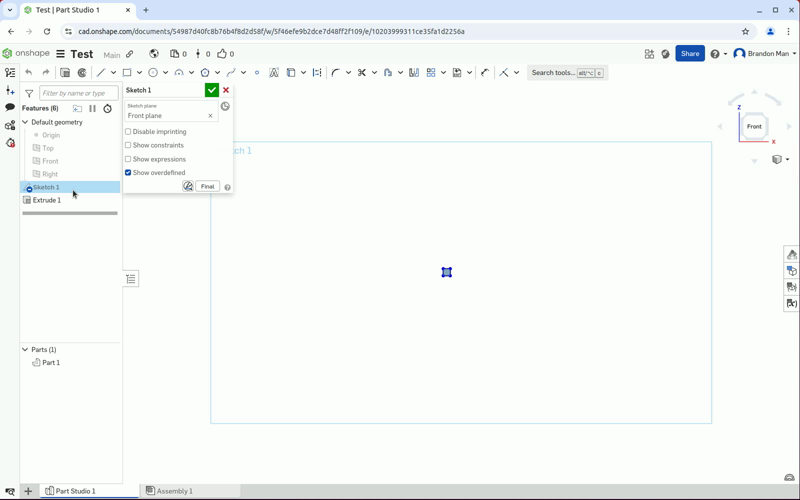
mouse_move(229, 92)
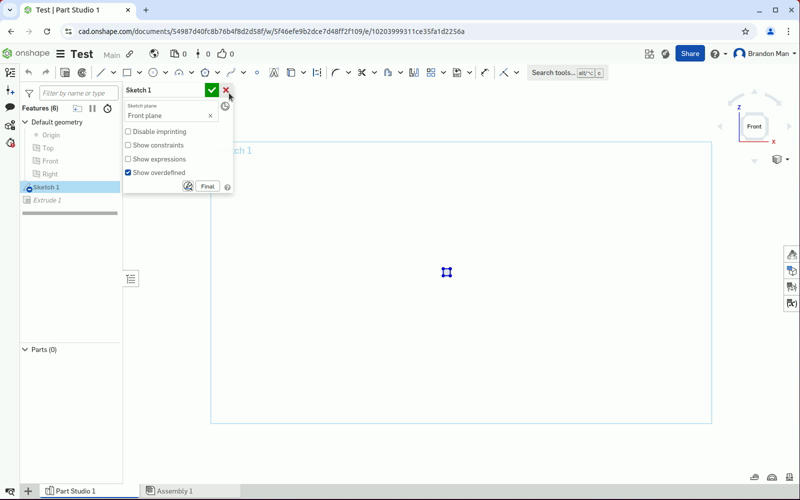
click(229, 92)
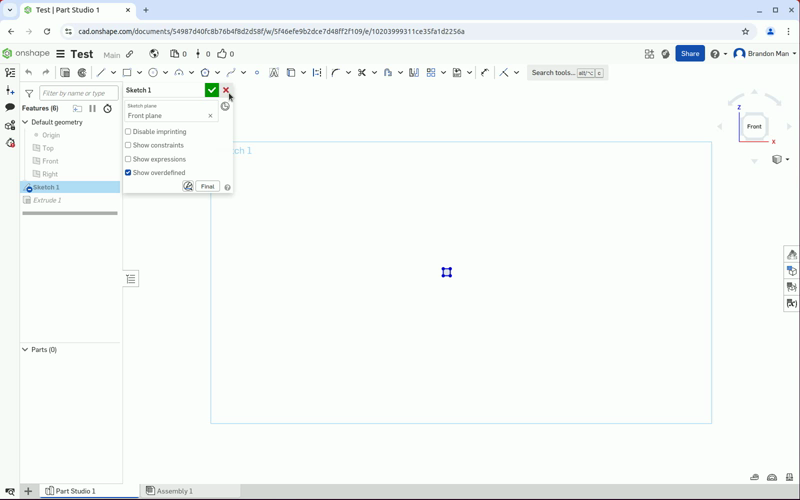
key(shift+s)
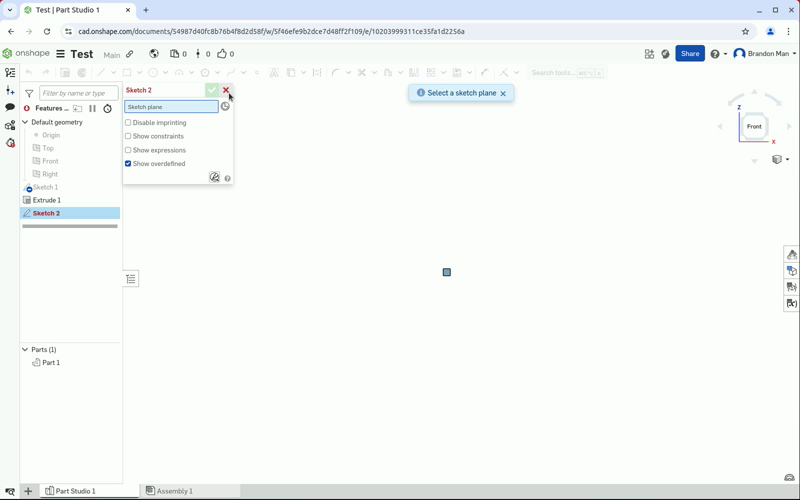
mouse_move(73, 163)
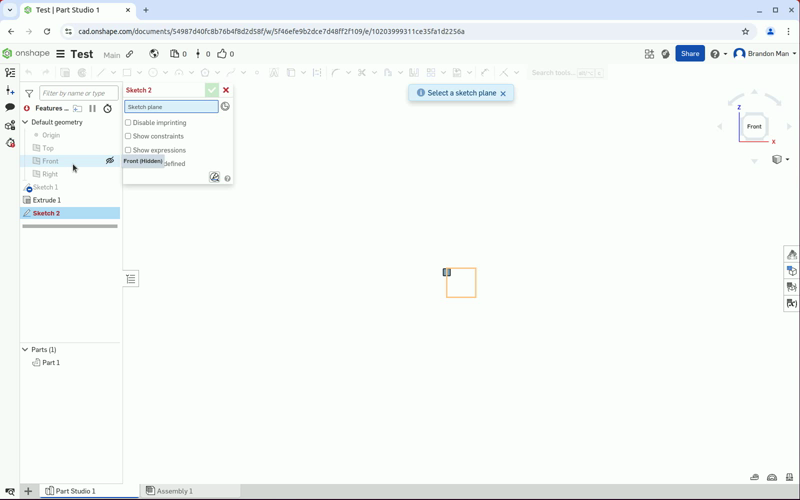
click(73, 163)
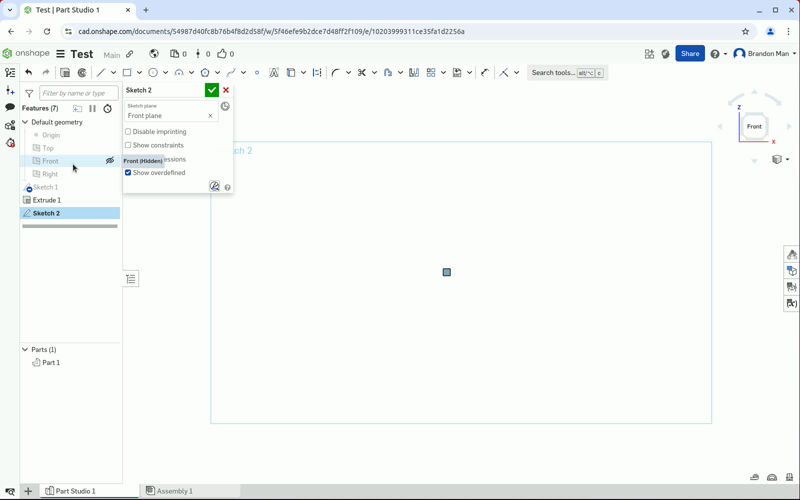
mouse_move(73, 352)
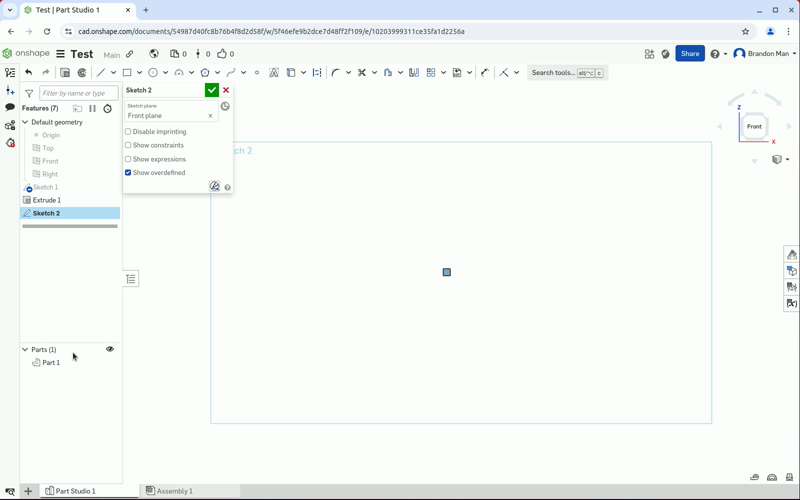
key(y)
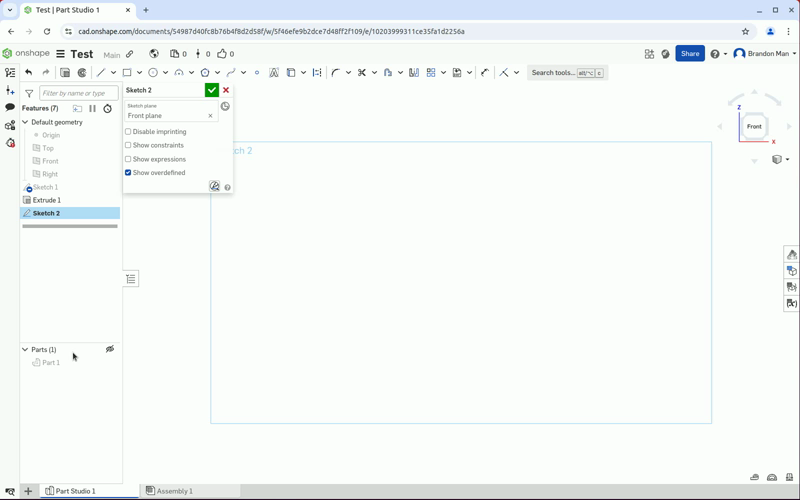
key(l)
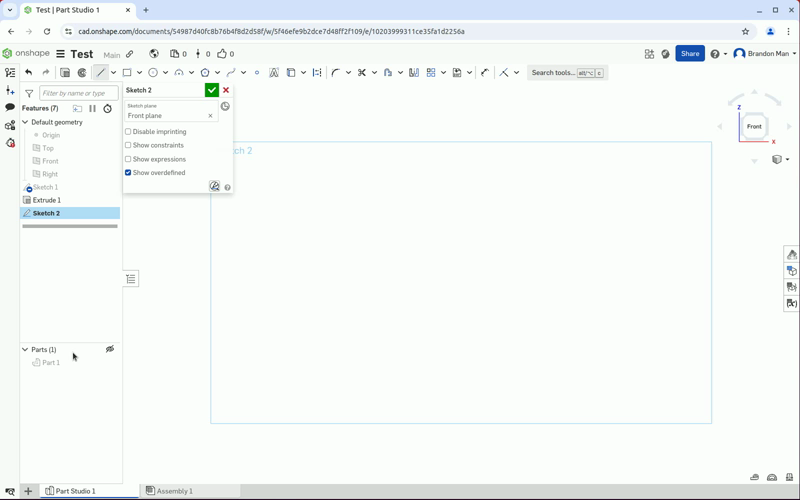
key_down(shift)
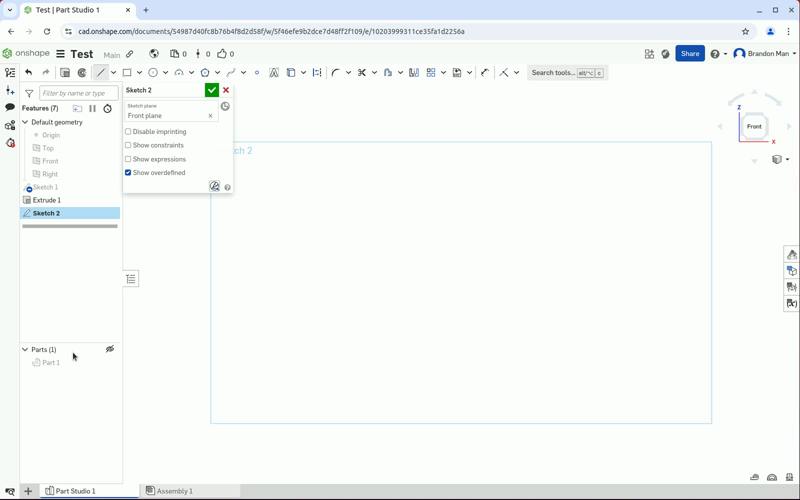
mouse_move(456, 278)
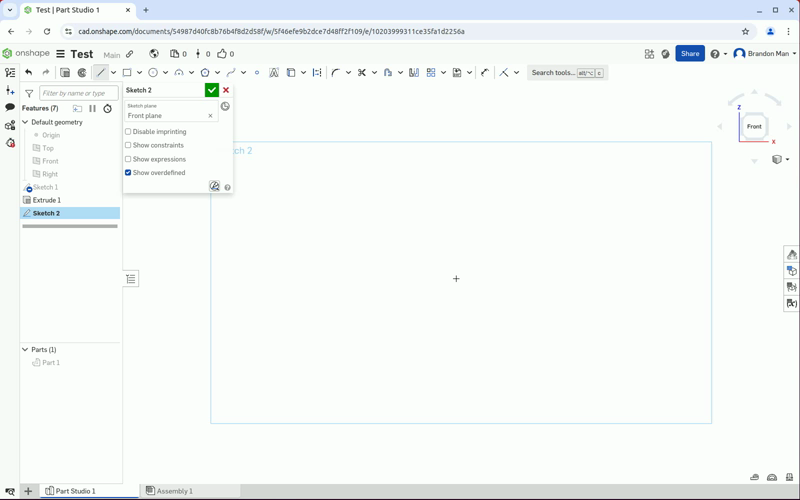
click(456, 278)
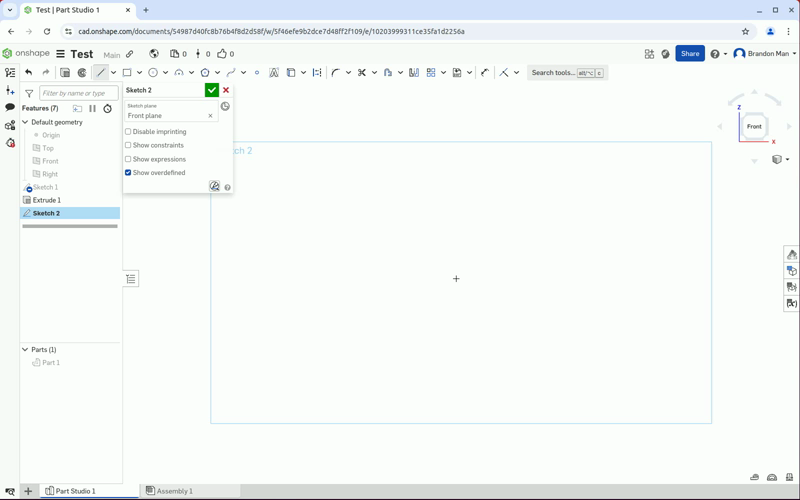
key_up(shift)
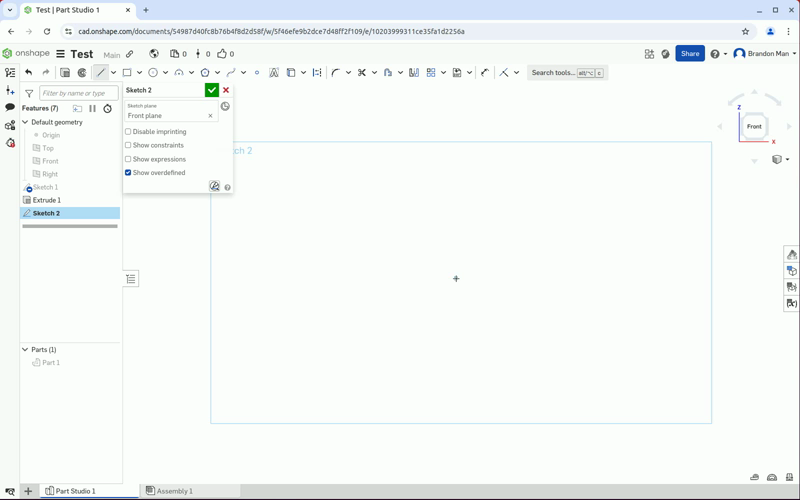
key_down(shift)
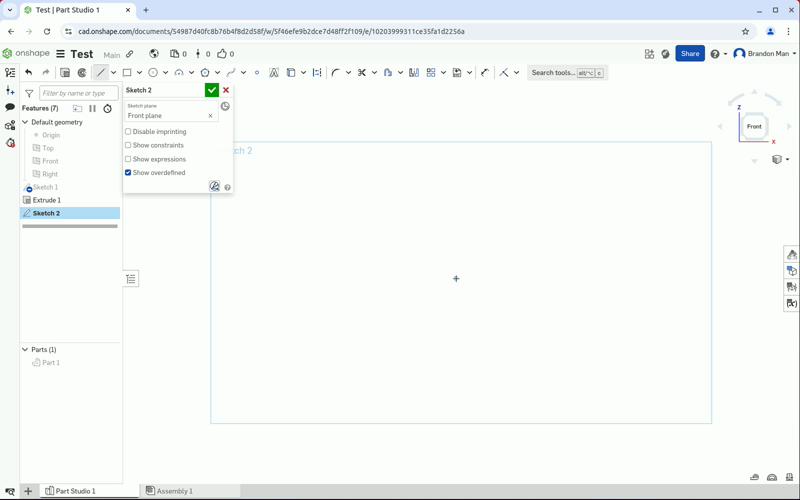
mouse_move(486, 278)
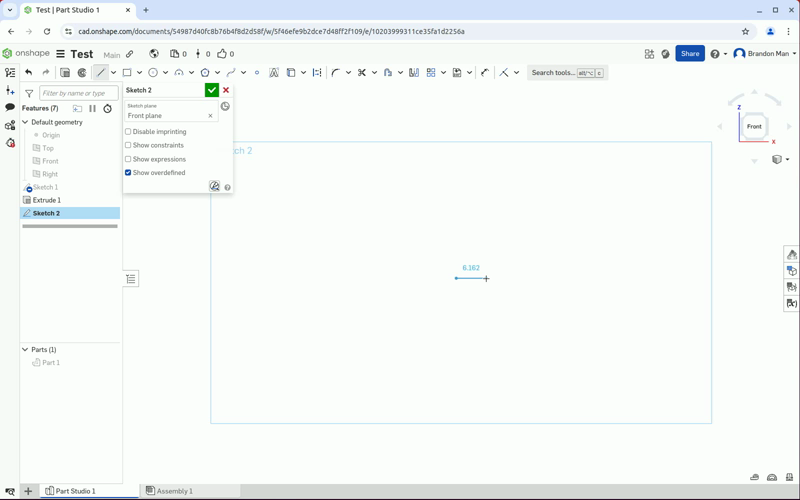
mouse_move(463, 278)
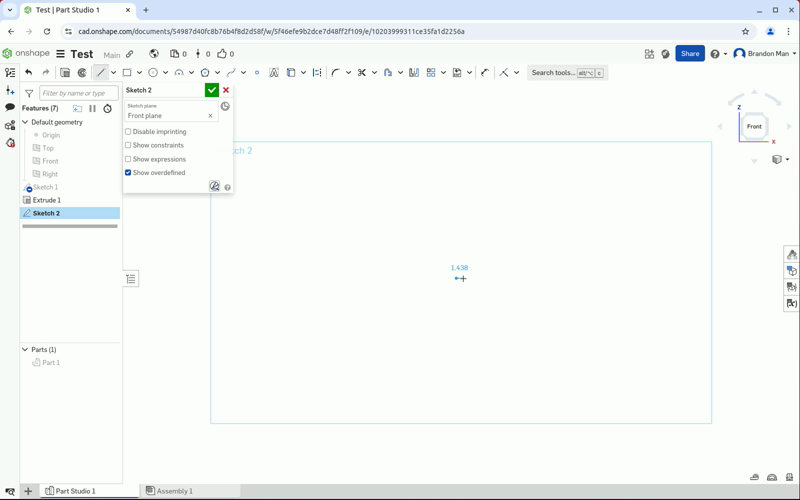
scroll(6)
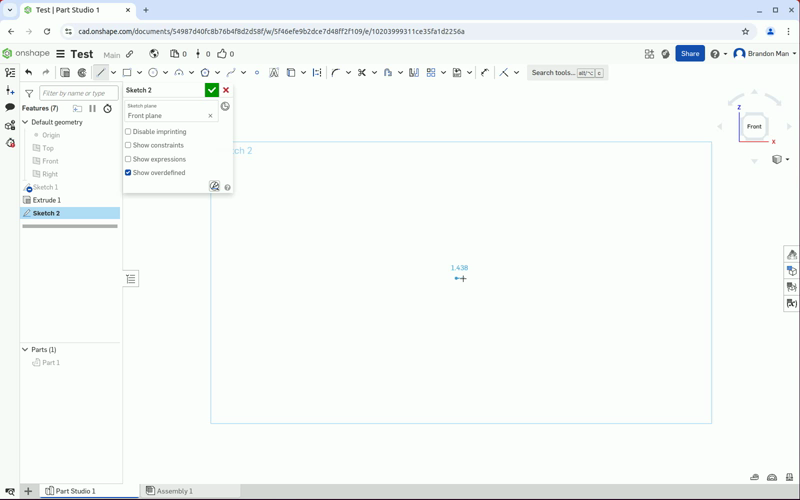
scroll(6)
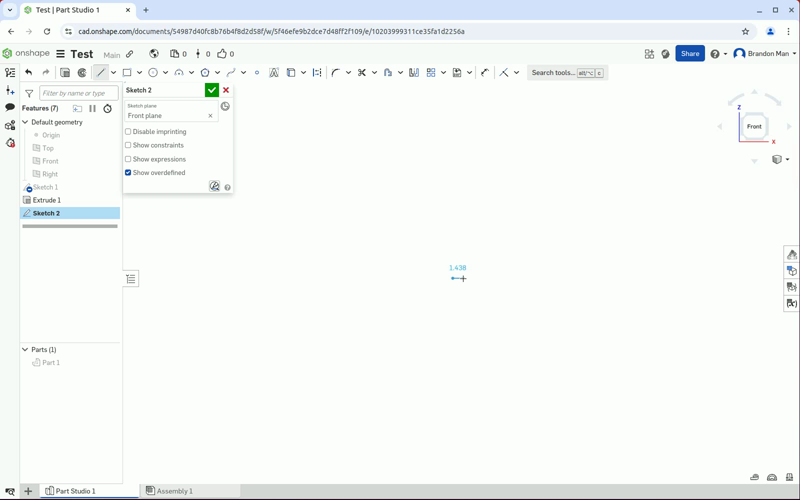
scroll(6)
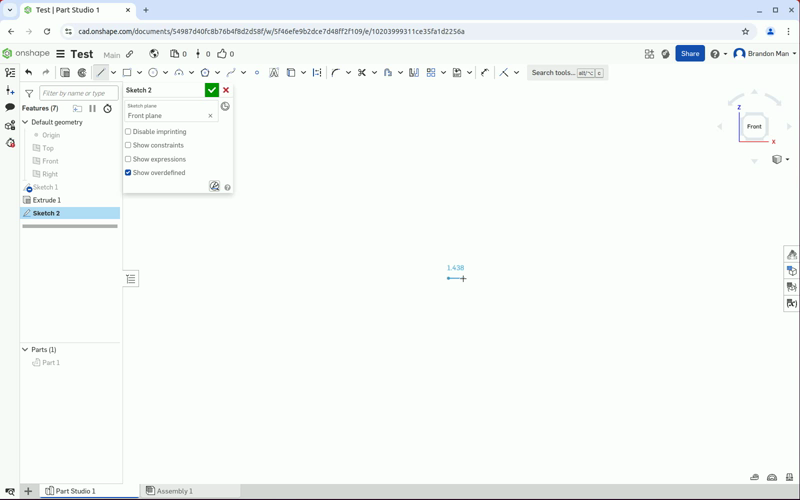
scroll(6)
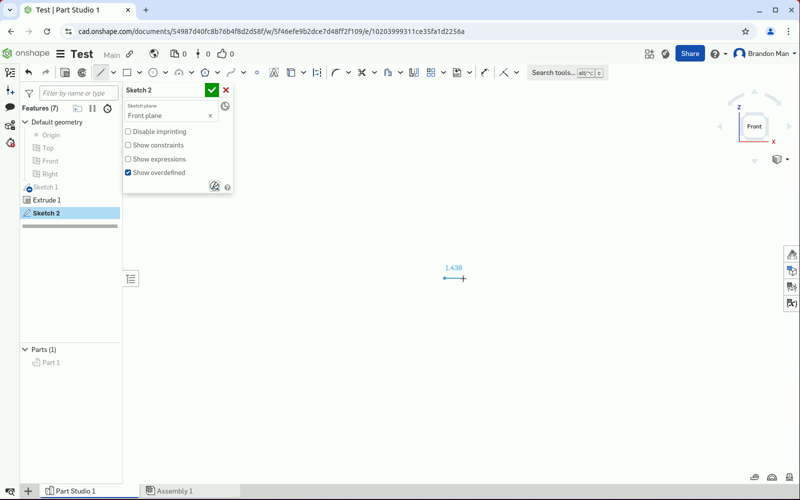
scroll(6)
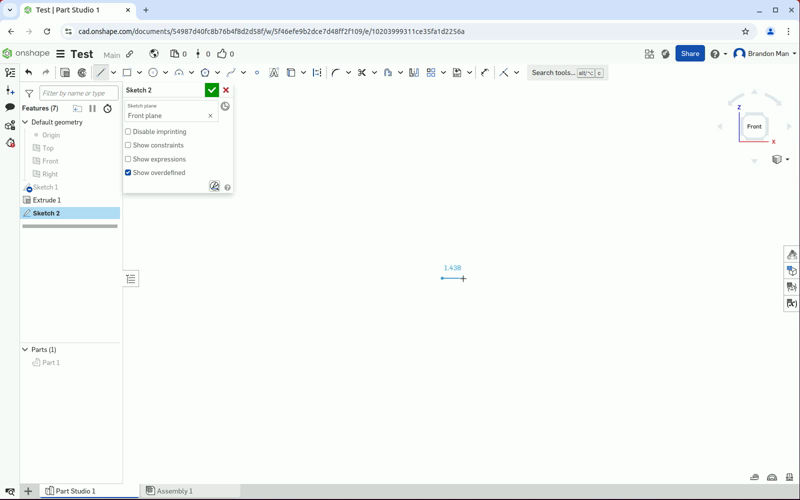
scroll(6)
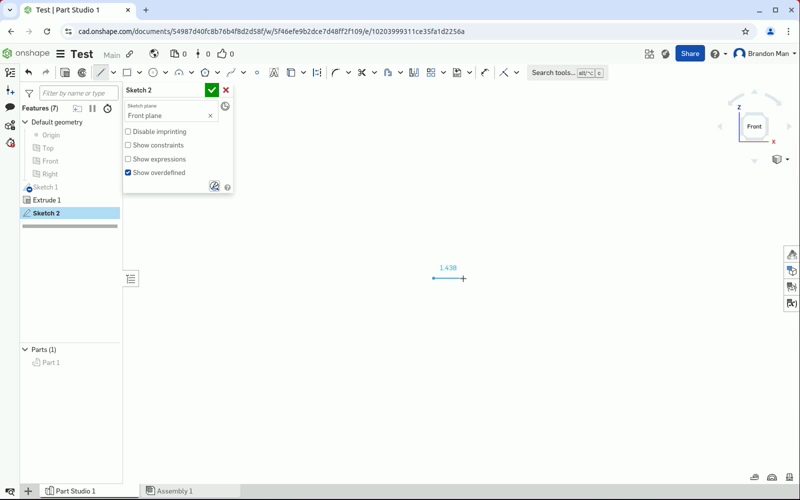
scroll(6)
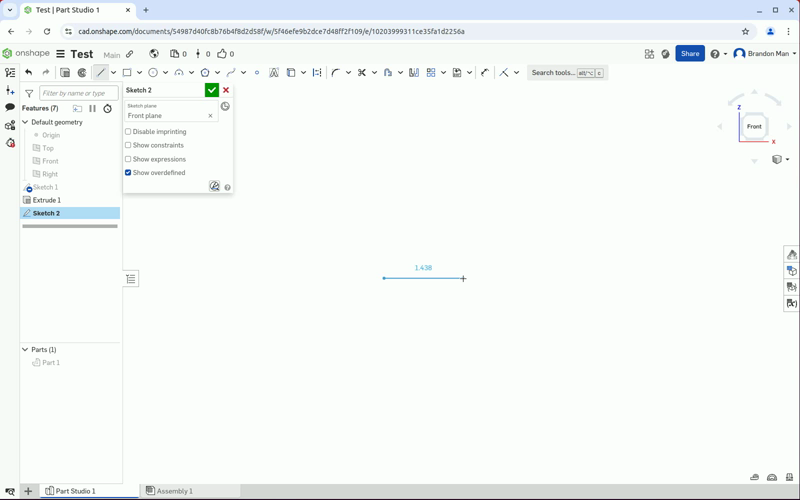
click(463, 278)
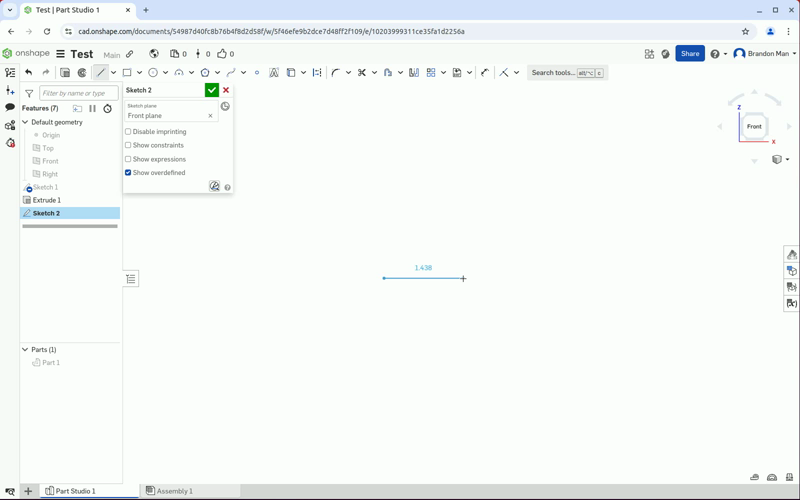
scroll(-6)
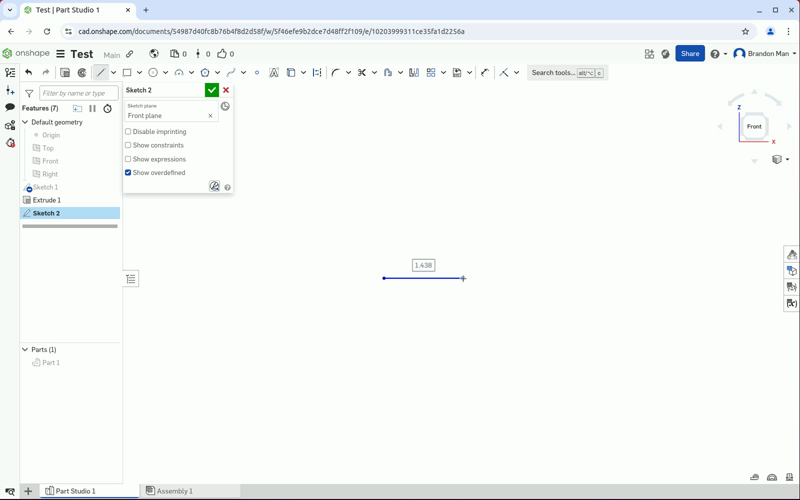
scroll(-6)
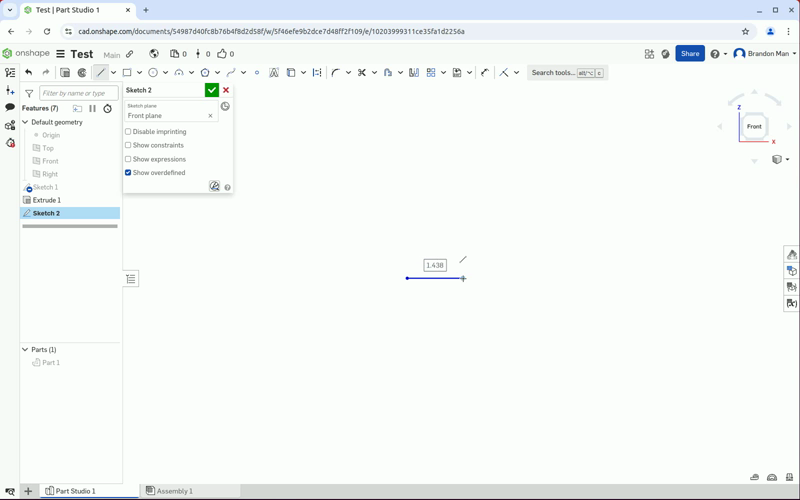
scroll(-6)
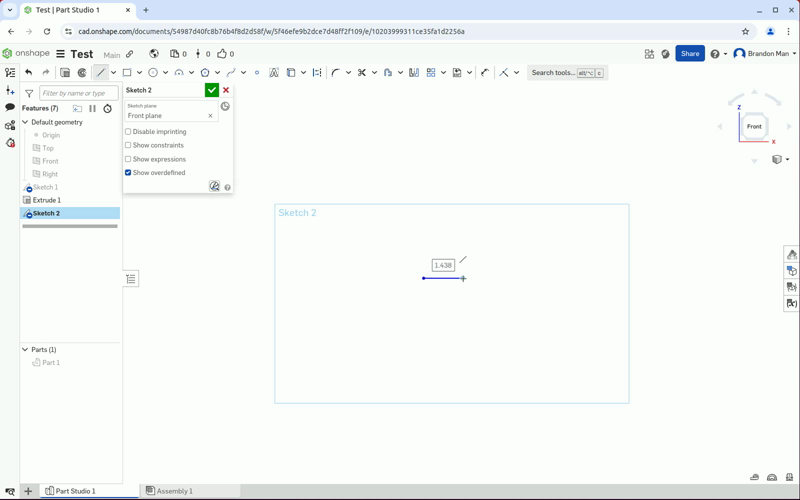
scroll(-6)
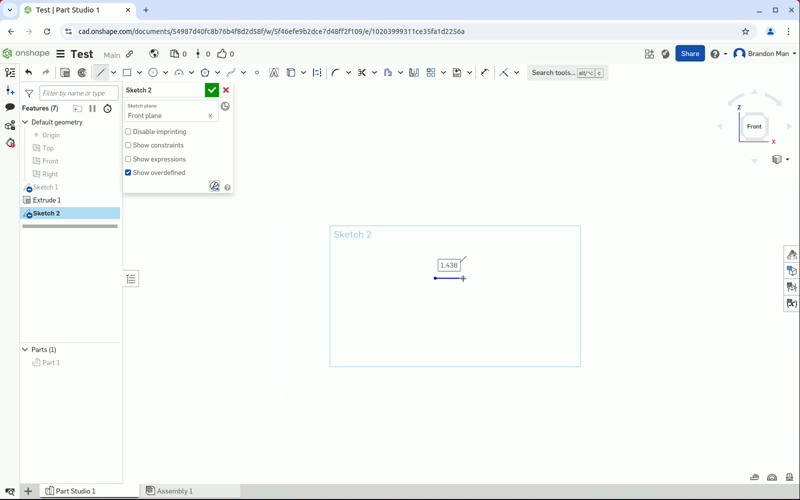
scroll(-6)
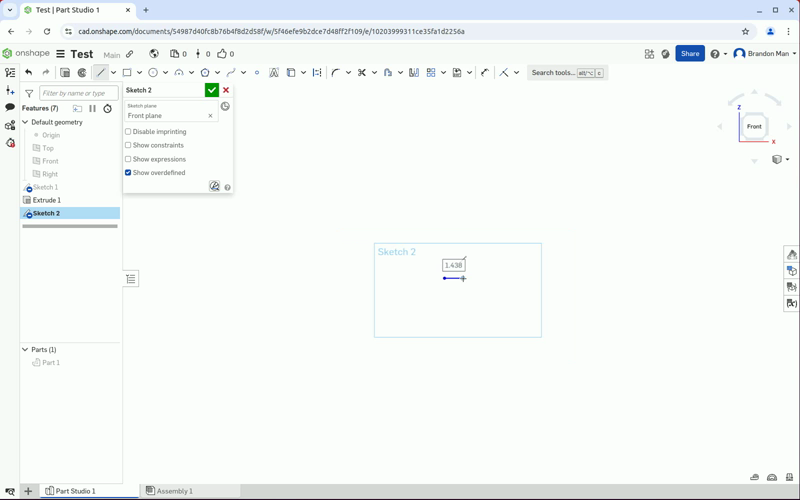
scroll(-6)
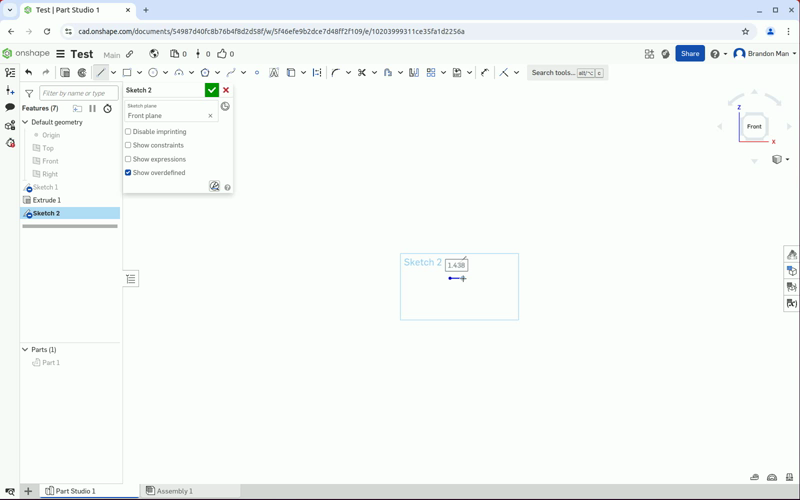
scroll(-6)
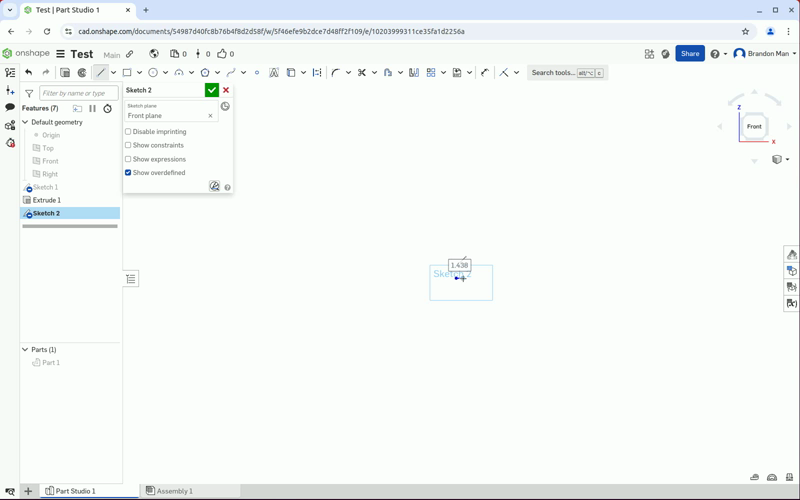
key_up(shift)
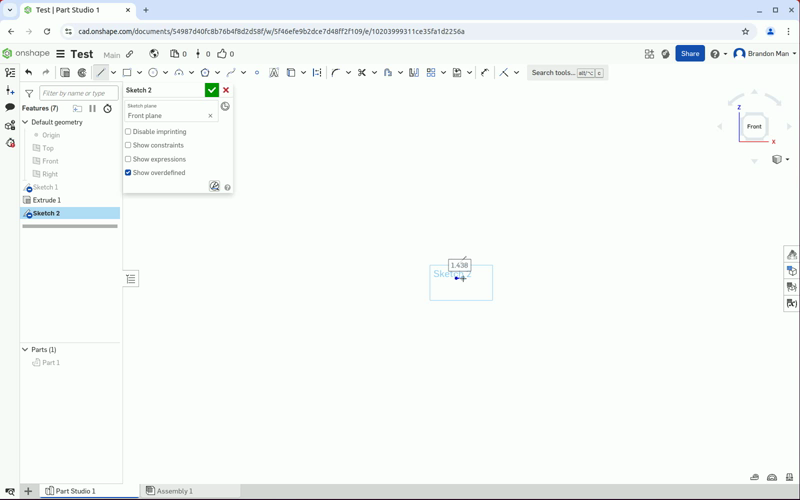
key_down(shift)
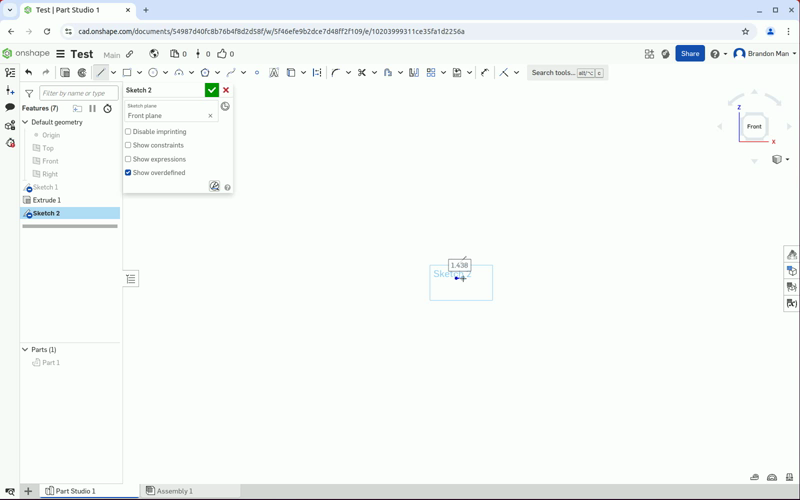
mouse_move(493, 278)
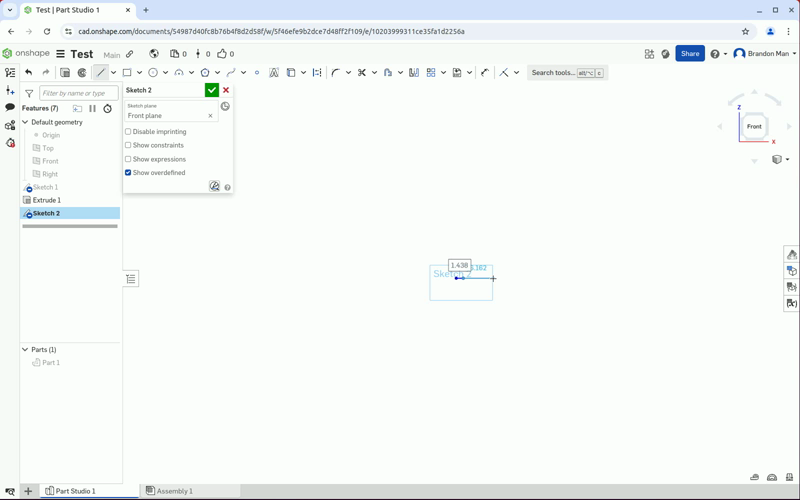
mouse_move(463, 271)
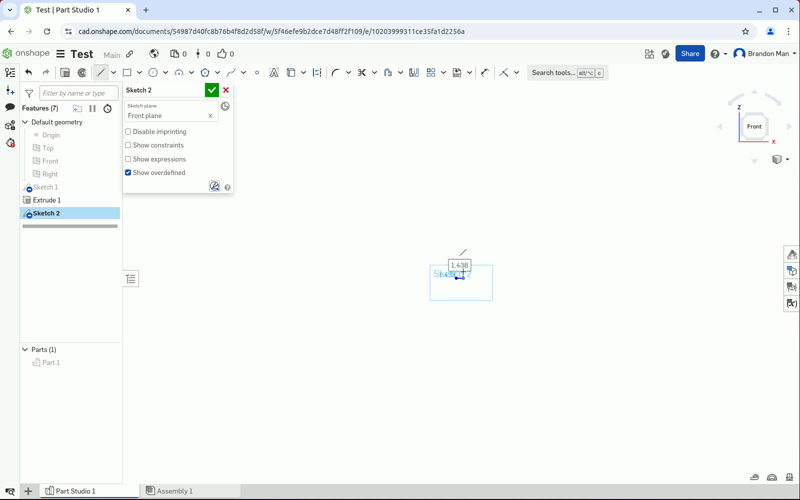
scroll(6)
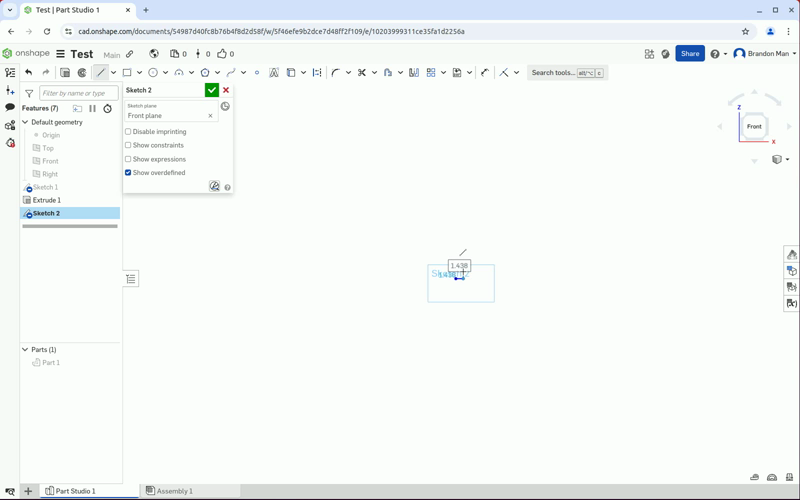
scroll(6)
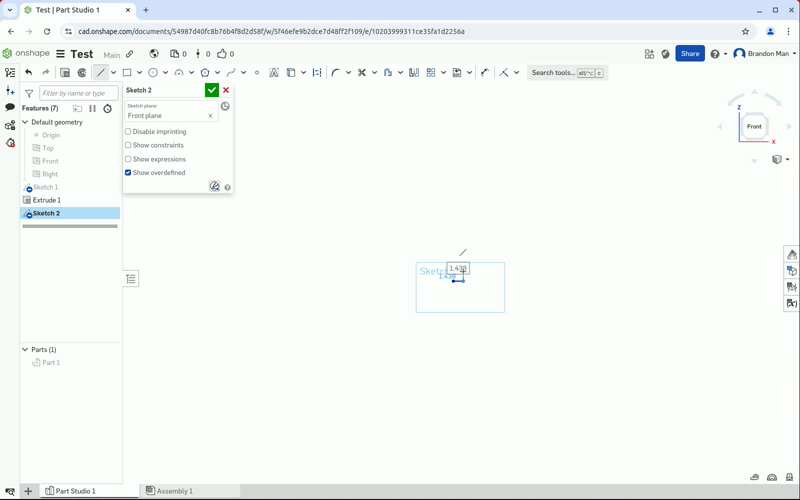
scroll(6)
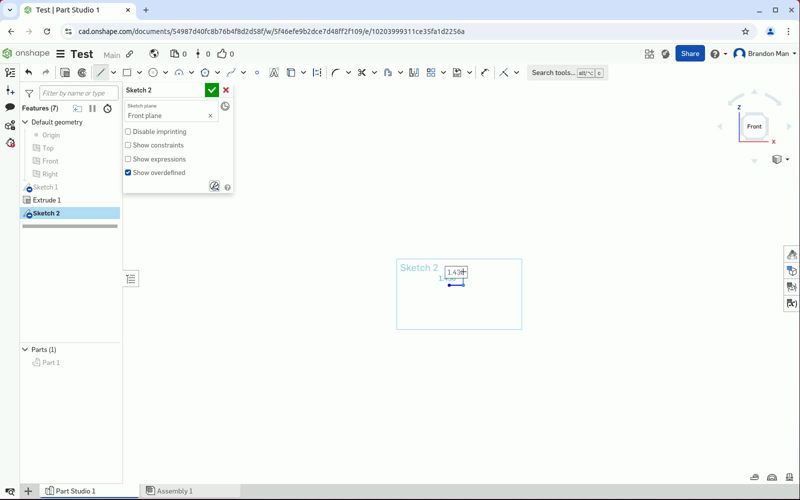
scroll(6)
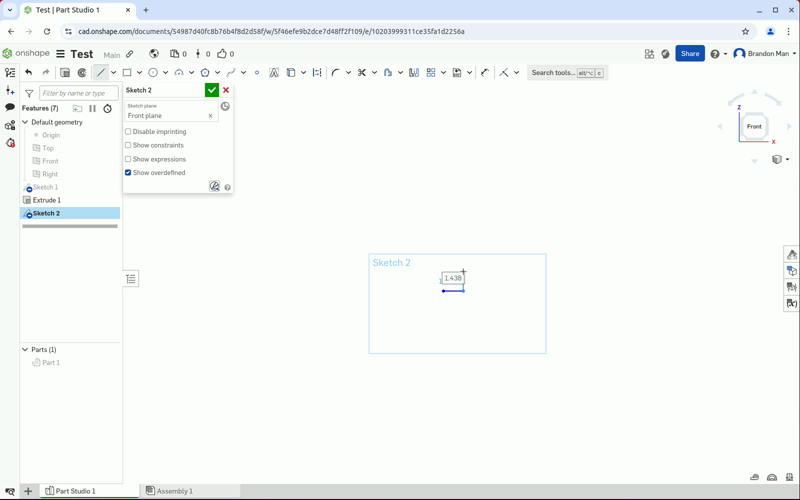
scroll(6)
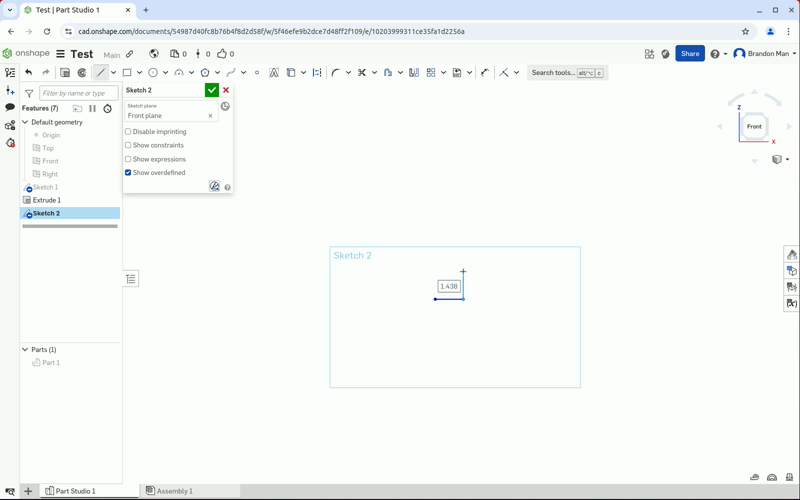
scroll(6)
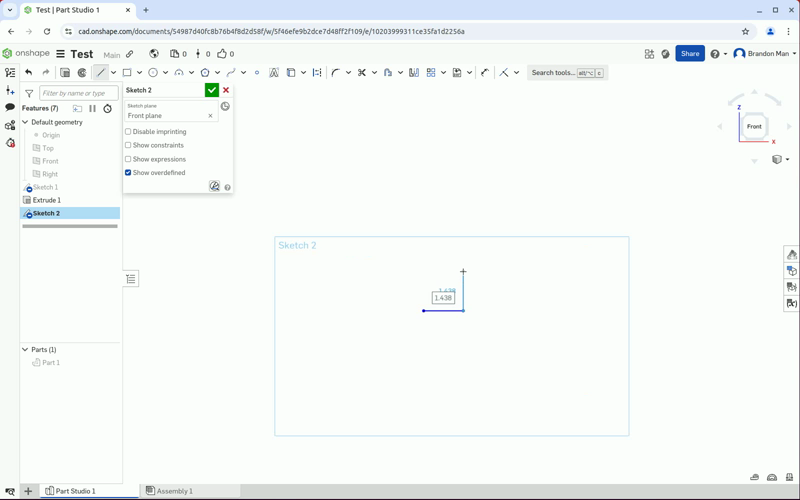
scroll(6)
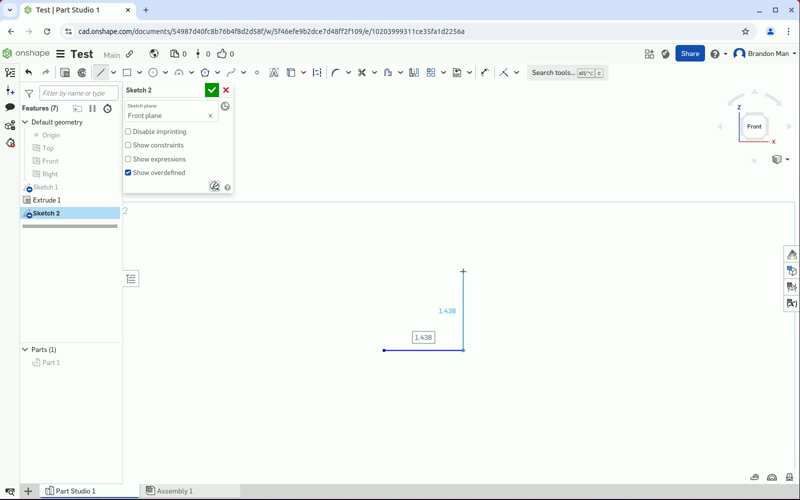
click(463, 271)
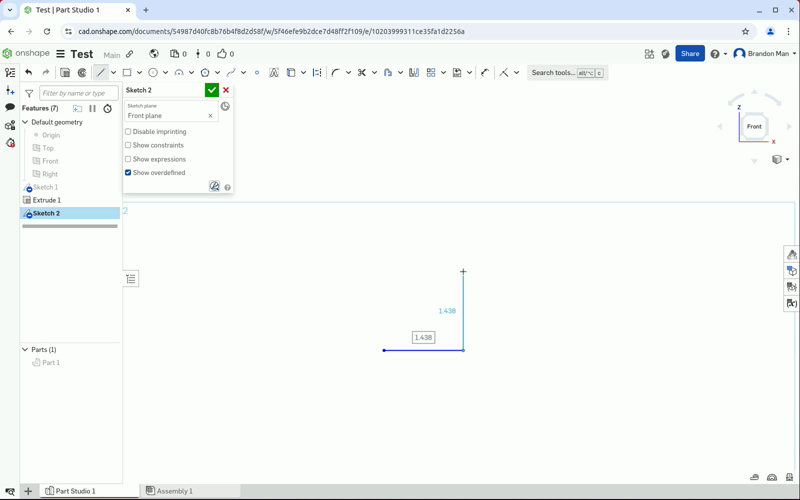
scroll(-6)
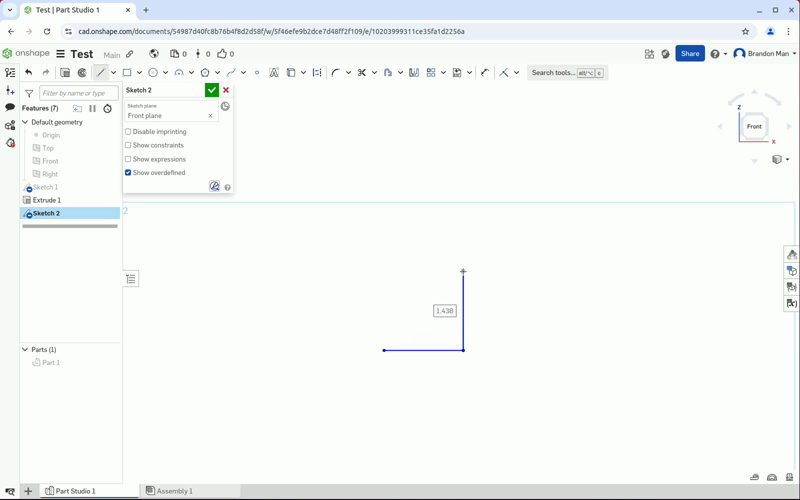
scroll(-6)
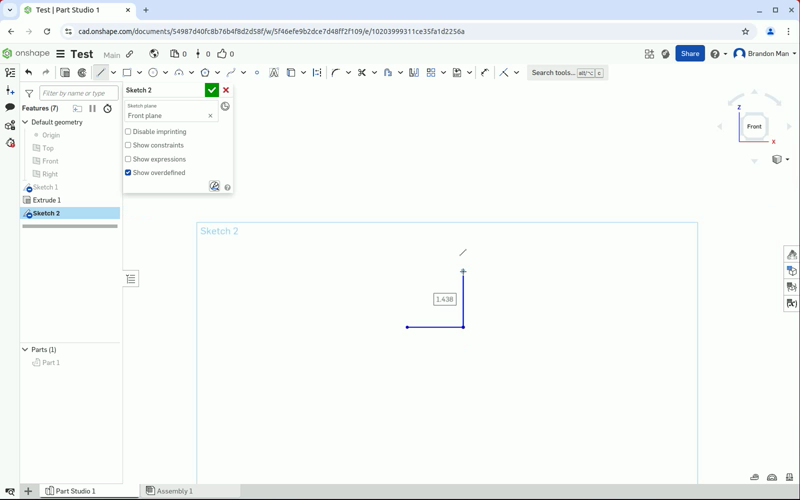
scroll(-6)
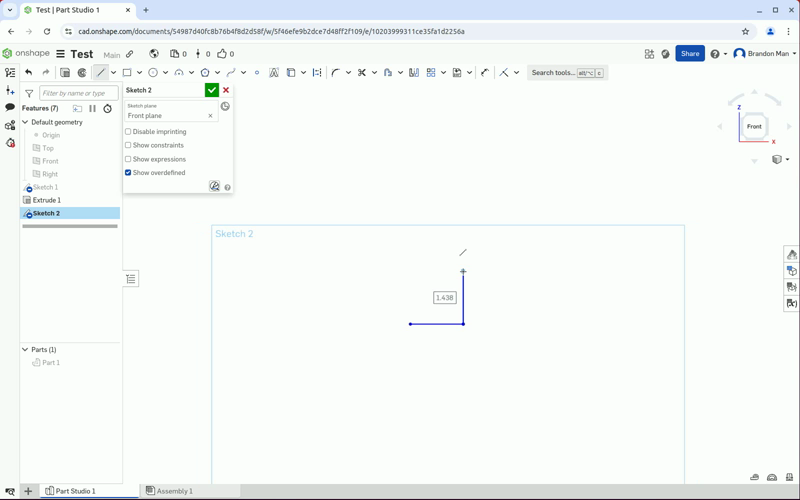
scroll(-6)
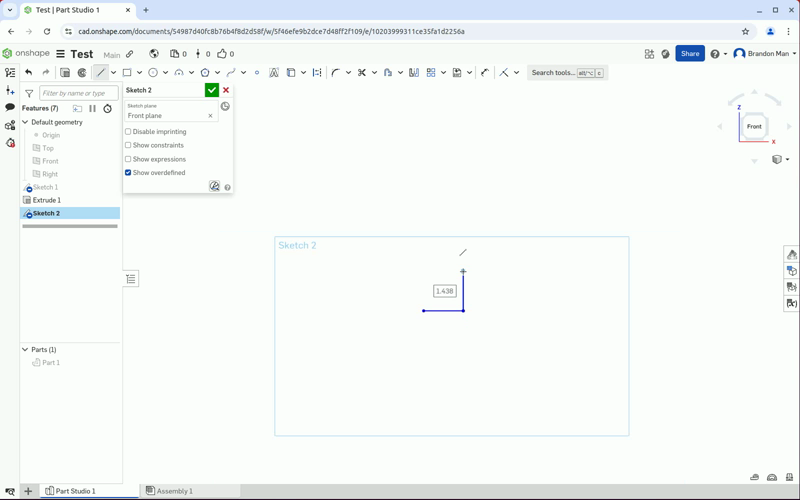
scroll(-6)
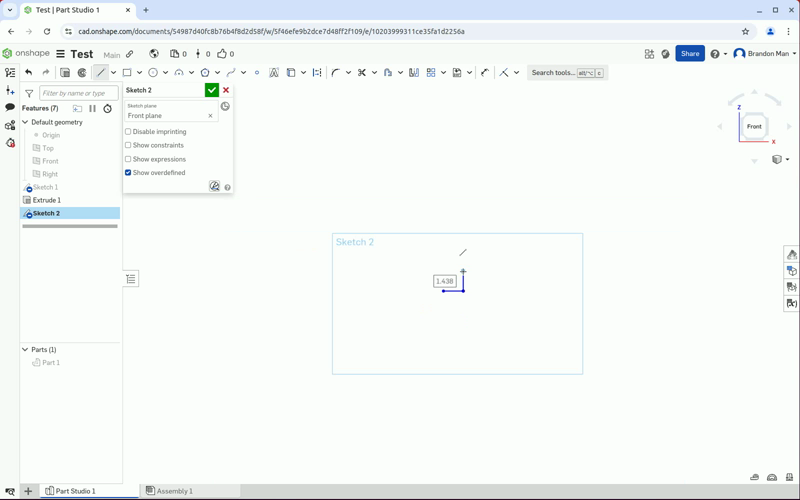
scroll(-6)
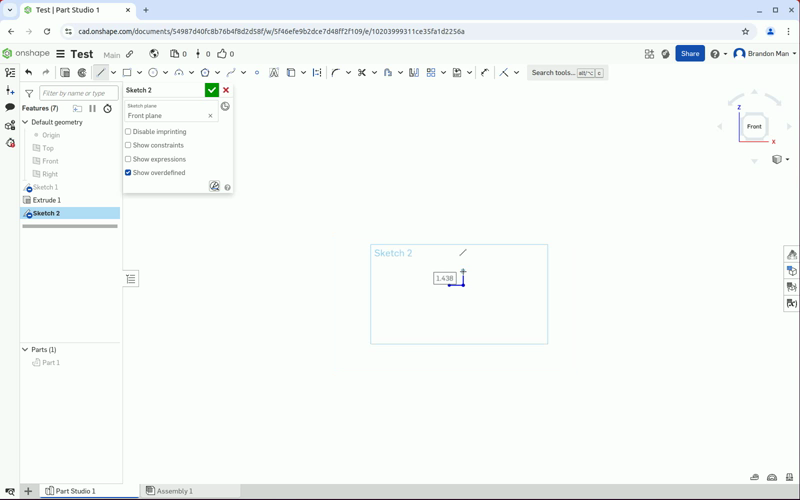
scroll(-6)
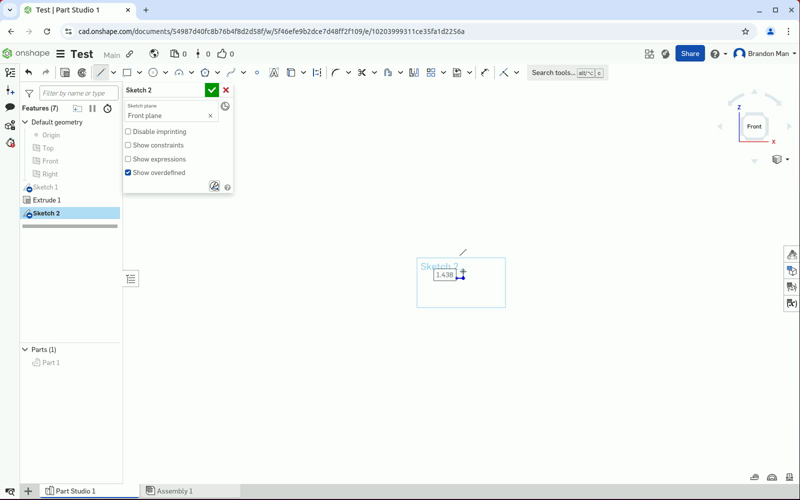
key_up(shift)
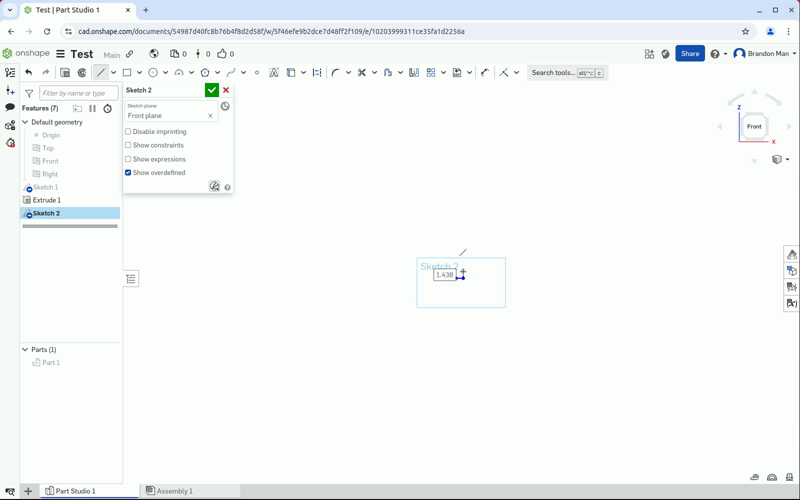
key_down(shift)
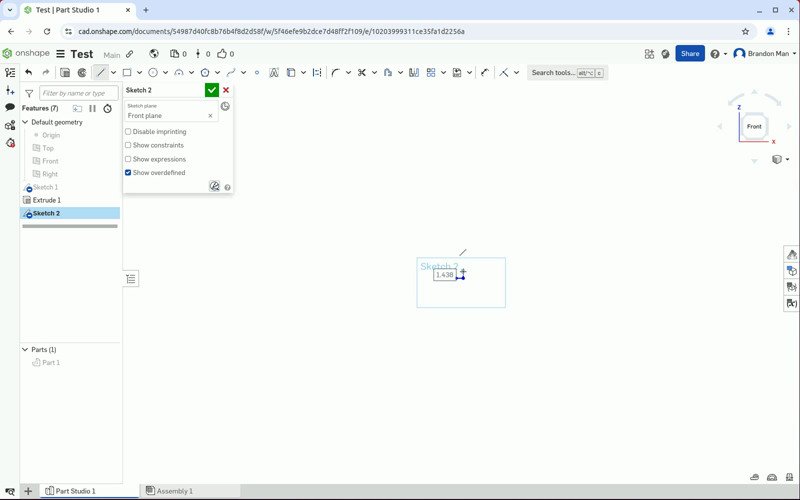
mouse_move(493, 271)
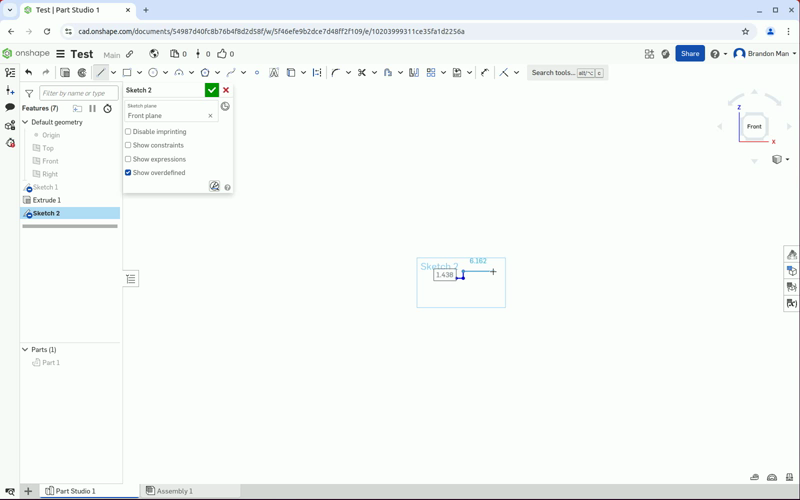
mouse_move(456, 271)
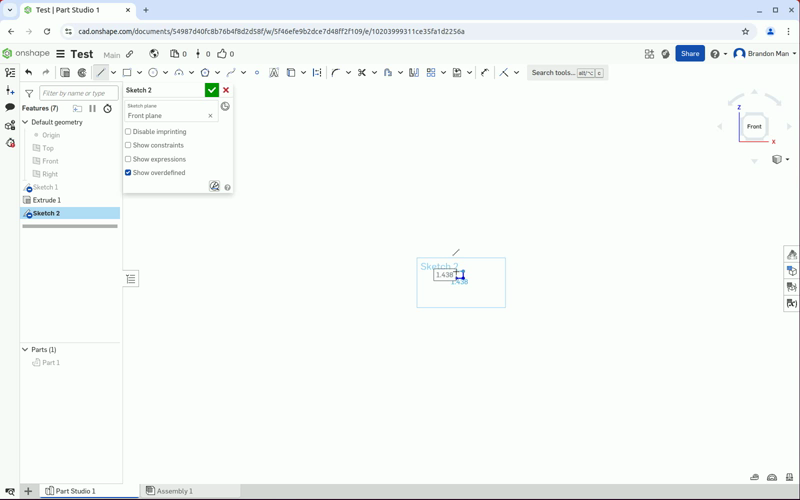
scroll(6)
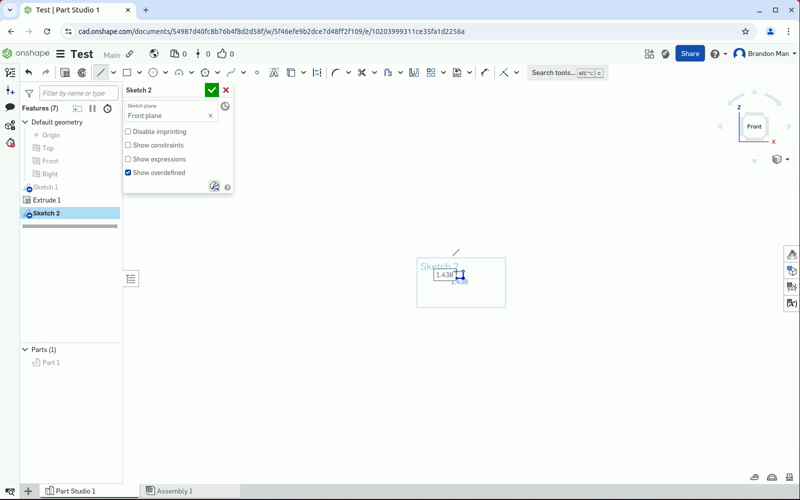
scroll(6)
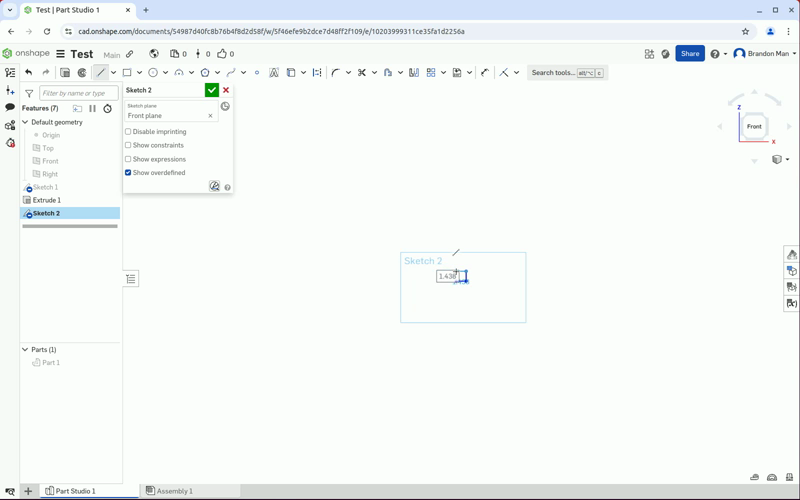
scroll(6)
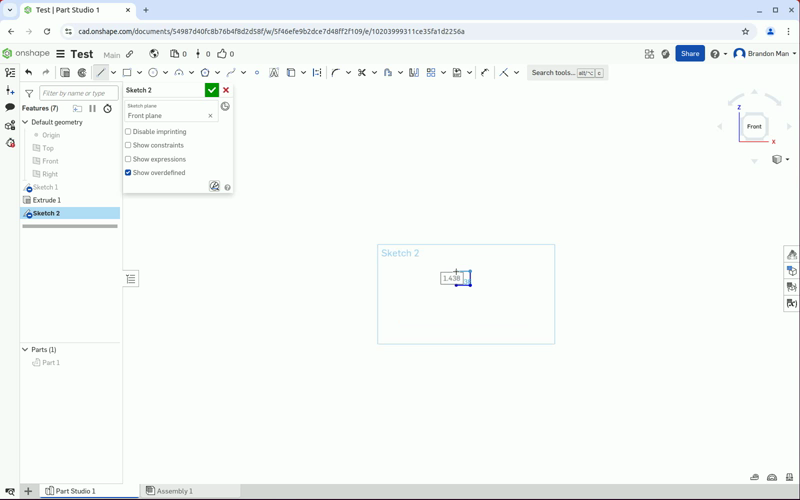
scroll(6)
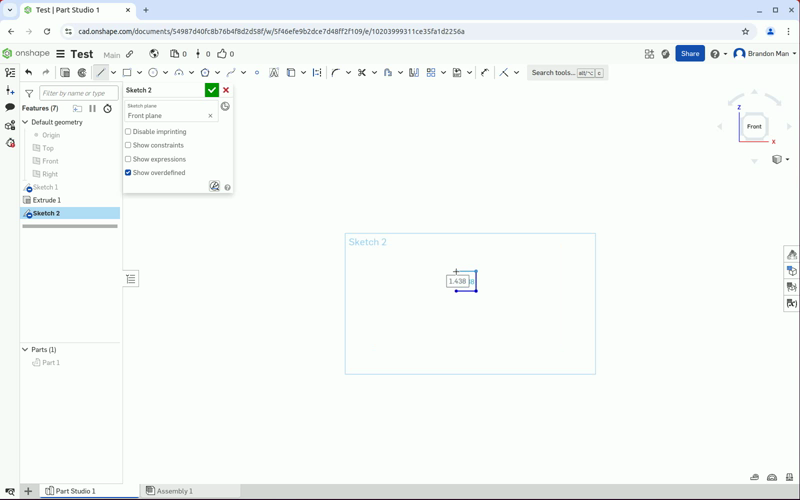
scroll(6)
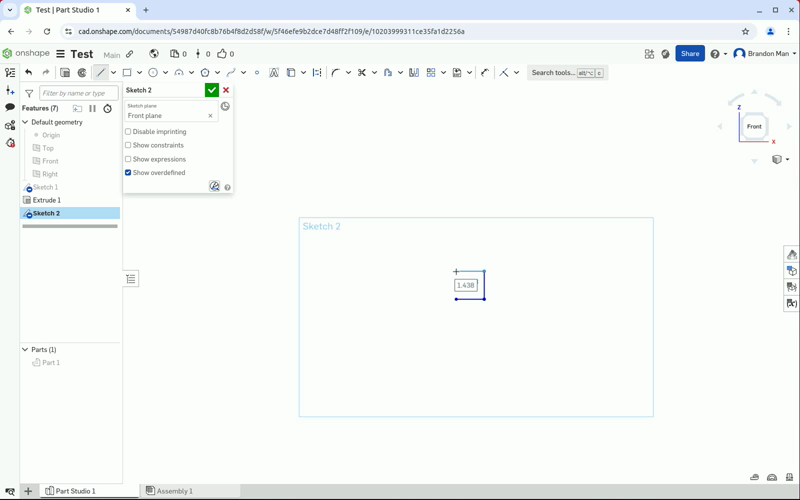
scroll(6)
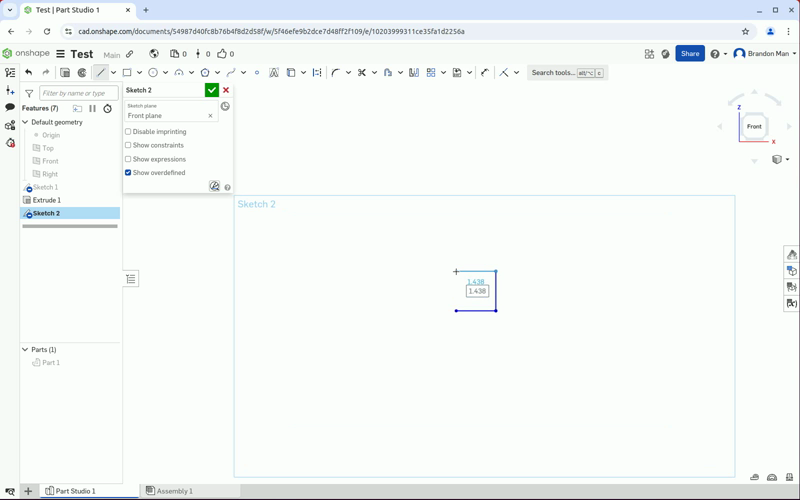
scroll(6)
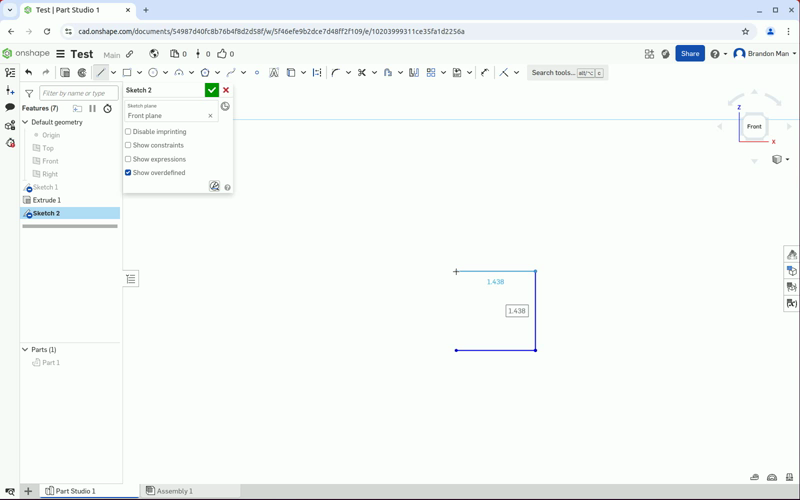
click(456, 271)
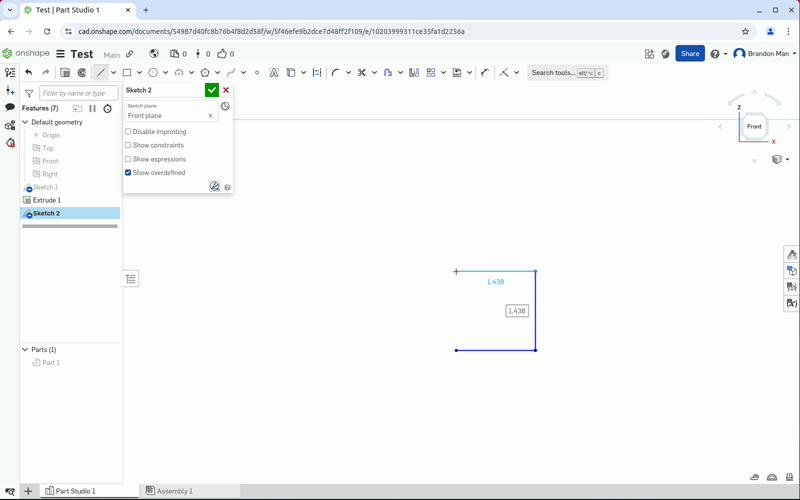
scroll(-6)
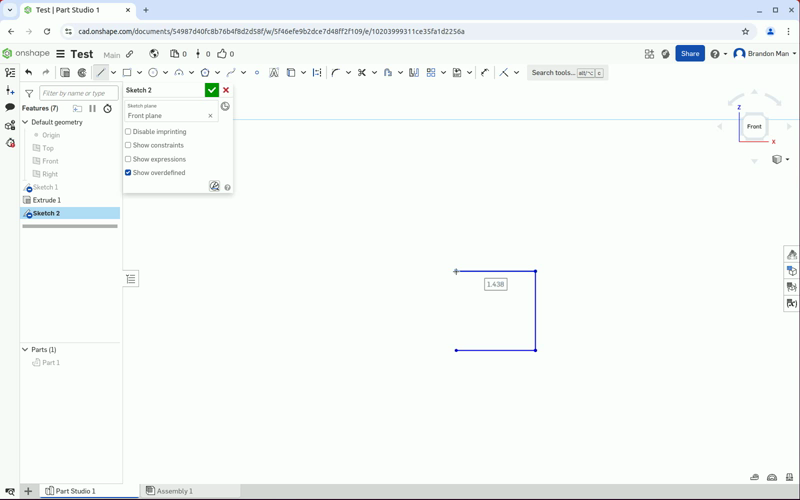
scroll(-6)
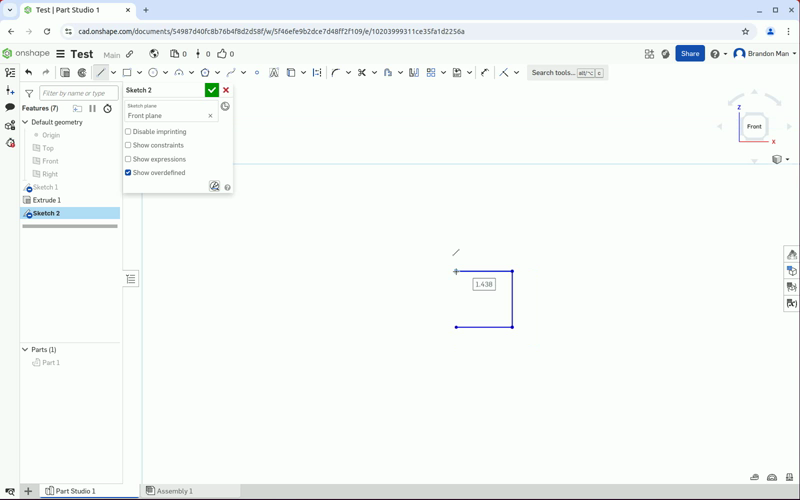
scroll(-6)
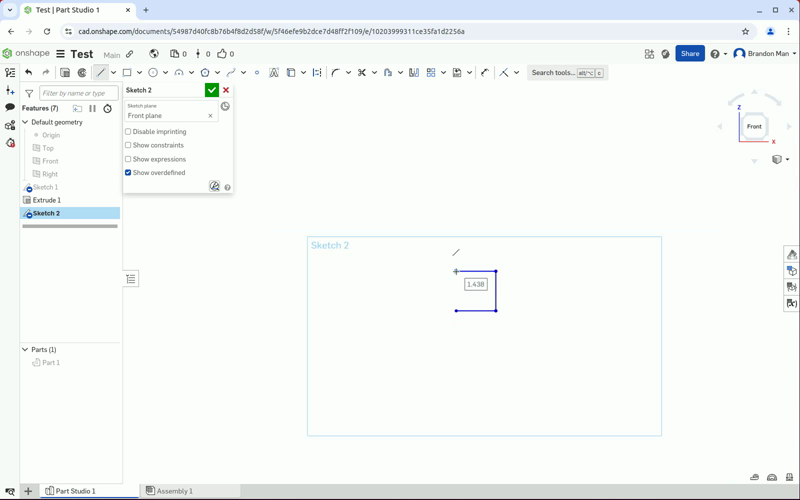
scroll(-6)
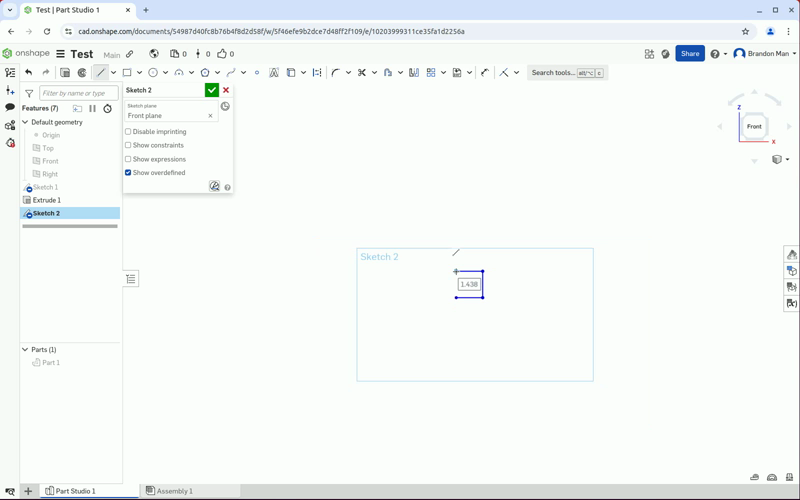
scroll(-6)
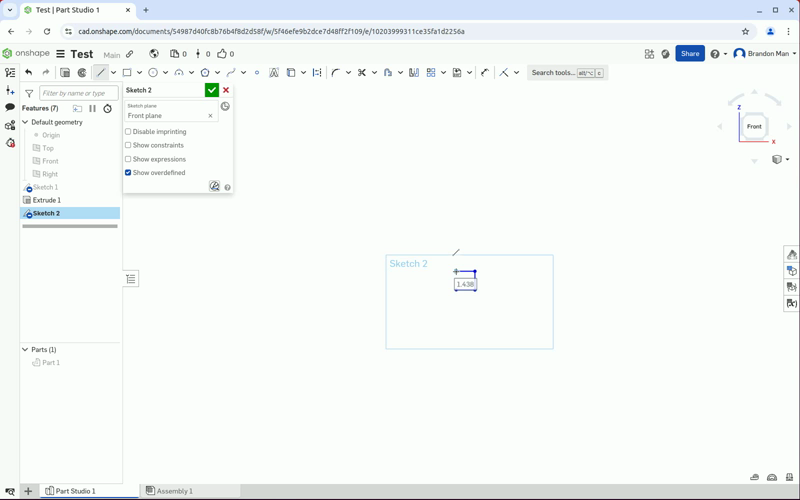
scroll(-6)
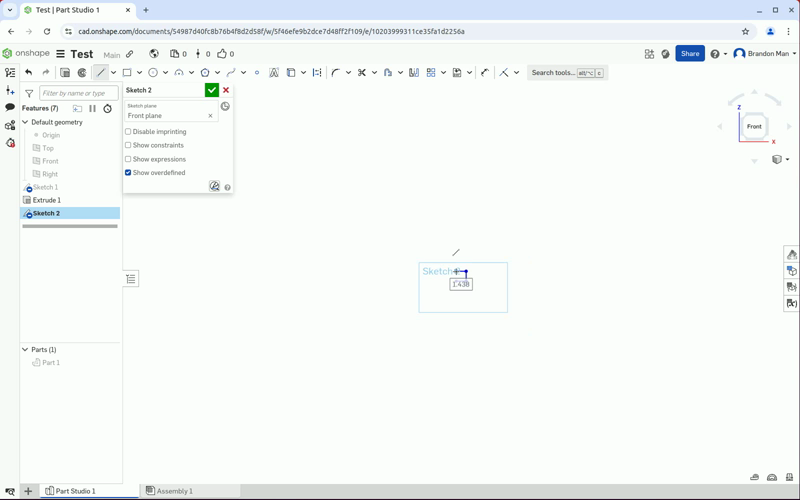
scroll(-6)
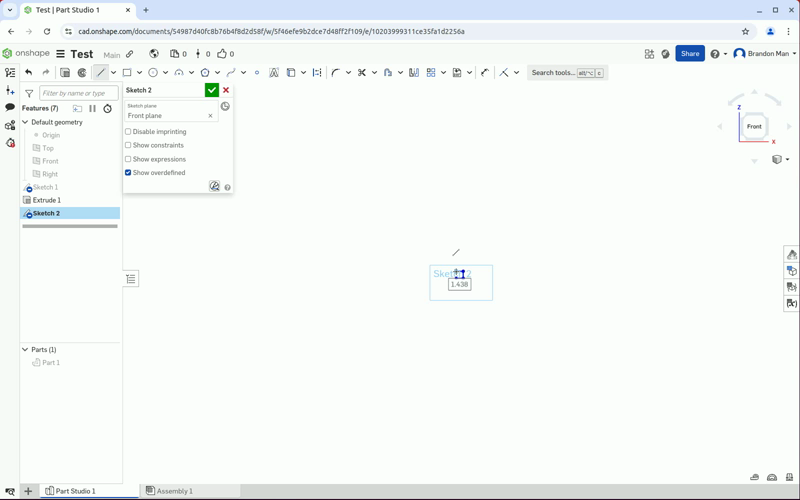
key_up(shift)
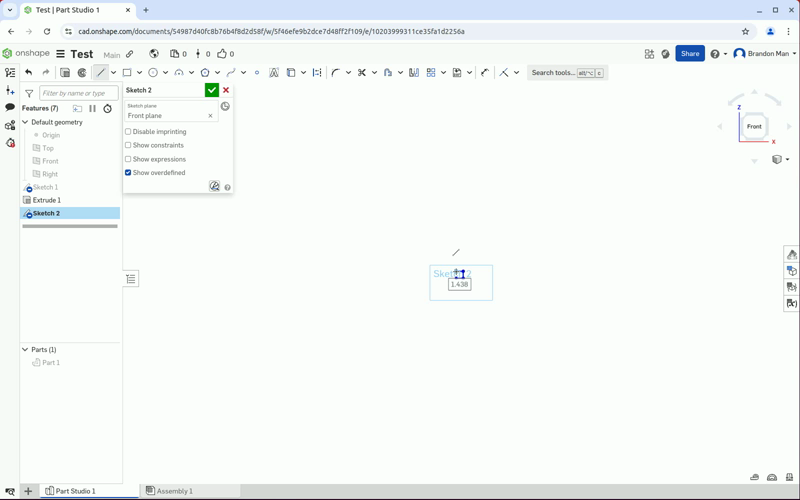
mouse_move(486, 271)
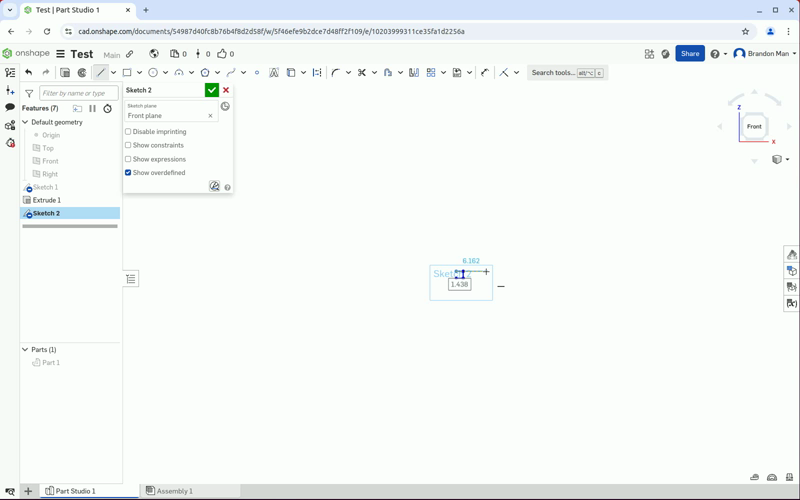
key_down(shift)
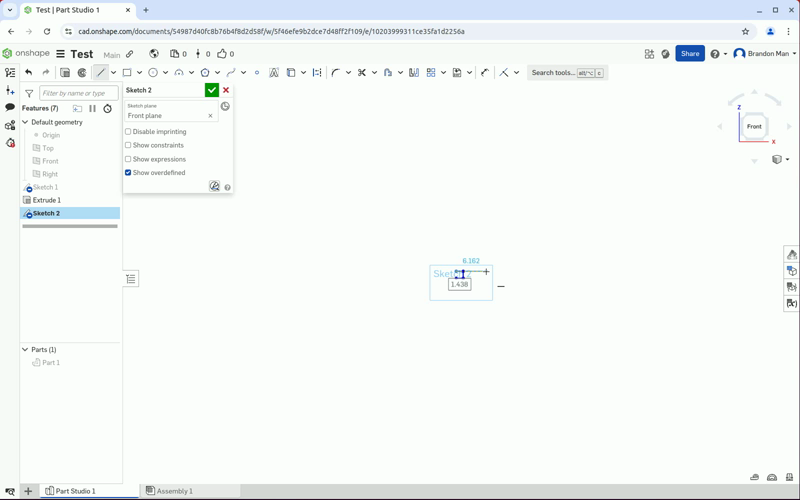
mouse_move(456, 278)
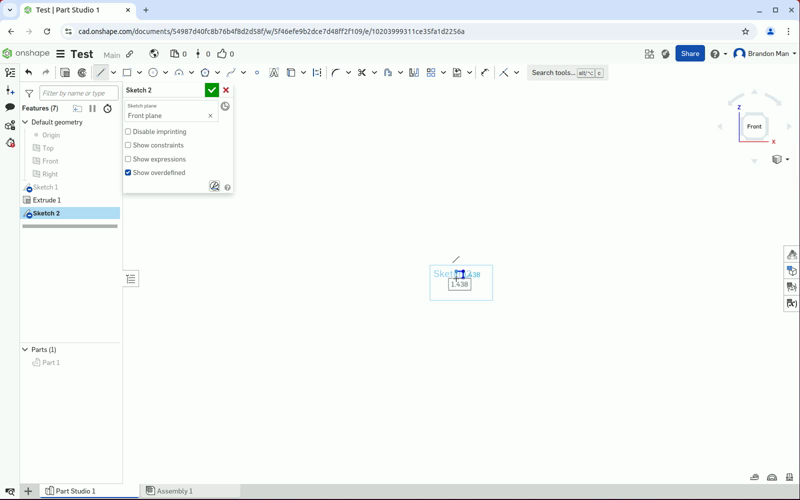
scroll(6)
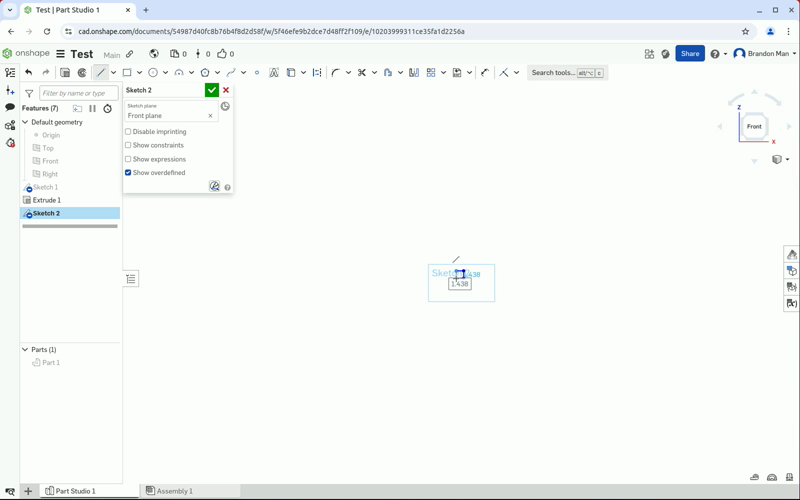
scroll(6)
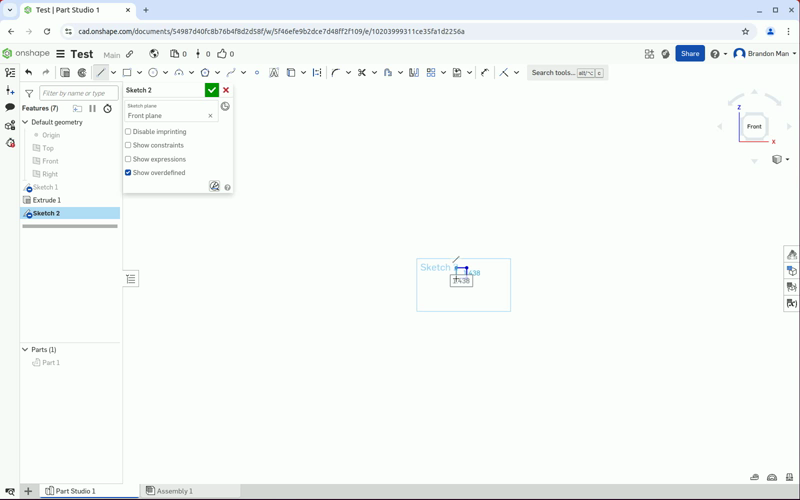
scroll(6)
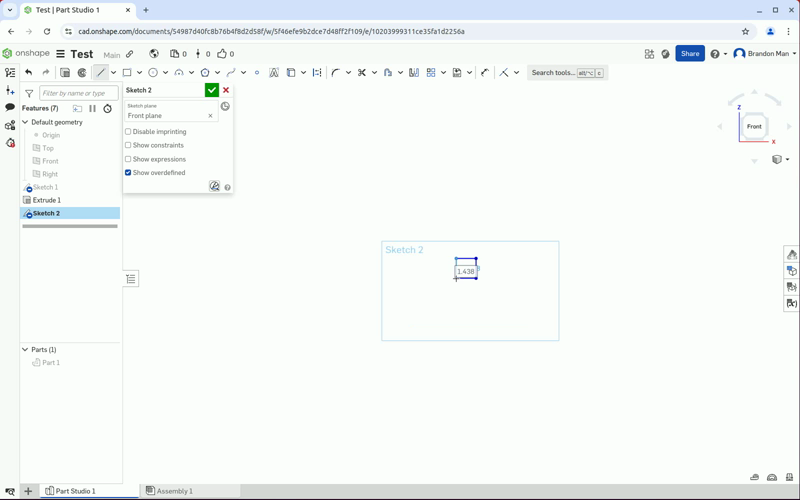
scroll(6)
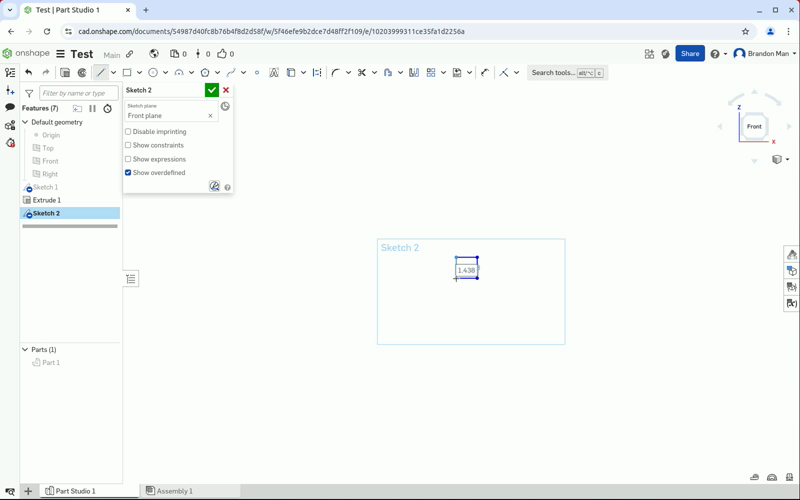
scroll(6)
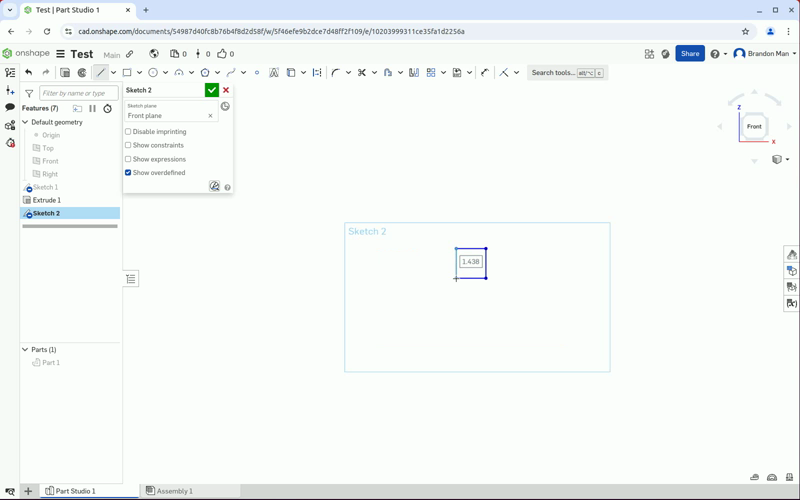
scroll(6)
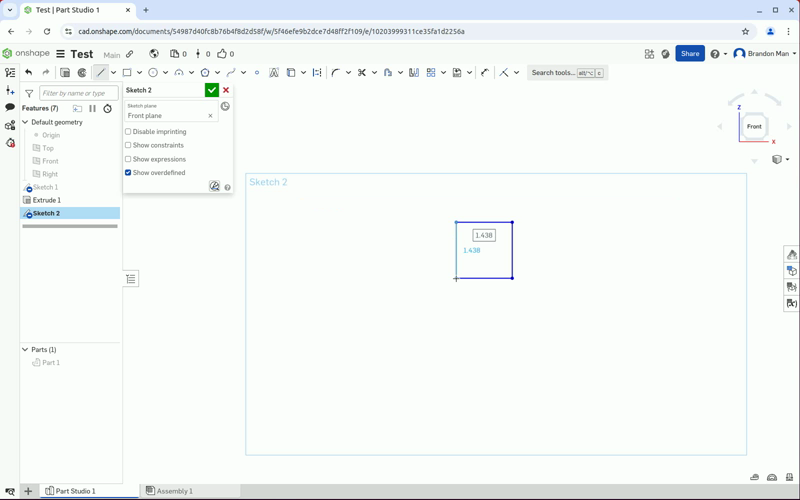
scroll(6)
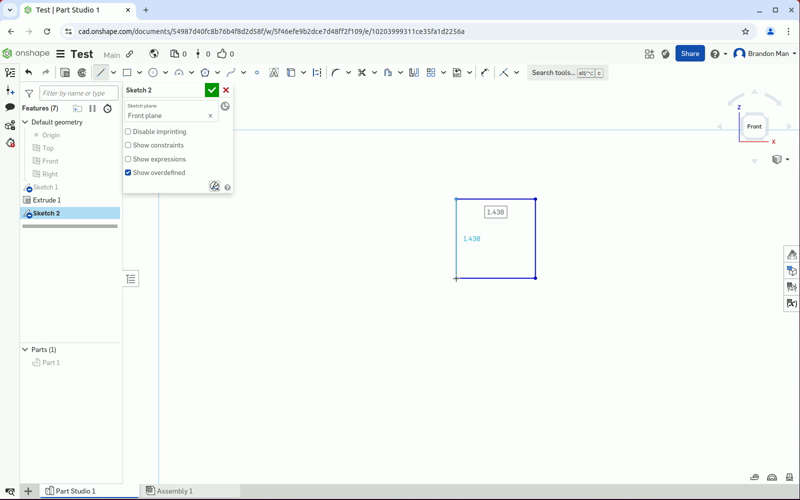
key_up(shift)
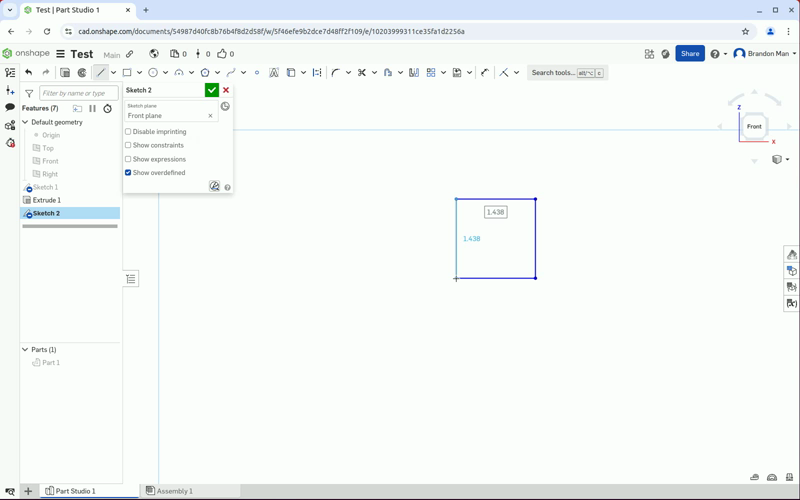
click(456, 278)
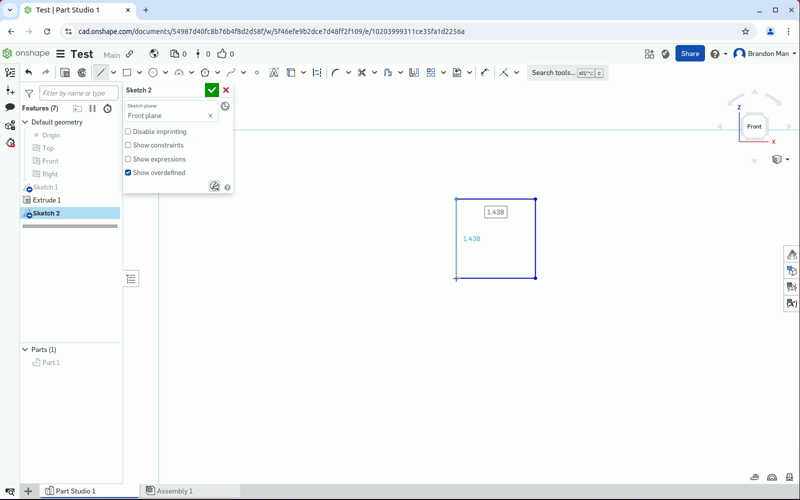
scroll(-6)
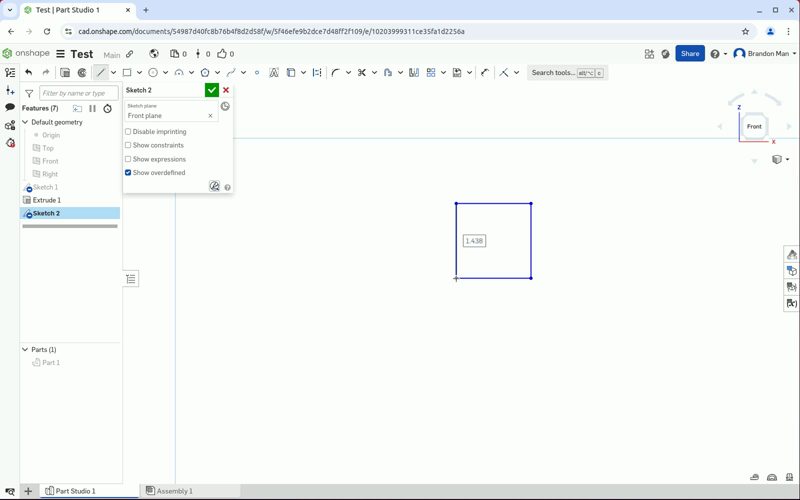
scroll(-6)
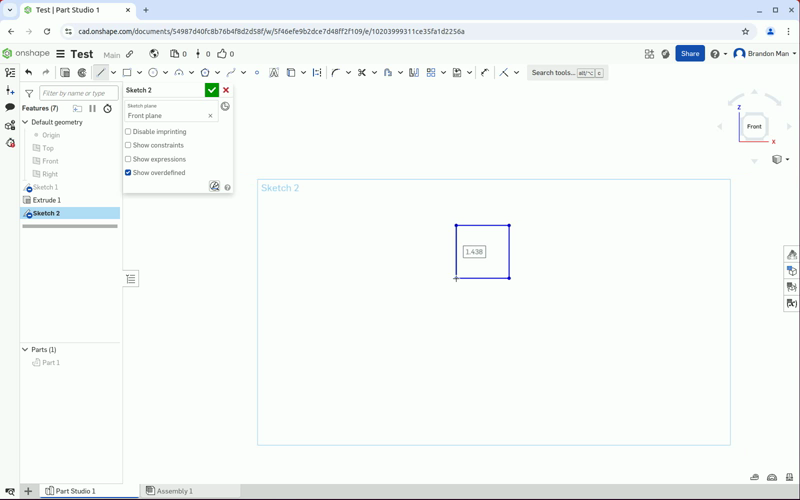
scroll(-6)
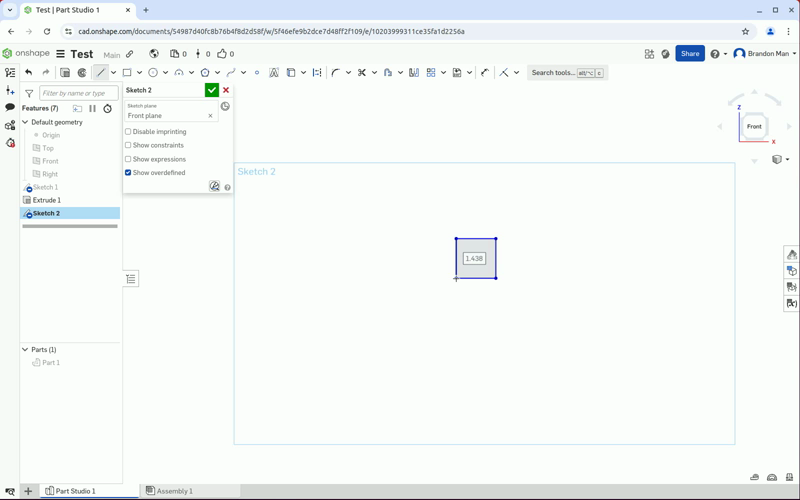
scroll(-6)
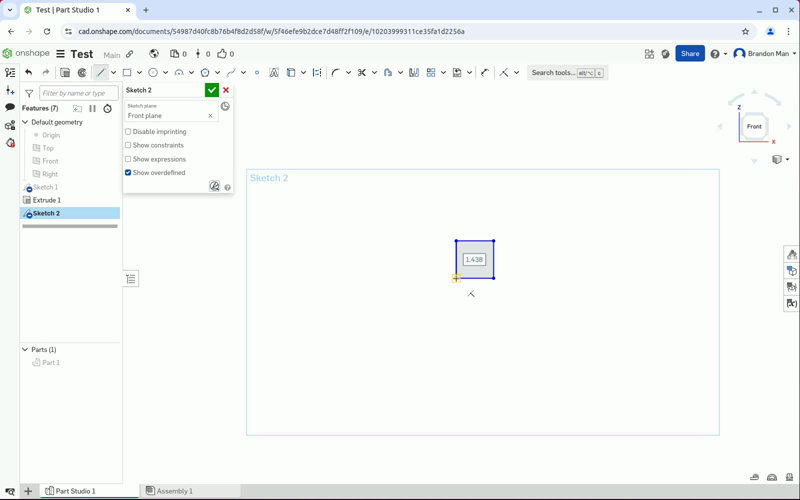
scroll(-6)
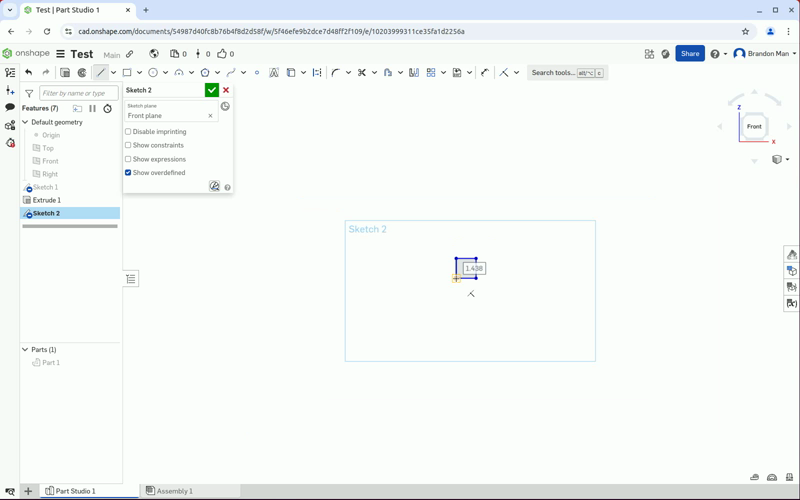
scroll(-6)
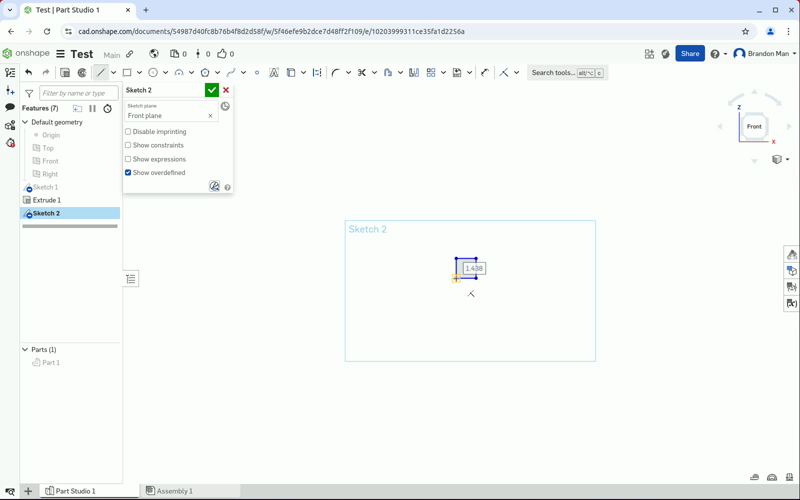
scroll(-6)
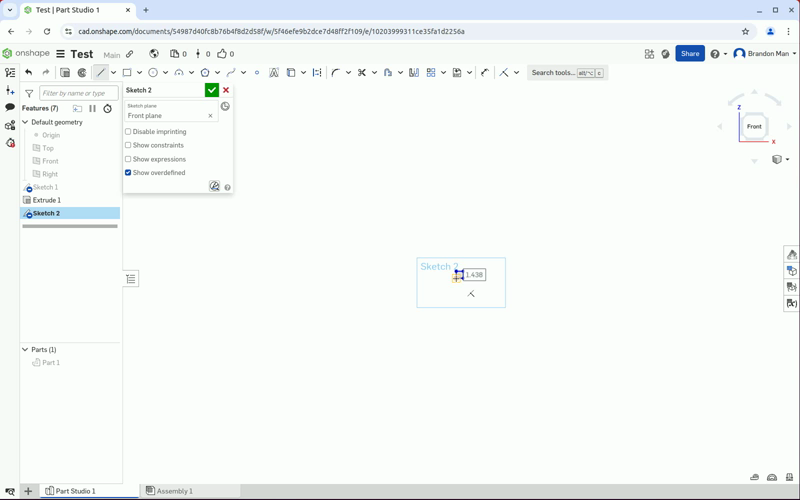
key(esc)
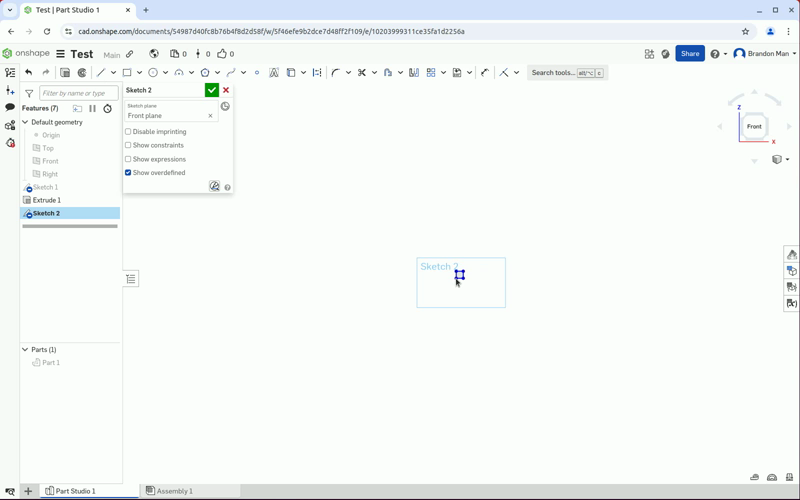
mouse_move(461, 275)
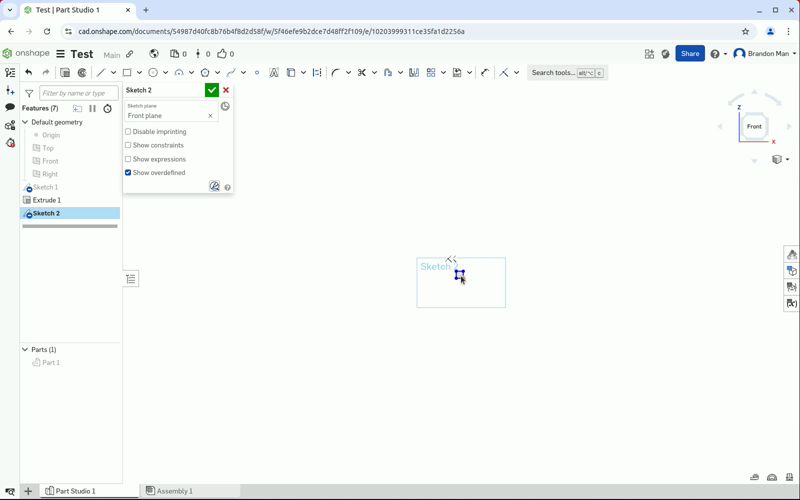
scroll(6)
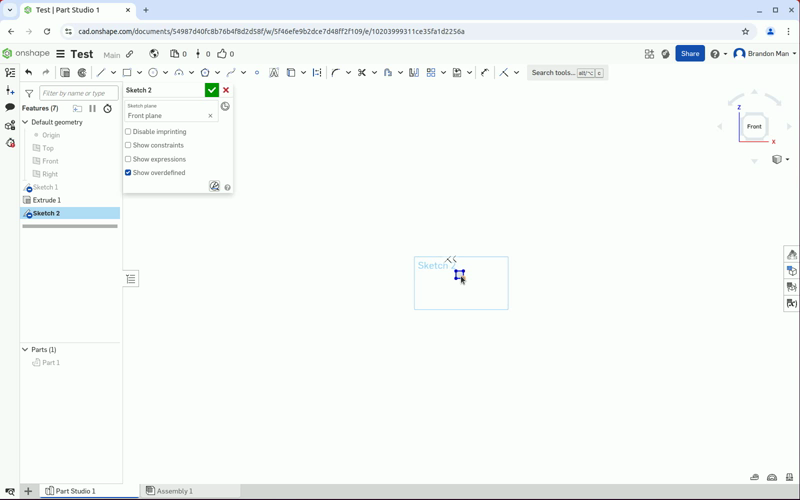
scroll(6)
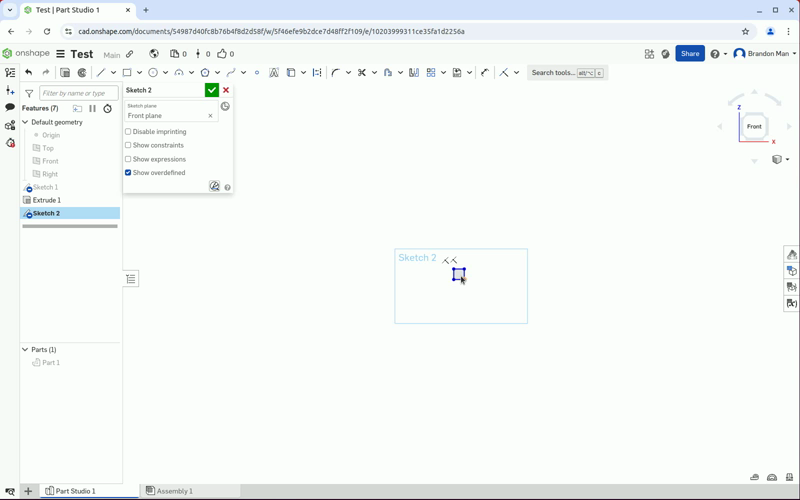
scroll(6)
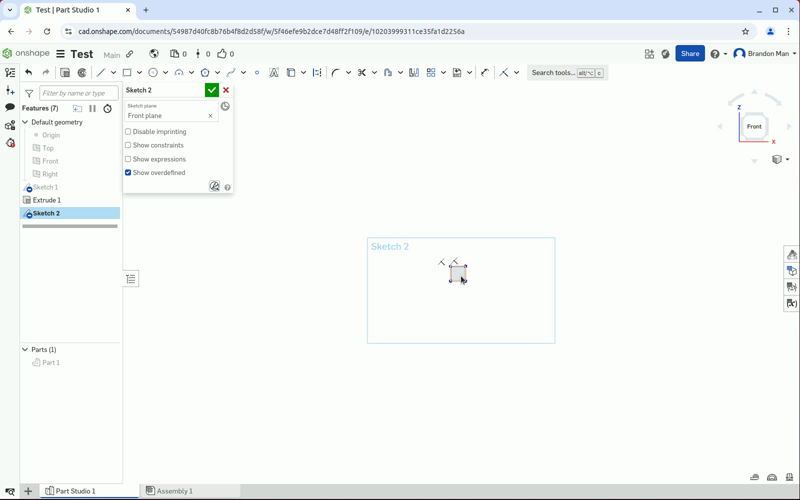
scroll(6)
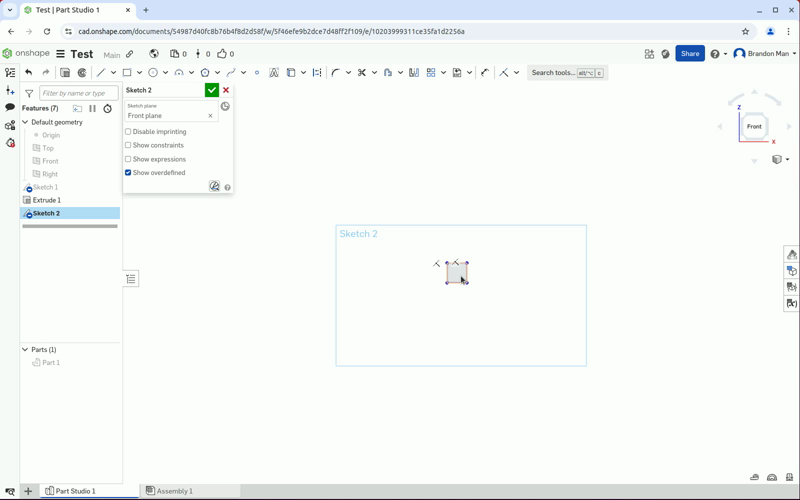
scroll(6)
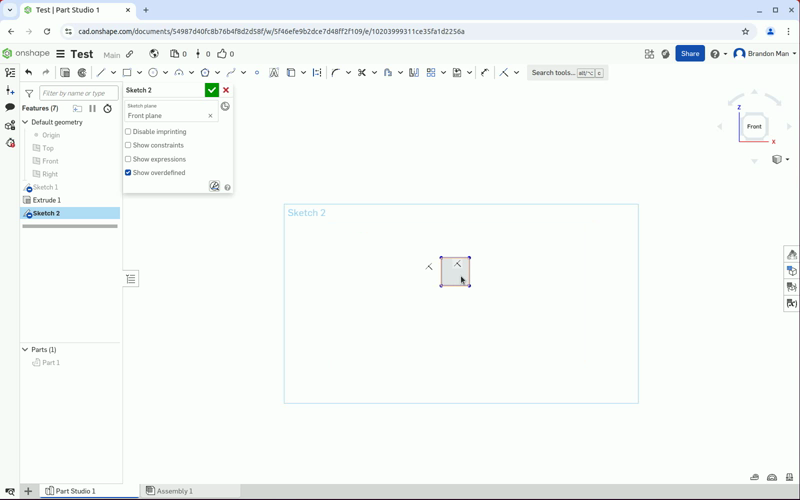
scroll(6)
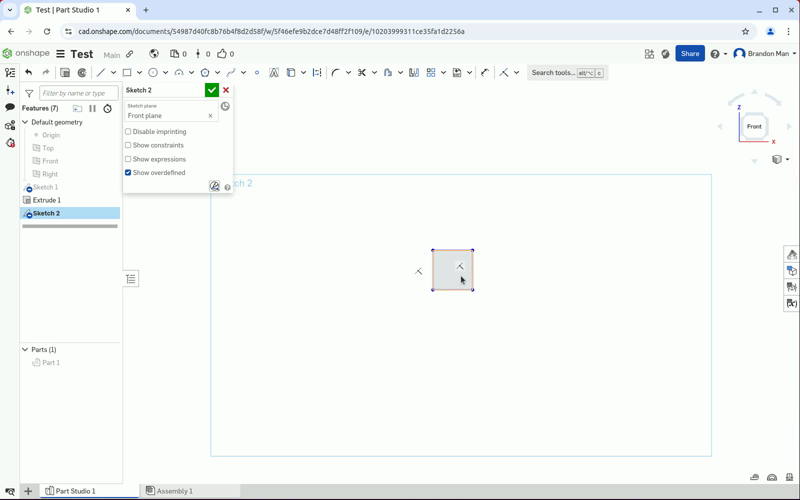
scroll(6)
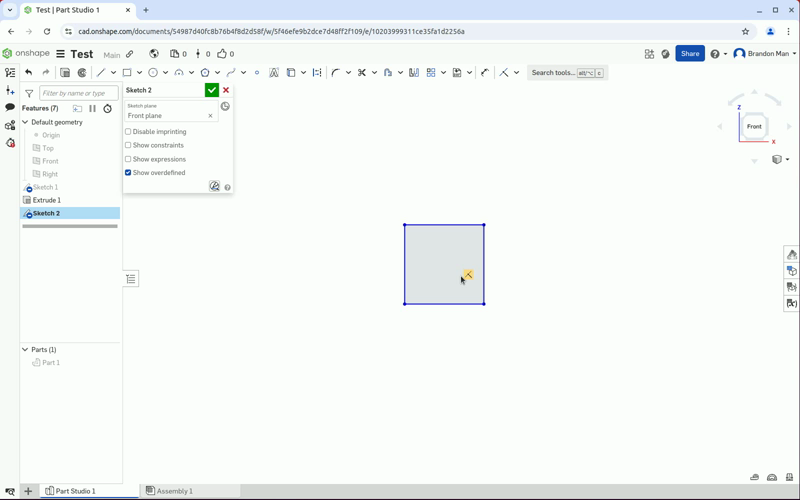
click(461, 275)
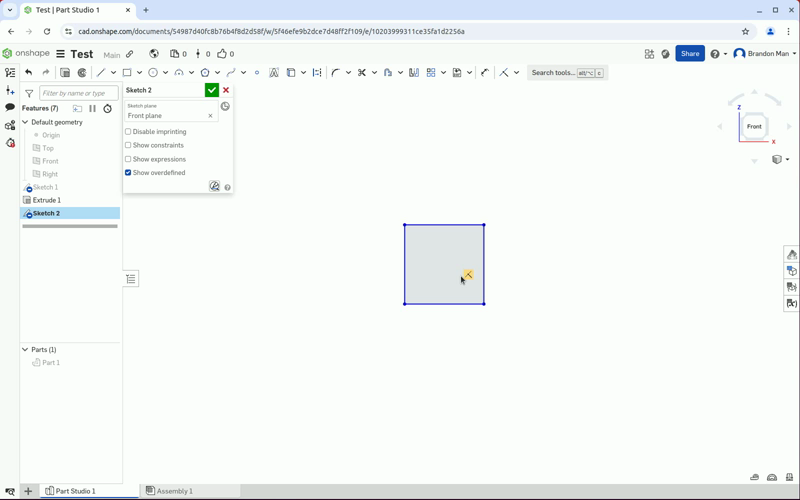
scroll(-6)
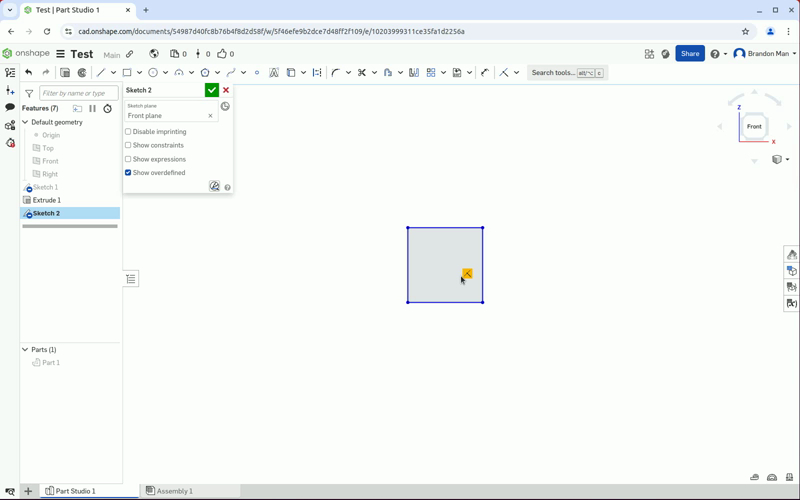
scroll(-6)
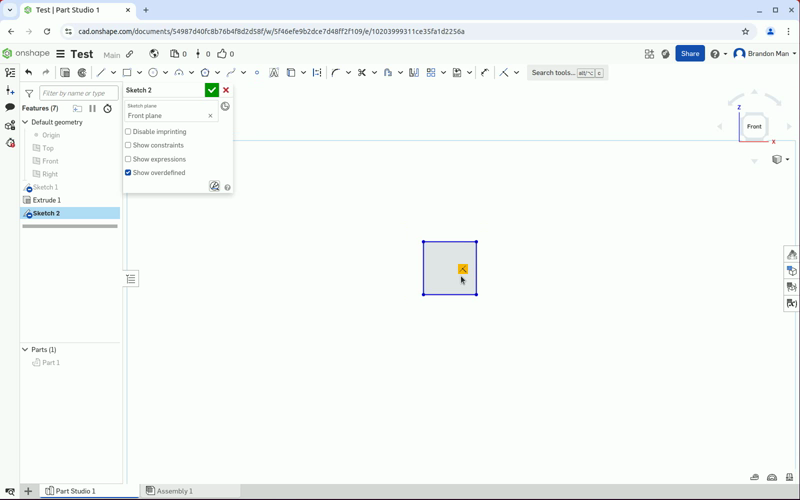
scroll(-6)
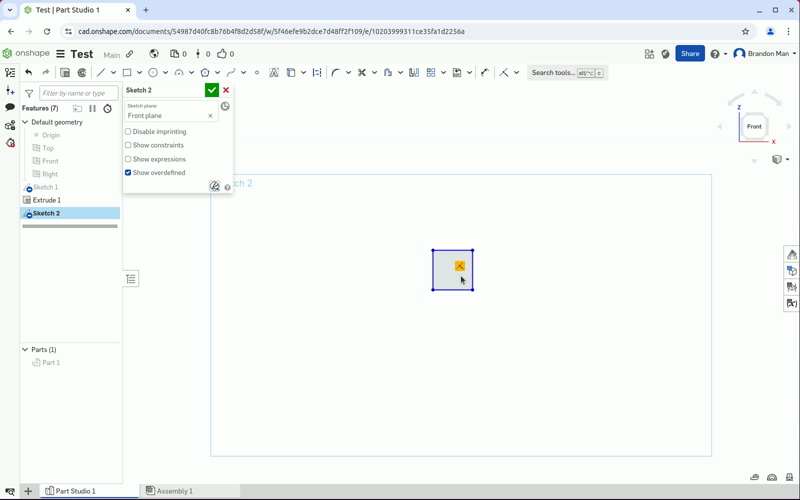
scroll(-6)
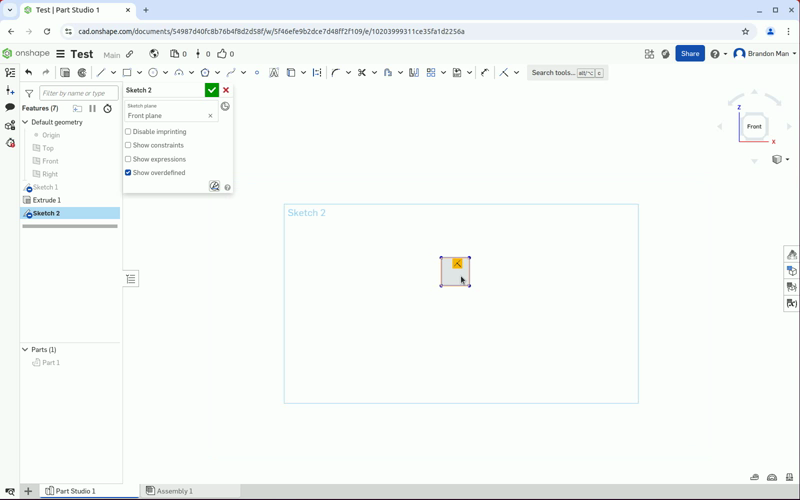
scroll(-6)
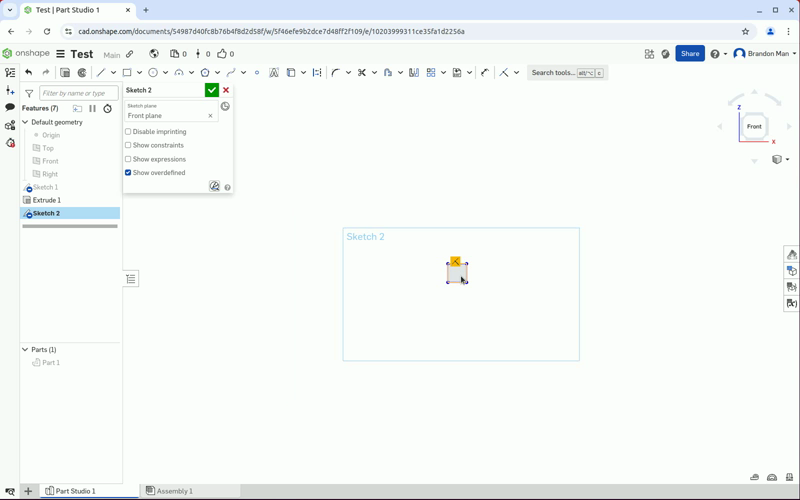
scroll(-6)
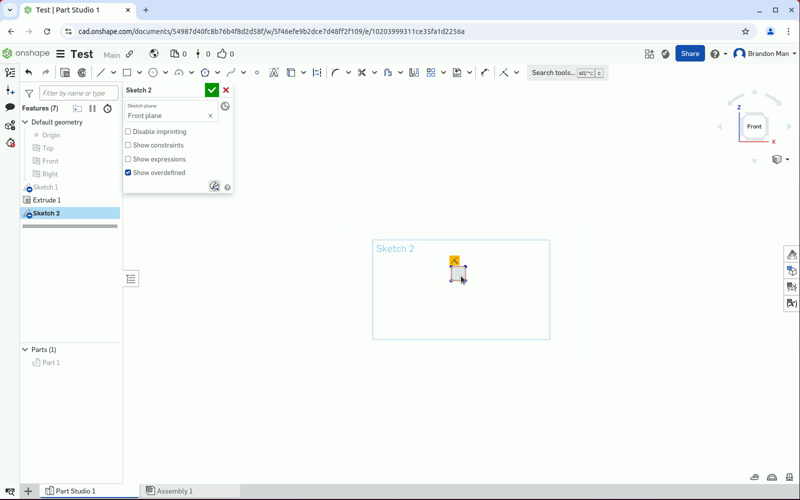
scroll(-6)
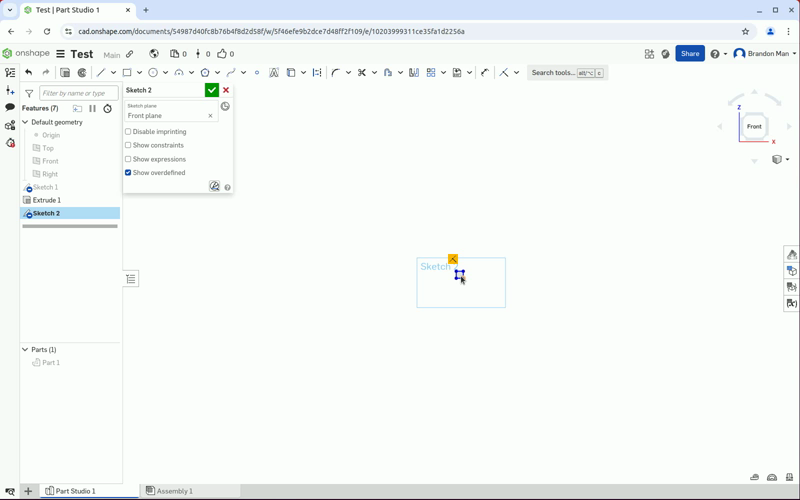
mouse_move(73, 352)
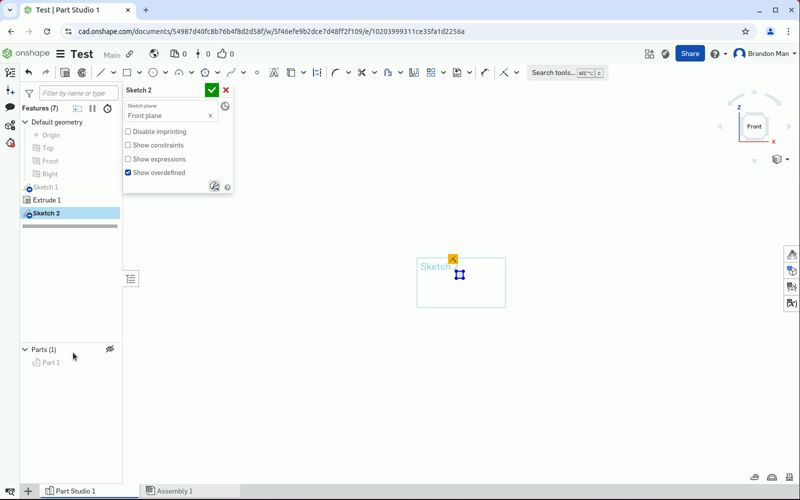
key(shift+y)
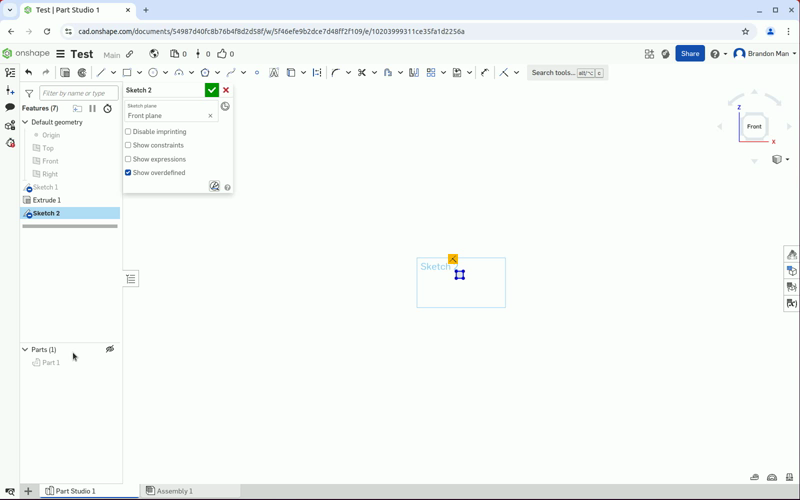
key(shift+e)
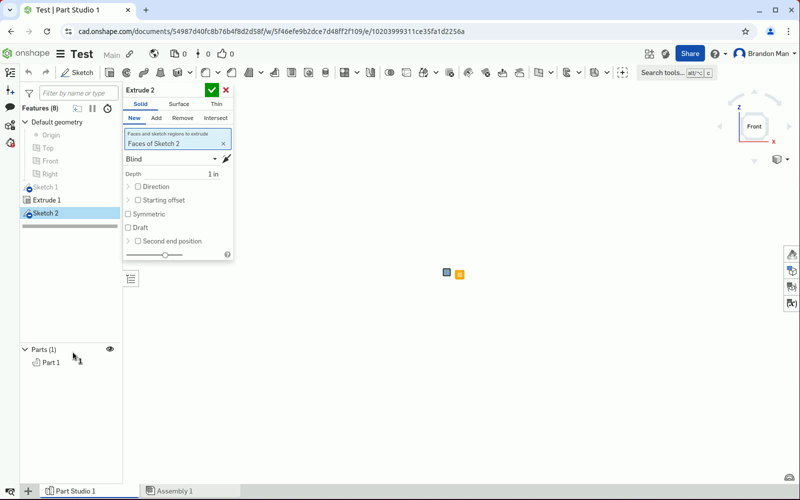
mouse_move(143, 106)
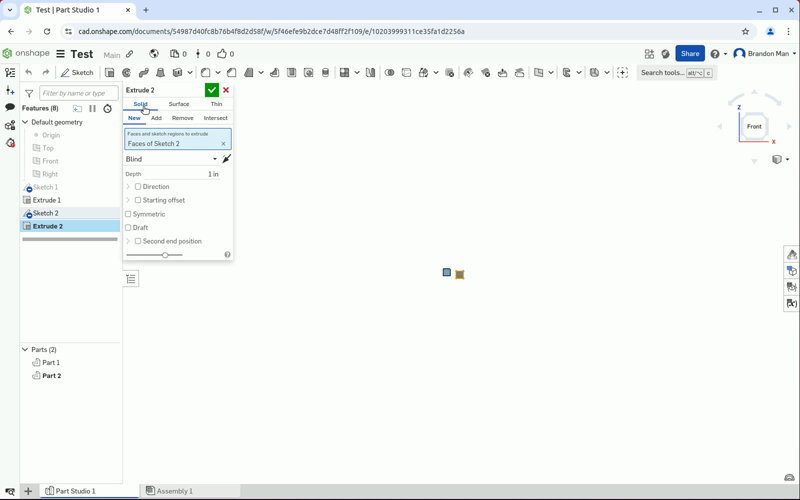
click(143, 106)
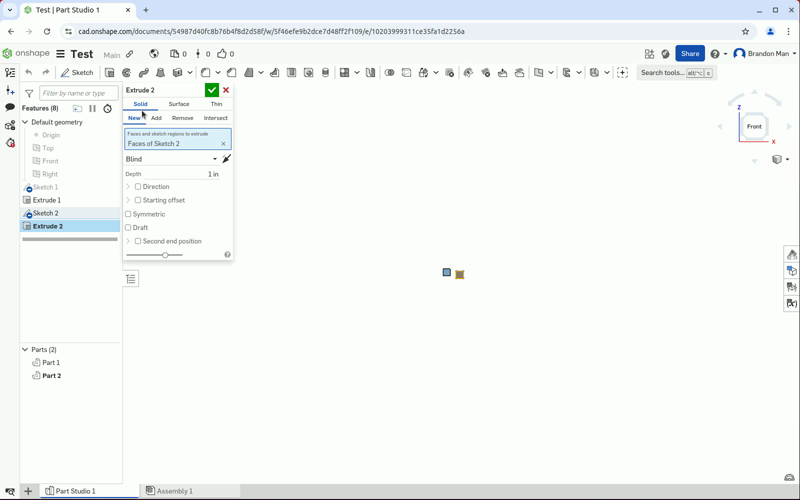
mouse_move(137, 120)
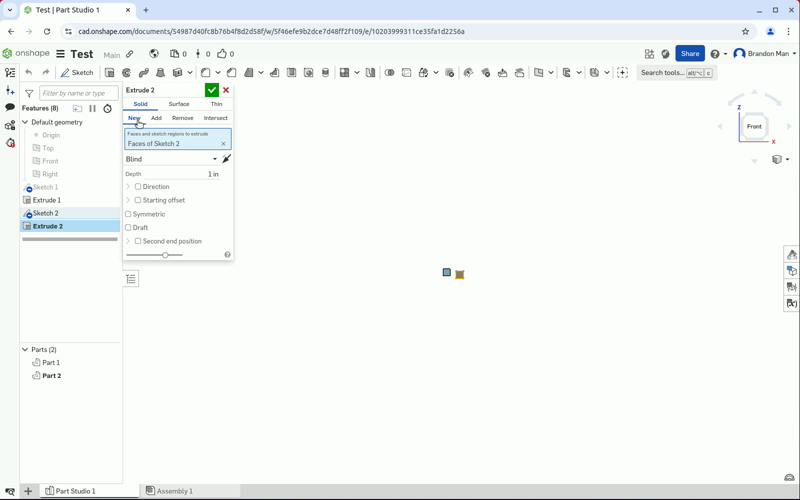
click(137, 120)
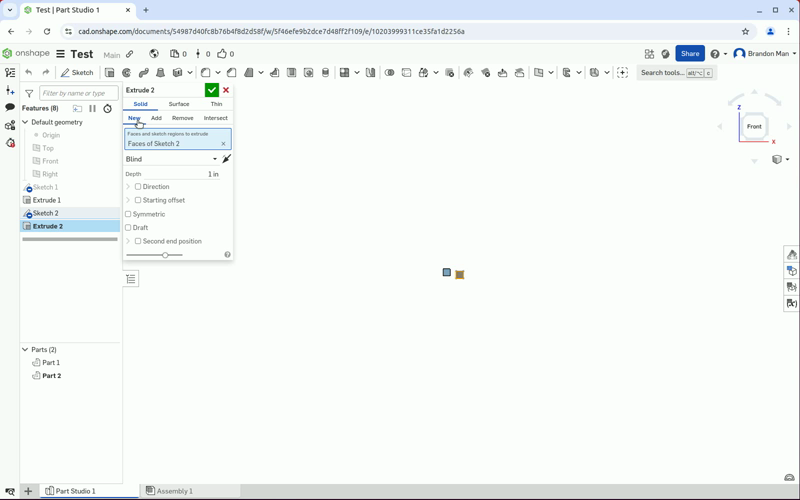
key(tab, 4)
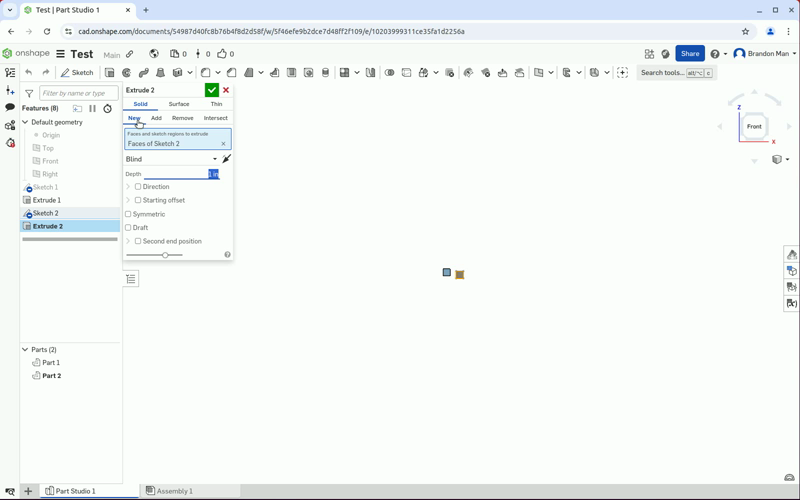
text(22.386)
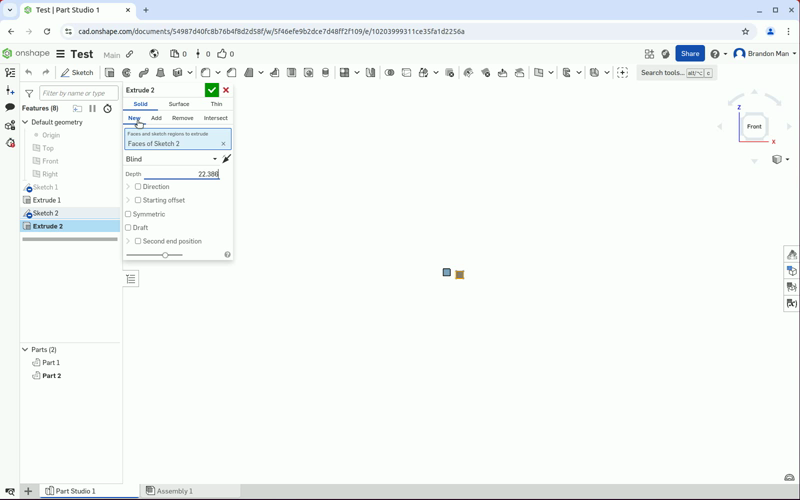
key(enter)
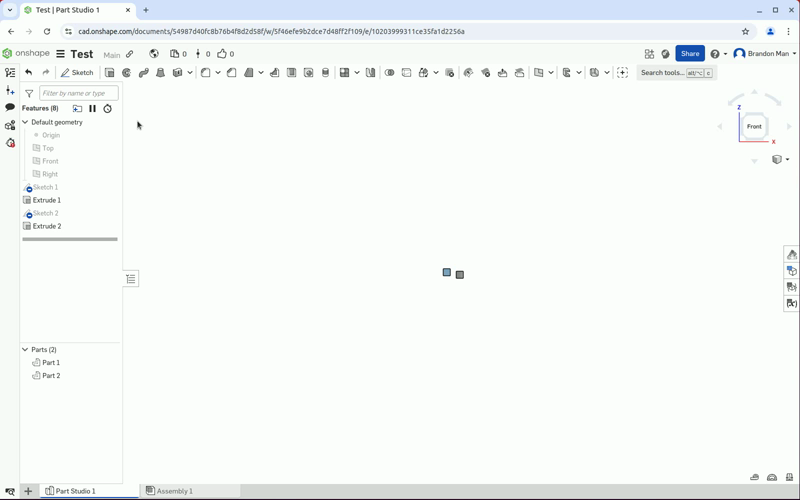
key(shift+h)
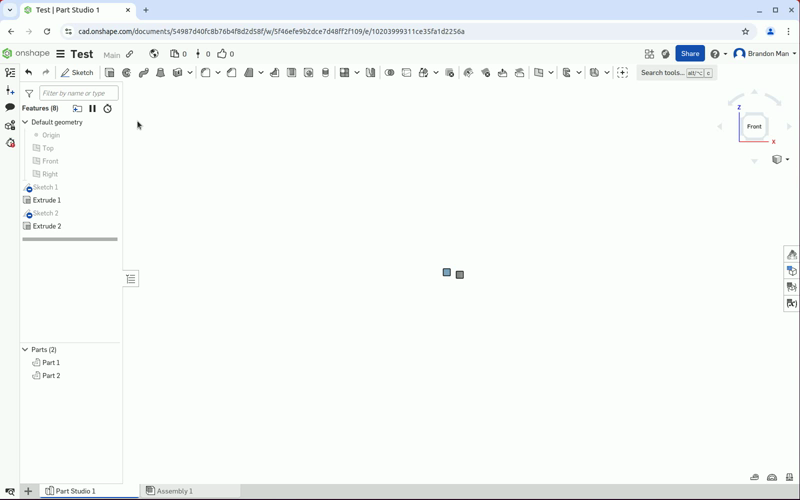
key(shift+h)
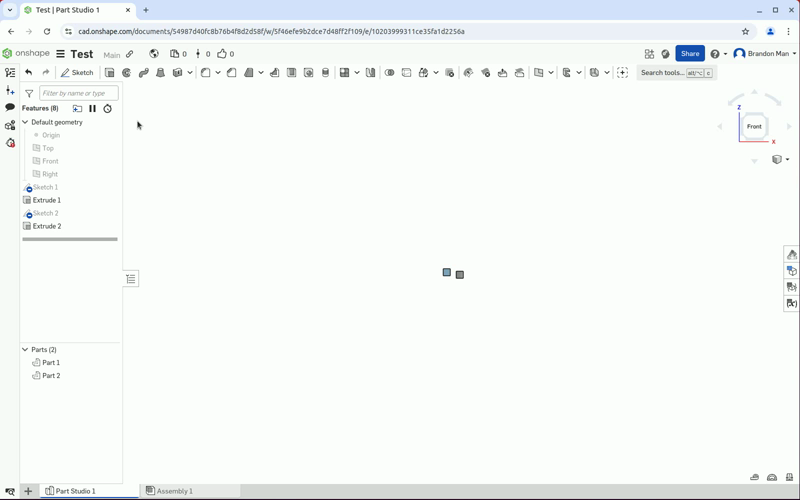
mouse_move(73, 189)
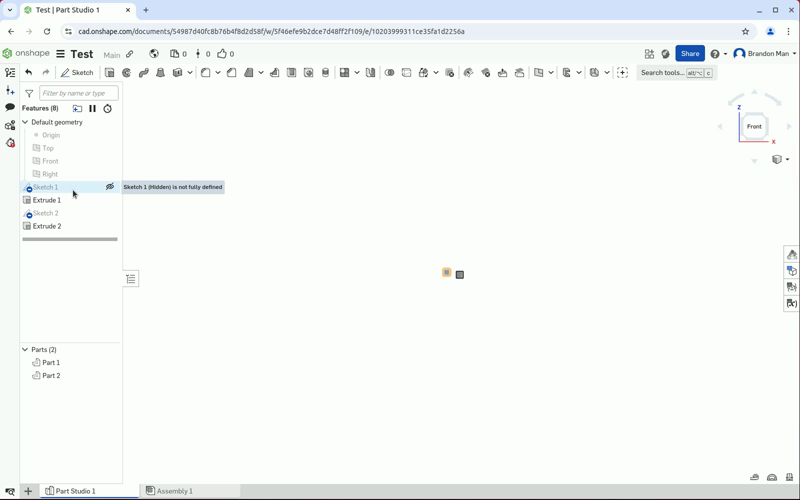
click(73, 189)
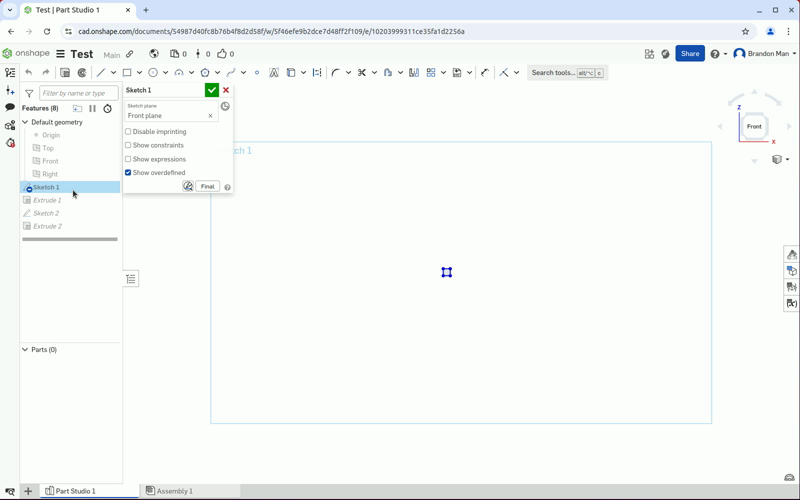
mouse_move(229, 92)
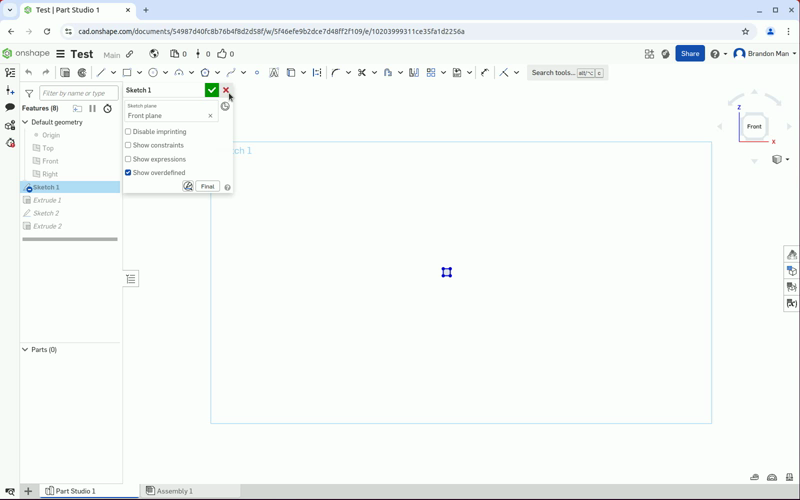
click(229, 92)
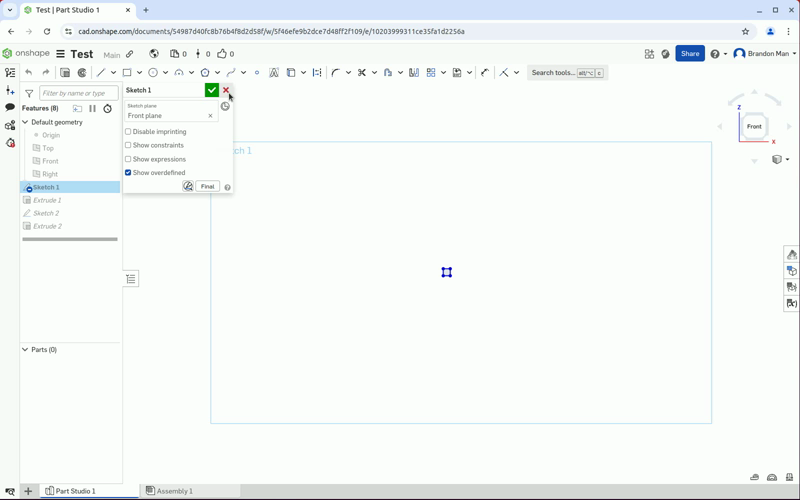
key(shift+s)
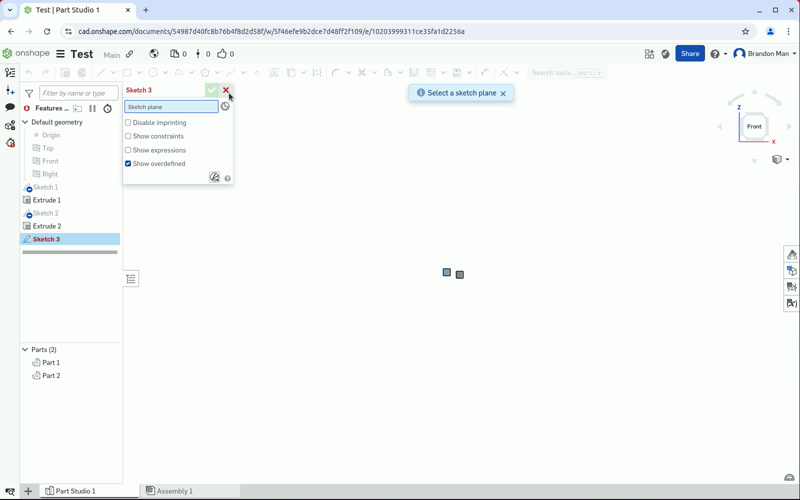
mouse_move(73, 163)
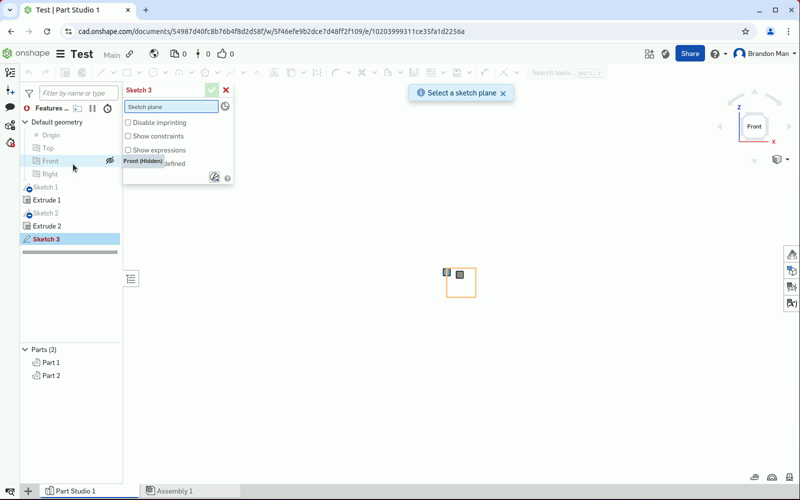
click(73, 163)
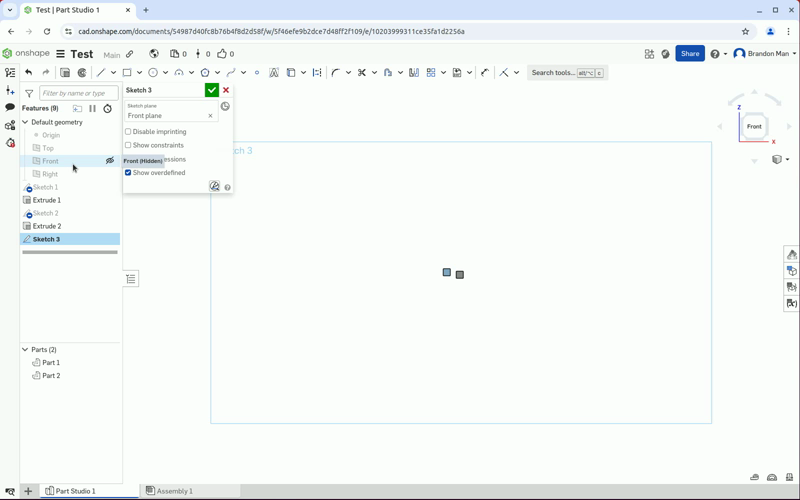
mouse_move(73, 352)
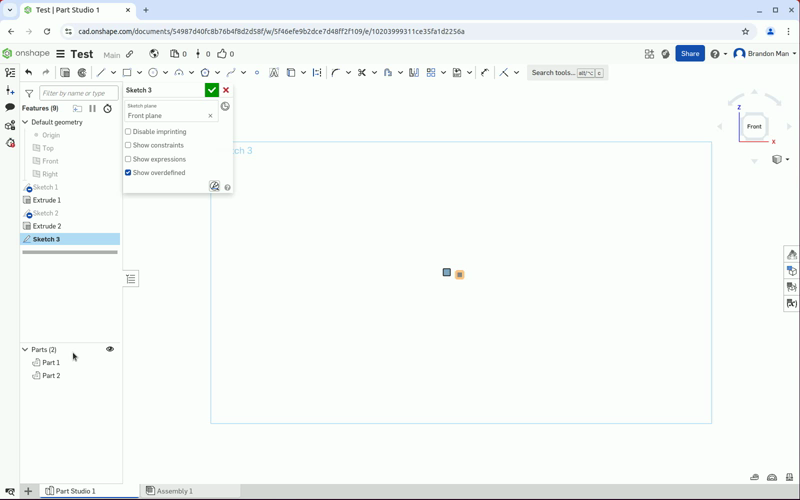
key(y)
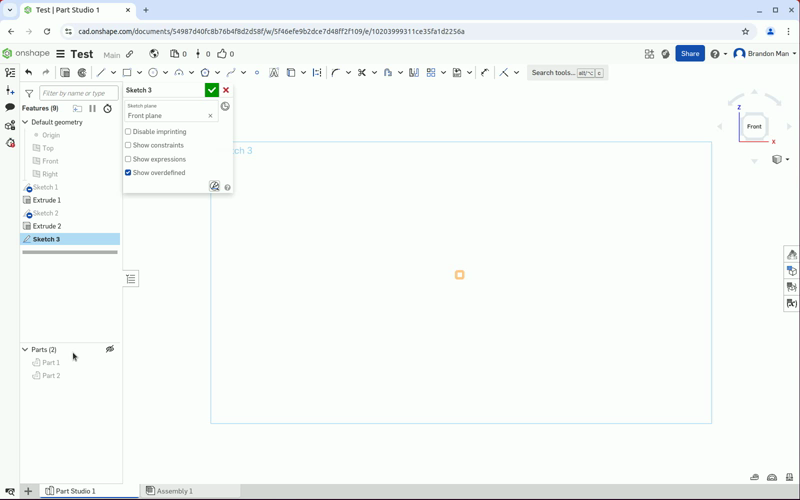
key(l)
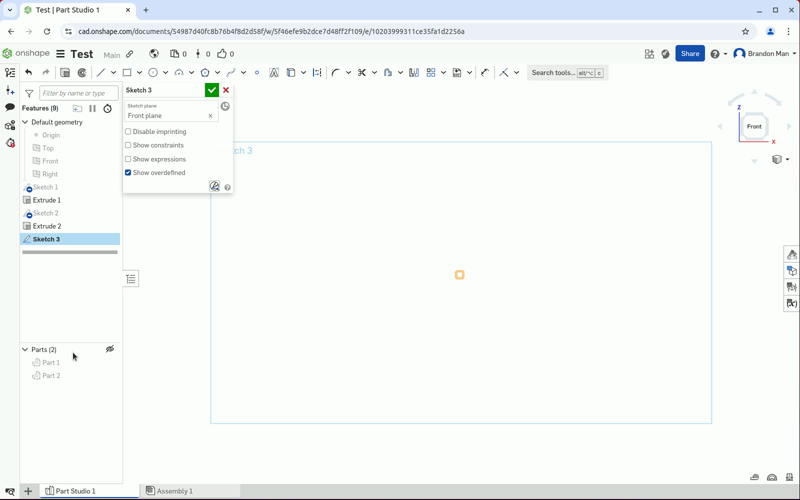
key_down(shift)
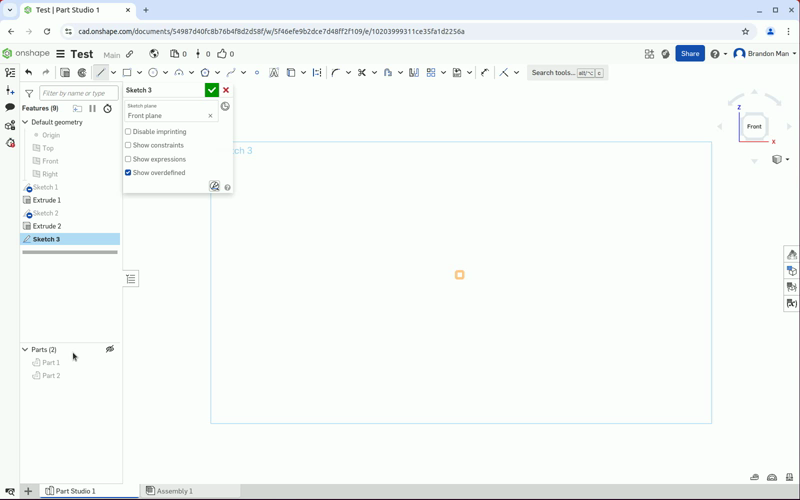
mouse_move(471, 275)
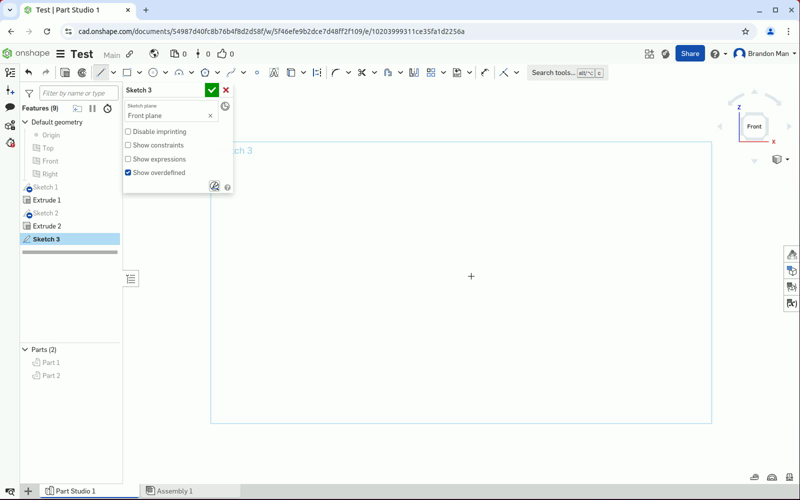
click(471, 275)
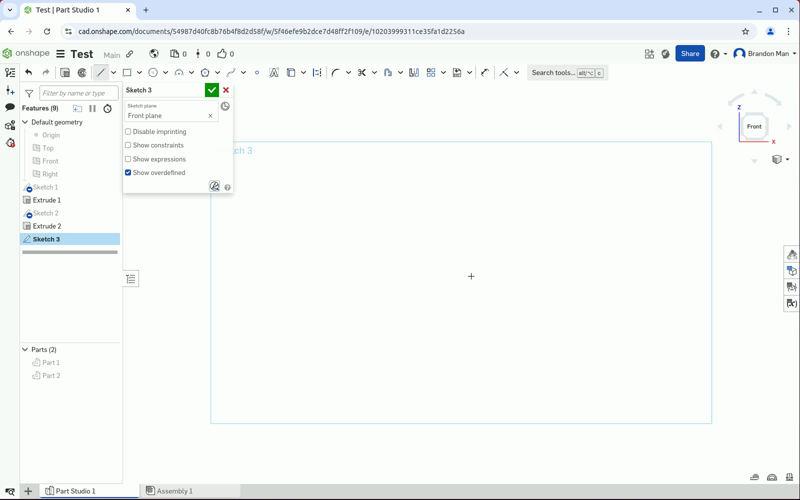
key_up(shift)
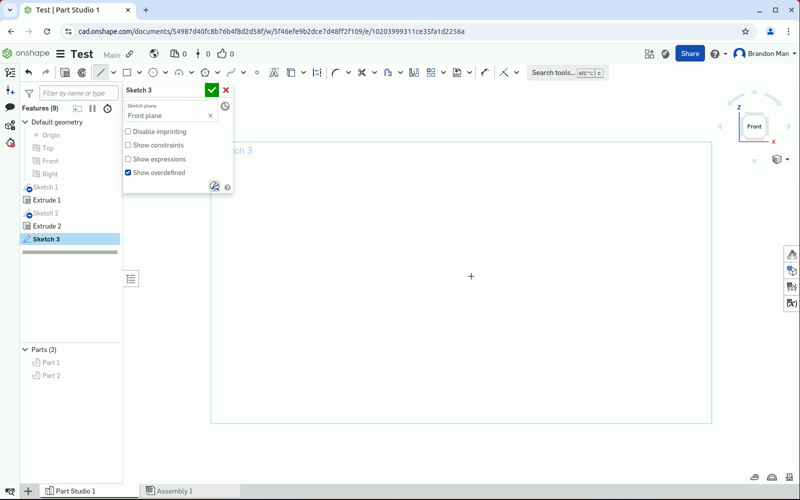
key_down(shift)
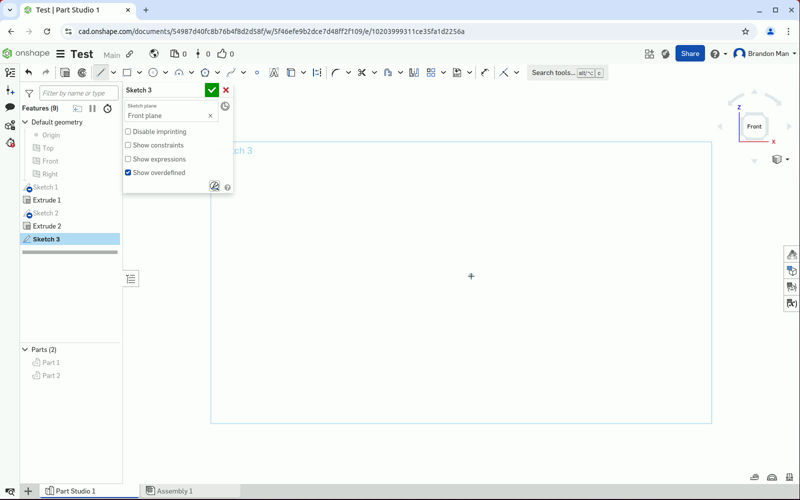
mouse_move(501, 275)
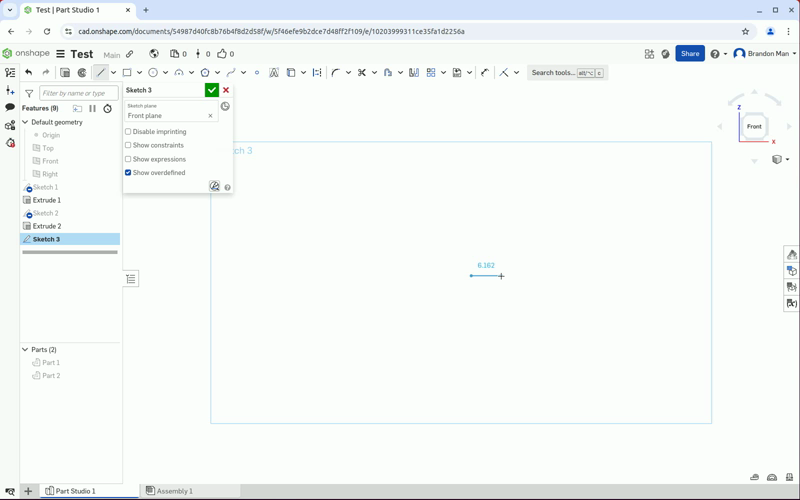
mouse_move(478, 275)
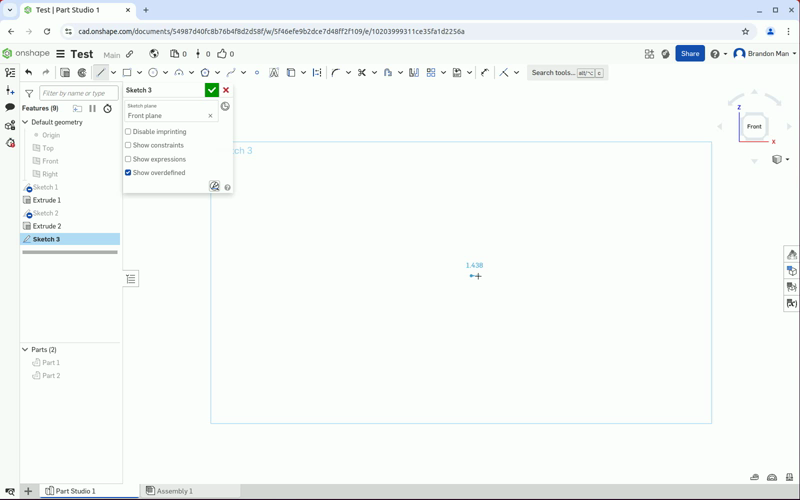
scroll(6)
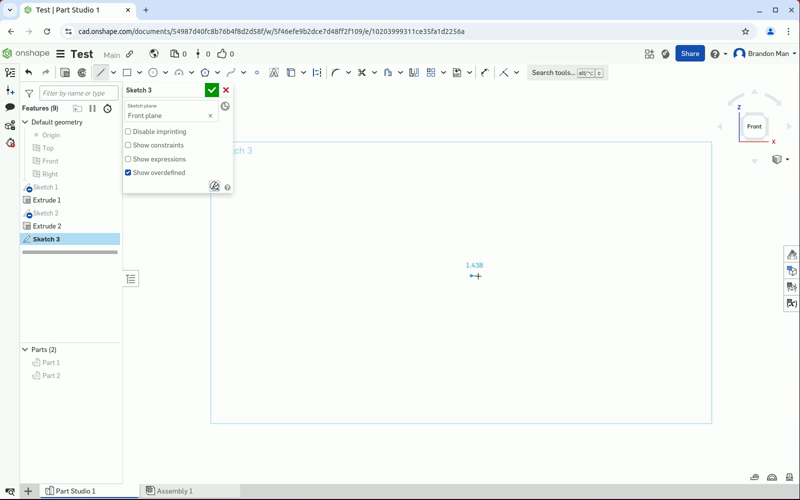
scroll(6)
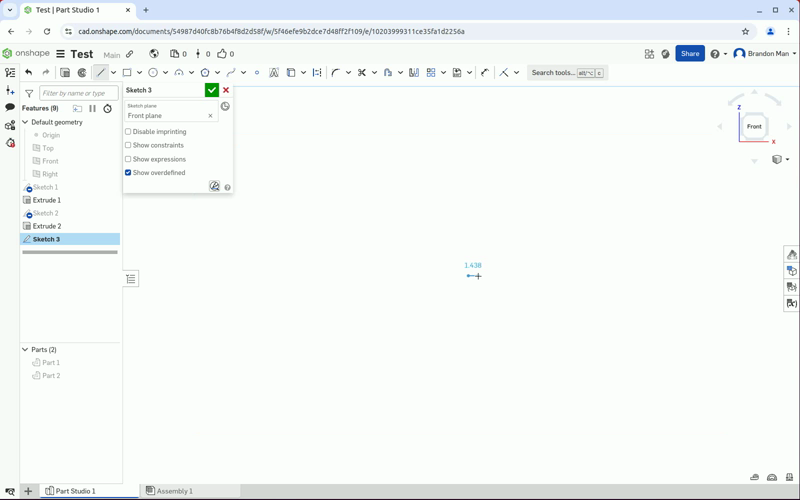
scroll(6)
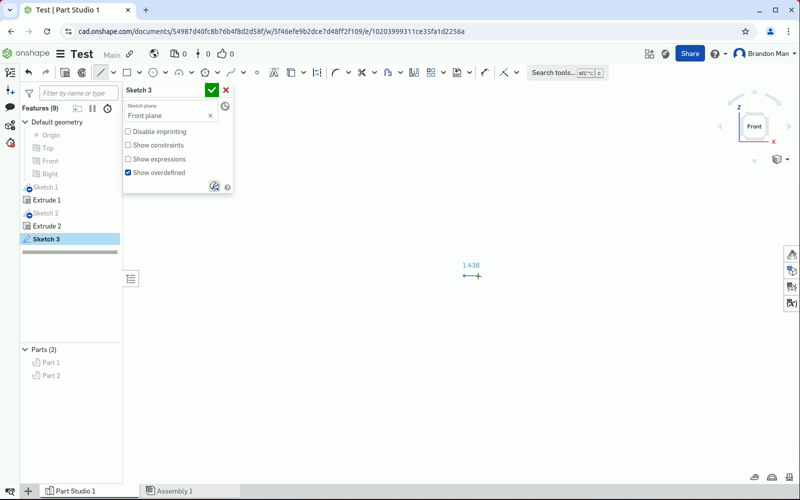
scroll(6)
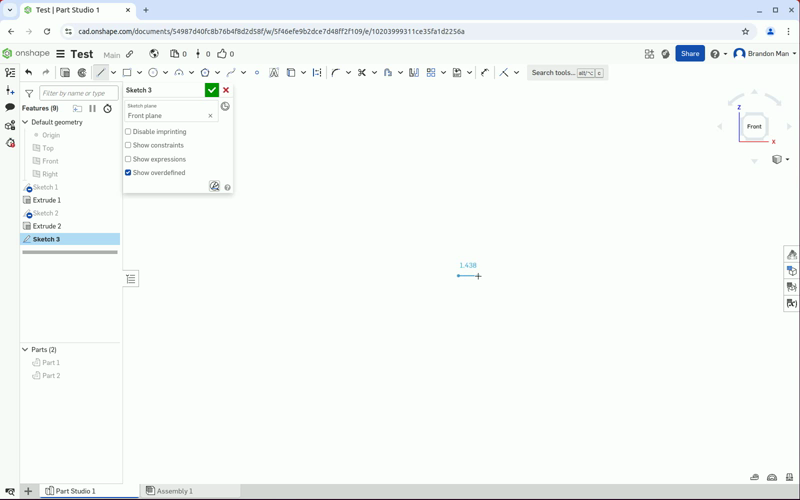
scroll(6)
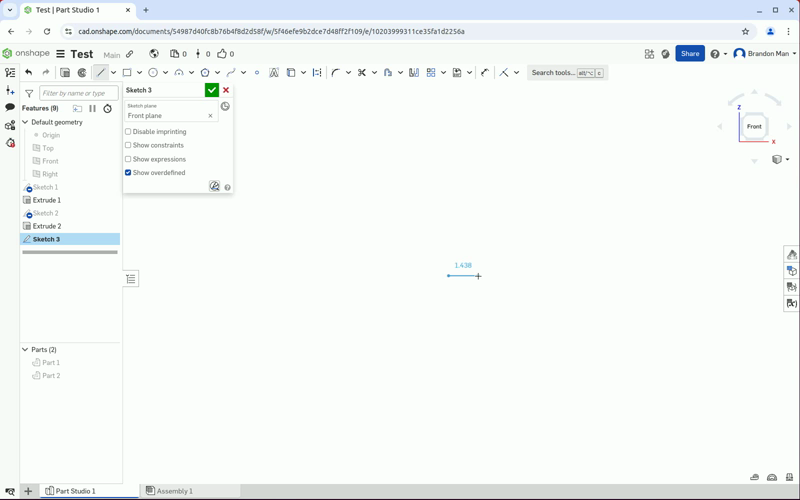
scroll(6)
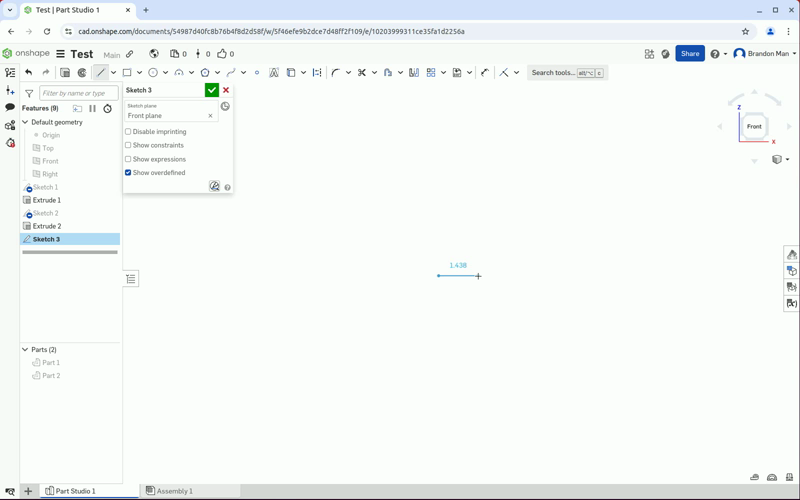
scroll(6)
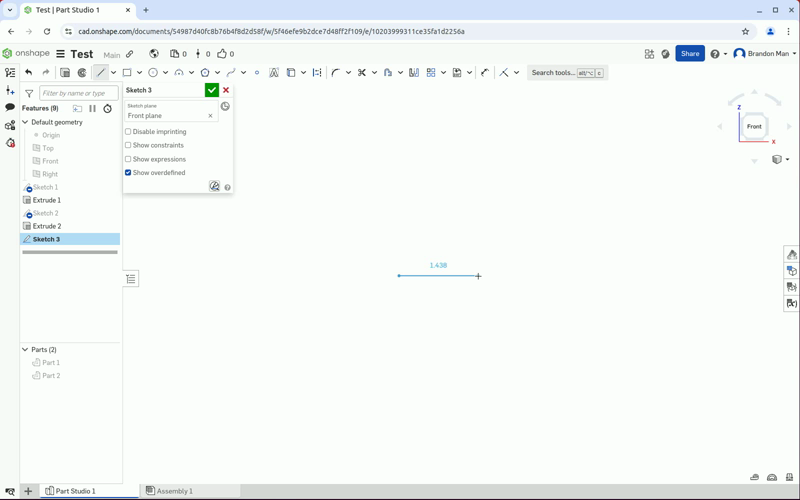
click(478, 275)
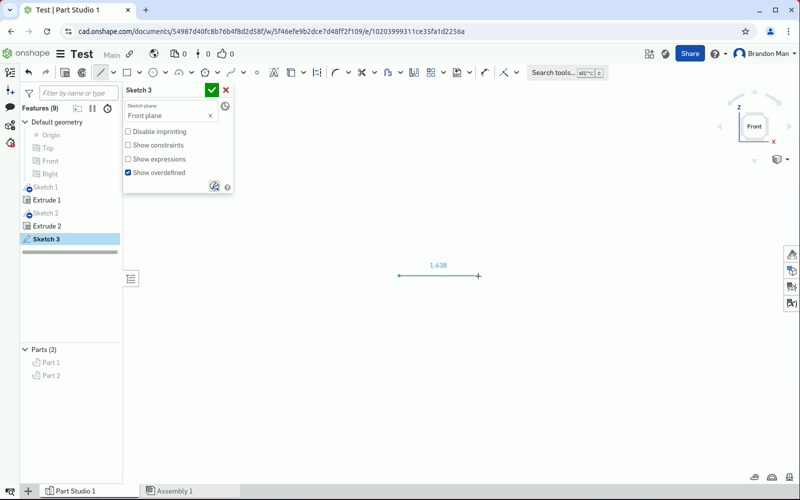
scroll(-6)
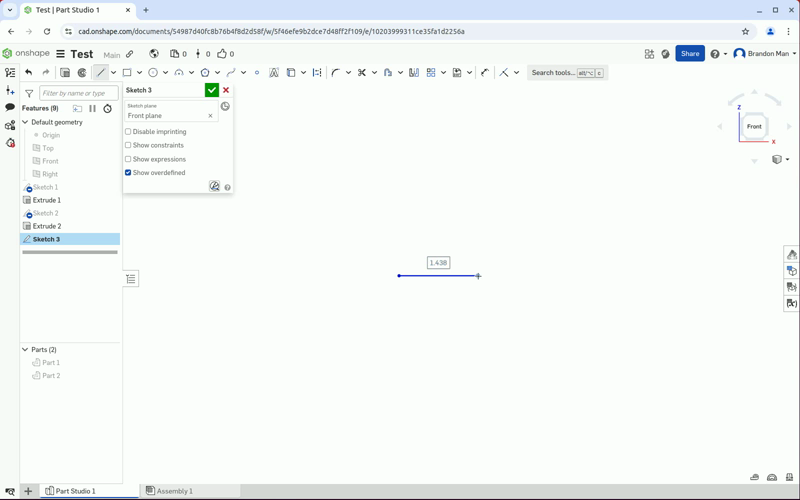
scroll(-6)
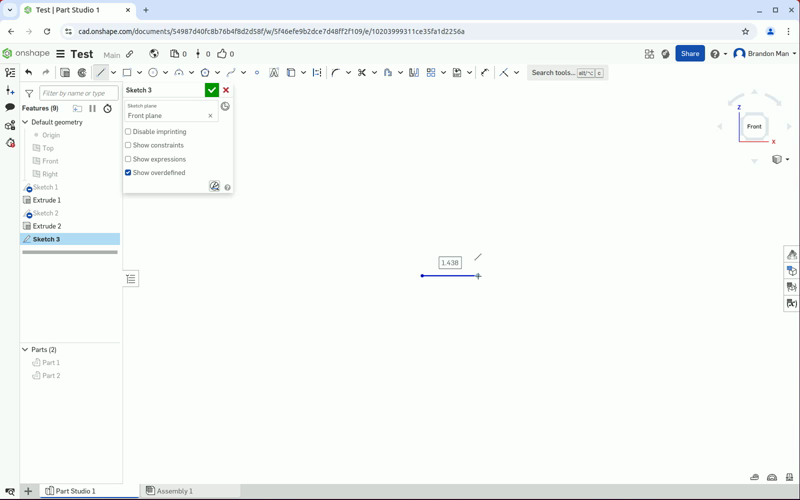
scroll(-6)
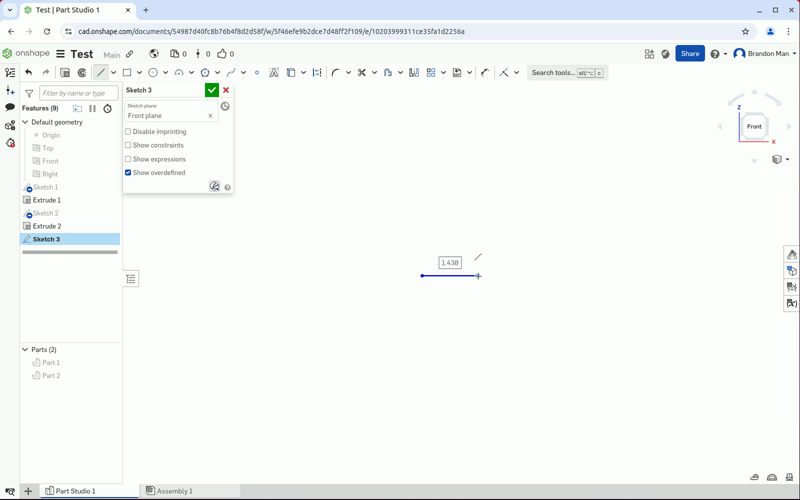
scroll(-6)
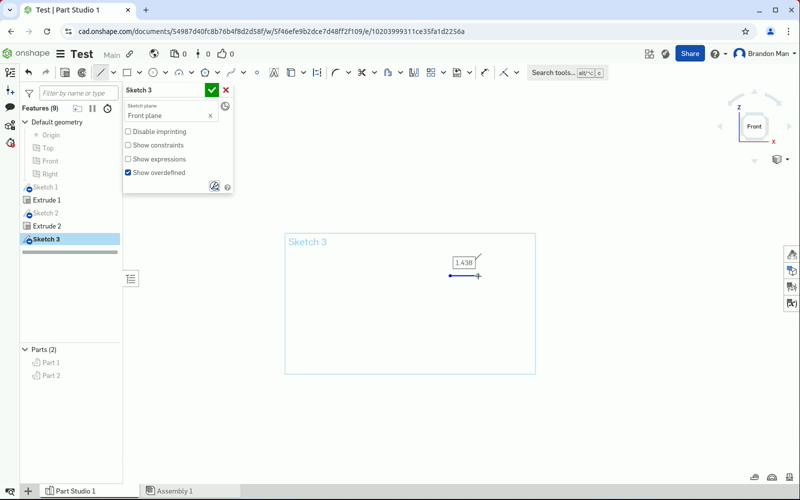
scroll(-6)
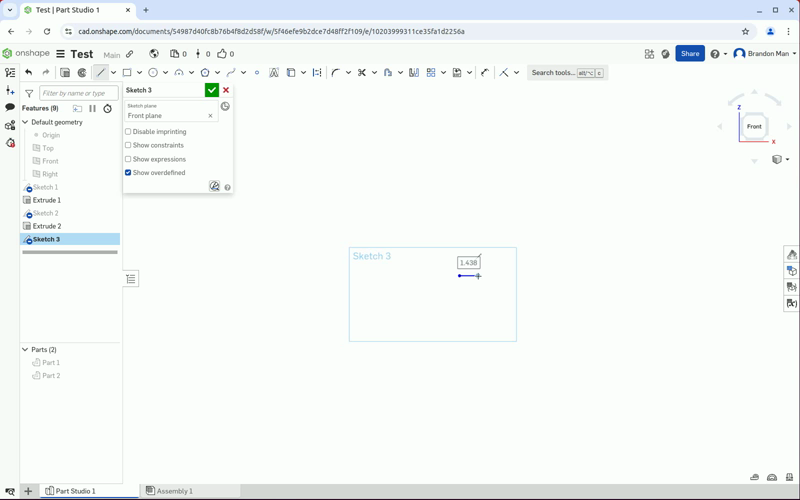
scroll(-6)
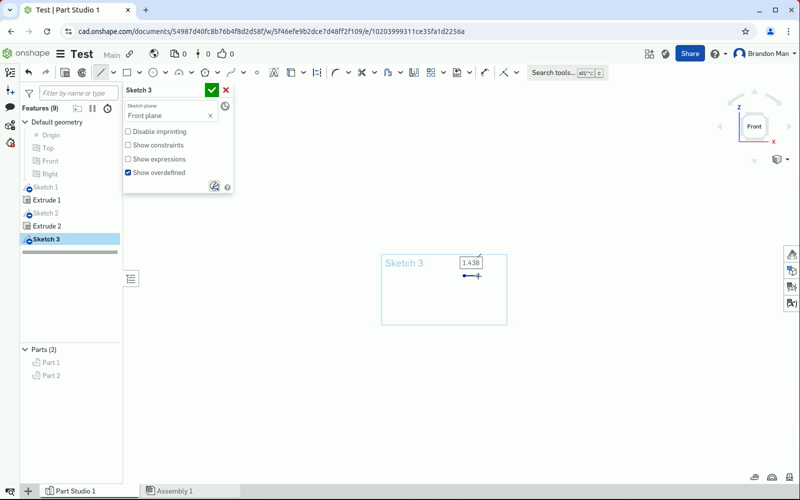
scroll(-6)
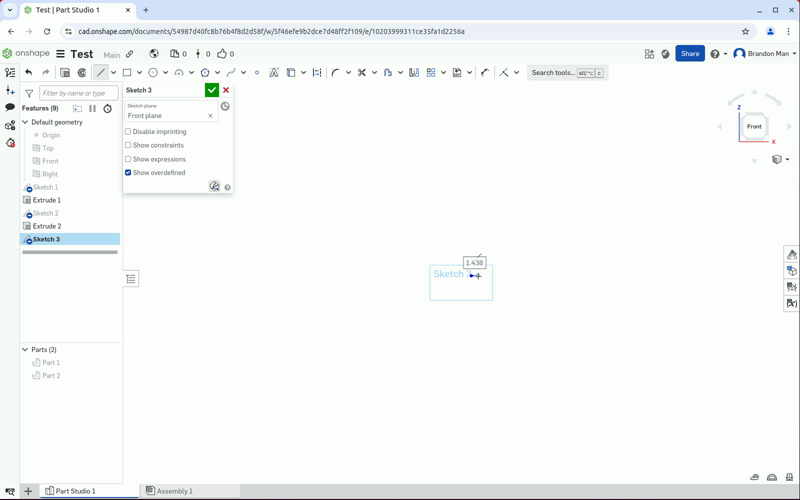
key_up(shift)
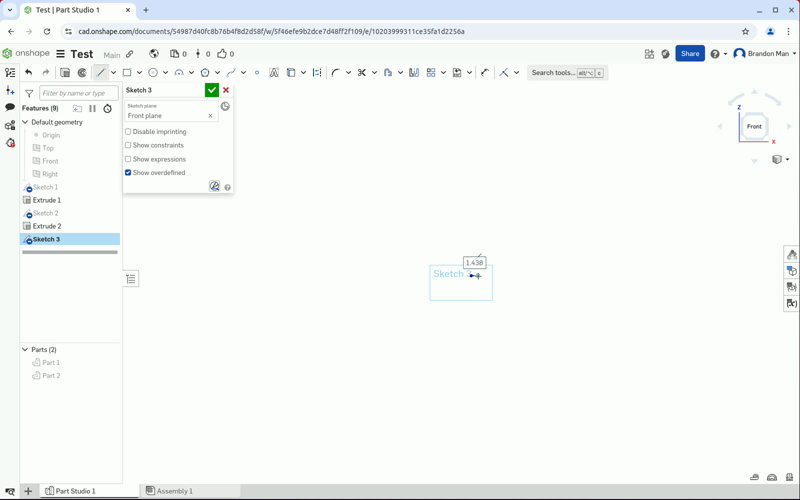
key_down(shift)
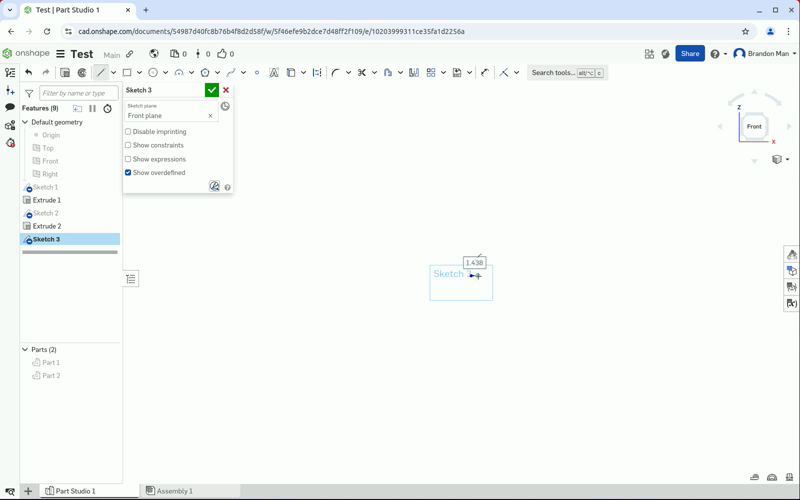
mouse_move(508, 275)
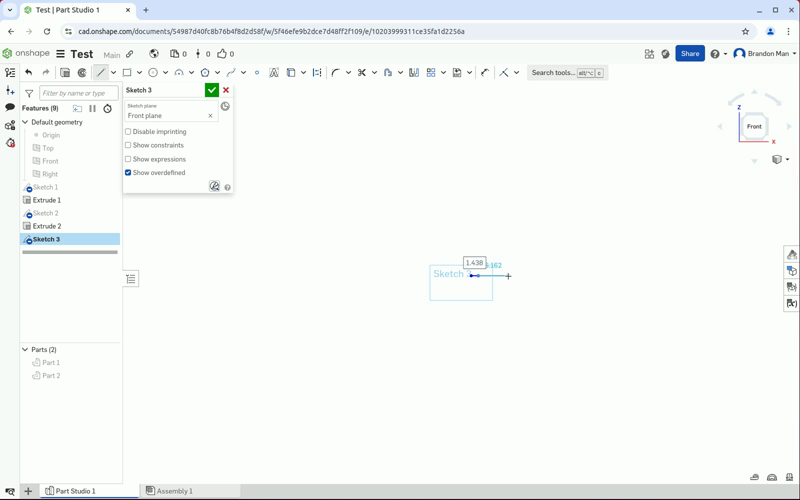
mouse_move(478, 268)
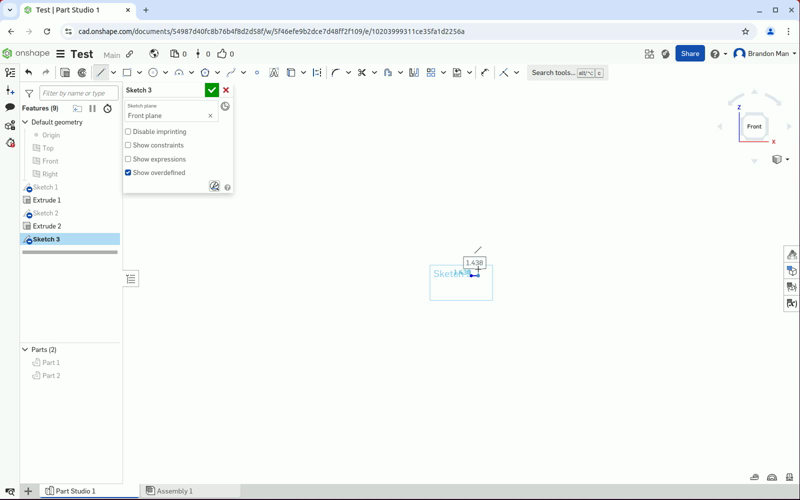
scroll(6)
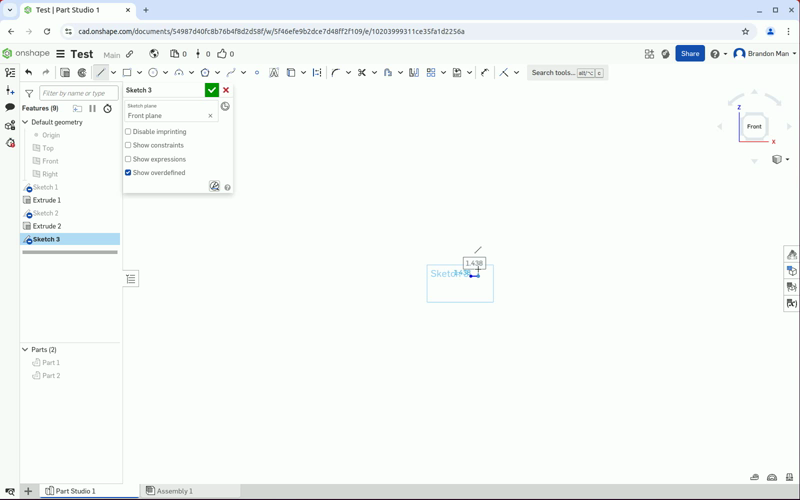
scroll(6)
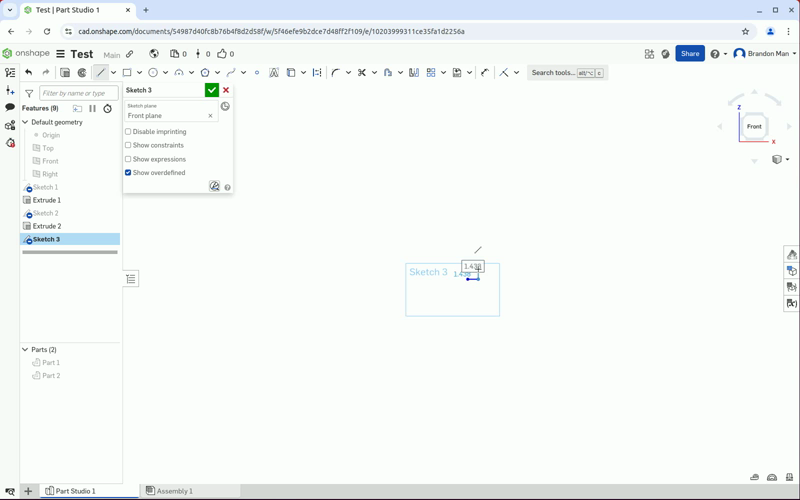
scroll(6)
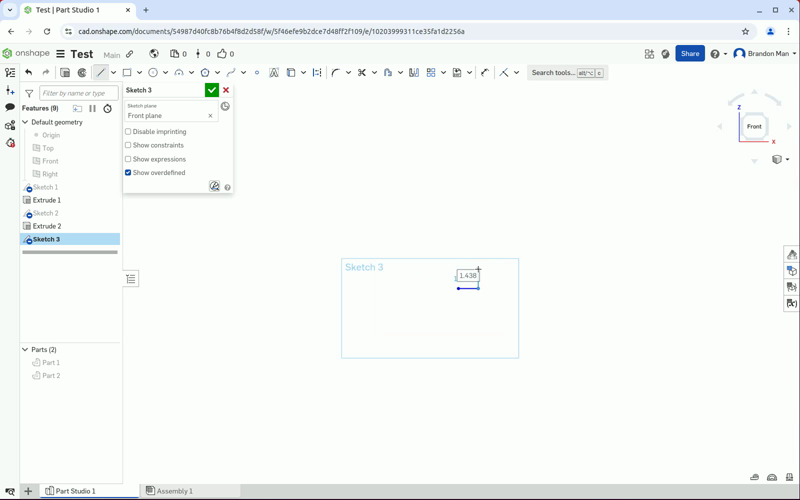
scroll(6)
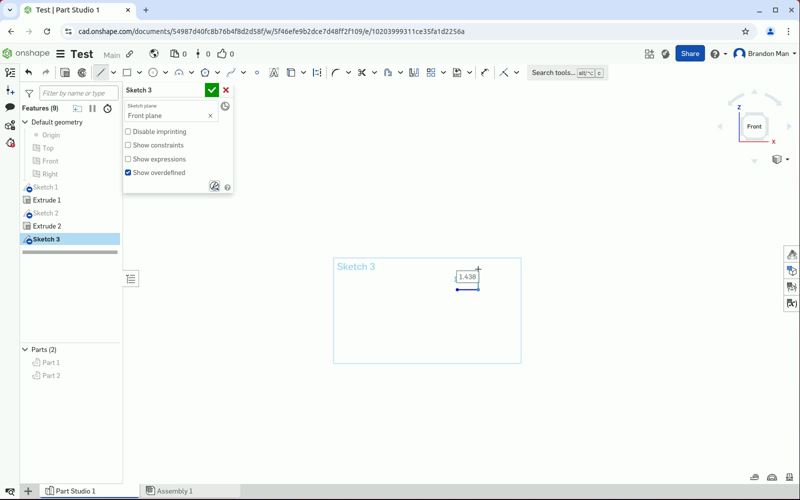
scroll(6)
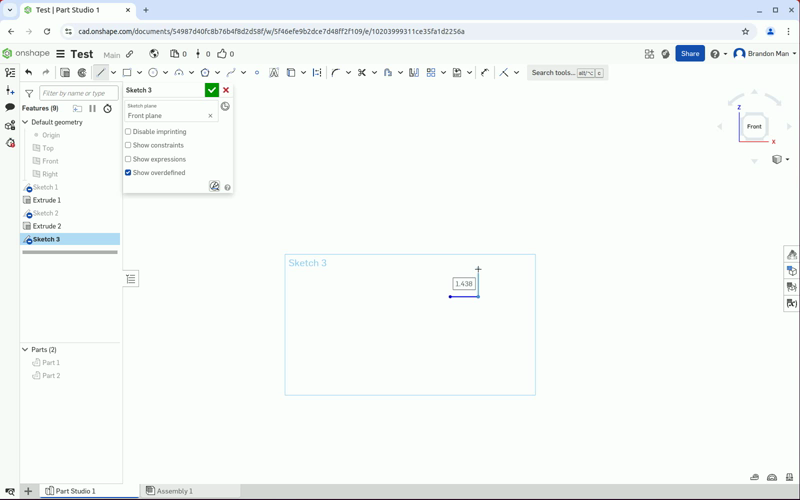
scroll(6)
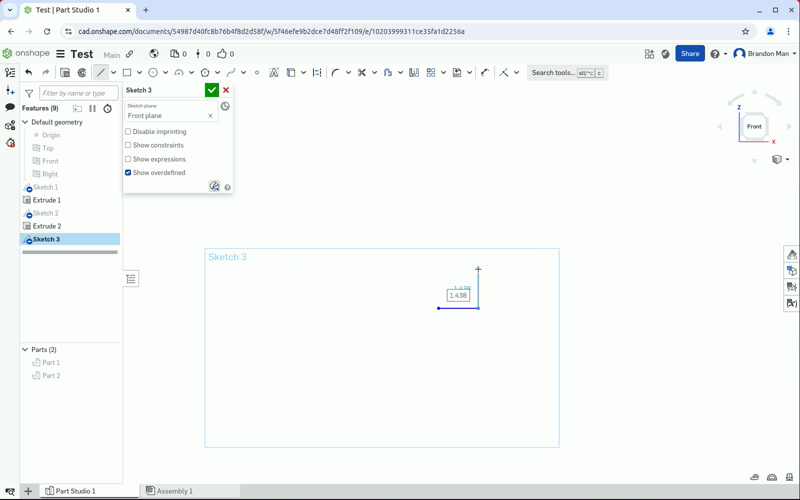
scroll(6)
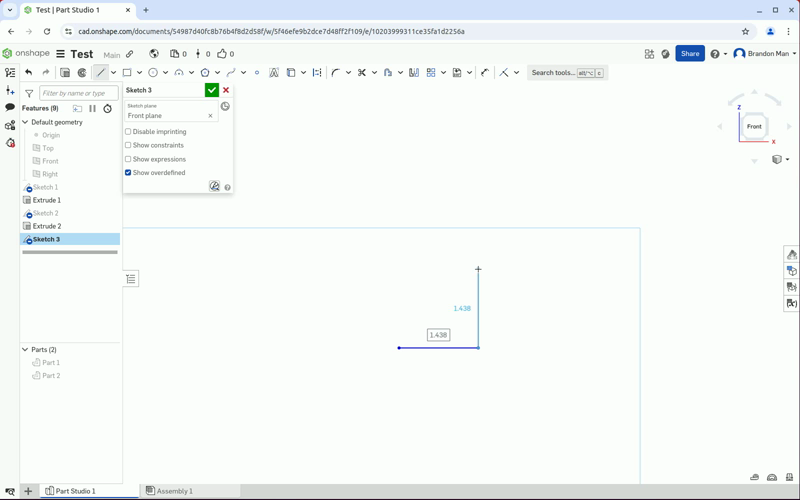
click(478, 268)
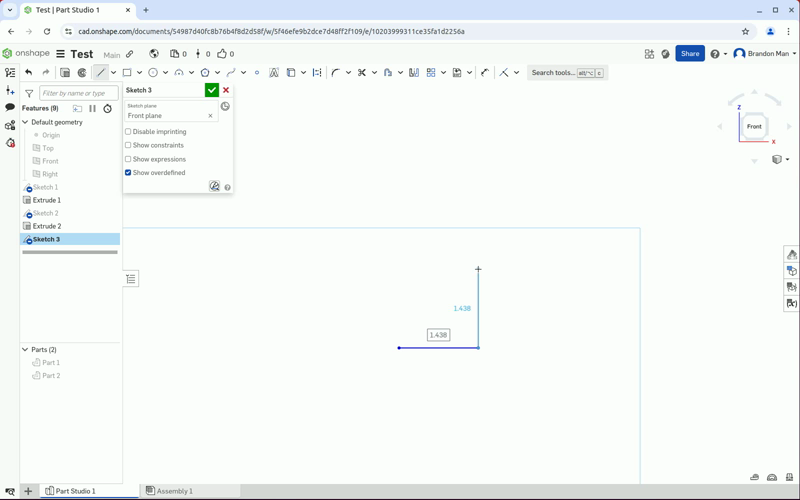
scroll(-6)
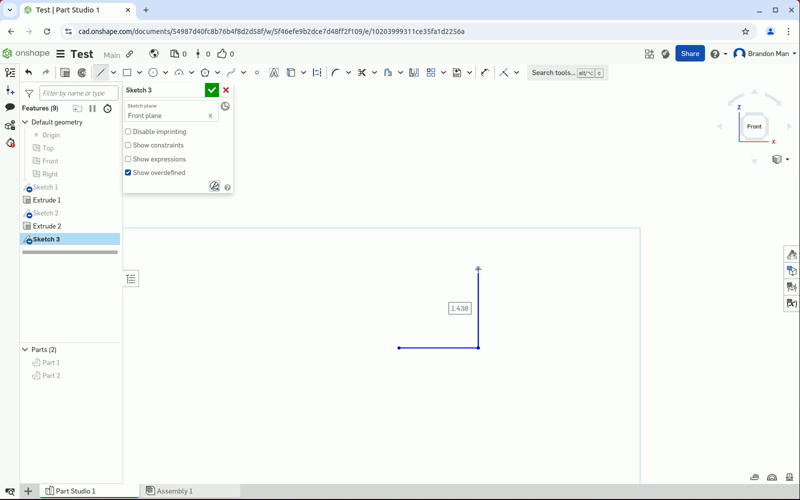
scroll(-6)
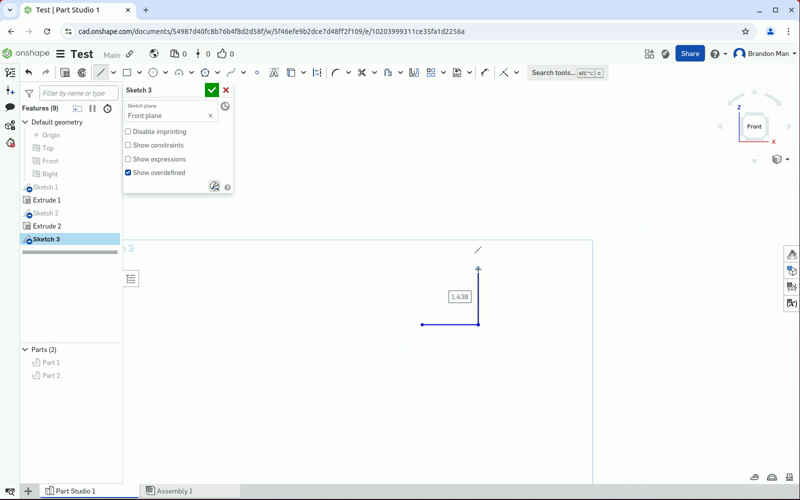
scroll(-6)
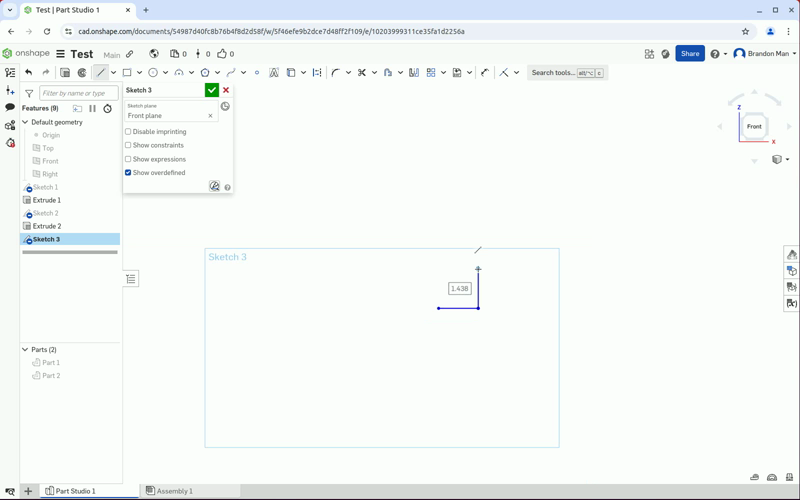
scroll(-6)
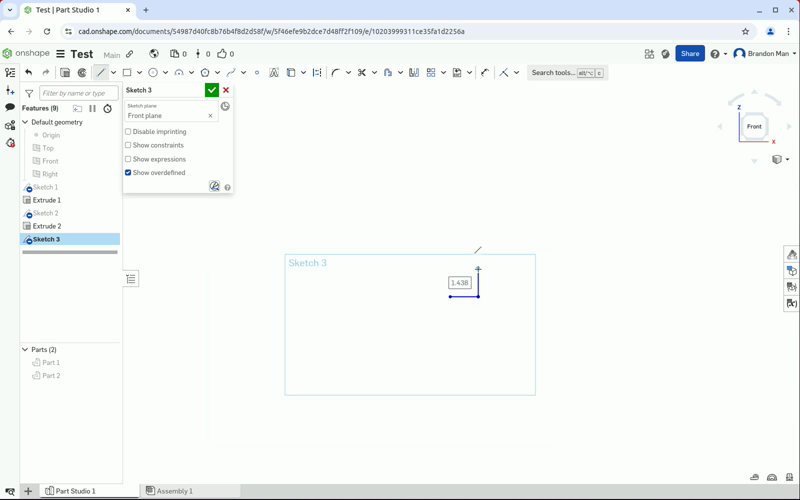
scroll(-6)
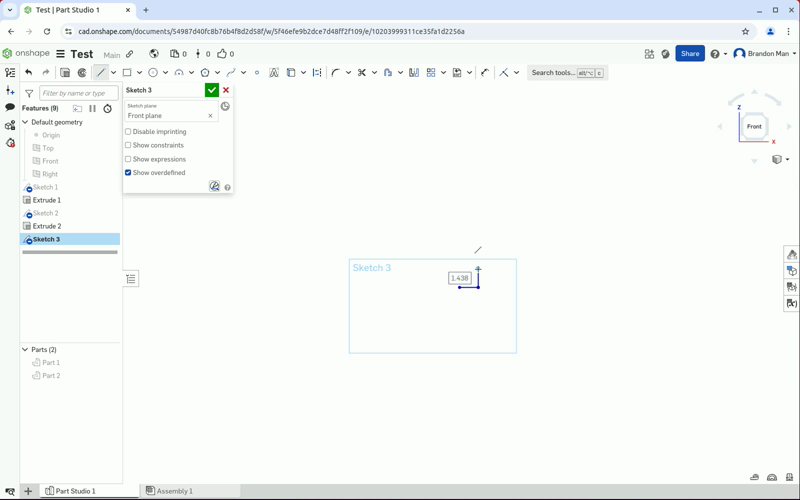
scroll(-6)
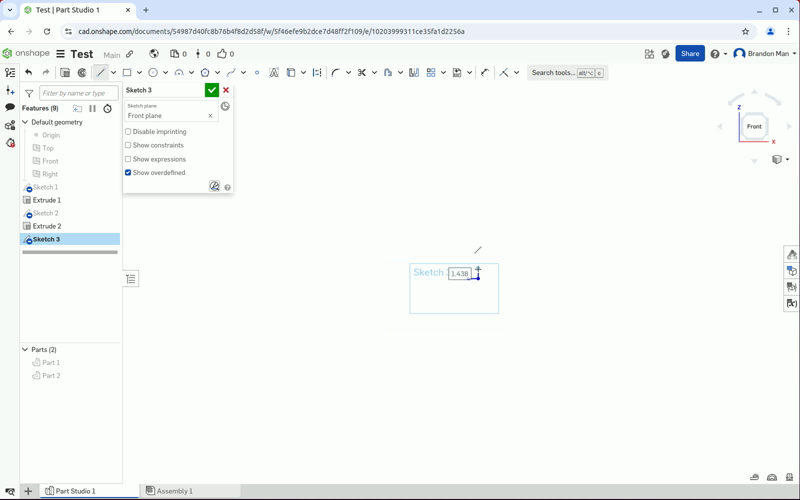
scroll(-6)
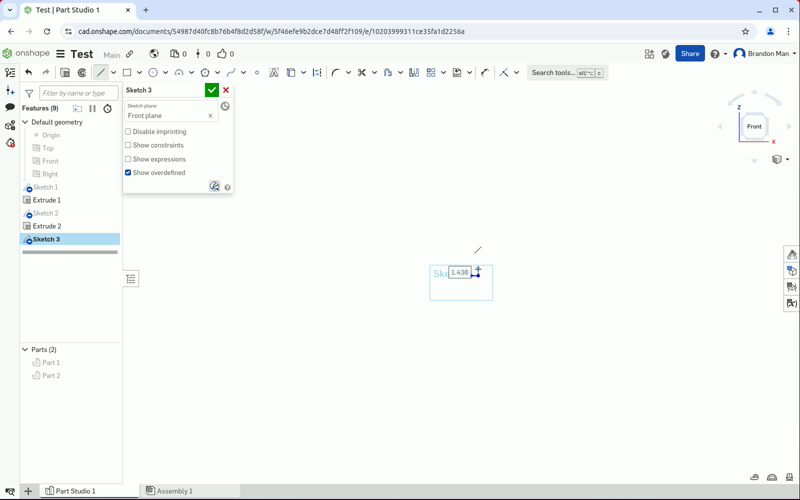
key_up(shift)
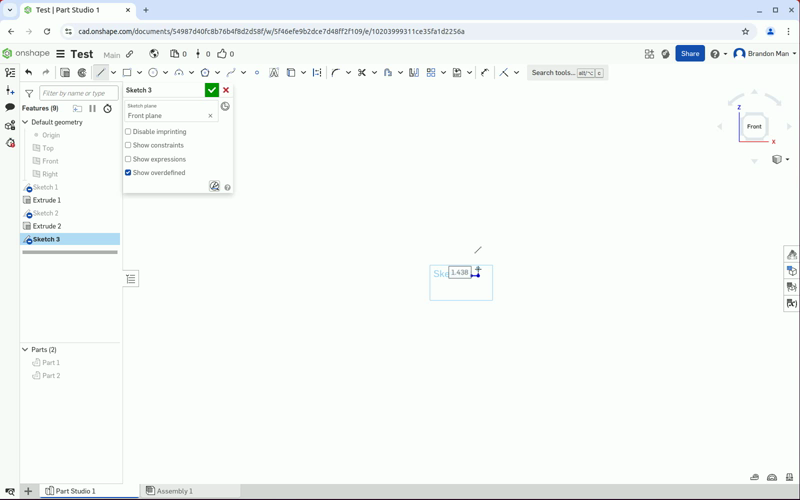
key_down(shift)
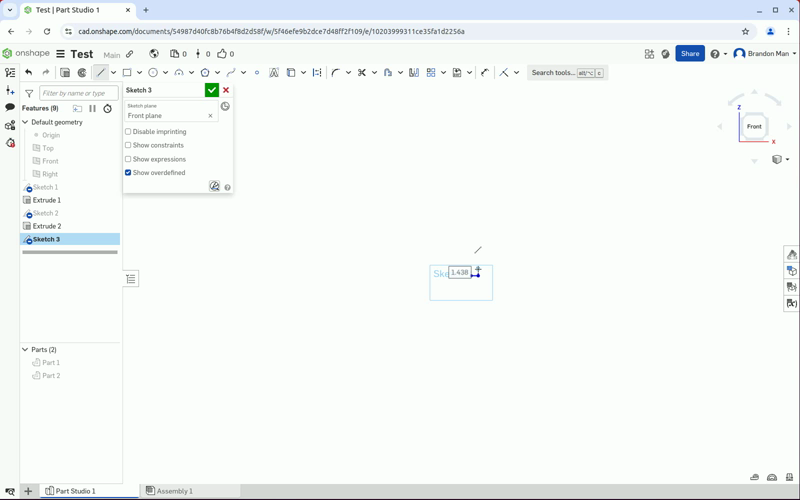
mouse_move(508, 268)
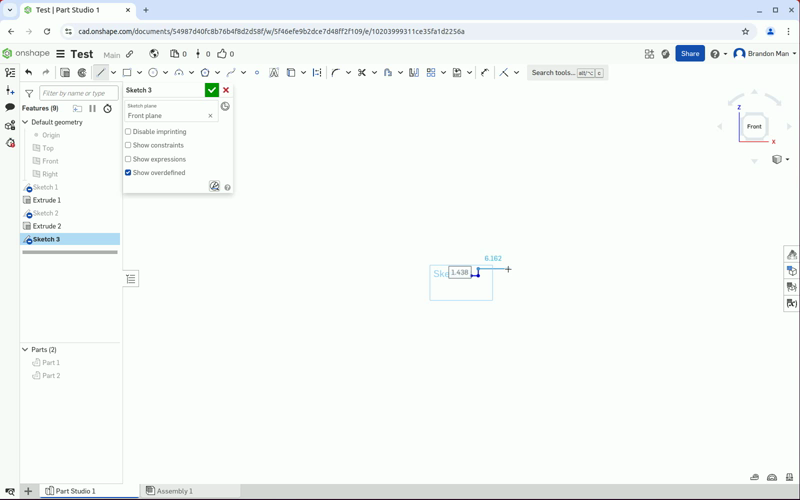
mouse_move(471, 268)
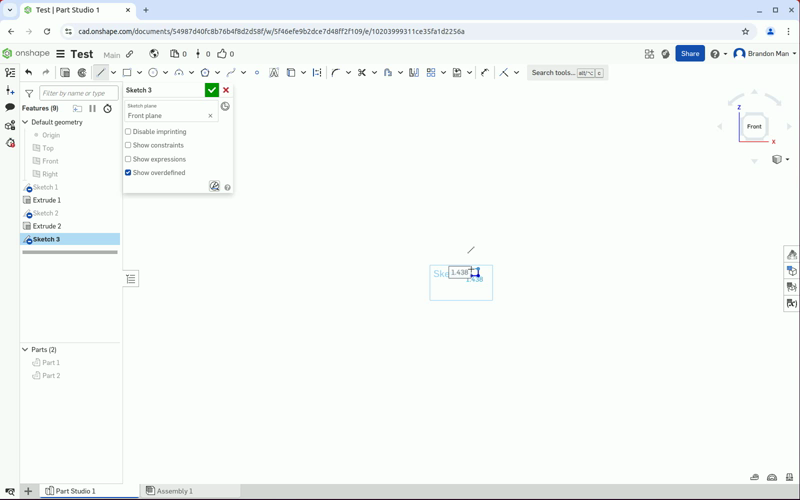
scroll(6)
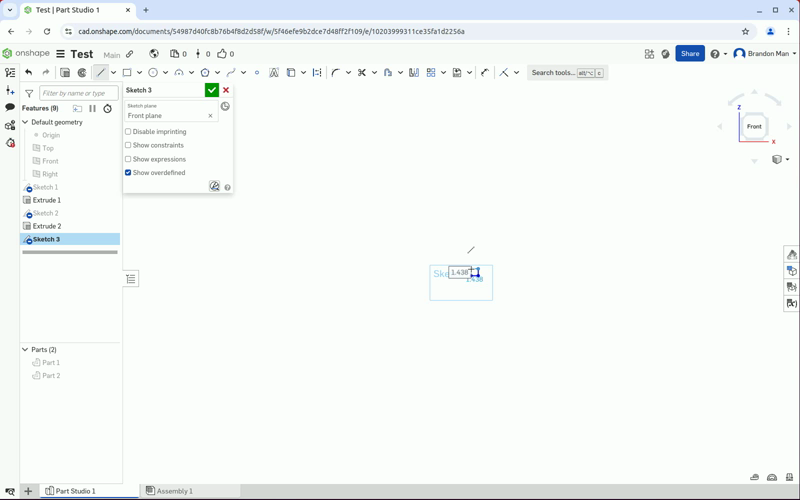
scroll(6)
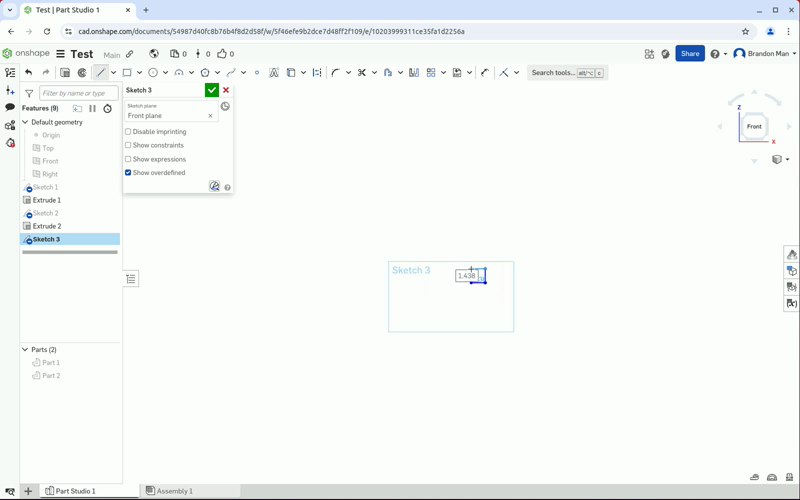
scroll(6)
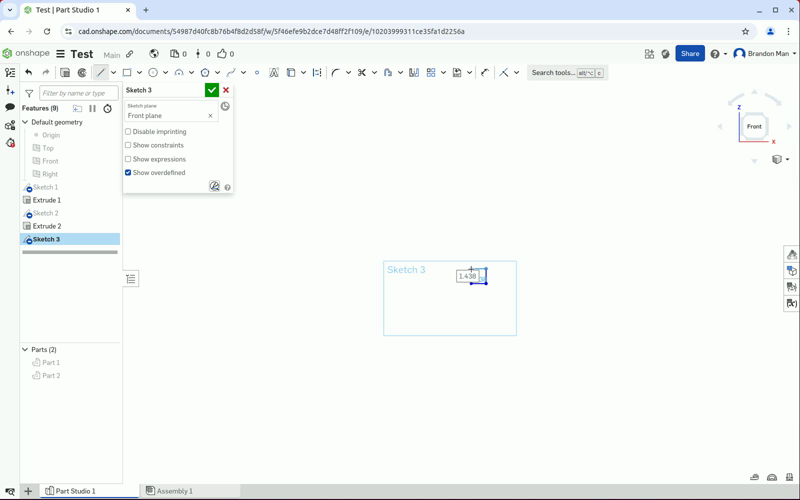
scroll(6)
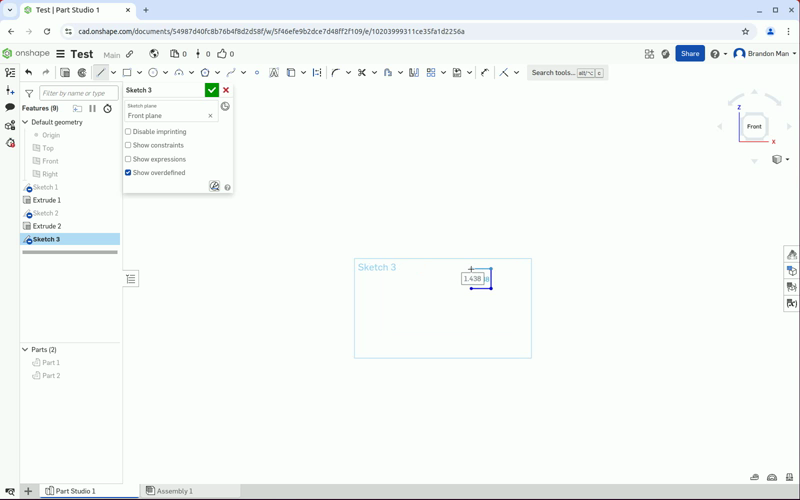
scroll(6)
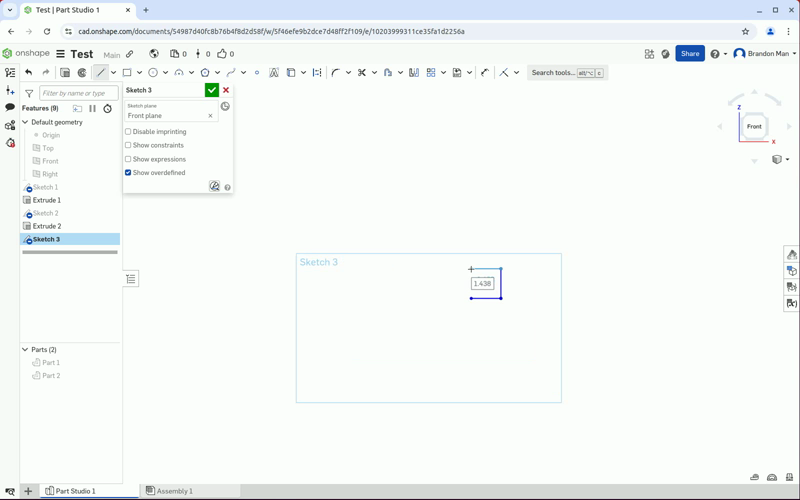
scroll(6)
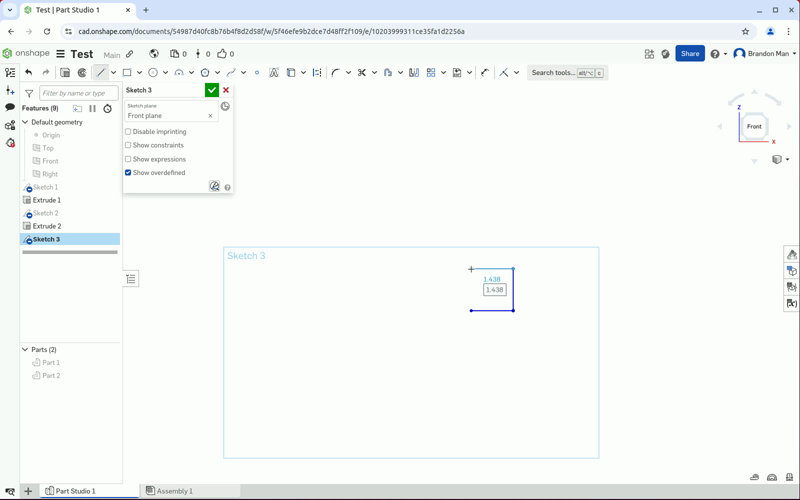
scroll(6)
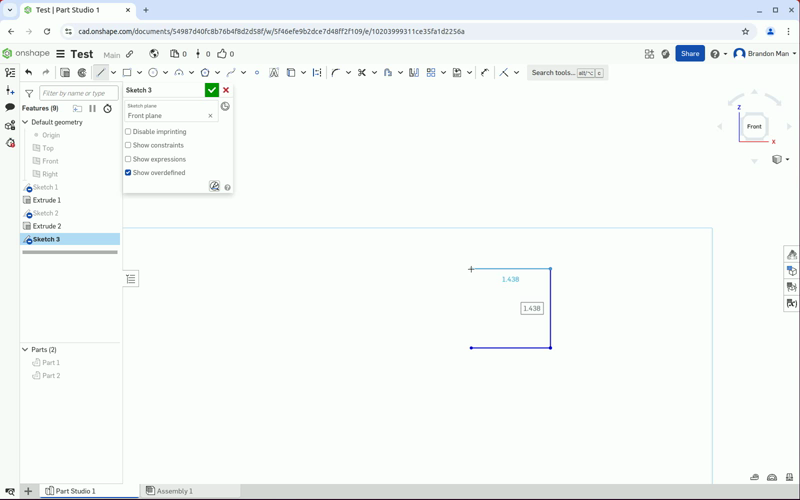
click(471, 268)
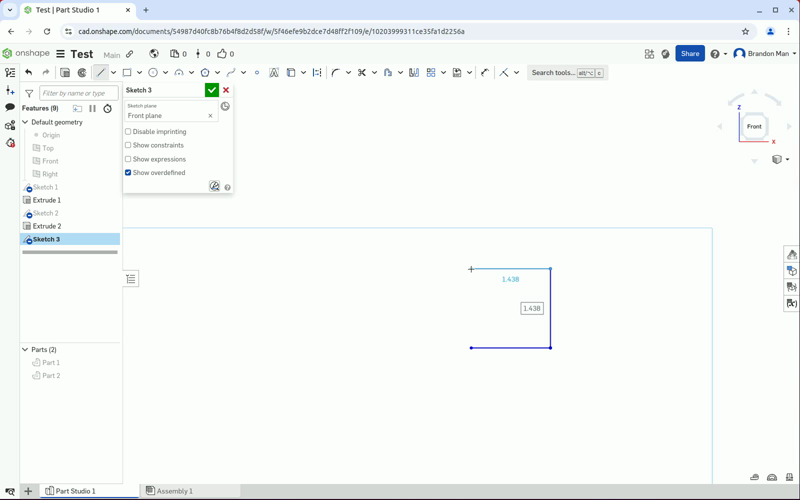
scroll(-6)
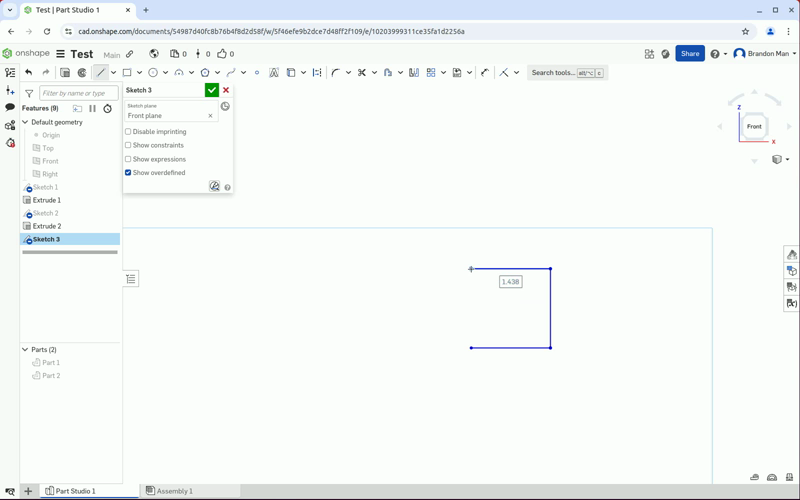
scroll(-6)
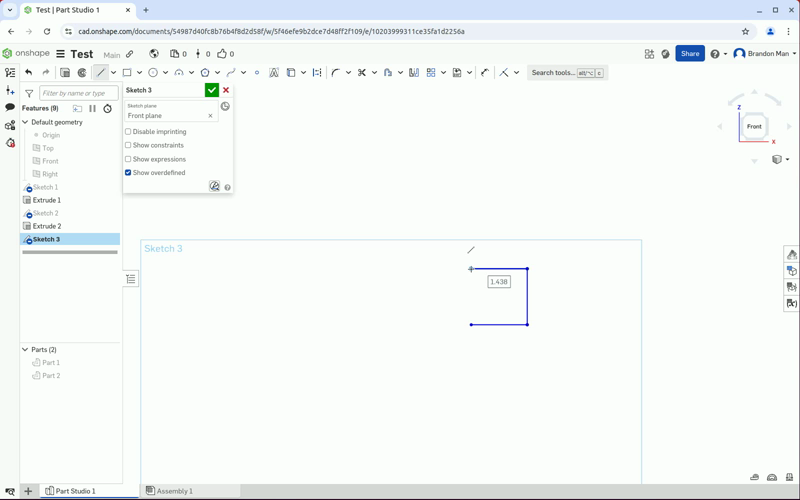
scroll(-6)
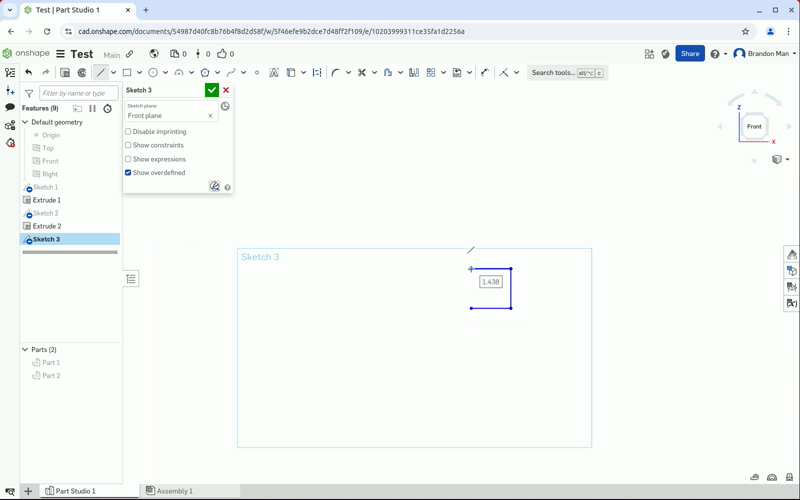
scroll(-6)
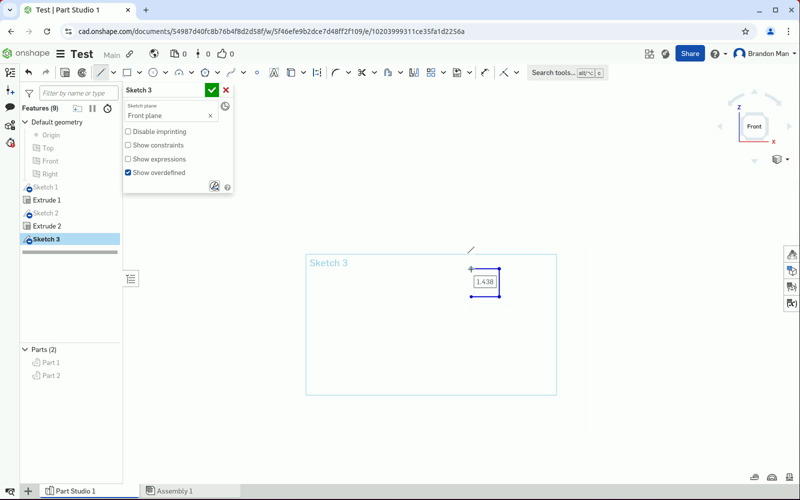
scroll(-6)
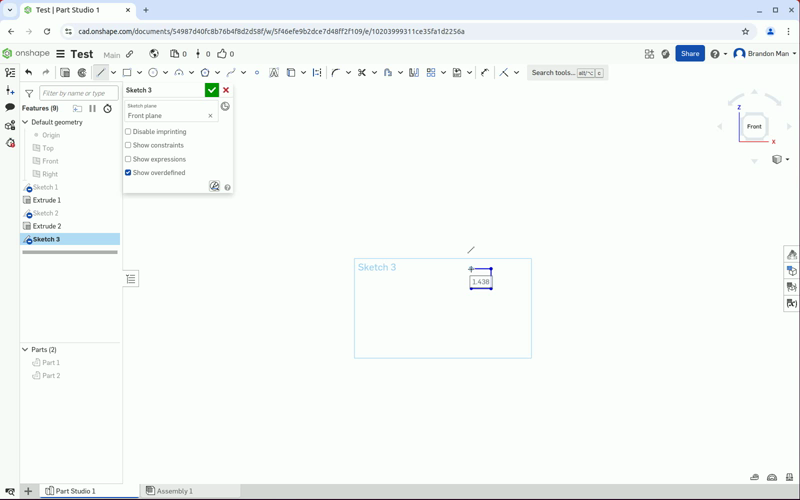
scroll(-6)
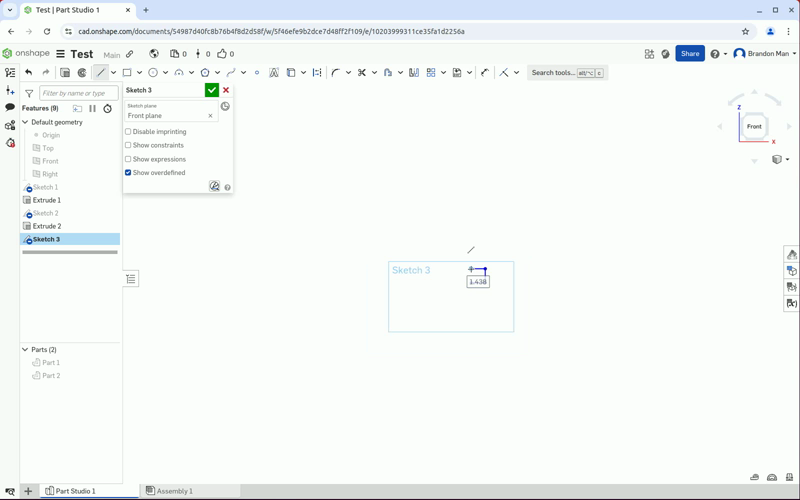
scroll(-6)
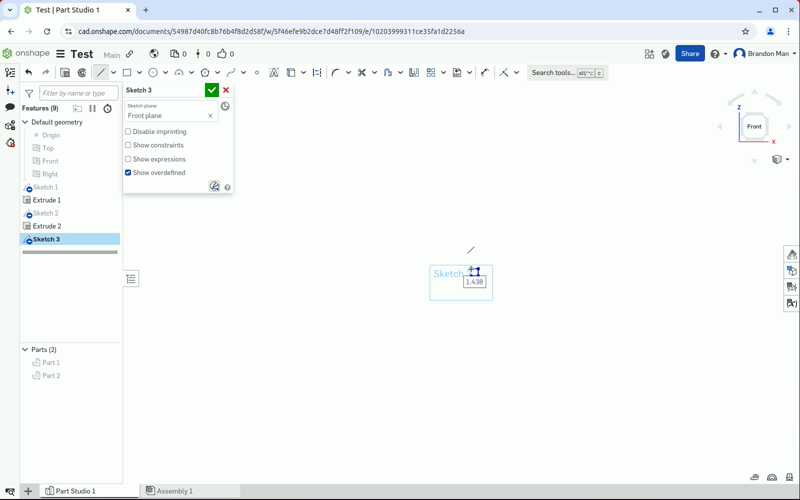
key_up(shift)
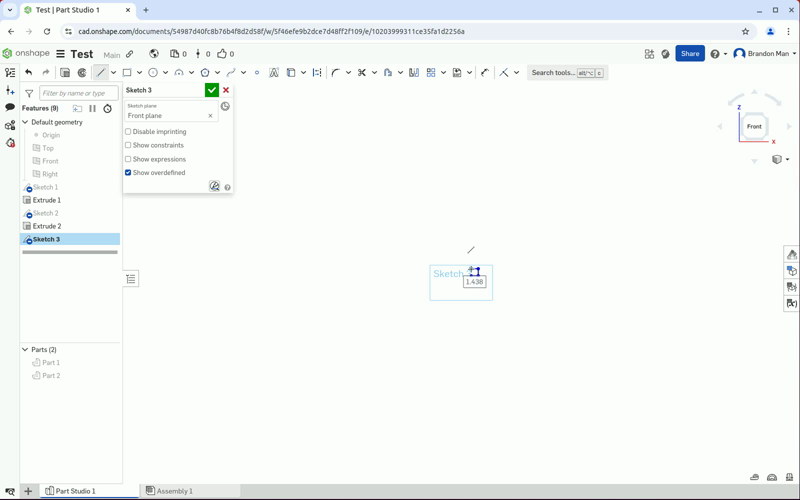
mouse_move(501, 268)
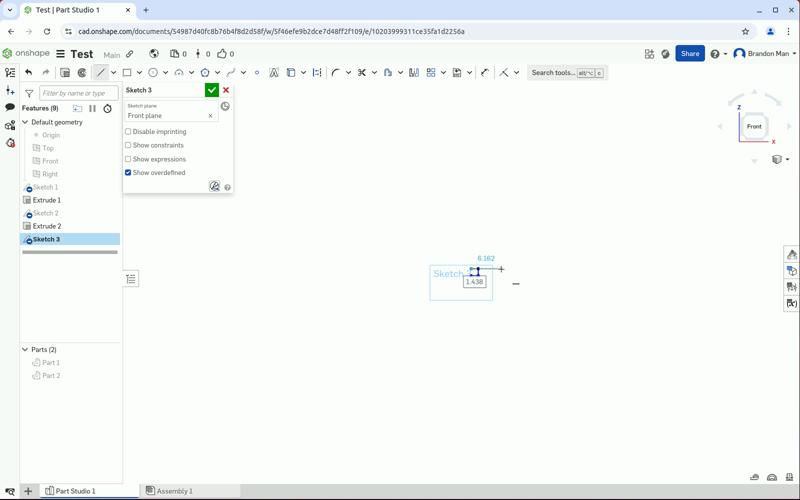
key_down(shift)
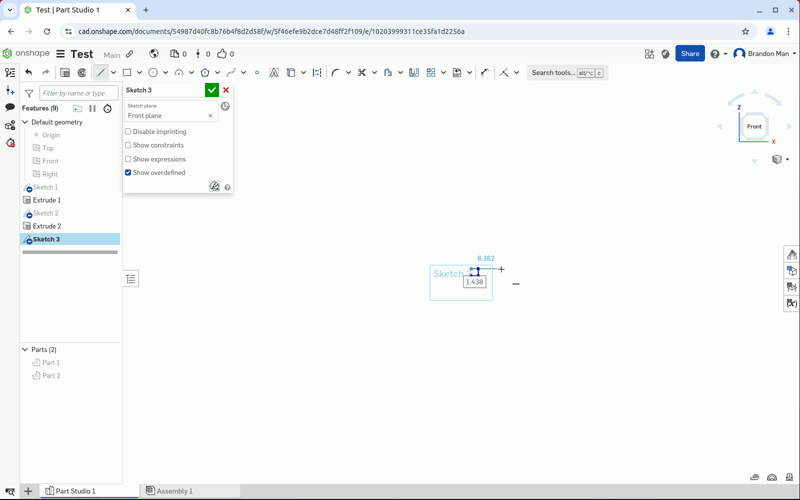
mouse_move(471, 275)
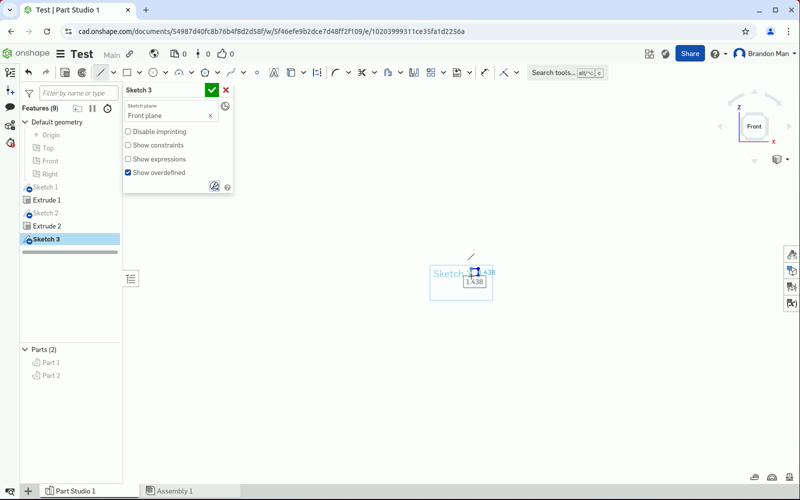
scroll(6)
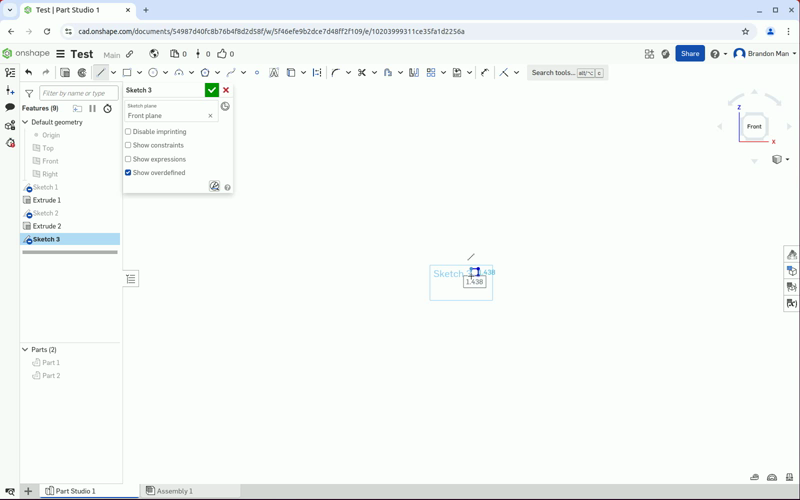
scroll(6)
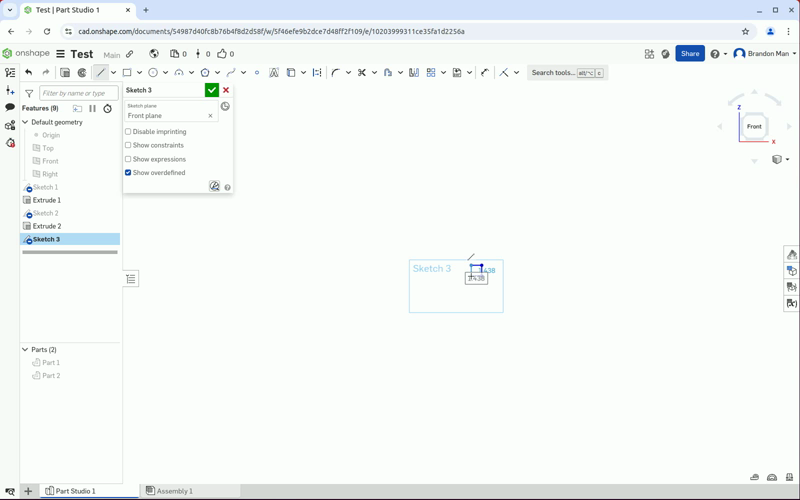
scroll(6)
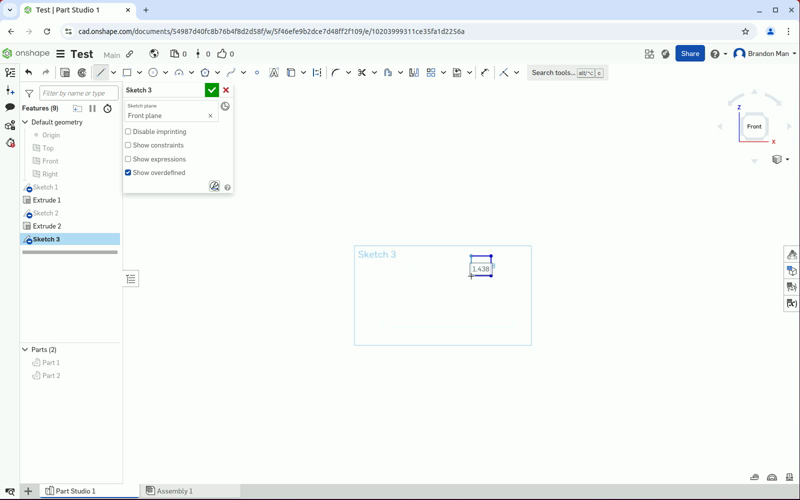
scroll(6)
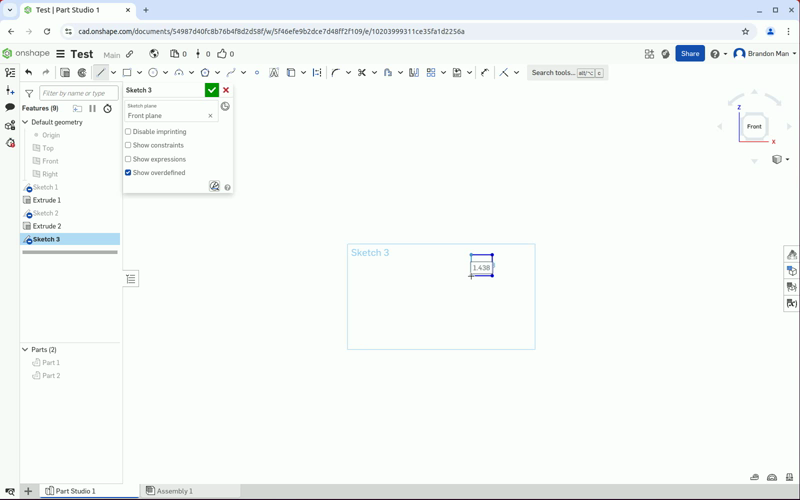
scroll(6)
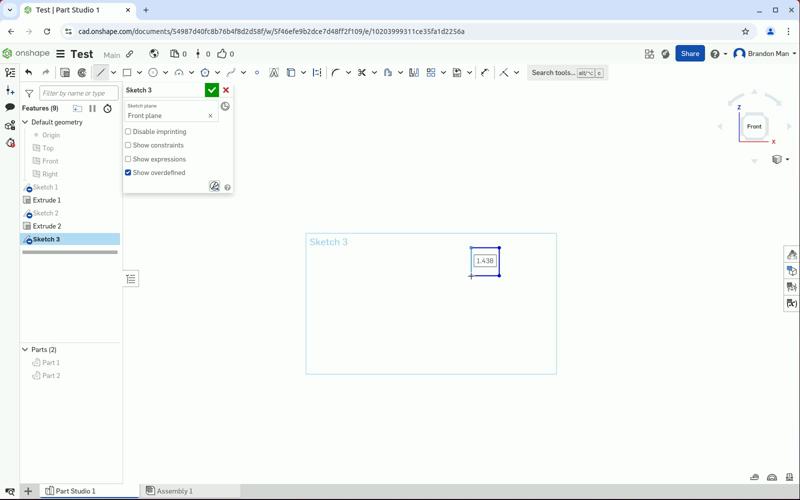
scroll(6)
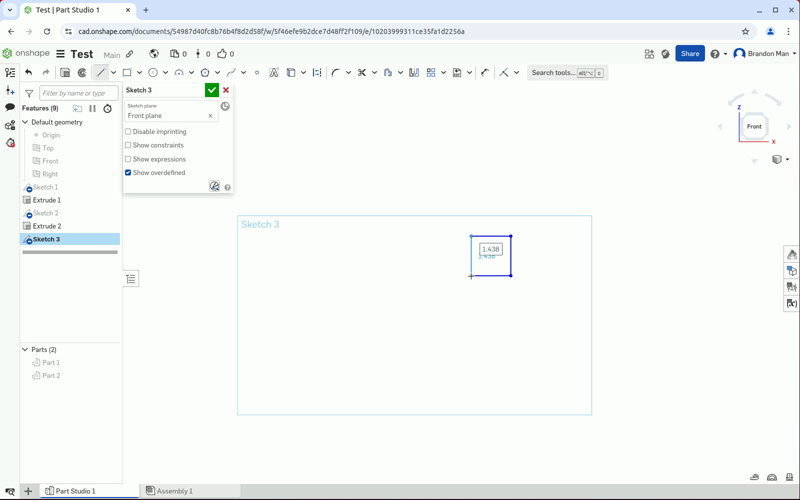
scroll(6)
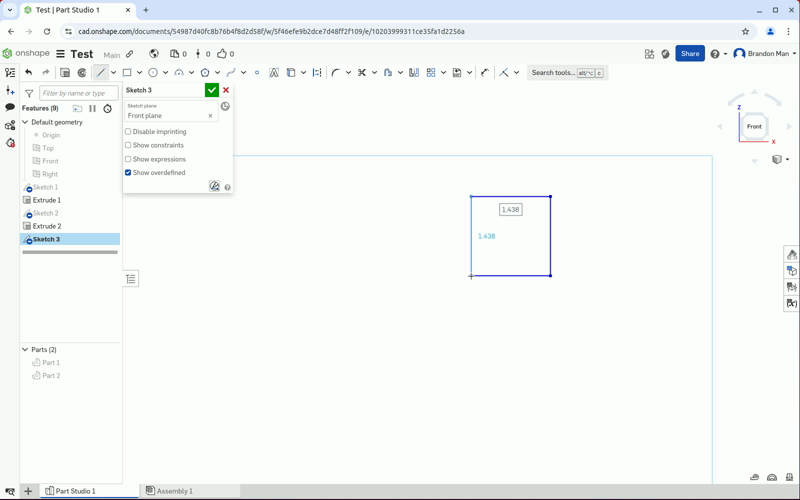
key_up(shift)
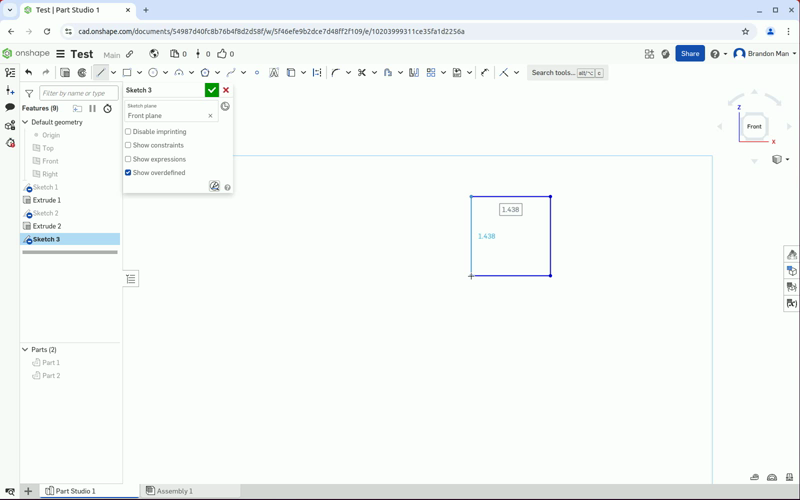
click(471, 275)
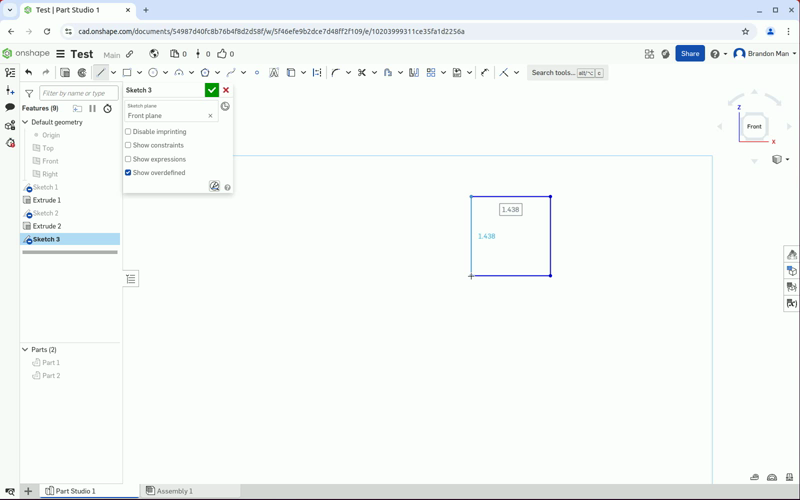
scroll(-6)
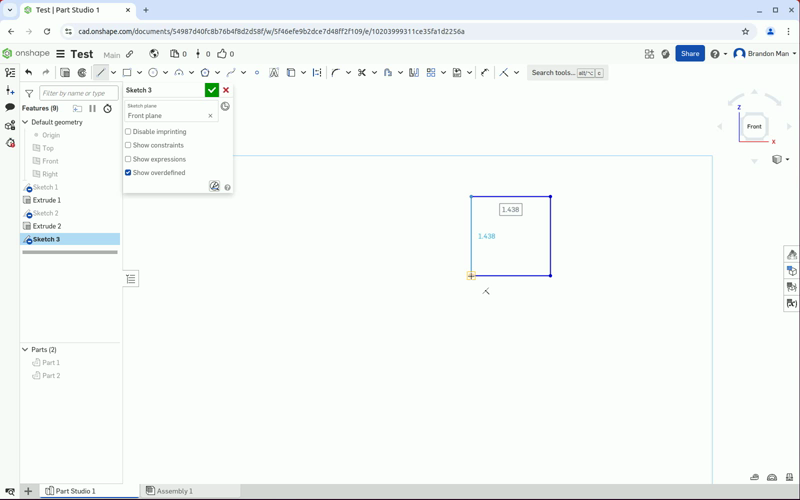
scroll(-6)
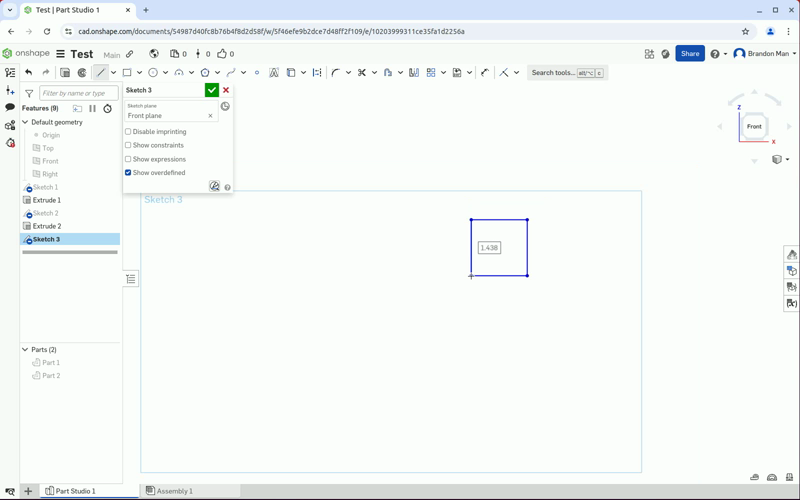
scroll(-6)
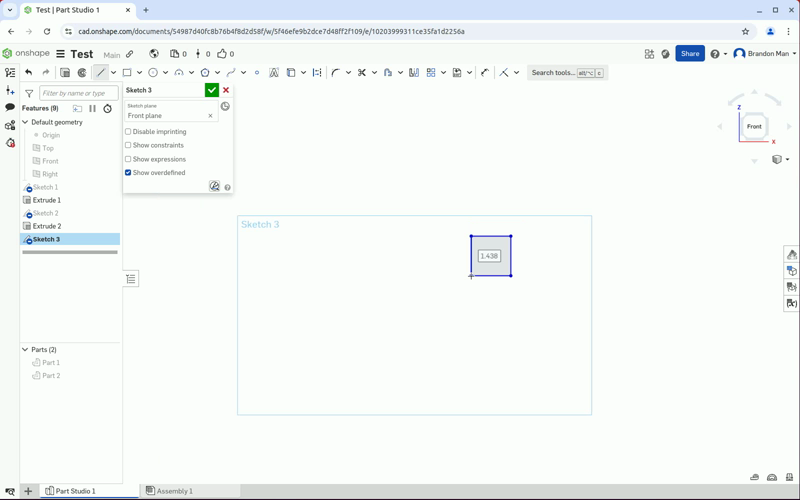
scroll(-6)
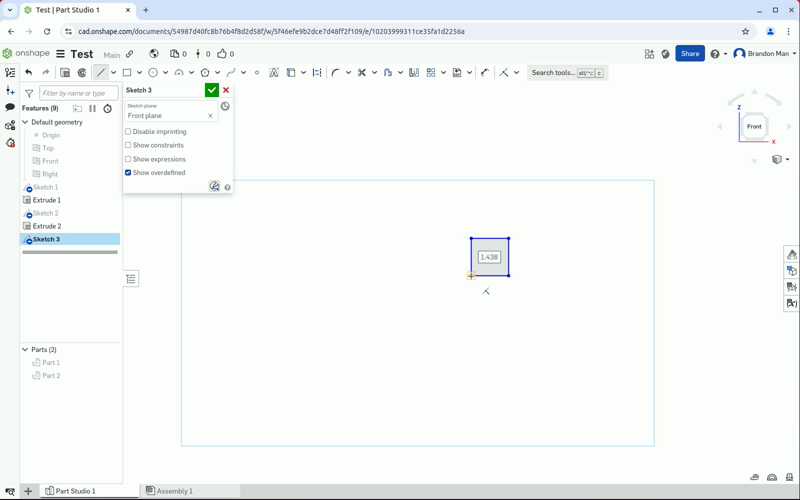
scroll(-6)
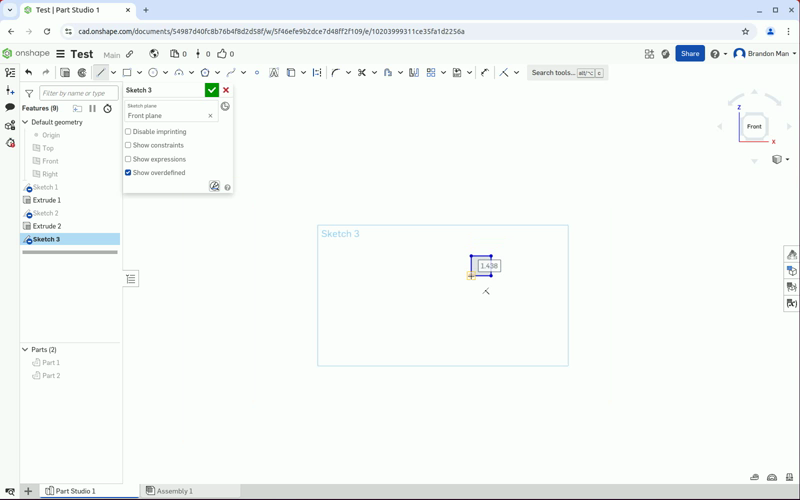
scroll(-6)
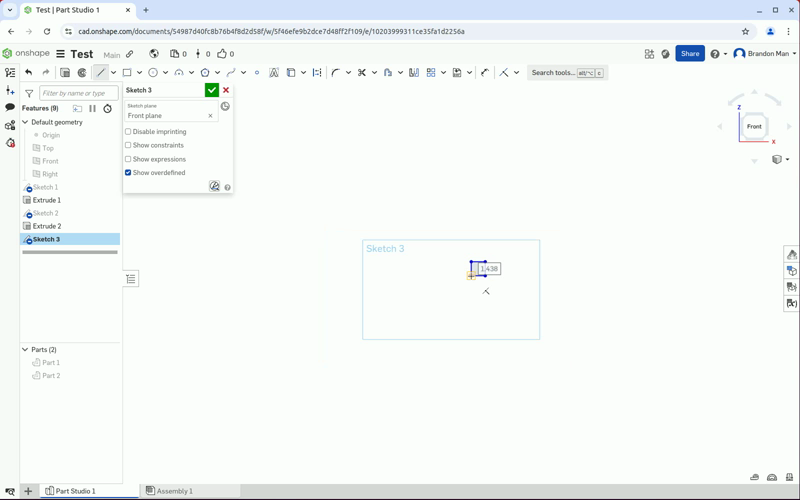
scroll(-6)
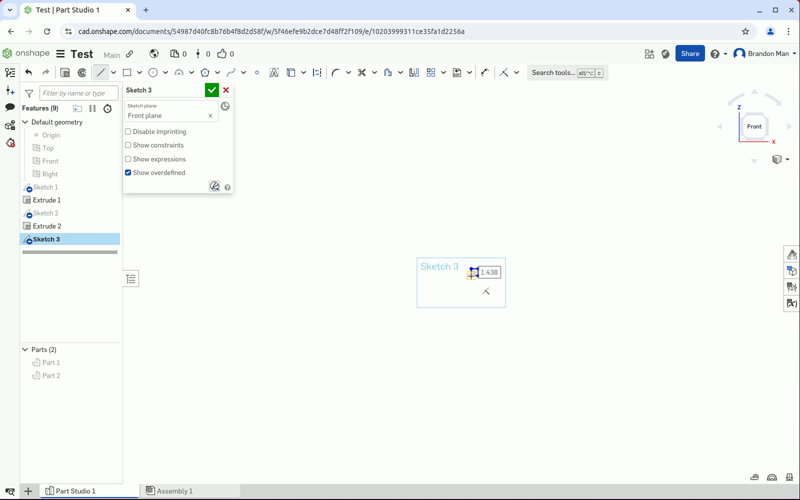
key(esc)
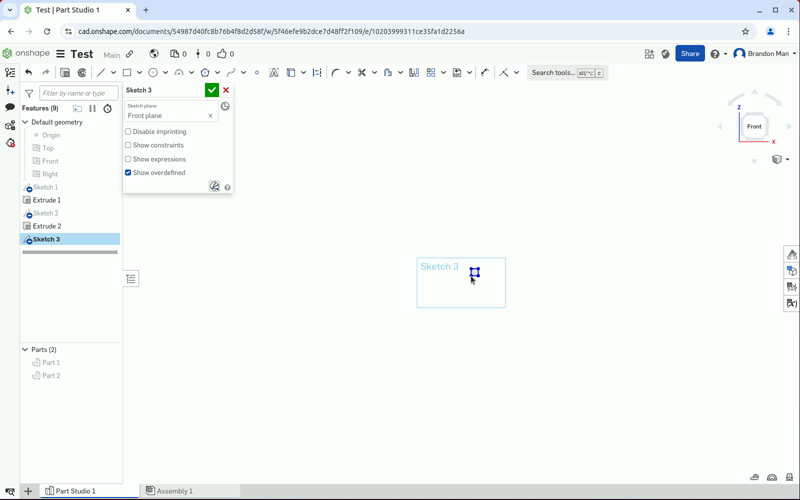
mouse_move(474, 273)
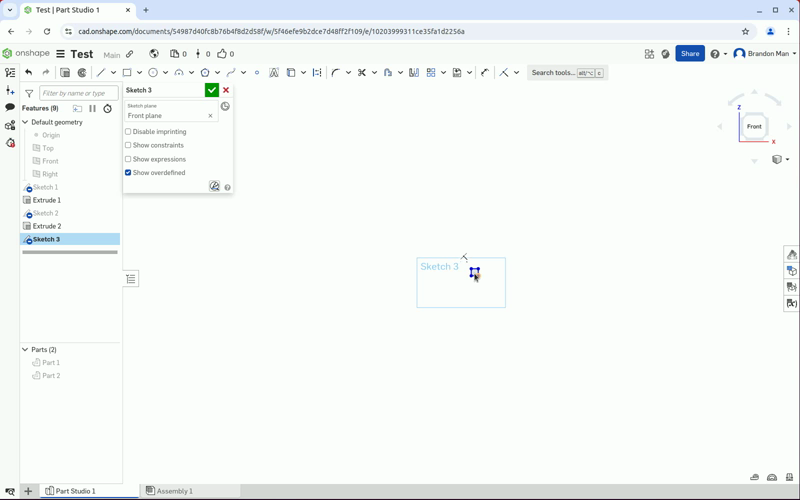
scroll(6)
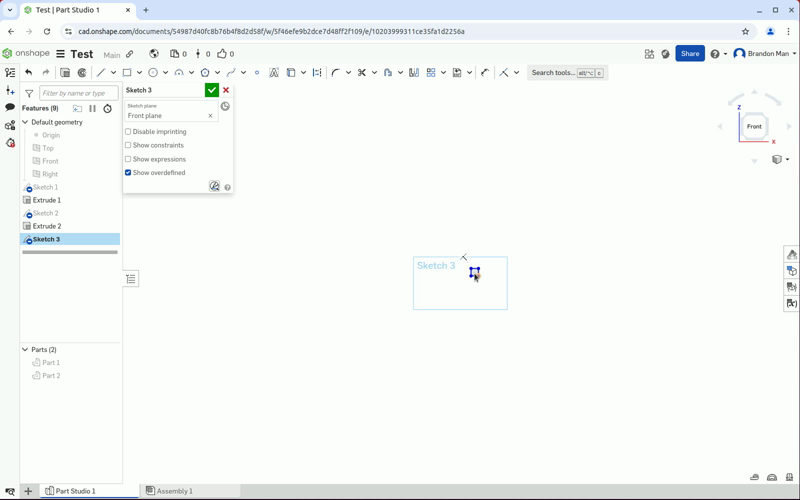
scroll(6)
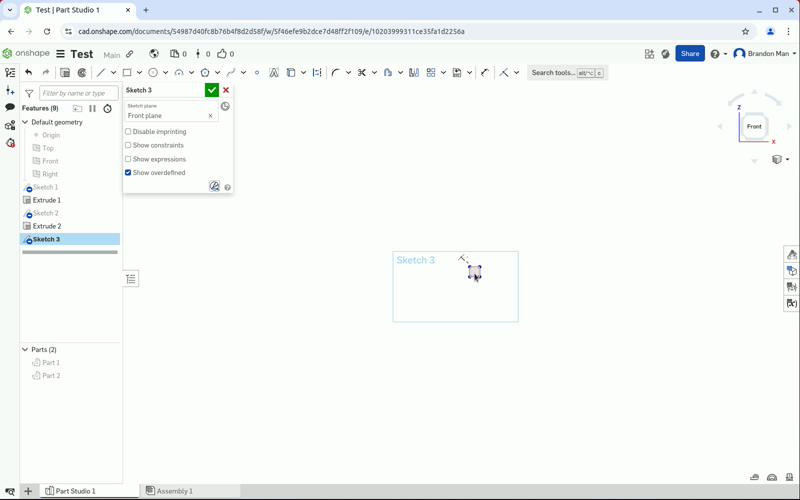
scroll(6)
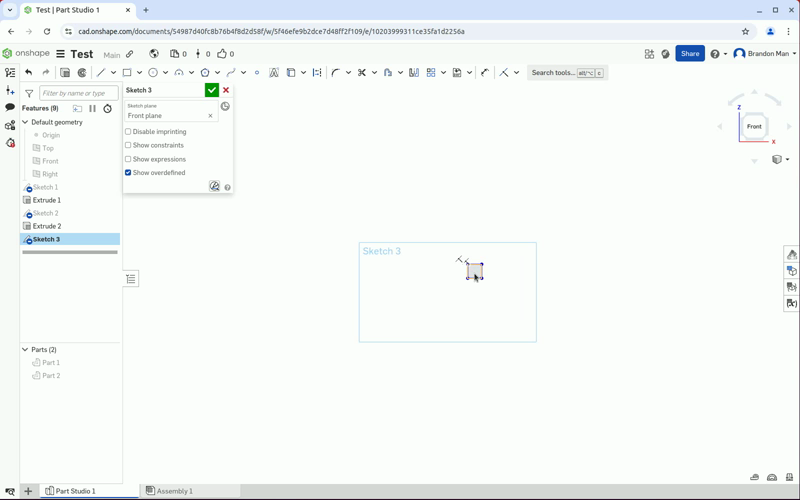
scroll(6)
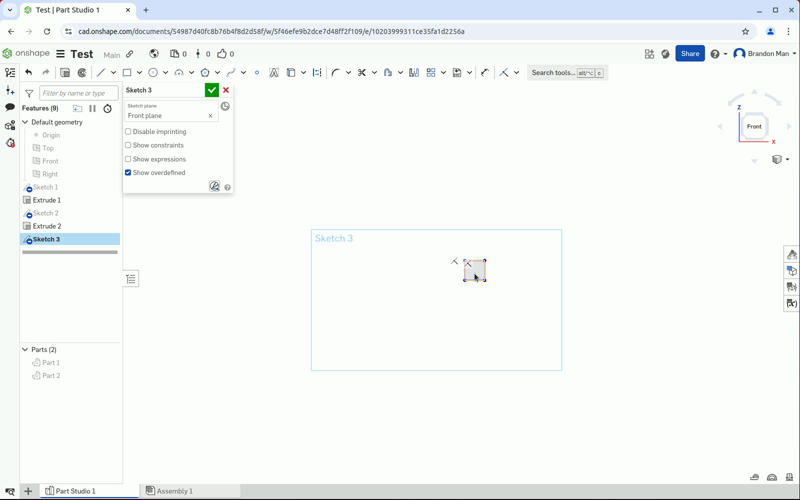
scroll(6)
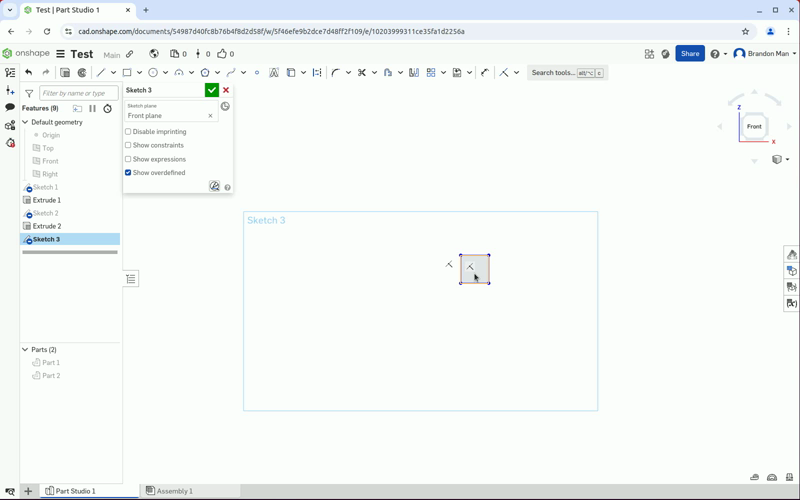
scroll(6)
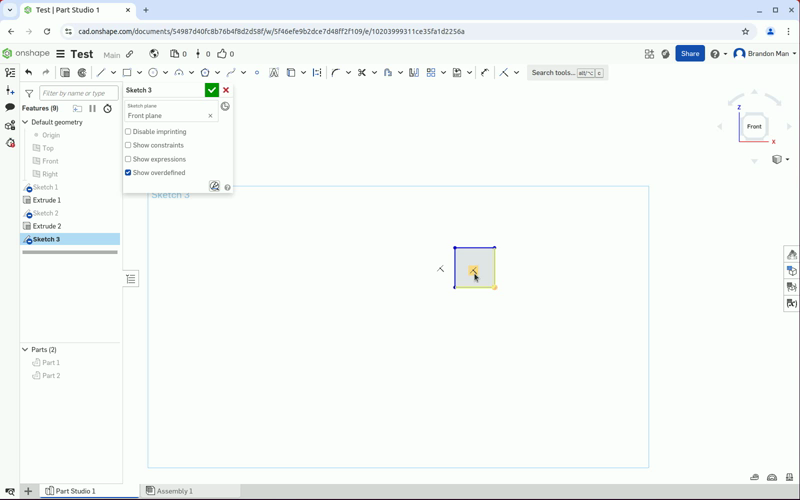
scroll(6)
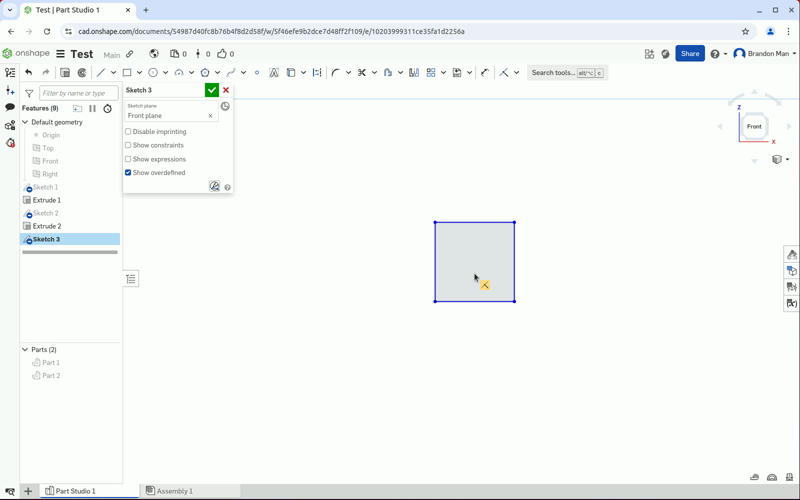
click(474, 273)
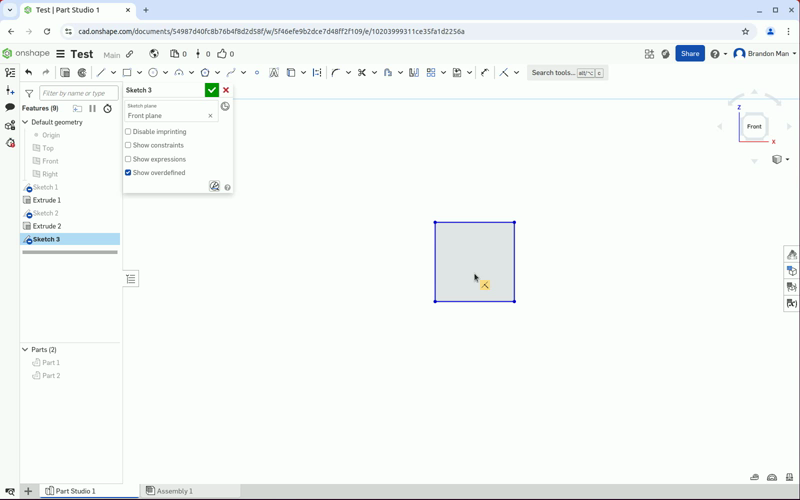
scroll(-6)
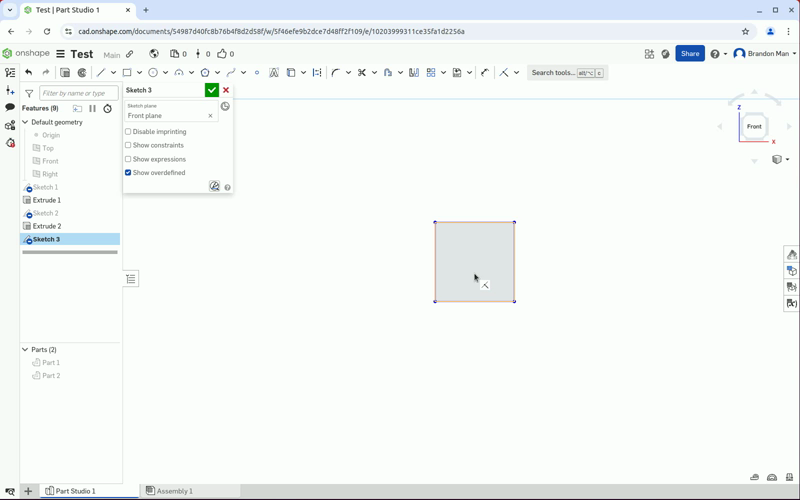
scroll(-6)
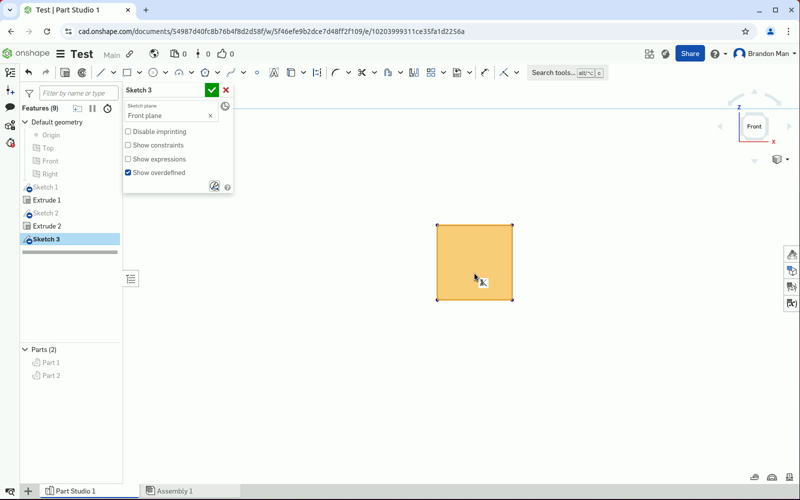
scroll(-6)
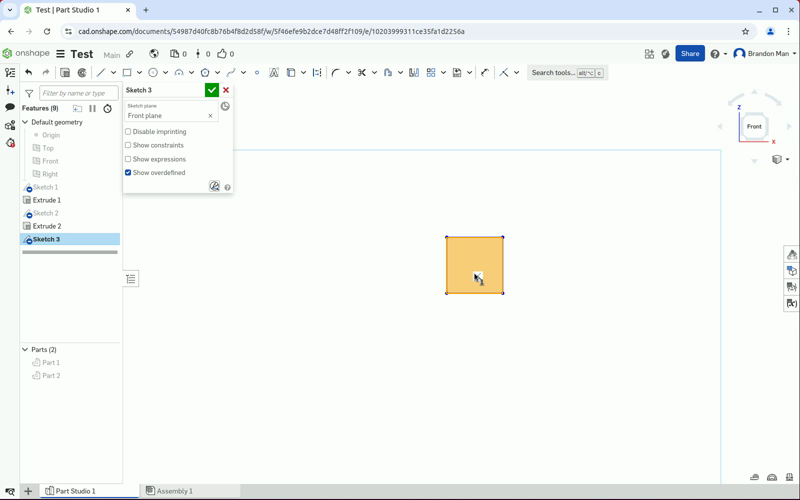
scroll(-6)
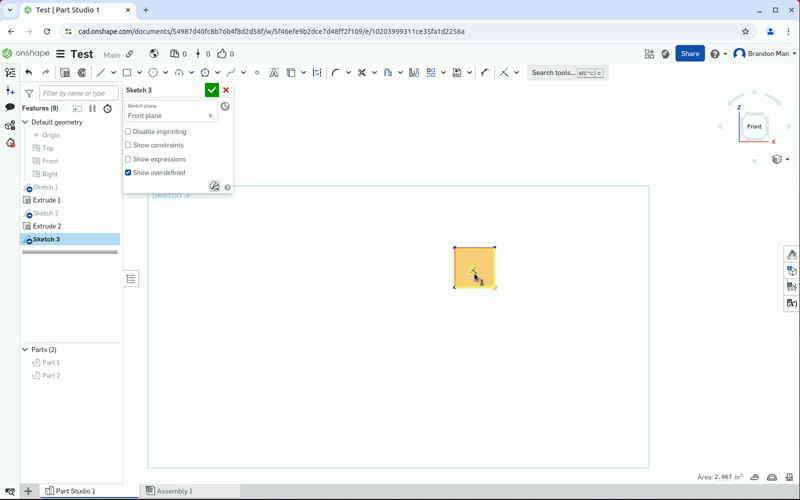
scroll(-6)
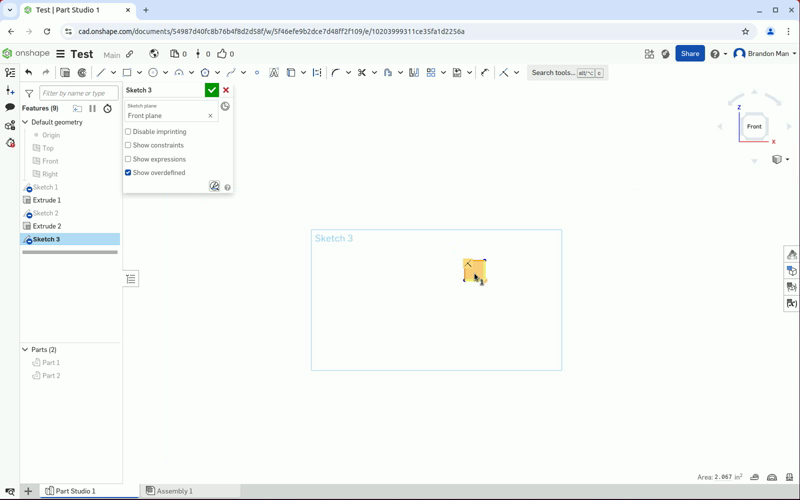
scroll(-6)
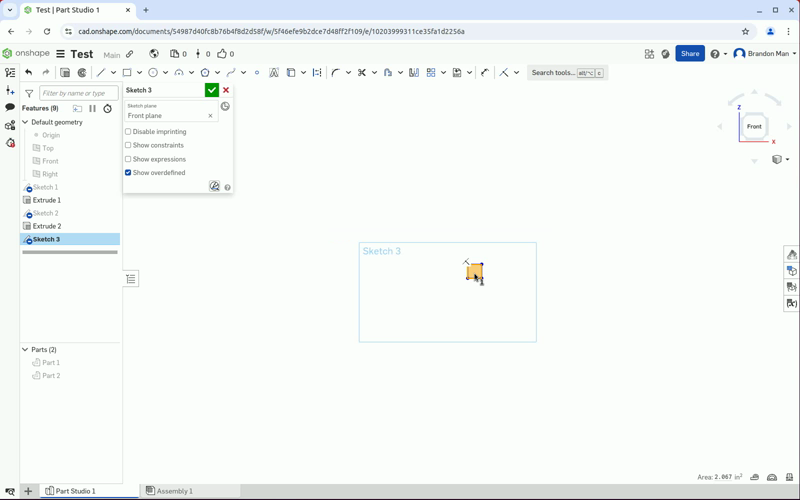
scroll(-6)
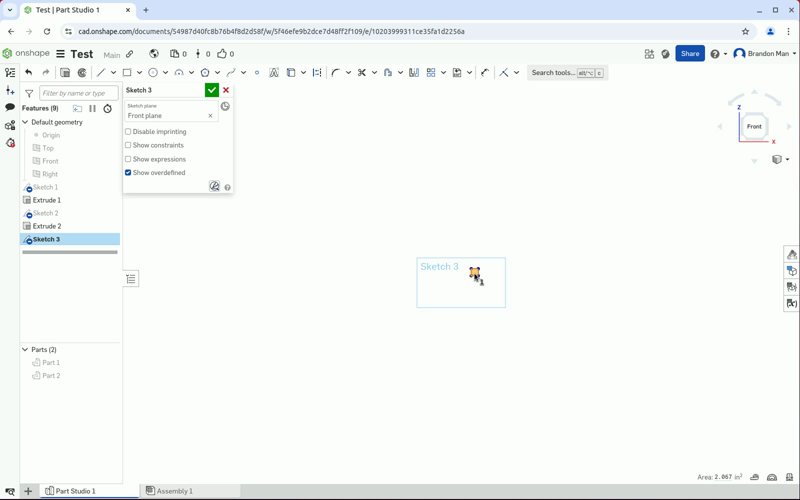
mouse_move(73, 352)
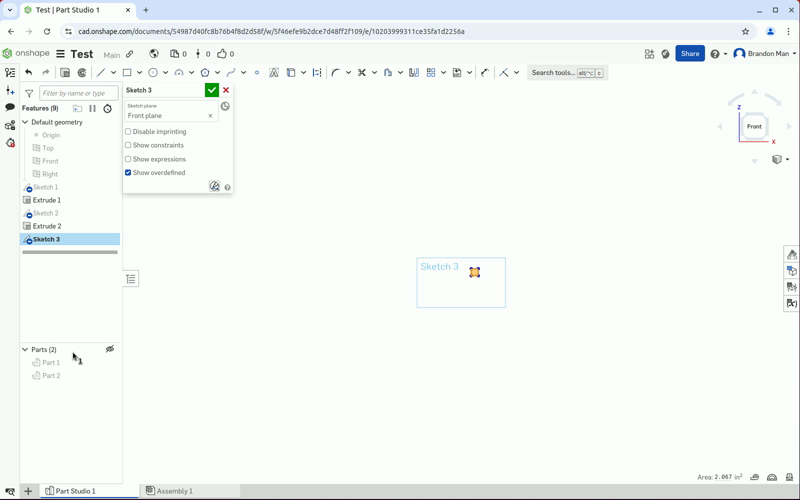
key(shift+y)
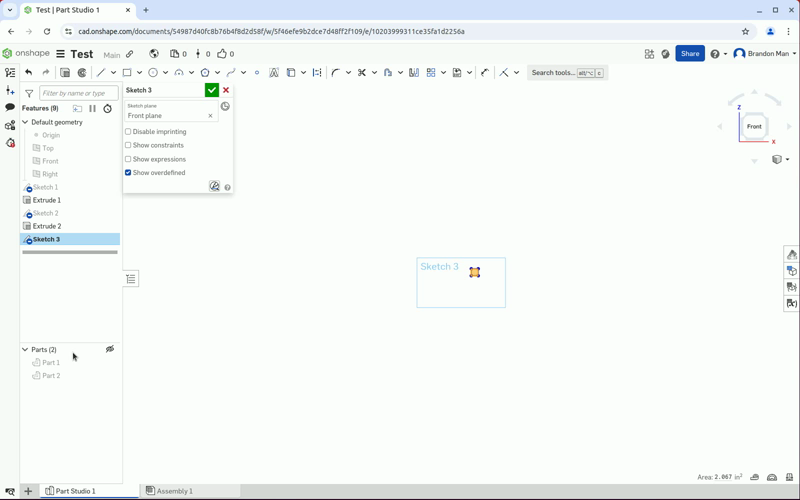
key(shift+e)
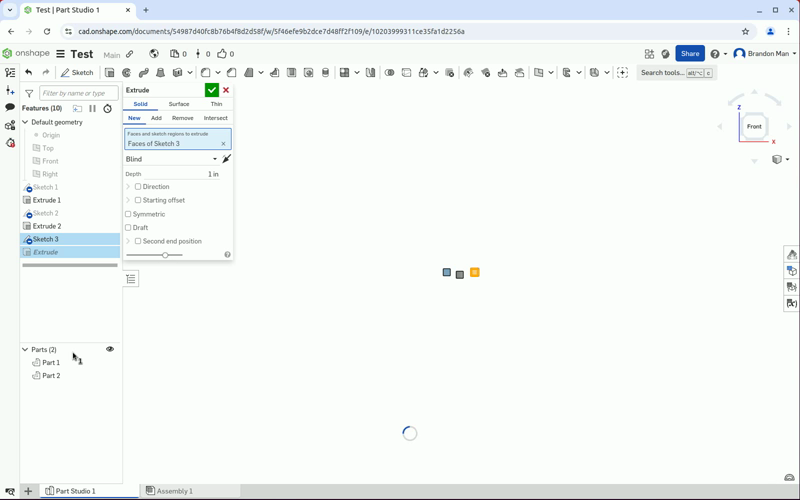
mouse_move(143, 106)
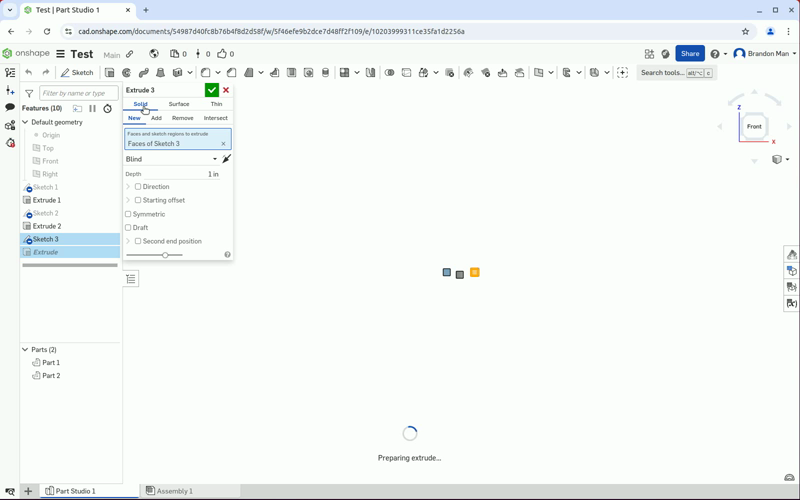
click(143, 106)
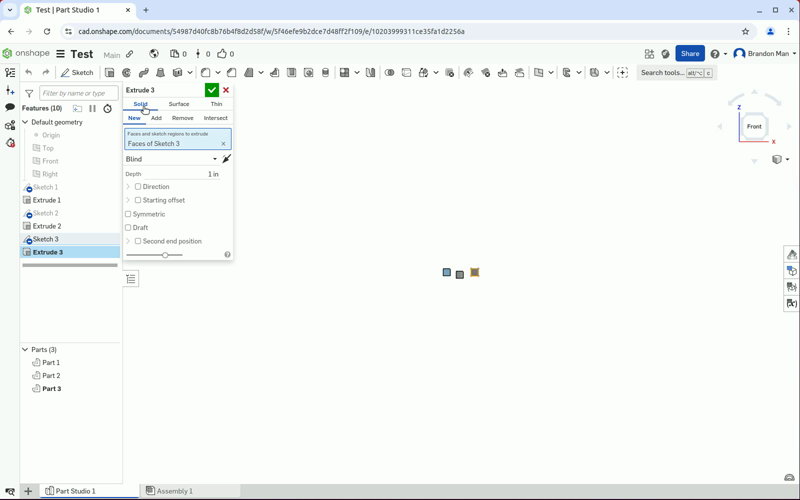
mouse_move(137, 120)
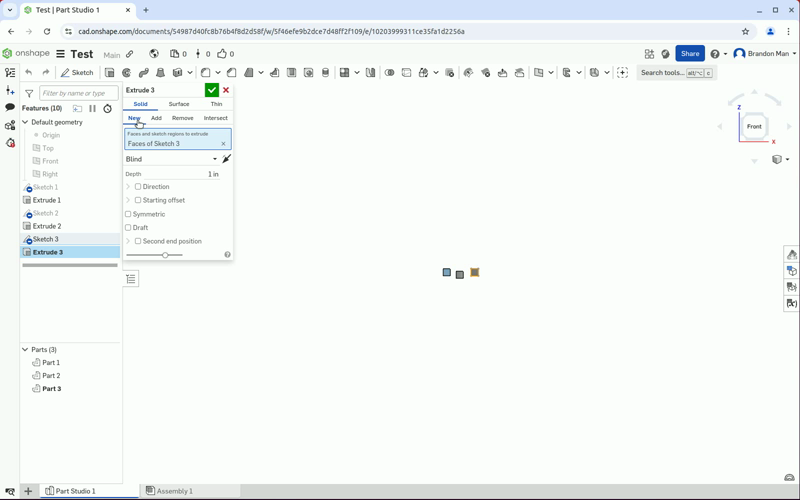
click(137, 120)
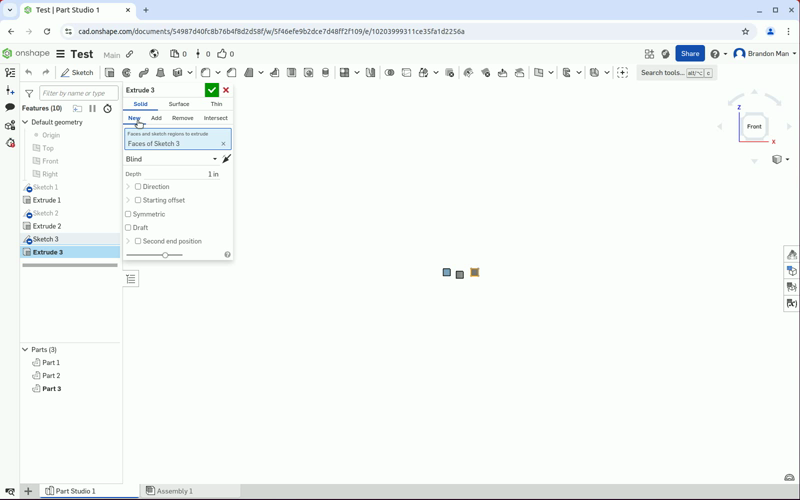
key(tab, 4)
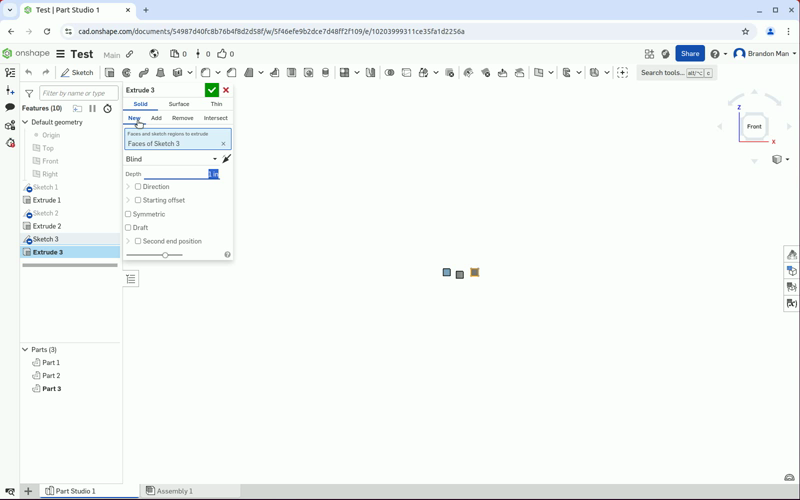
text(23.108)
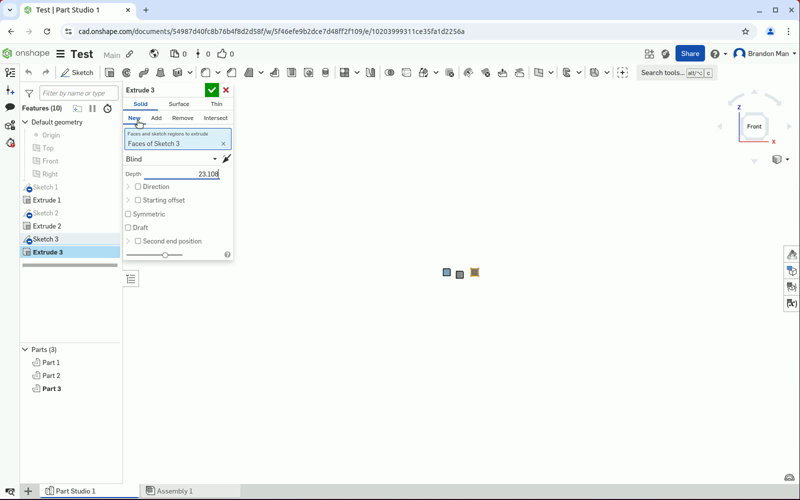
key(enter)
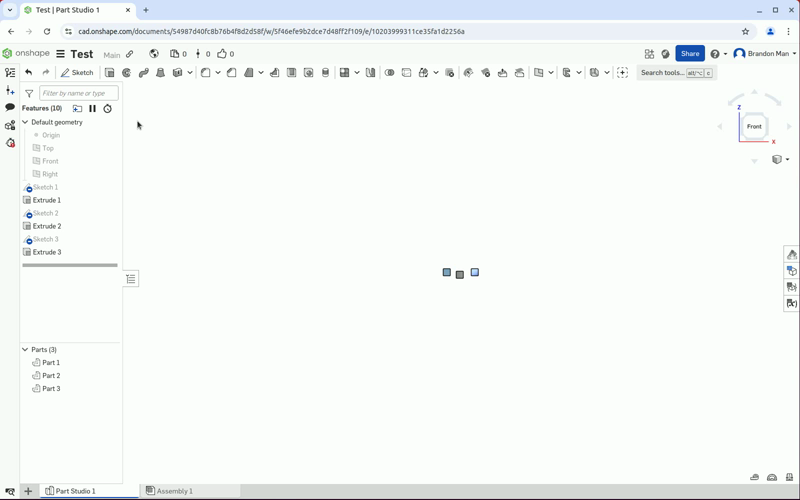
key(shift+h)
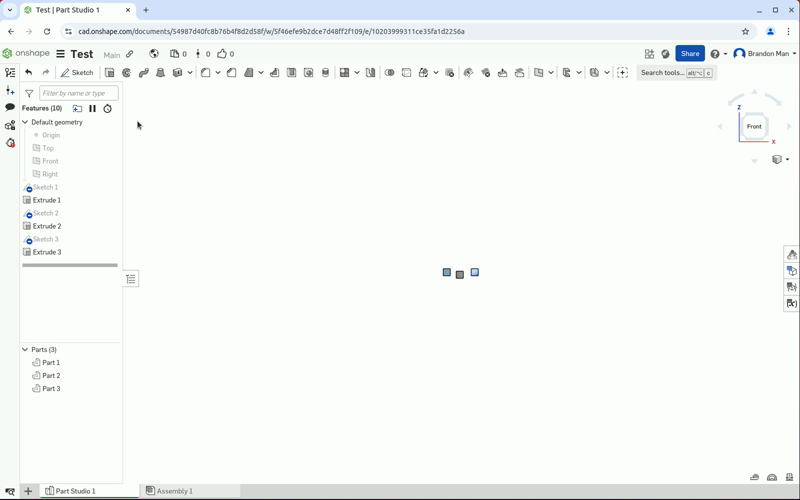
key(shift+h)
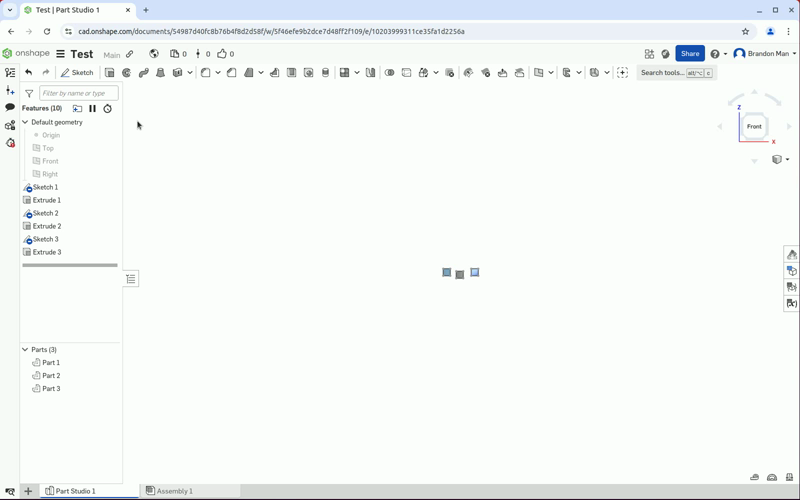
key(shift+7)
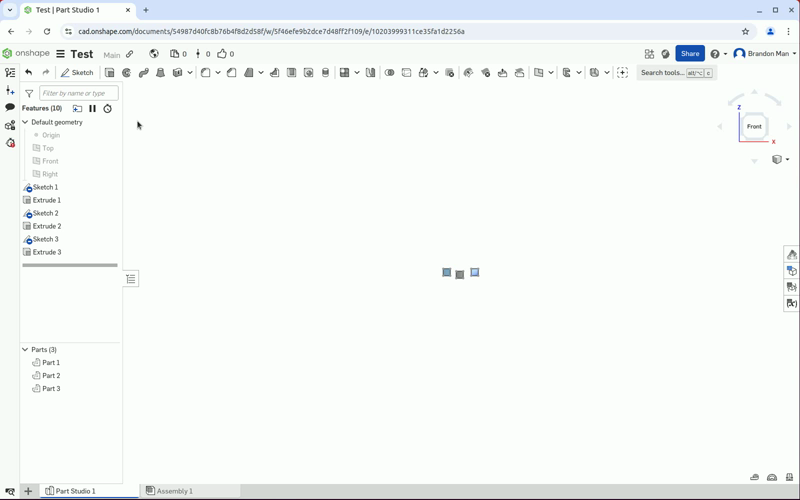
key(left, 2)
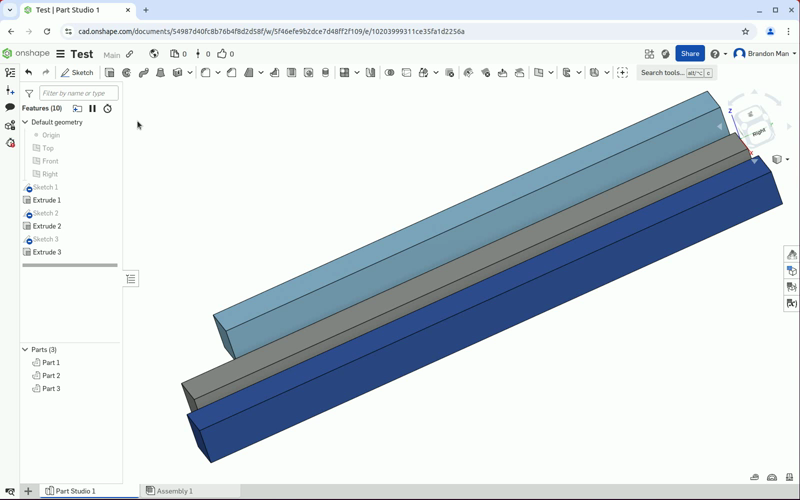
key(down, 2)
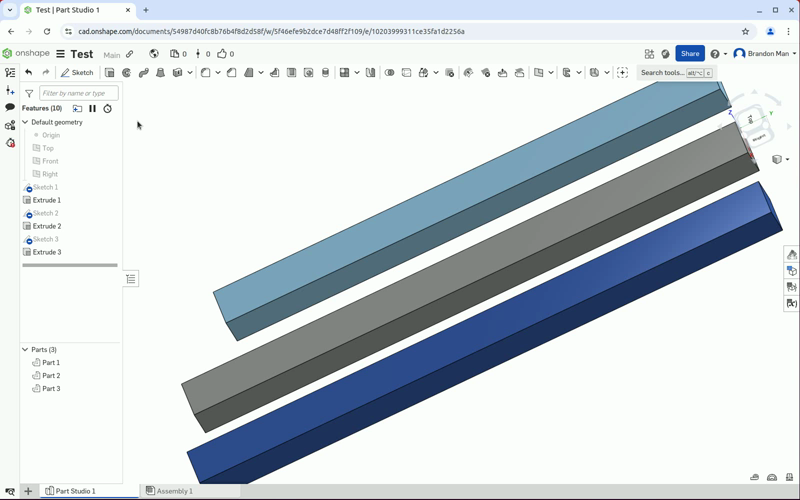
key(up, 2)
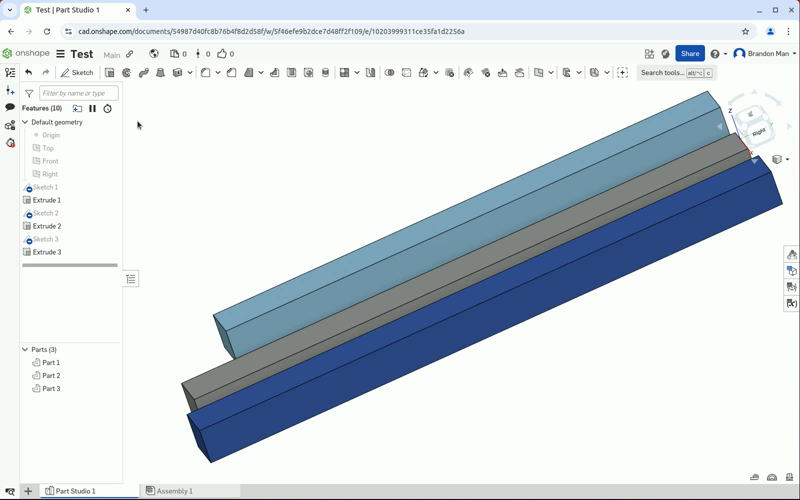
key(right, 2)
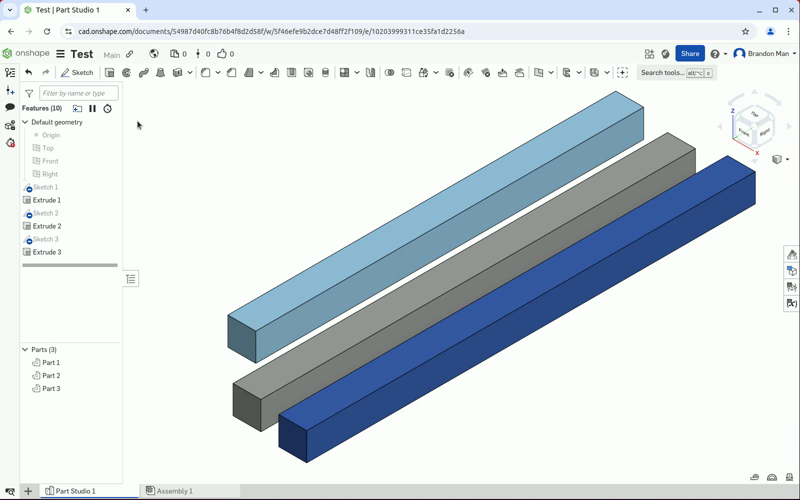
mouse_move(73, 189)
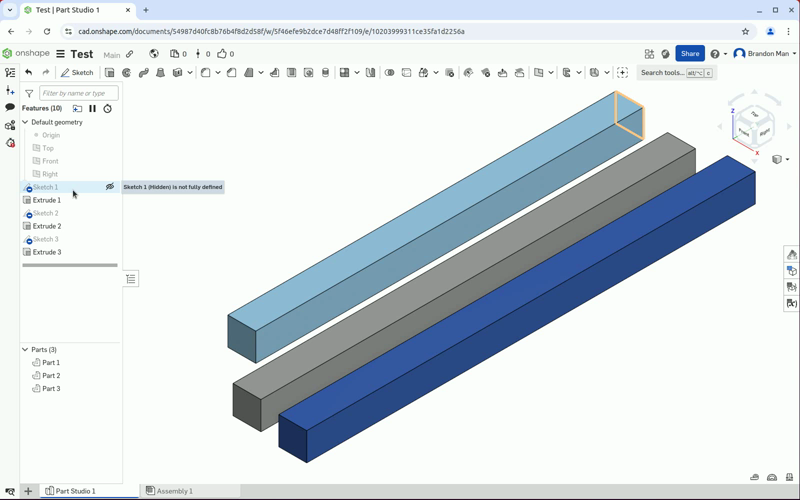
click(73, 189)